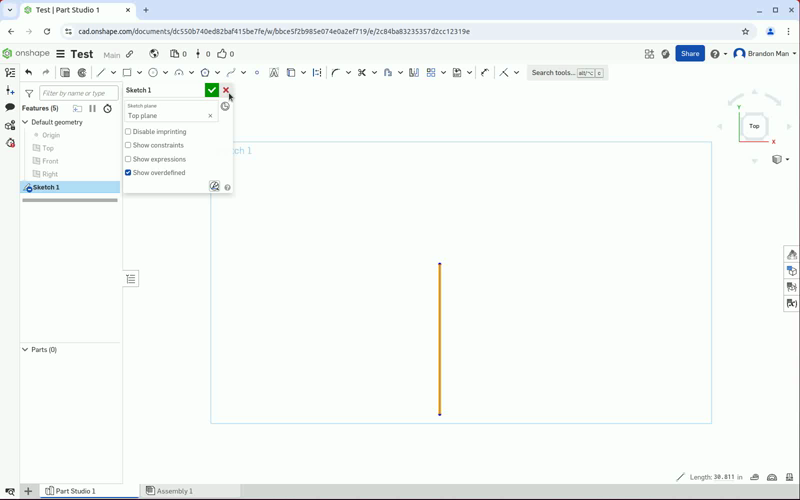
key(shift+h)
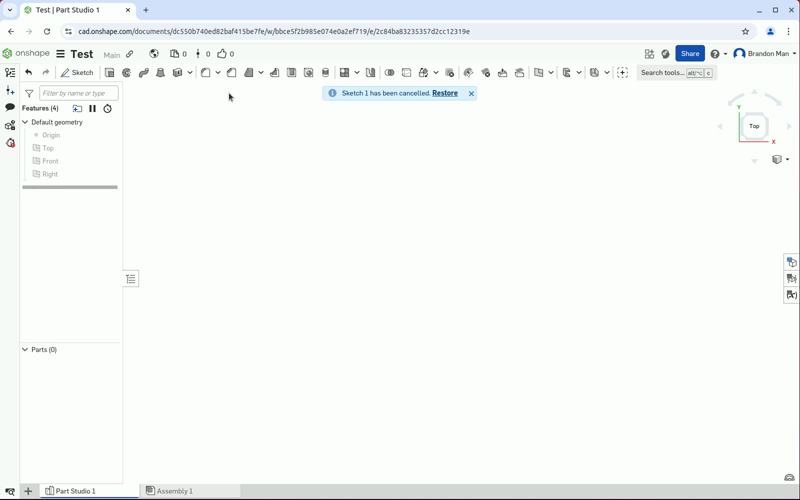
mouse_move(73, 352)
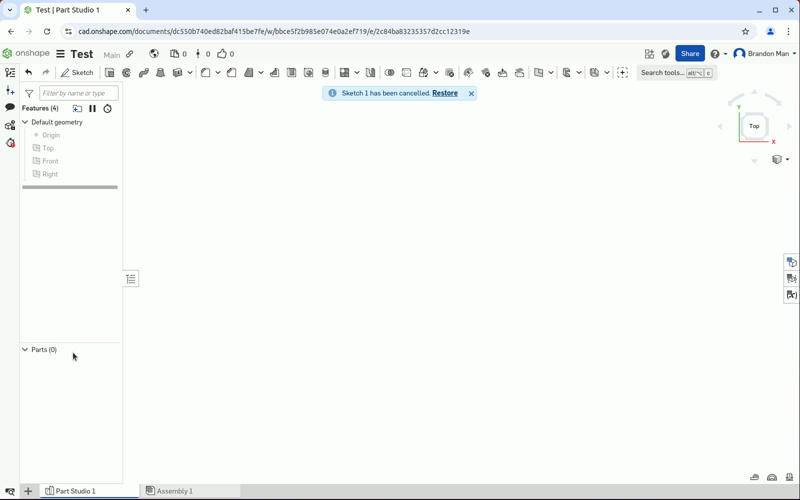
key(y)
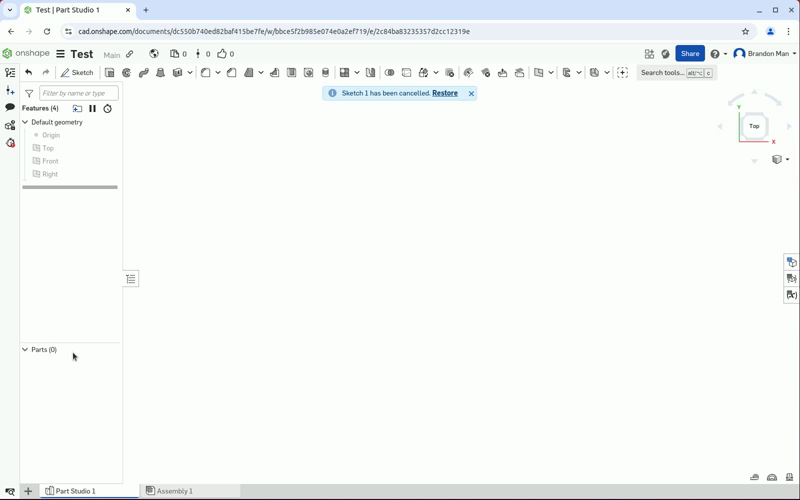
key(shift+p)
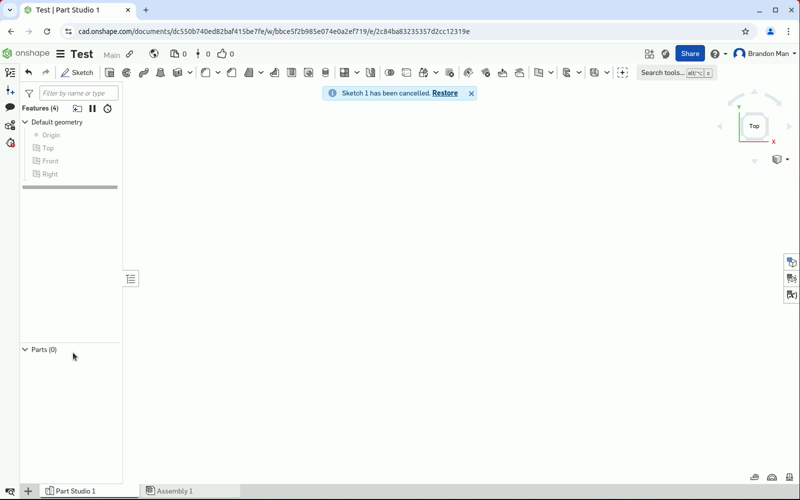
key(space)
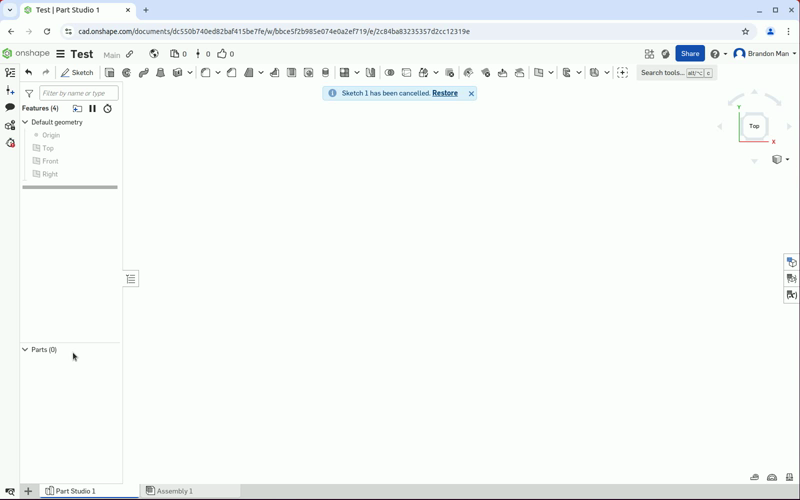
key_down(shift)
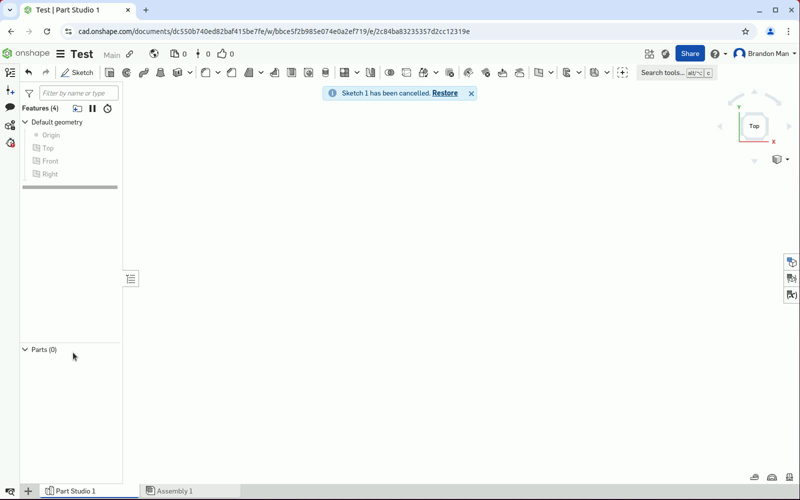
key(up)
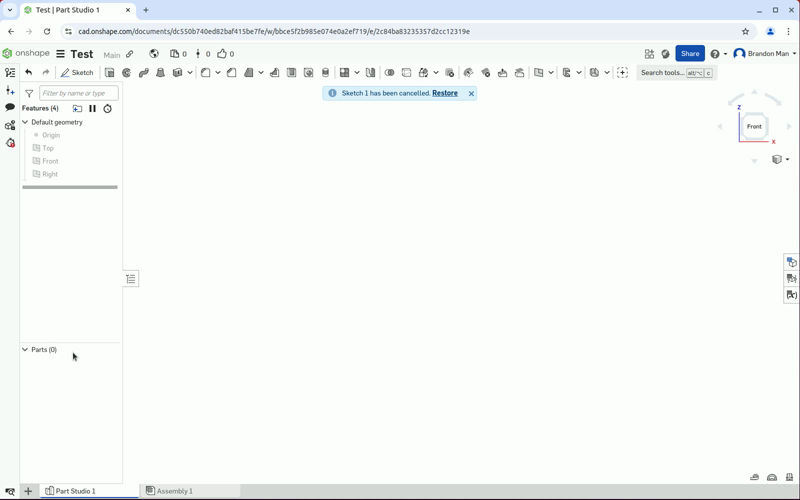
key_up(shift)
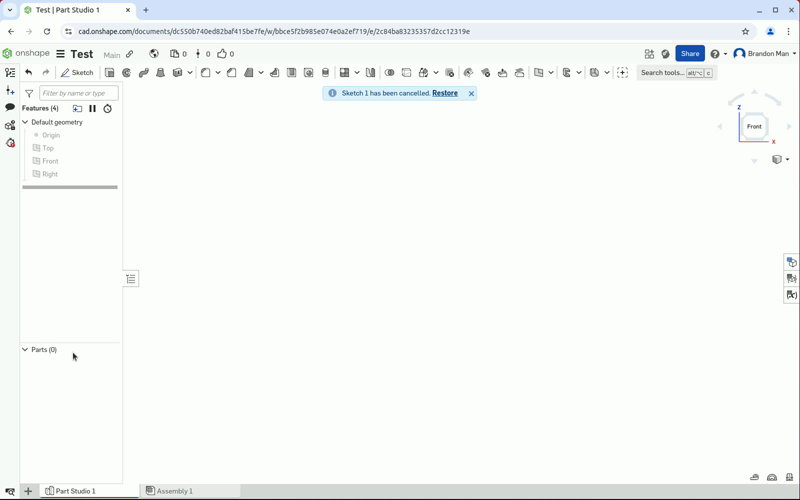
mouse_move(73, 352)
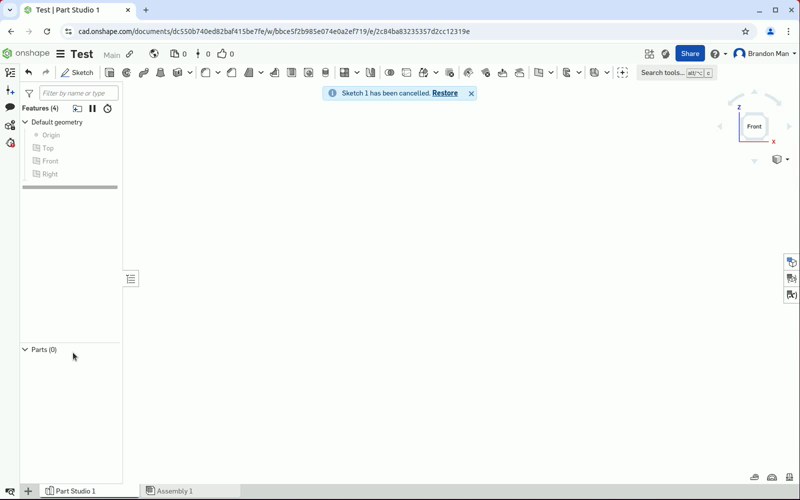
key(shift+y)
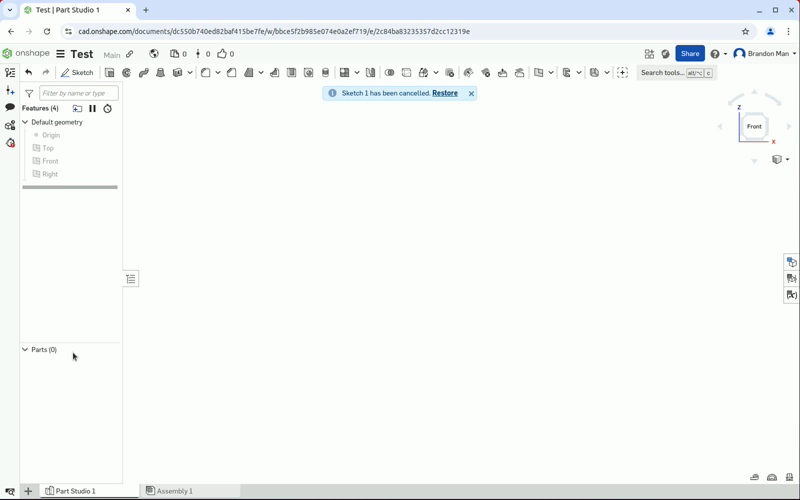
key(shift+s)
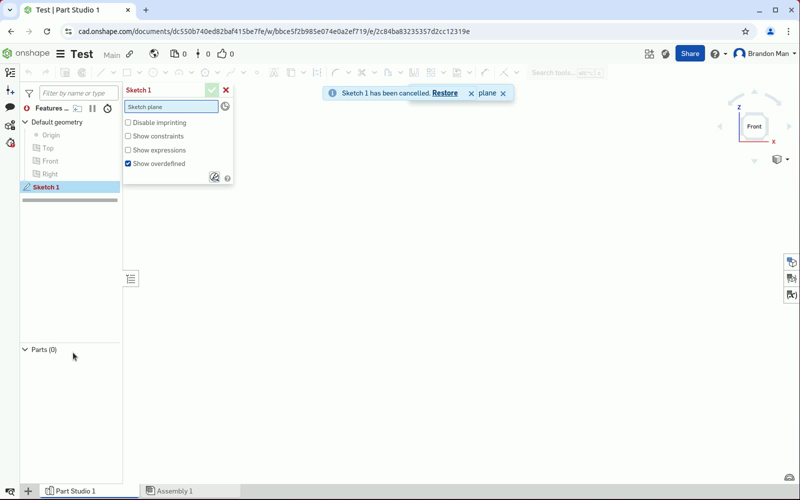
mouse_move(73, 163)
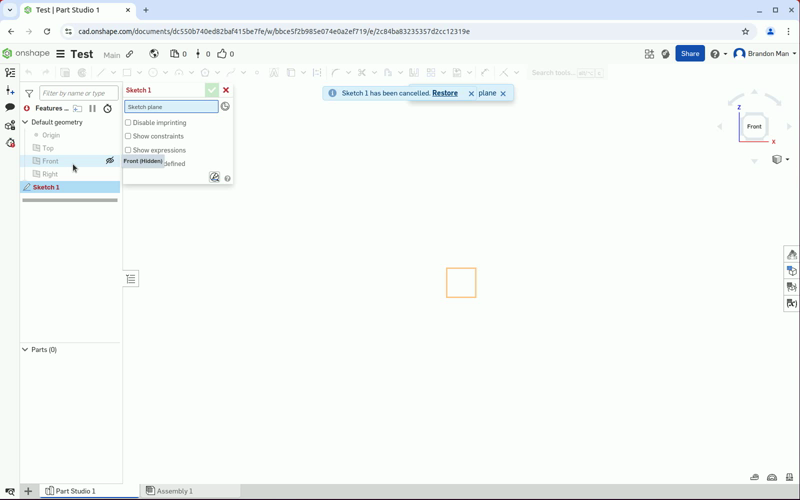
click(73, 163)
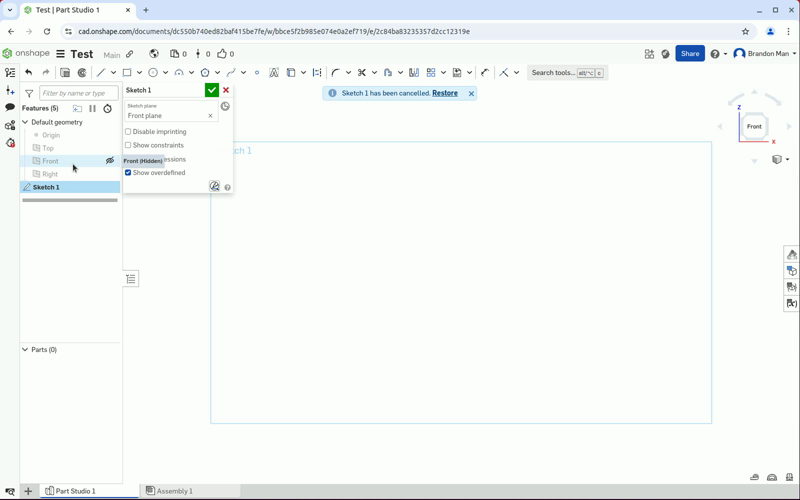
mouse_move(73, 352)
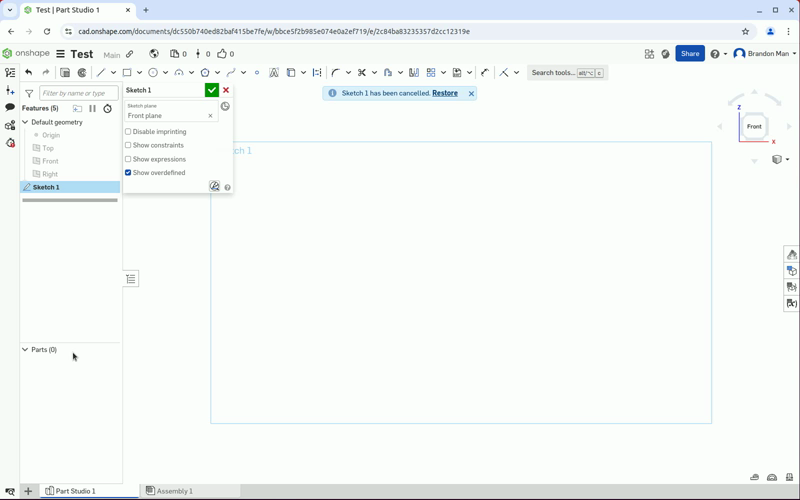
key(y)
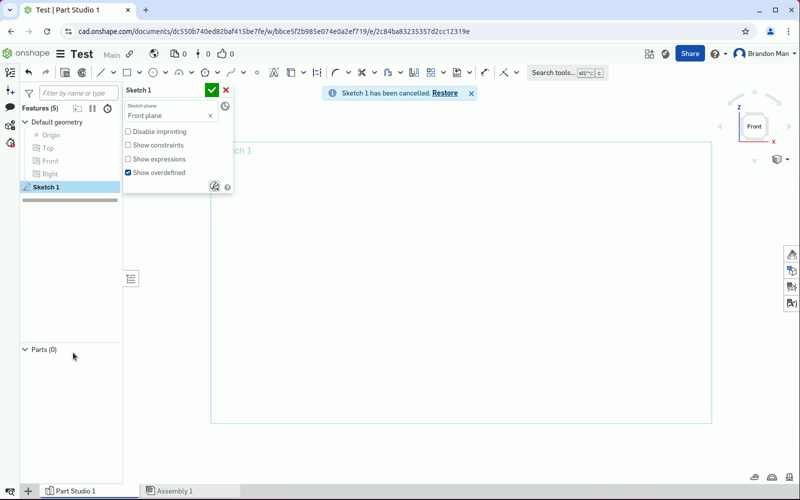
key(l)
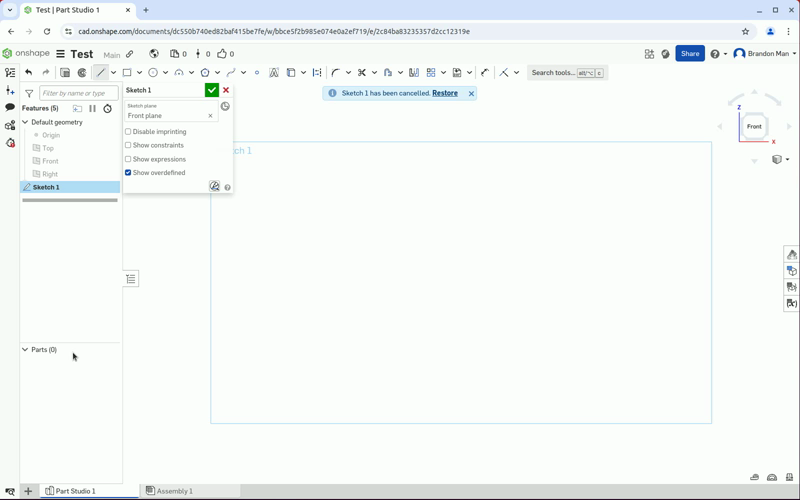
key_down(shift)
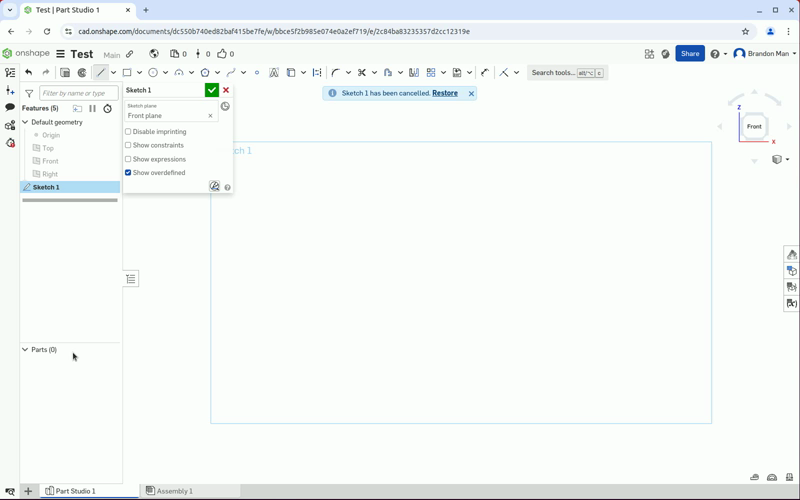
mouse_move(420, 311)
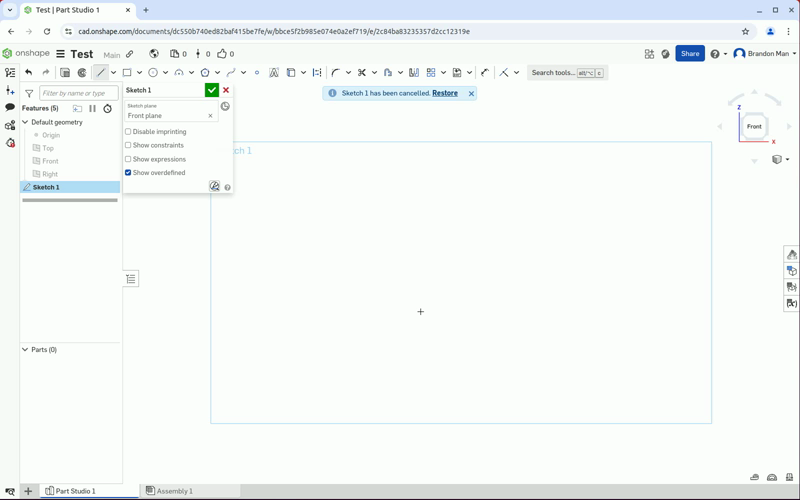
click(420, 311)
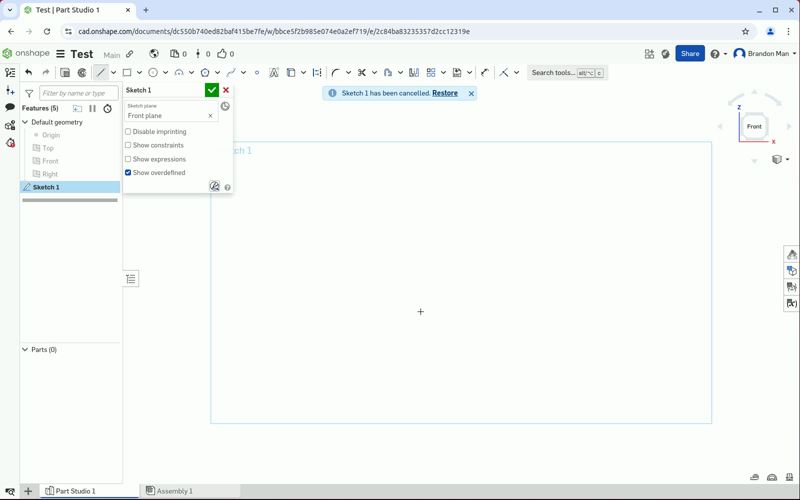
key_up(shift)
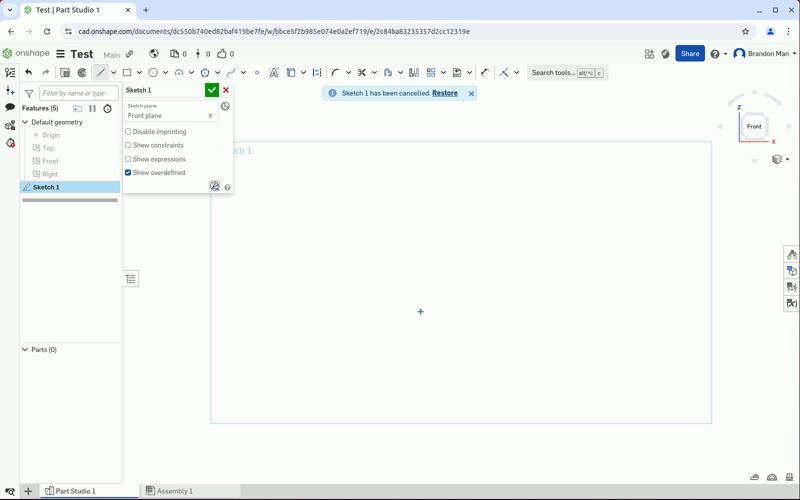
key_down(shift)
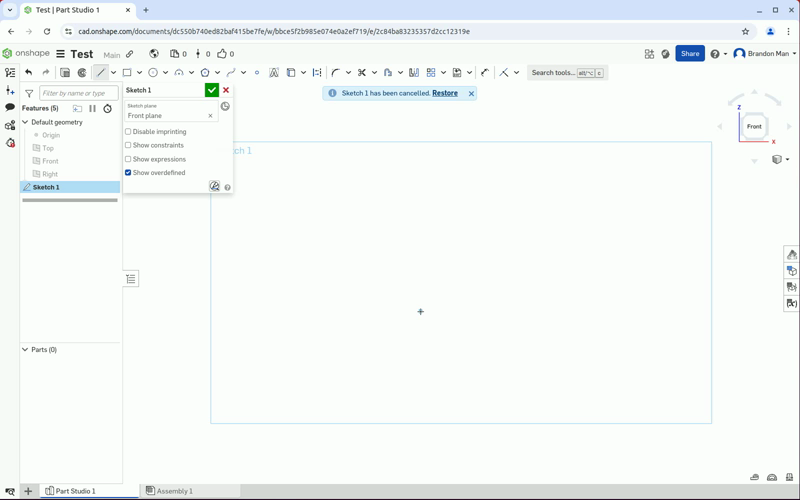
mouse_move(499, 311)
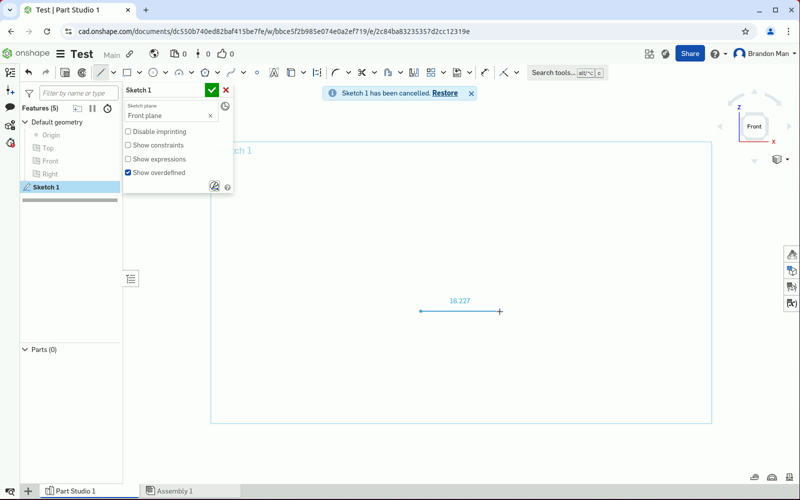
click(499, 311)
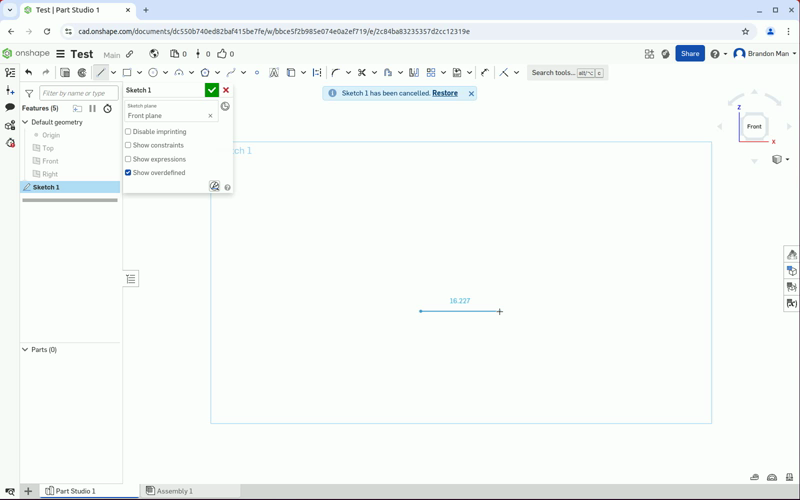
key_up(shift)
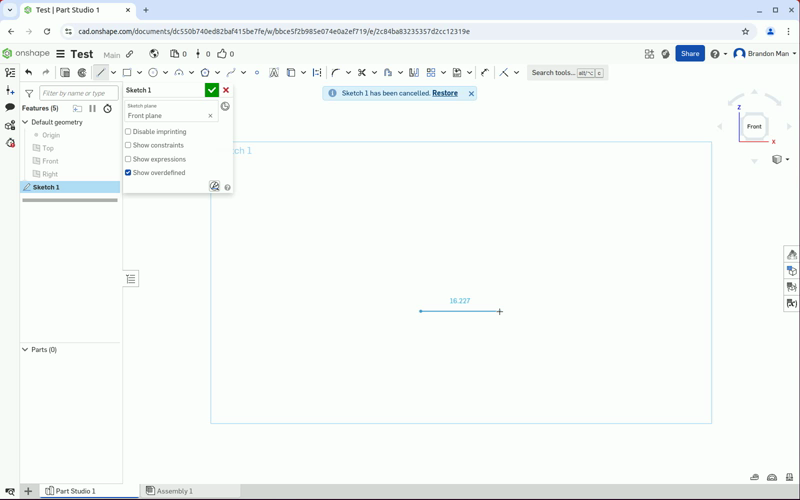
key_down(shift)
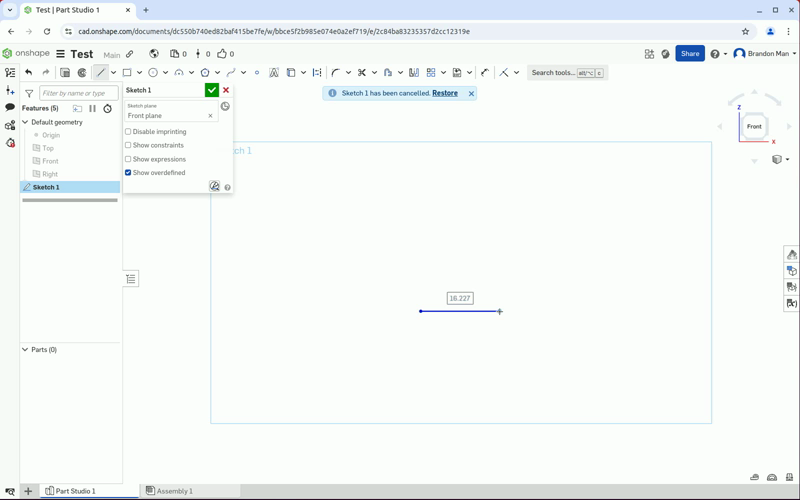
mouse_move(529, 311)
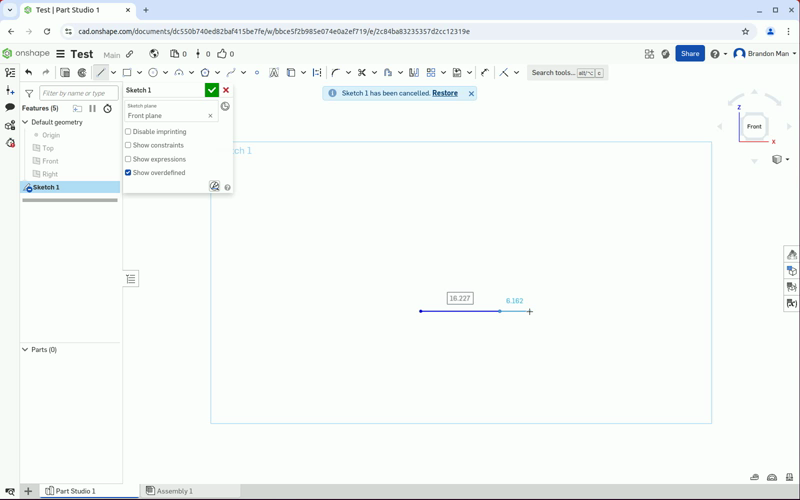
mouse_move(499, 254)
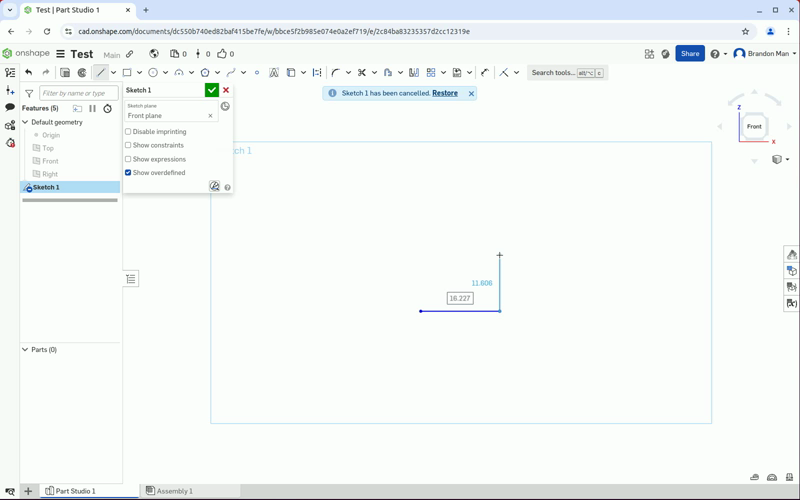
click(499, 254)
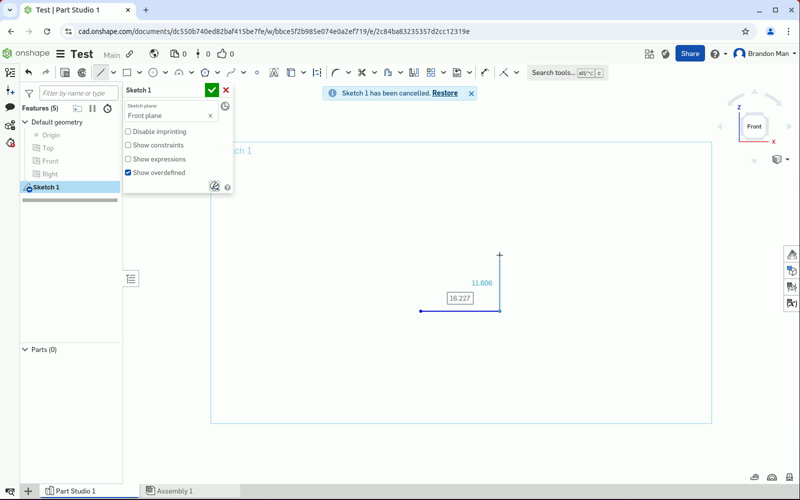
key_up(shift)
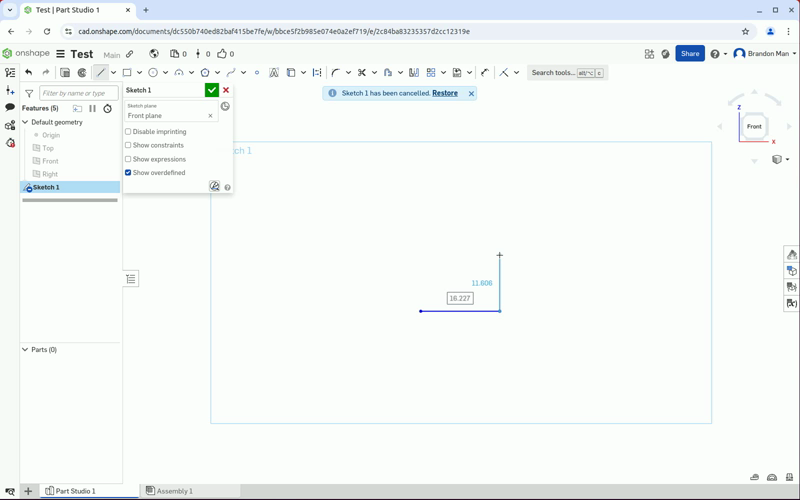
key_down(shift)
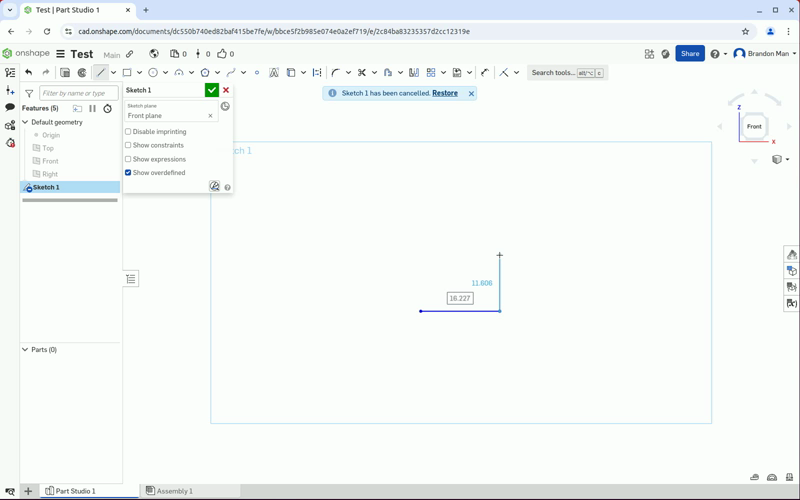
mouse_move(420, 254)
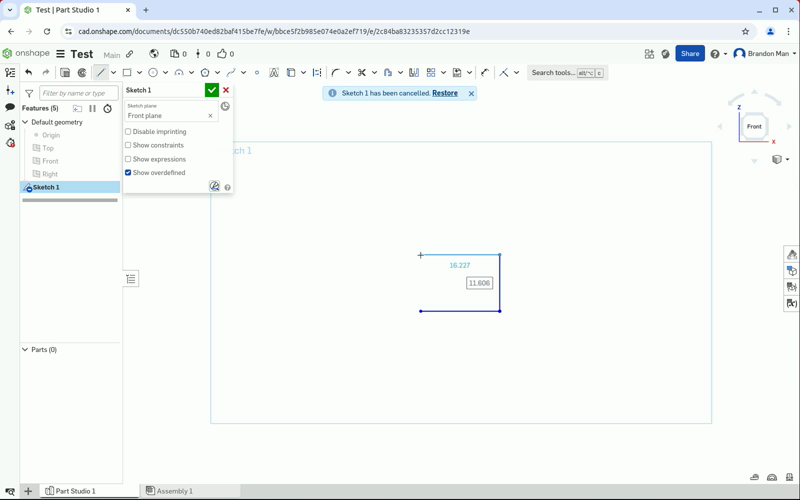
click(420, 254)
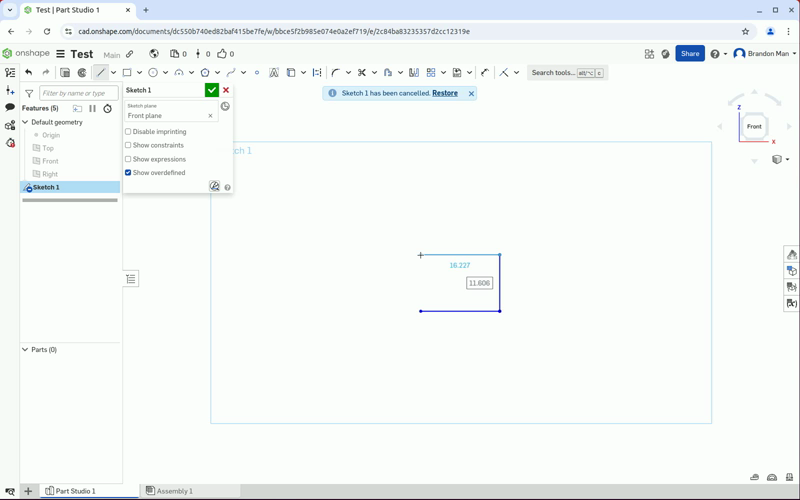
key_up(shift)
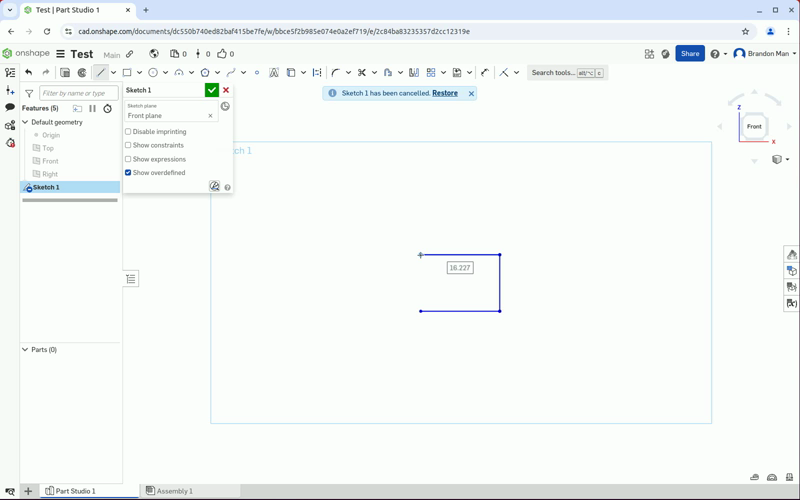
mouse_move(450, 254)
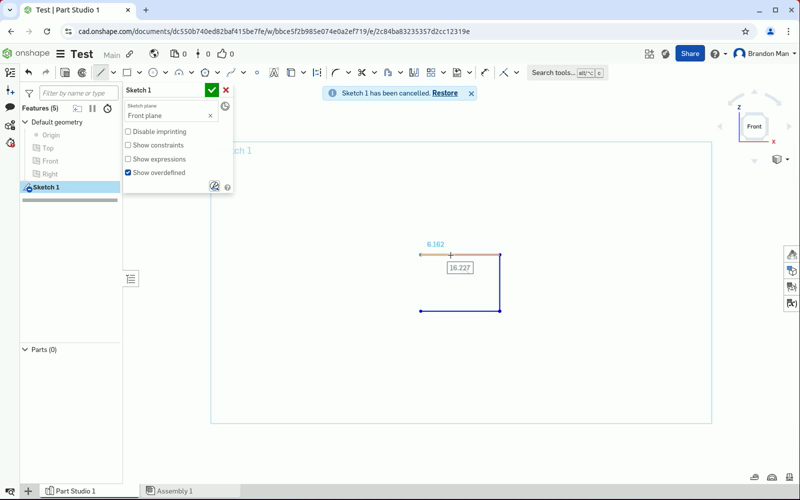
key_down(shift)
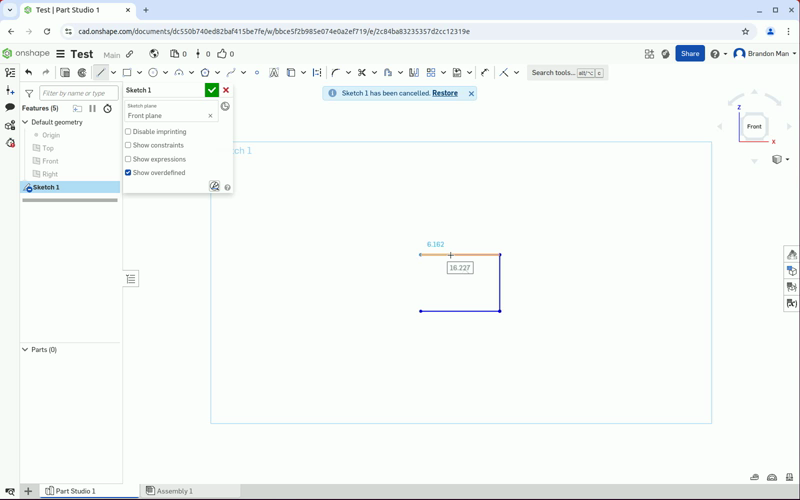
mouse_move(420, 311)
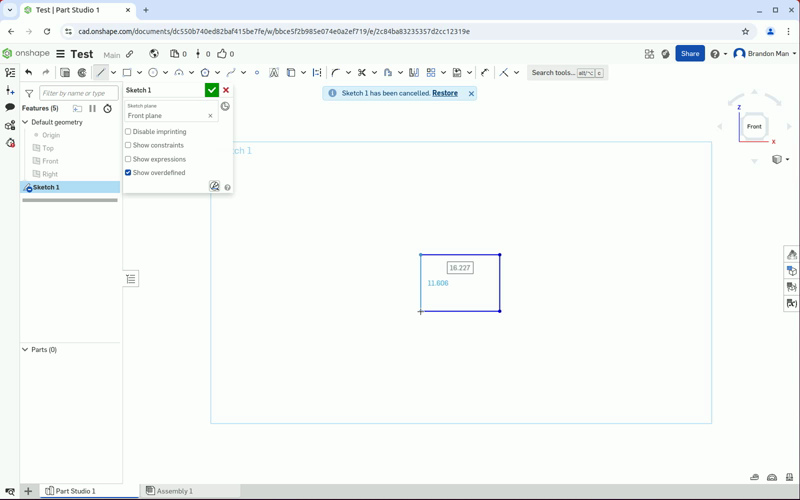
key_up(shift)
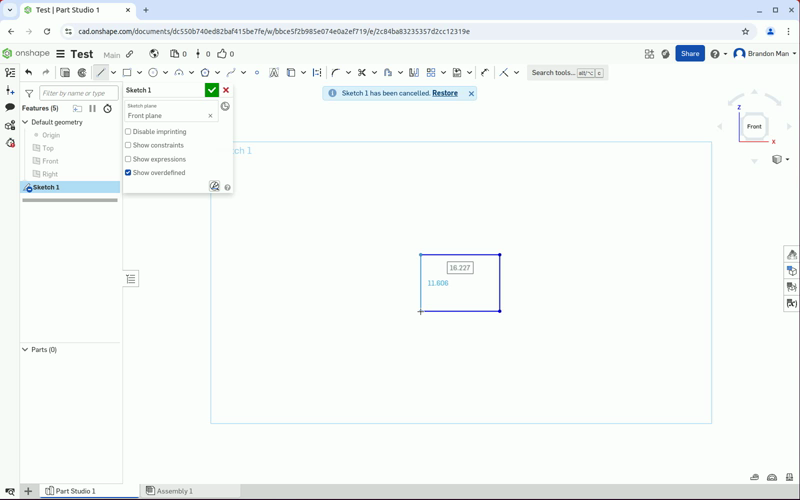
click(420, 311)
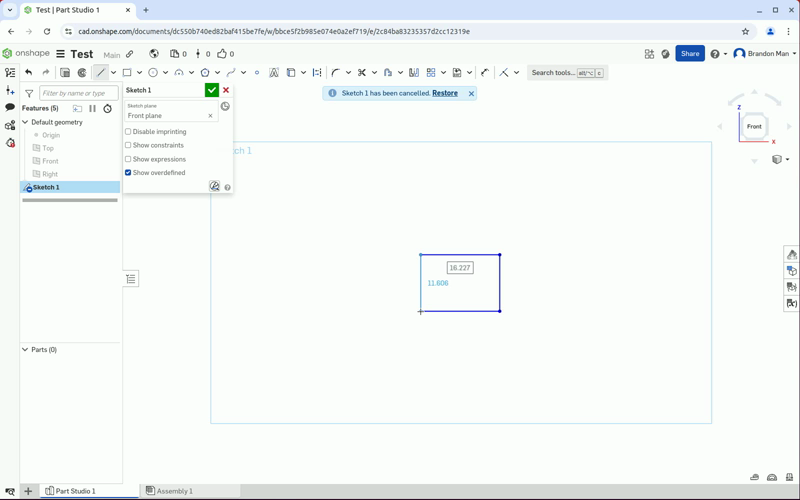
key(esc)
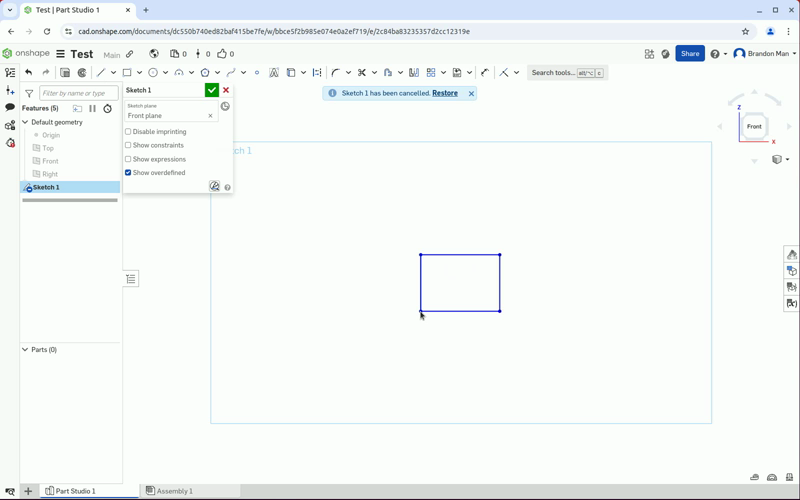
mouse_move(484, 304)
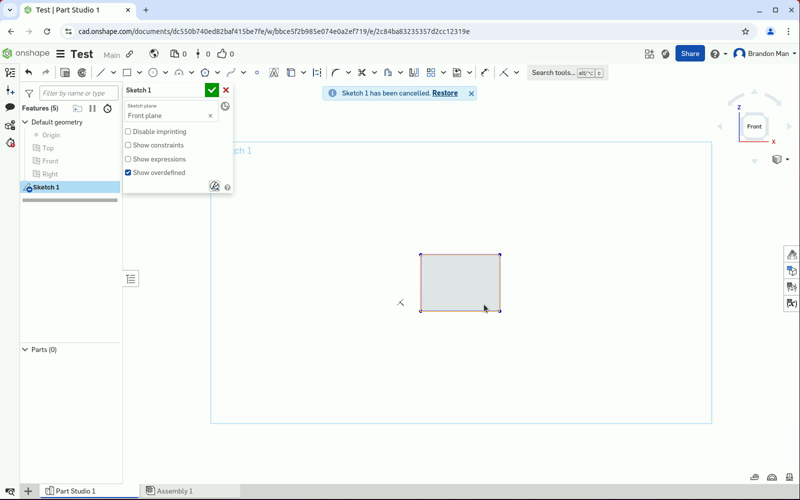
click(484, 304)
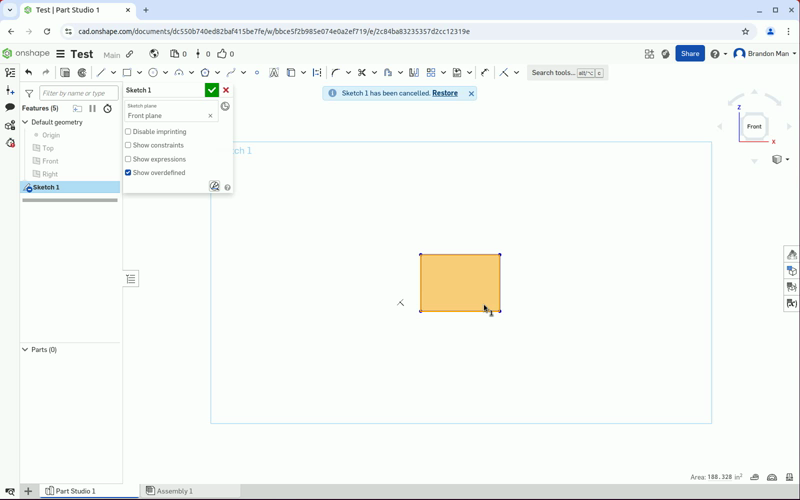
mouse_move(73, 352)
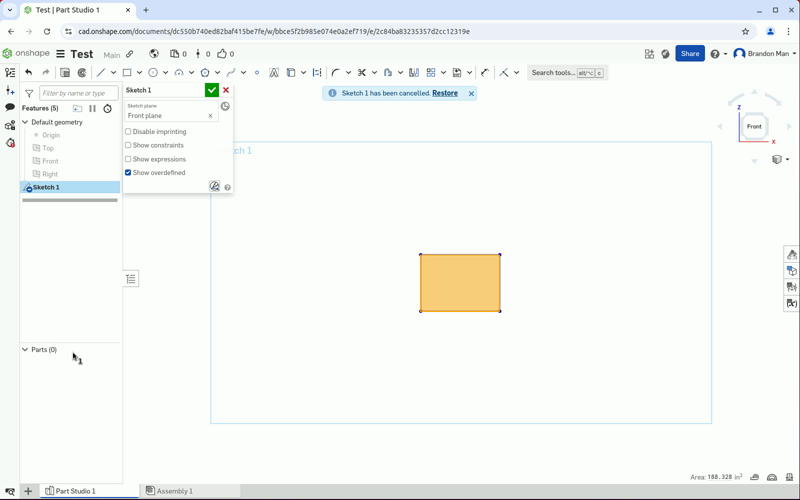
key(shift+y)
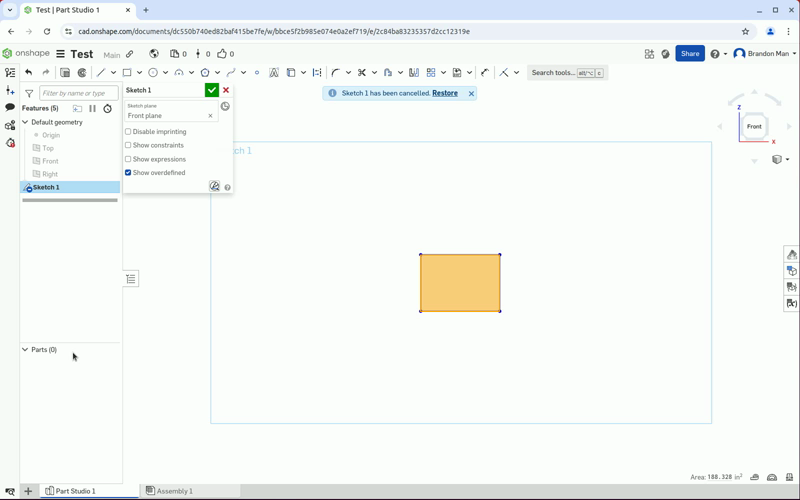
key(shift+e)
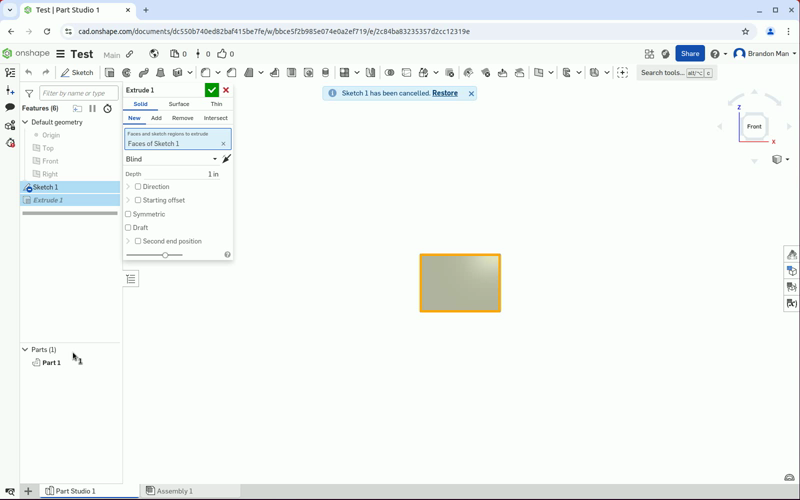
mouse_move(143, 106)
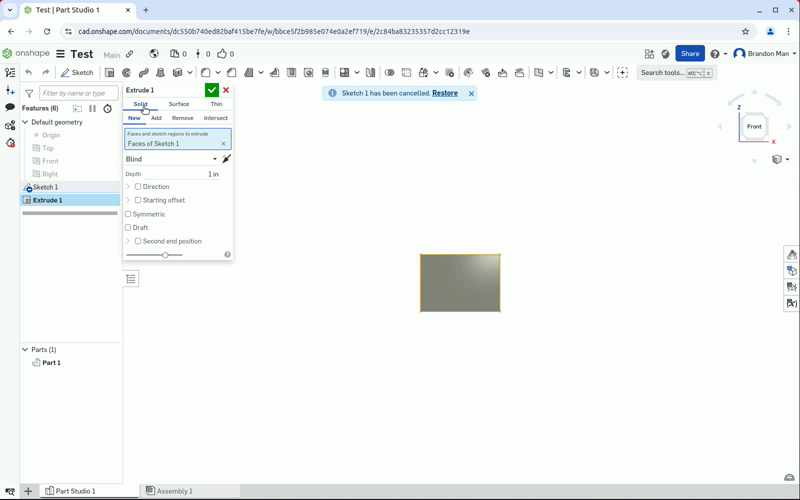
click(143, 106)
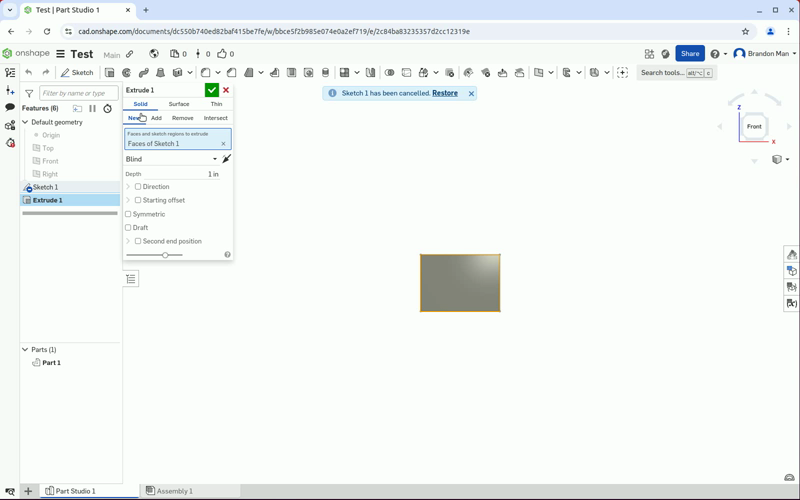
mouse_move(137, 120)
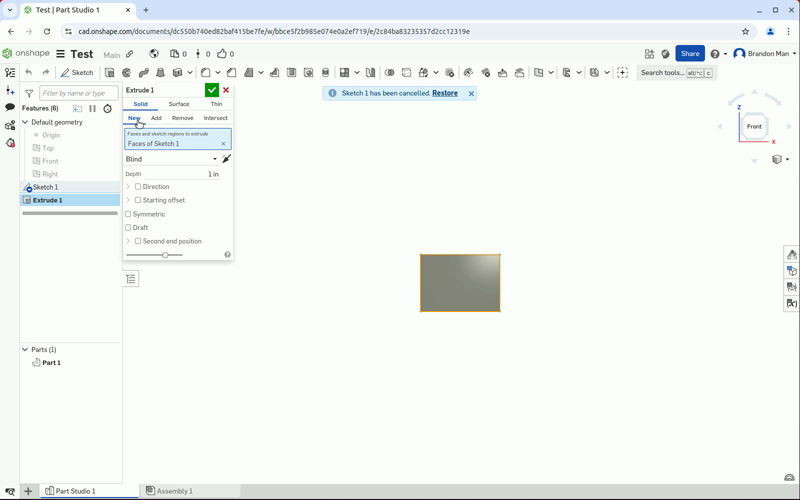
click(137, 120)
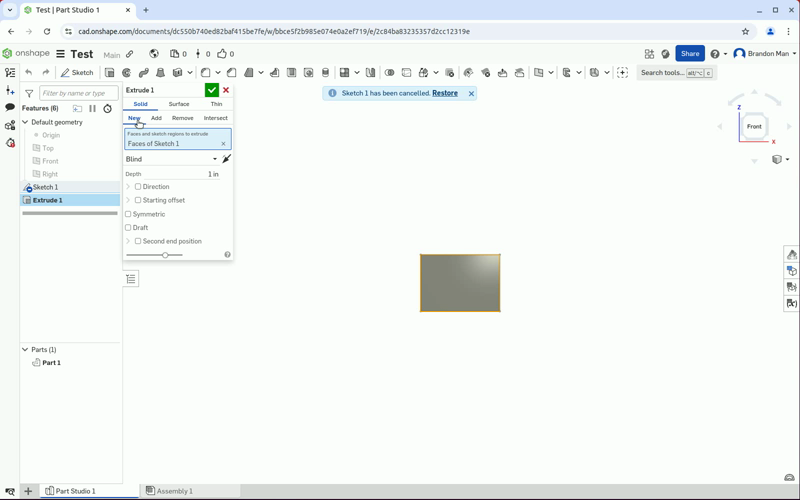
key(tab, 4)
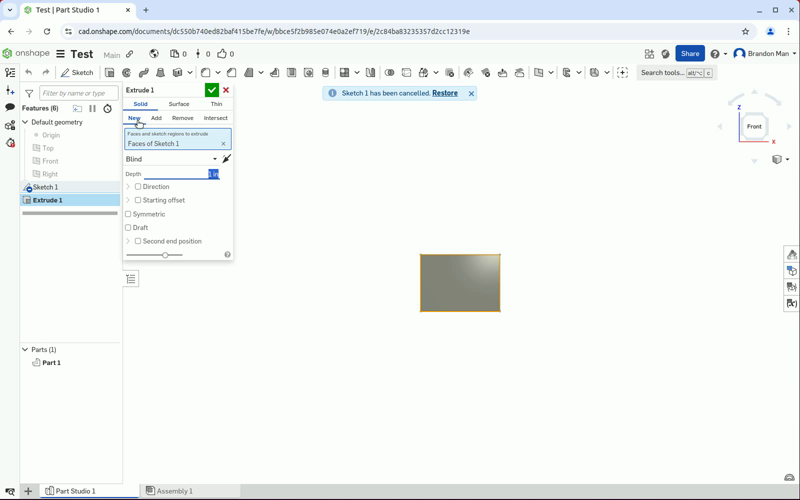
text(11.554)
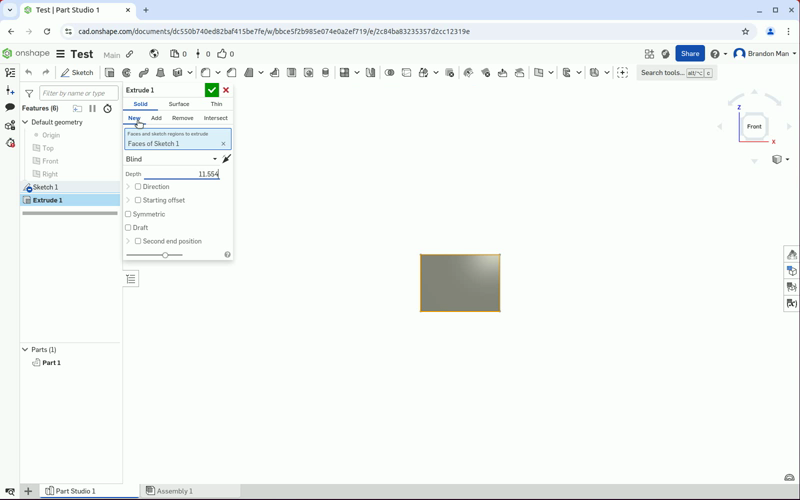
key(enter)
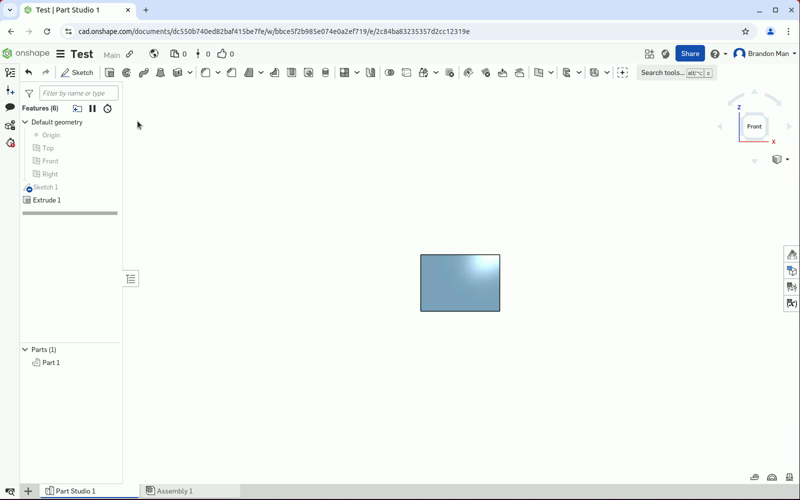
key(shift+h)
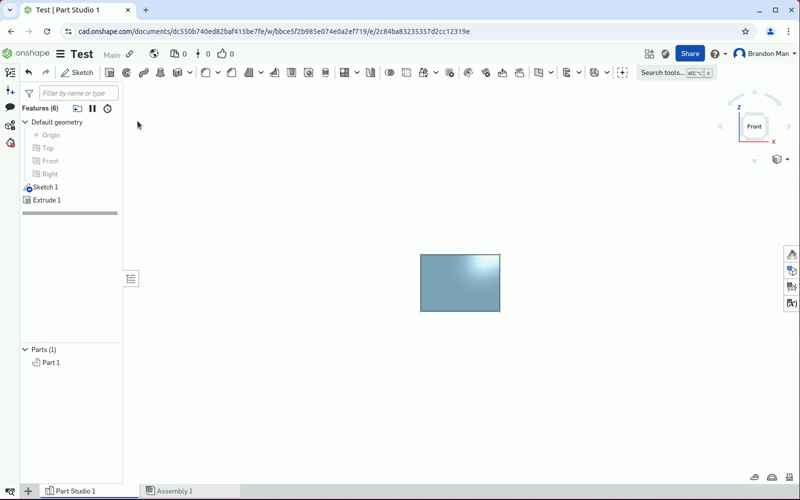
key(shift+h)
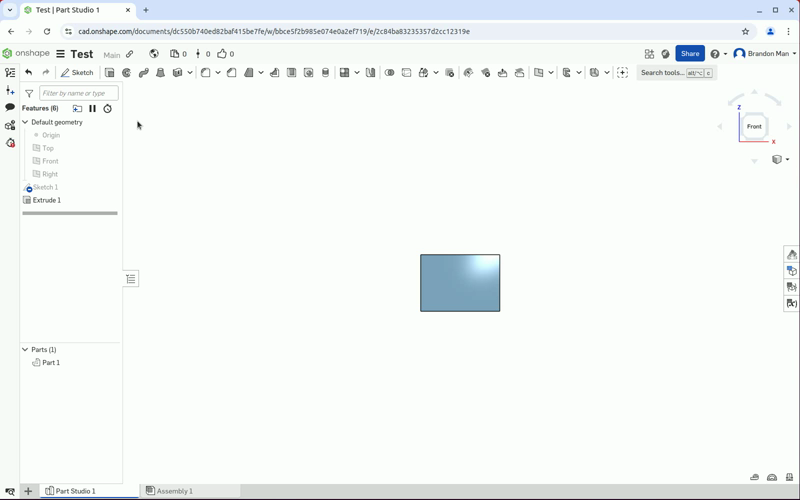
mouse_move(73, 189)
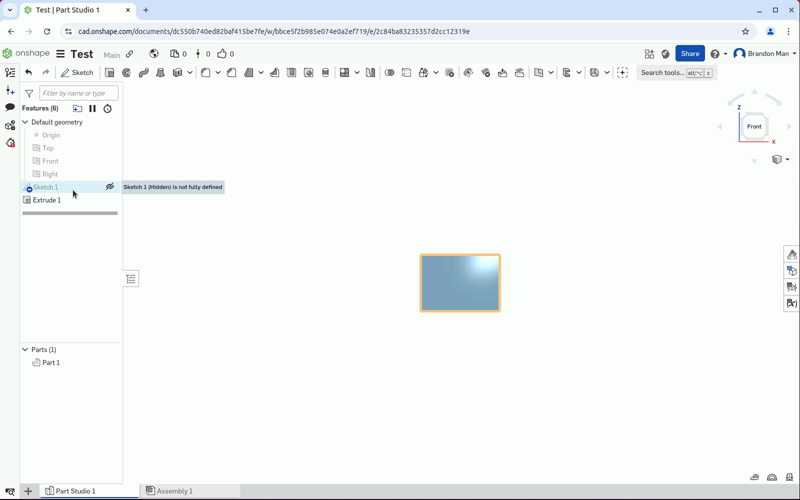
click(73, 189)
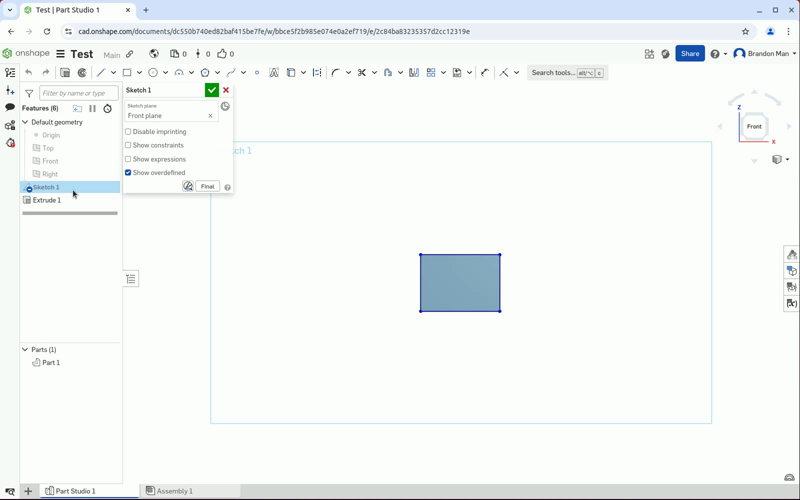
mouse_move(229, 92)
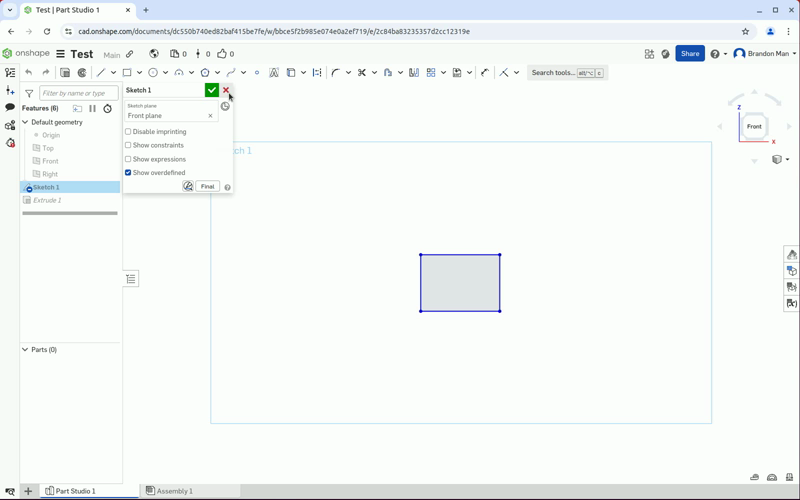
click(229, 92)
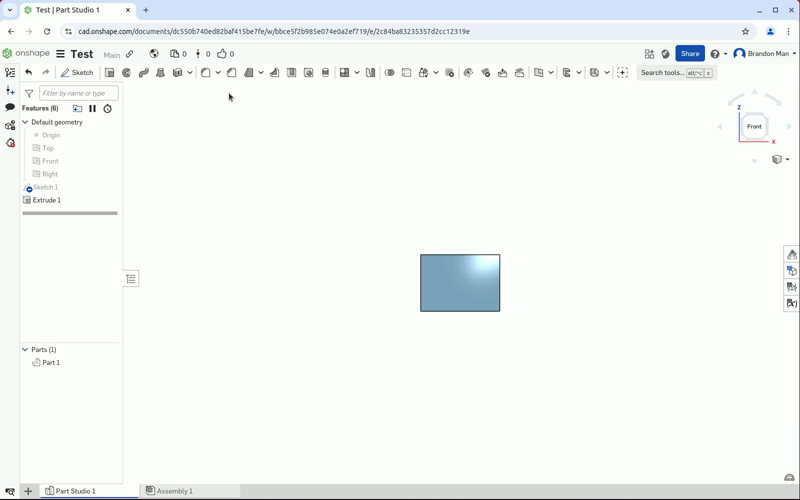
mouse_move(73, 352)
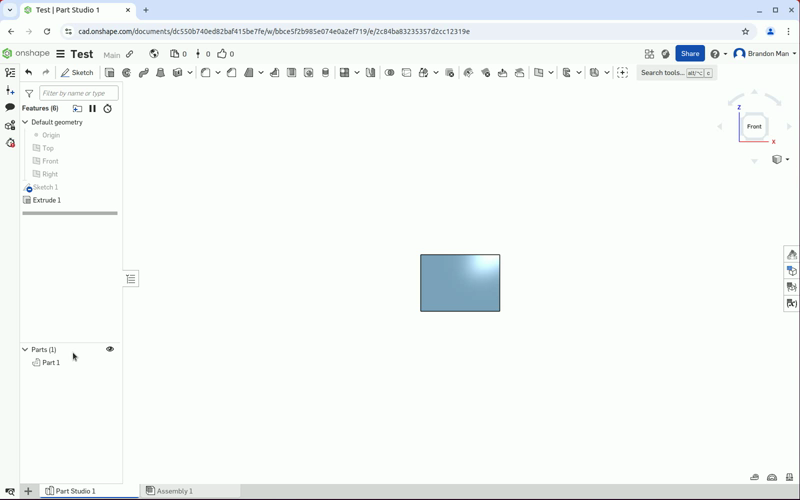
key(y)
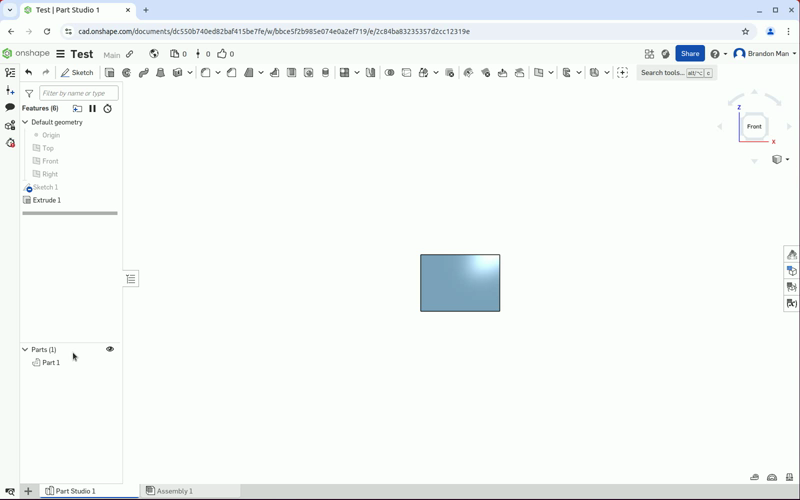
key(shift+p)
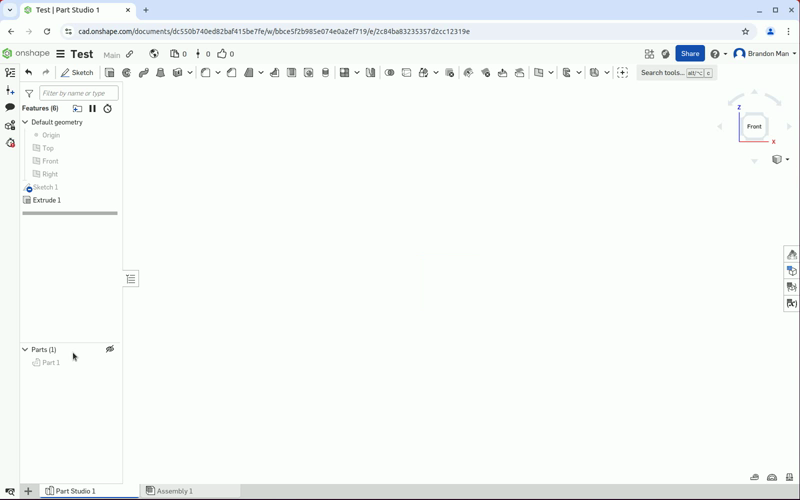
key(space)
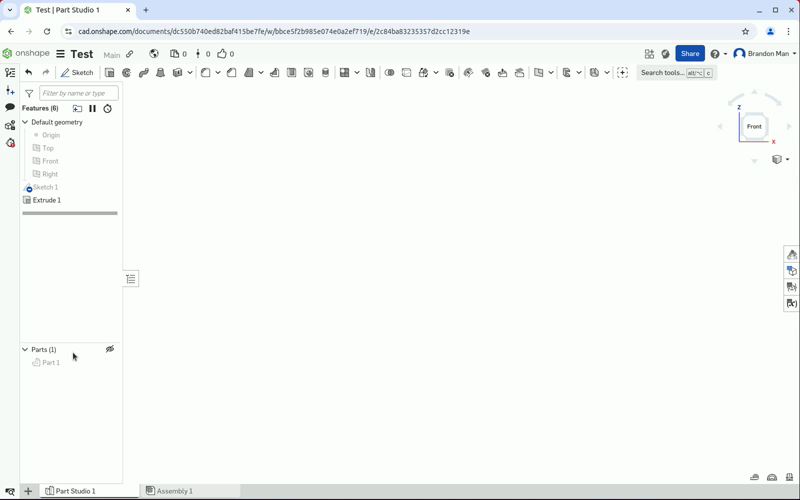
key_down(shift)
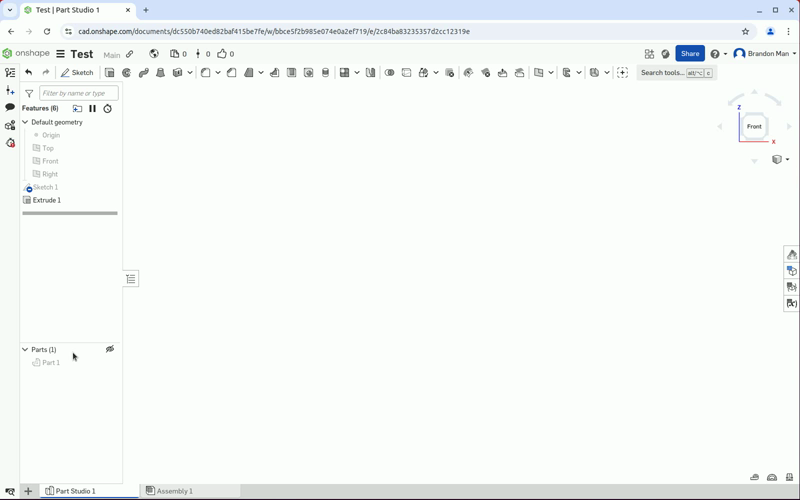
key(left)
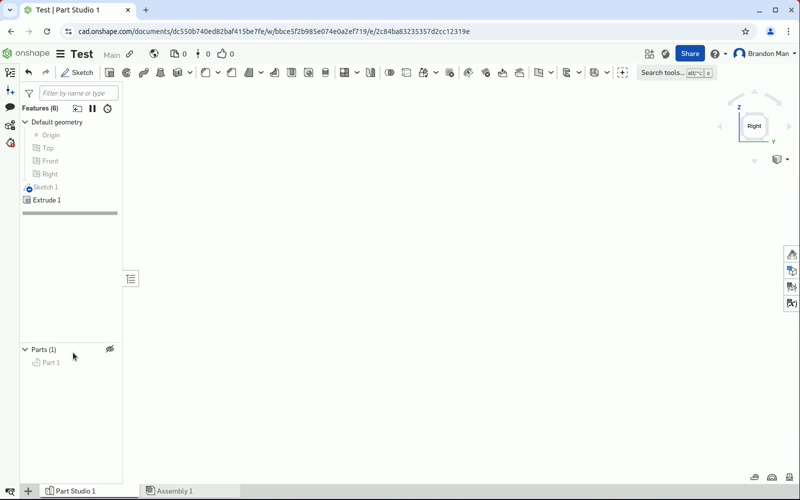
key_up(shift)
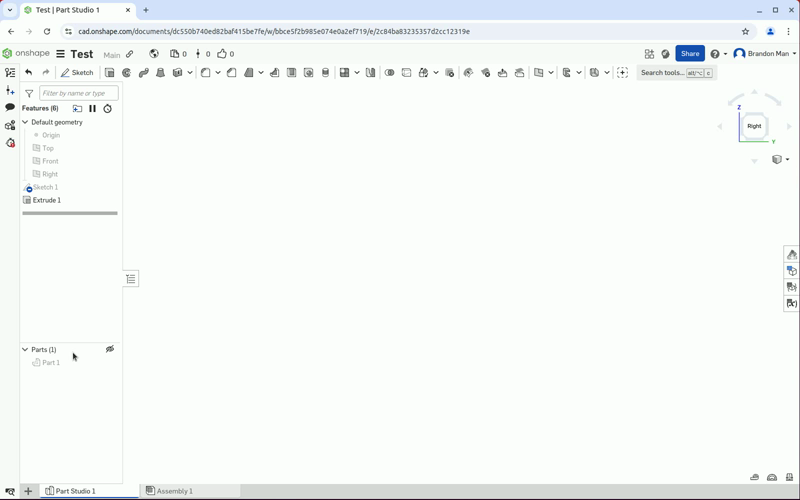
mouse_move(73, 352)
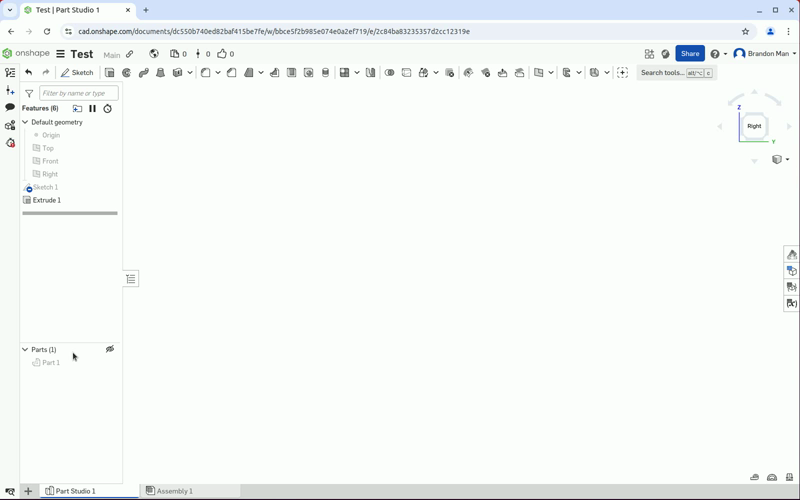
key(shift+y)
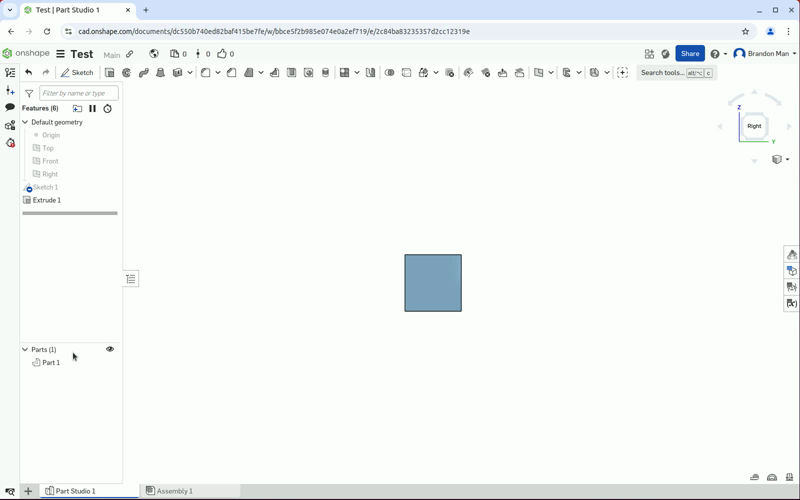
mouse_move(541, 75)
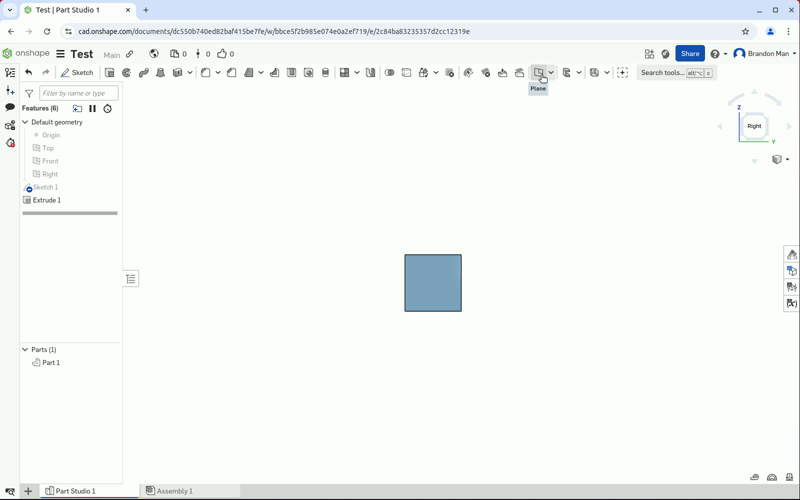
click(541, 75)
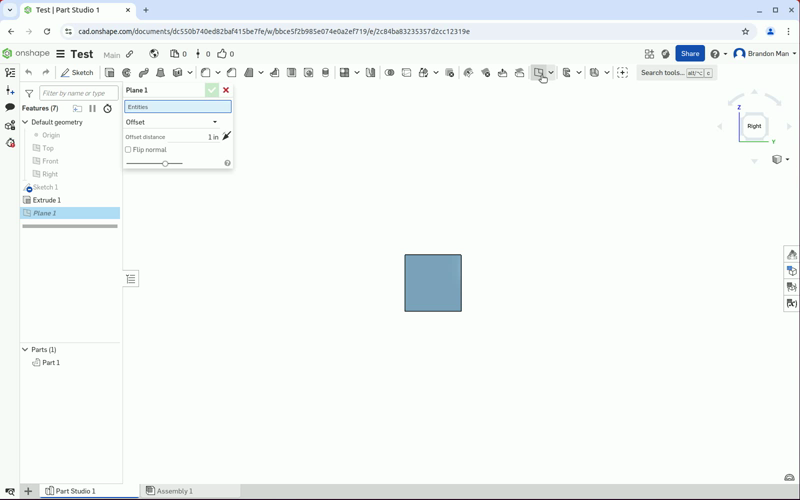
mouse_move(73, 176)
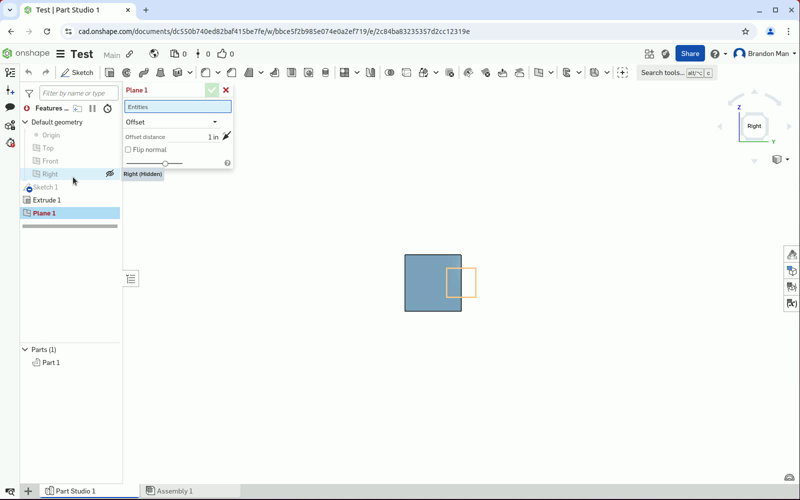
click(73, 176)
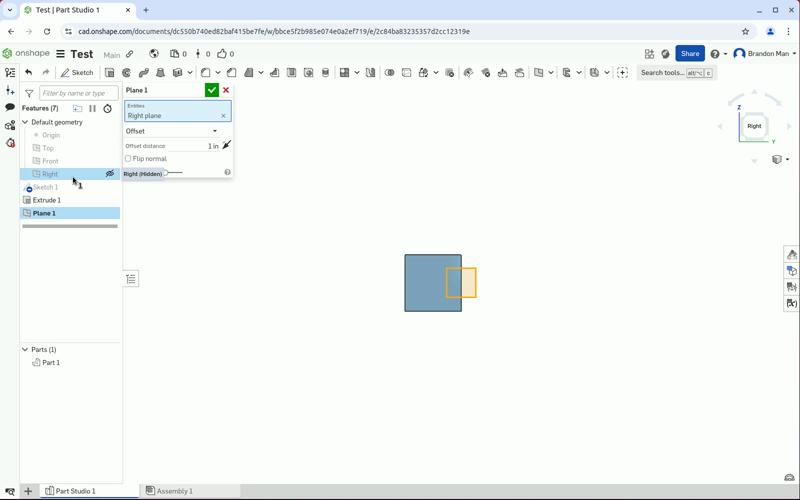
key(tab, 2)
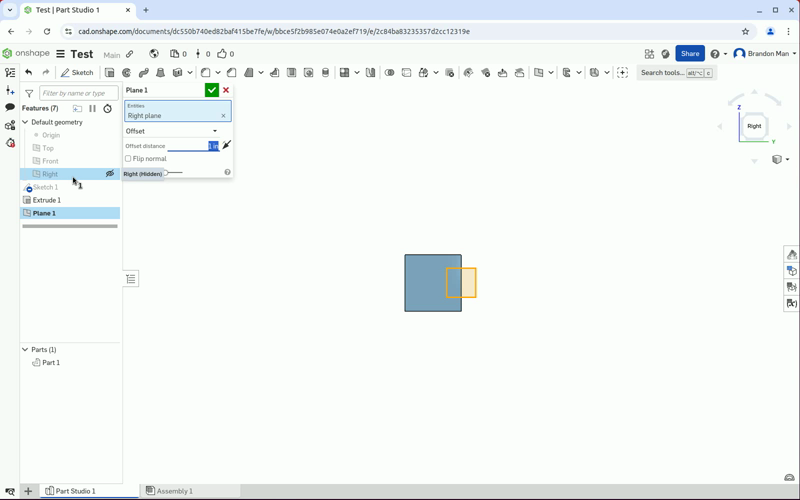
text(8.196)
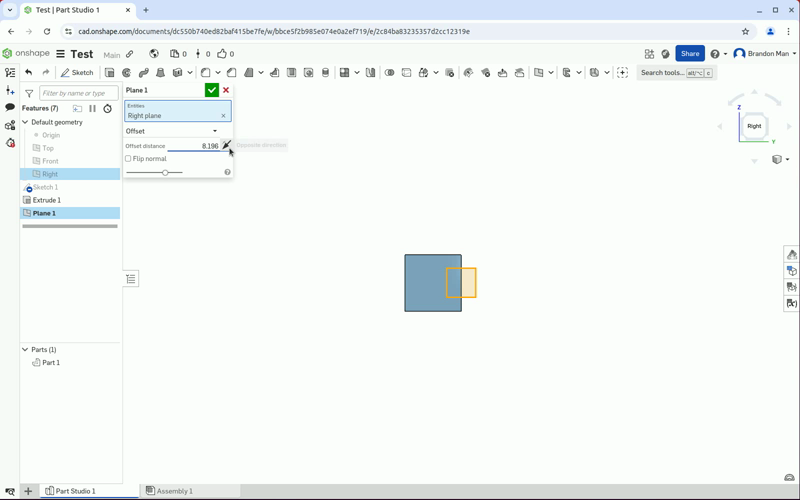
mouse_move(229, 147)
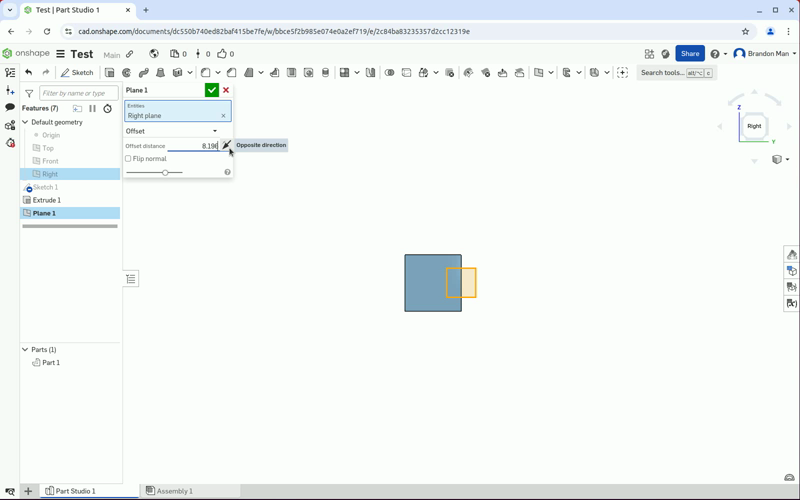
click(229, 147)
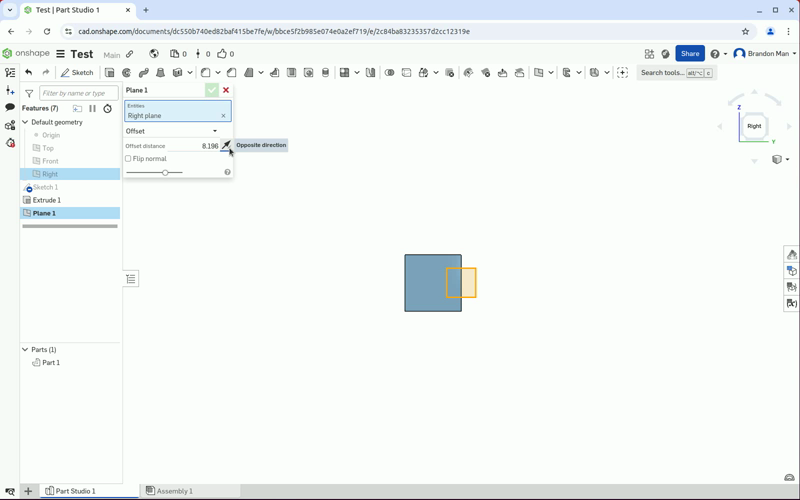
key(enter, 2)
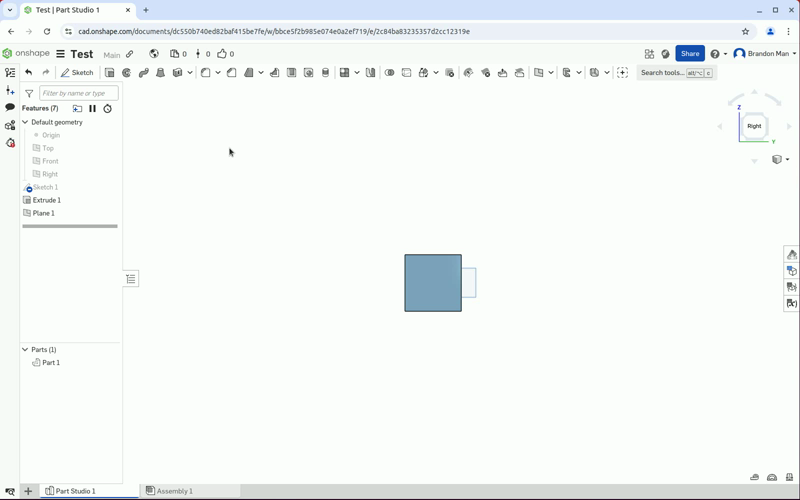
key(shift+s)
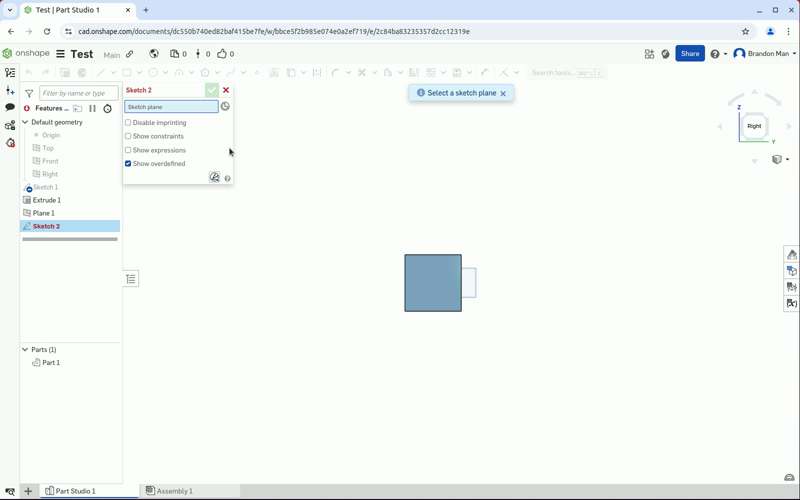
mouse_move(73, 215)
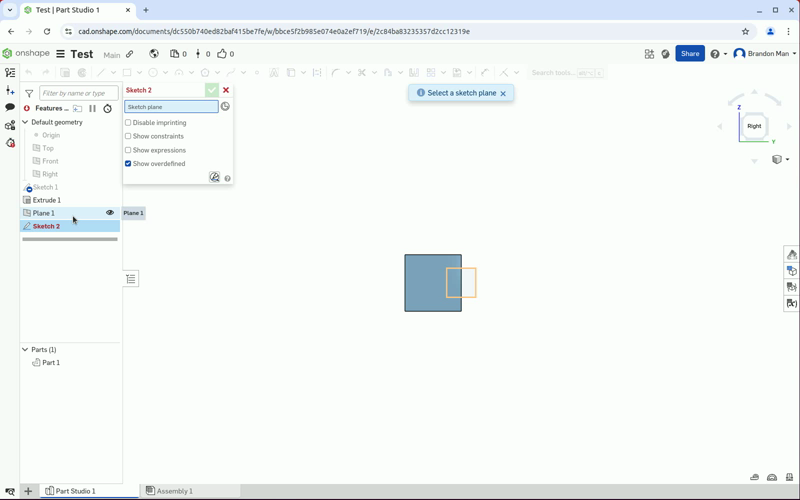
click(73, 215)
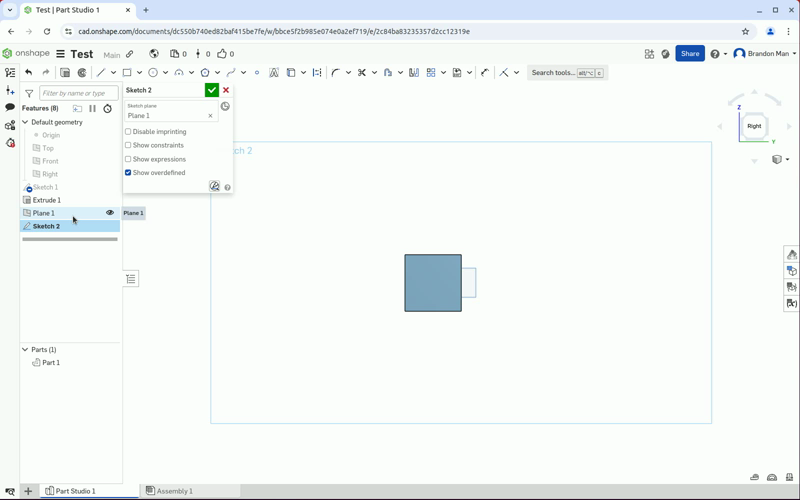
mouse_move(73, 352)
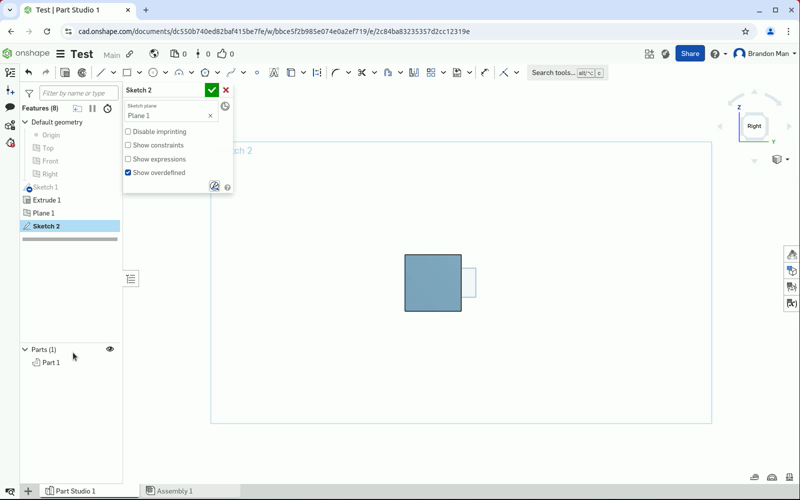
key(y)
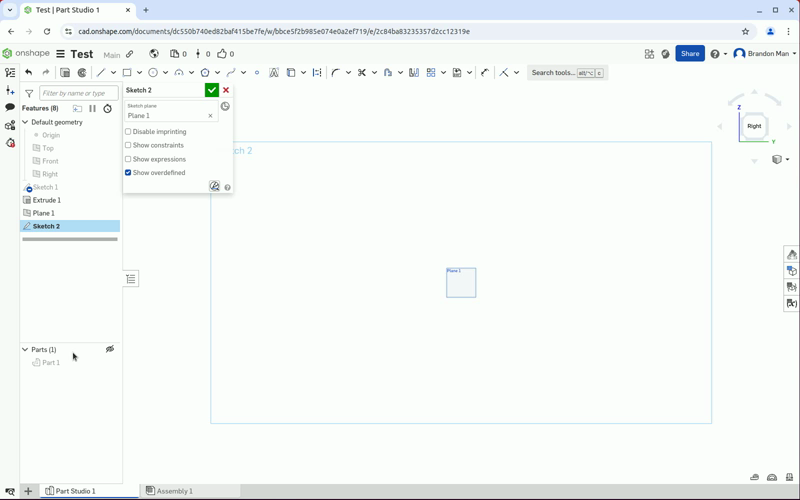
key(l)
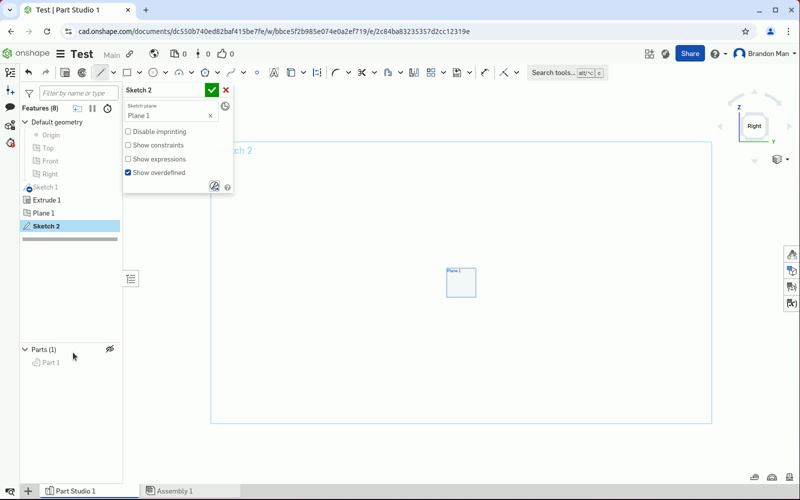
key_down(shift)
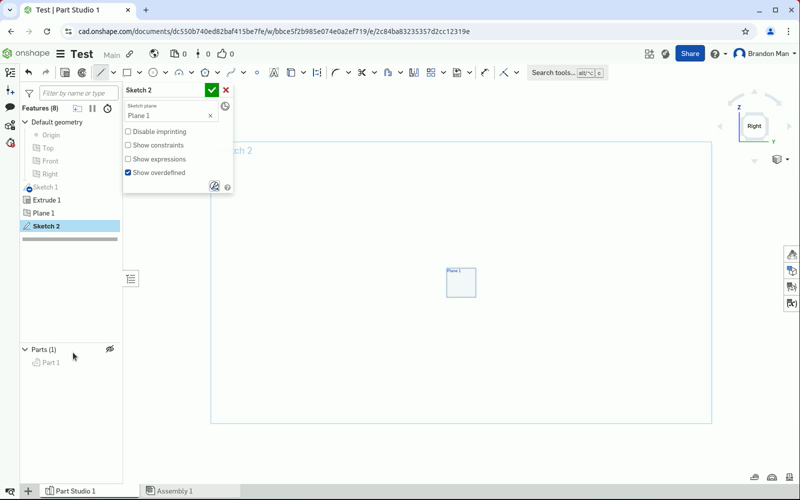
mouse_move(409, 305)
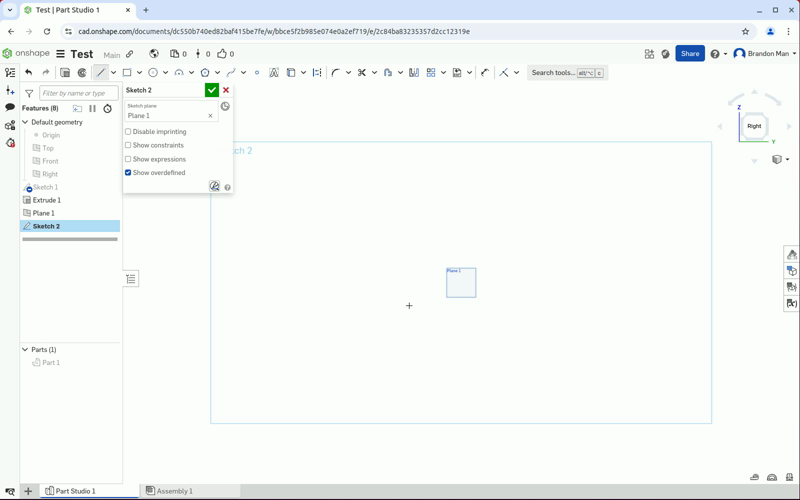
click(409, 305)
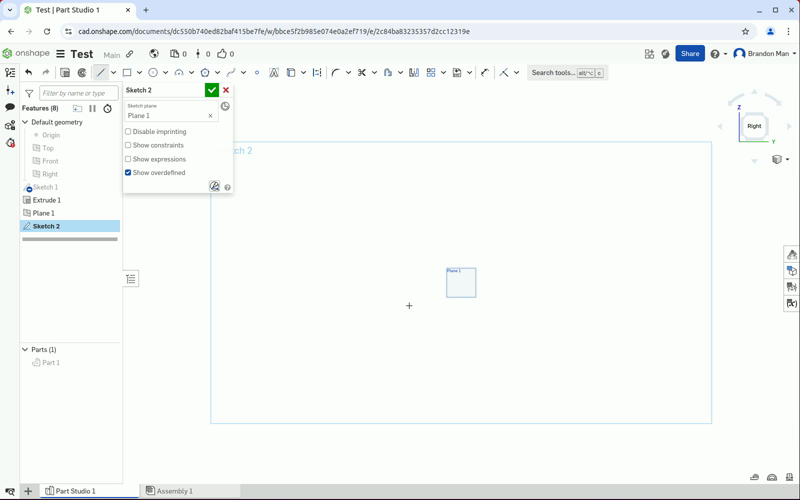
key_up(shift)
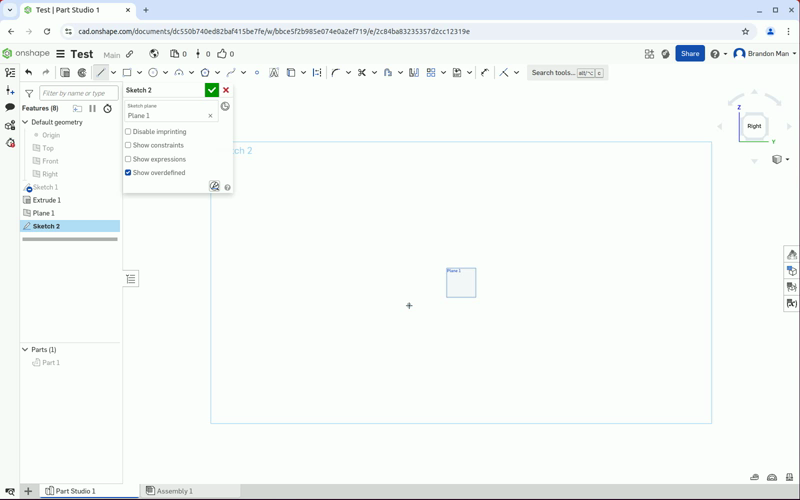
key_down(shift)
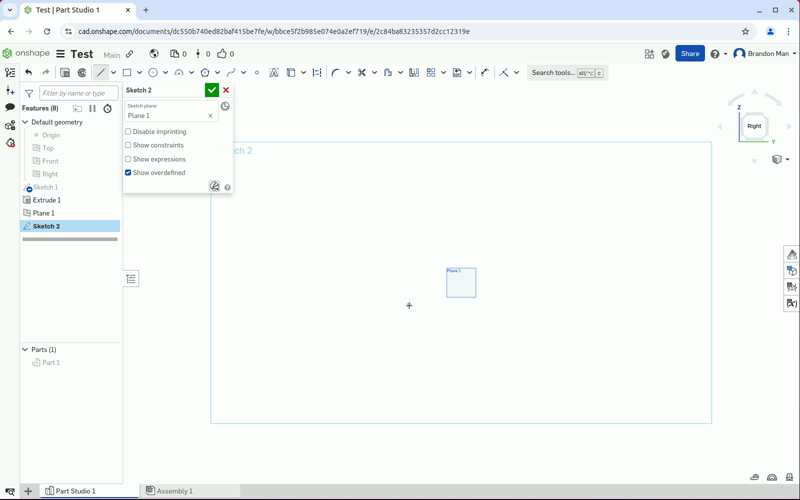
mouse_move(439, 305)
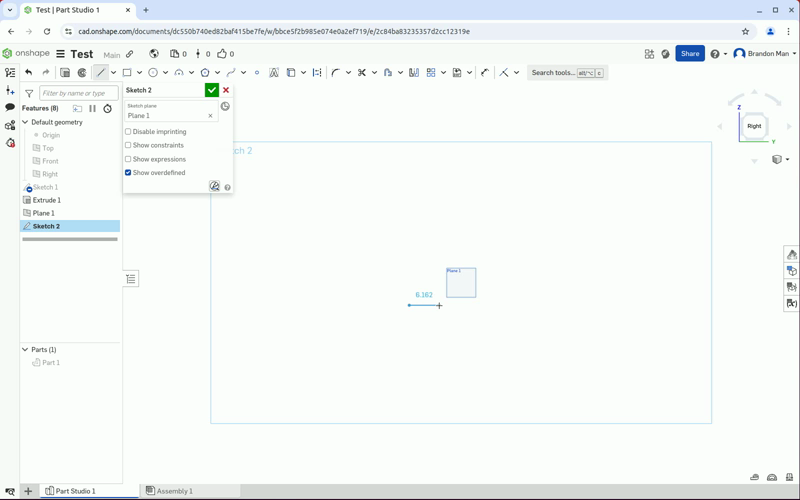
mouse_move(455, 305)
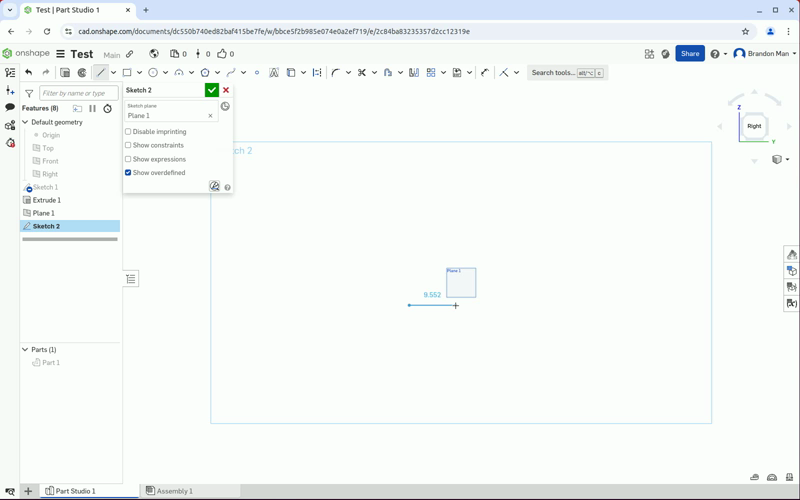
click(455, 305)
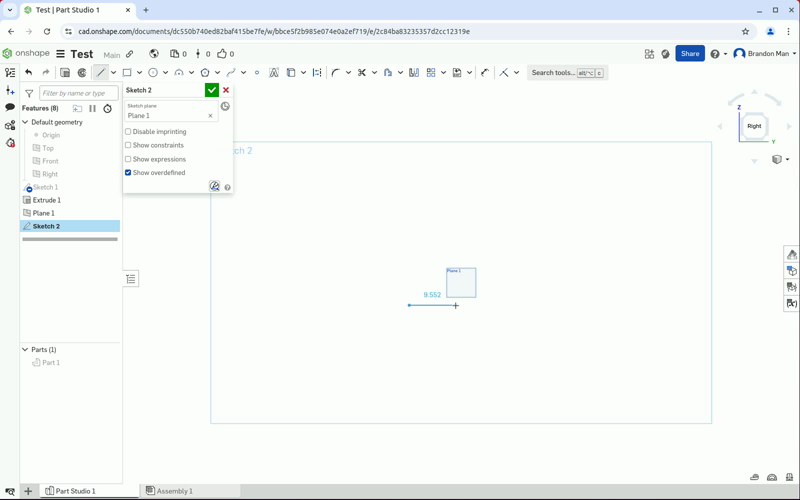
key_up(shift)
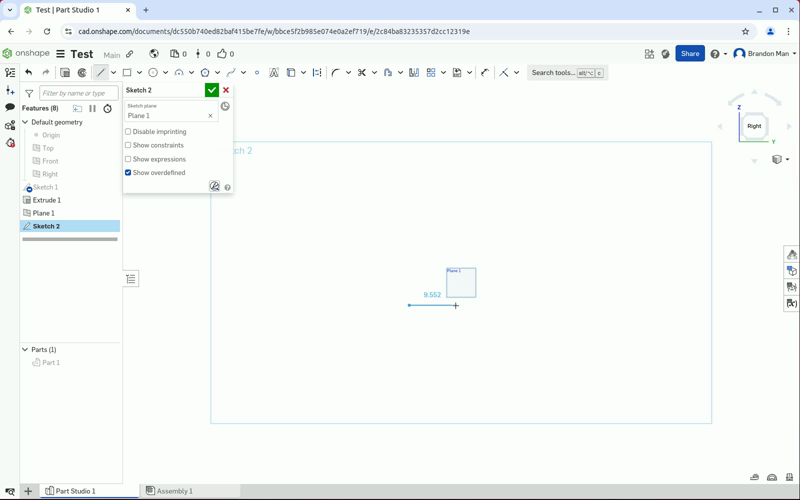
key_down(shift)
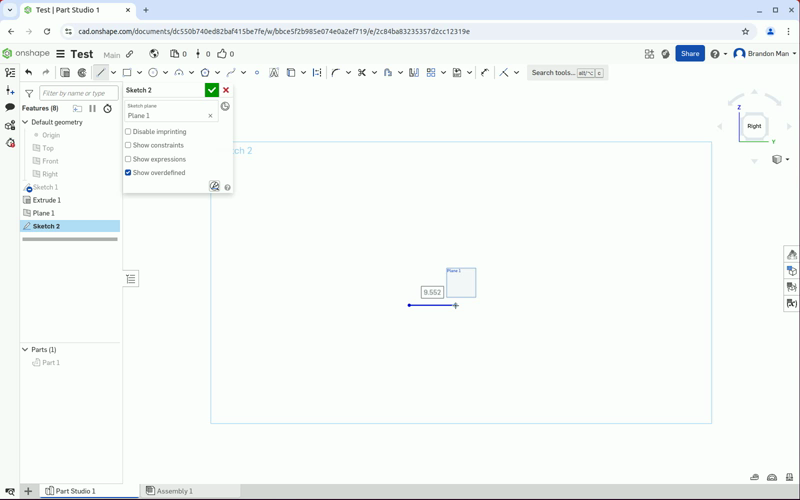
mouse_move(485, 305)
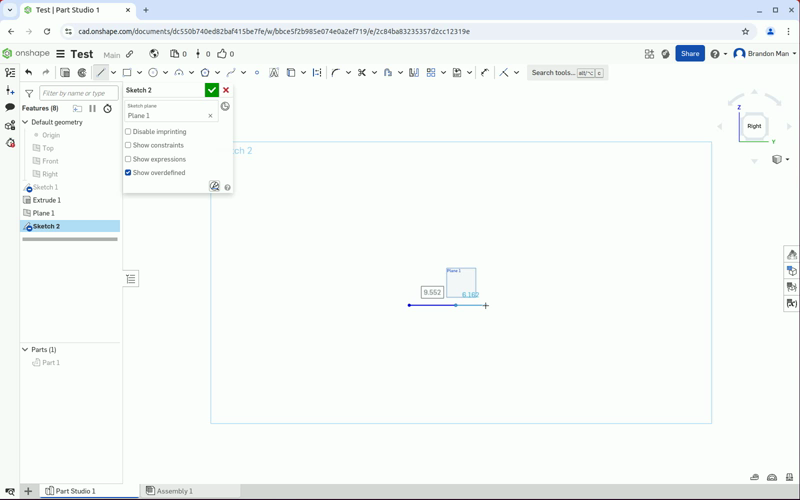
mouse_move(455, 258)
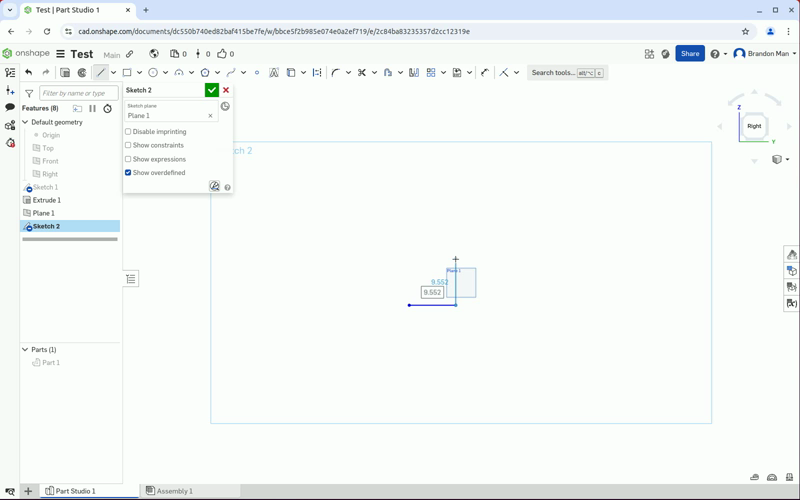
click(455, 258)
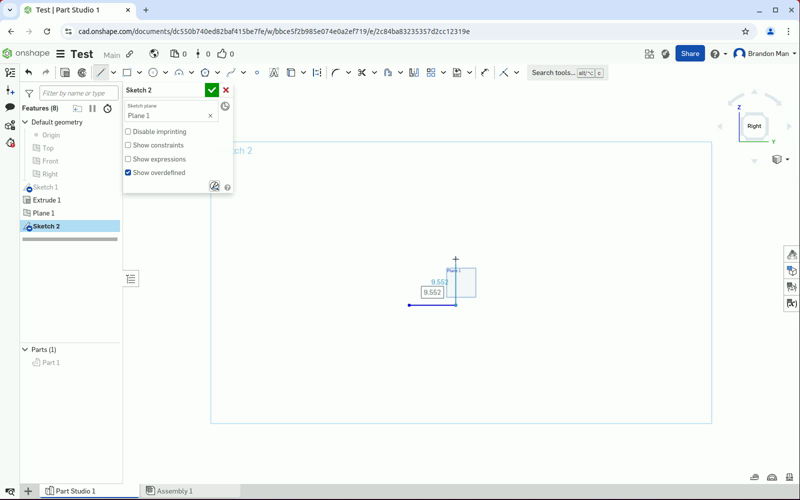
key_up(shift)
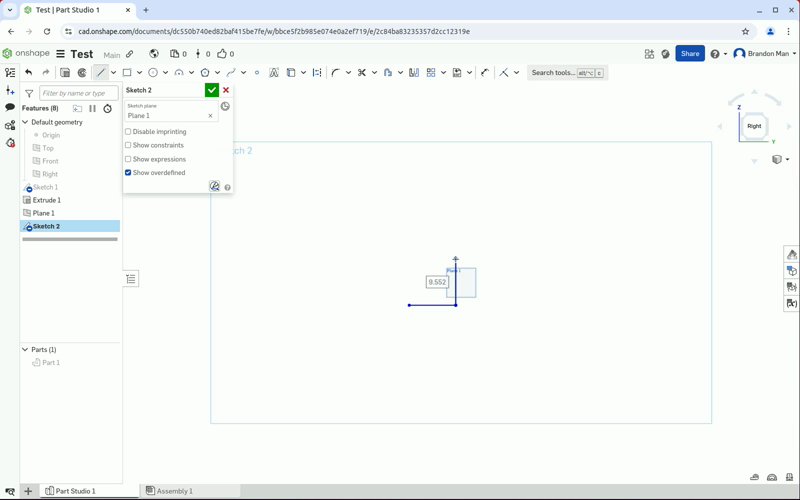
key_down(shift)
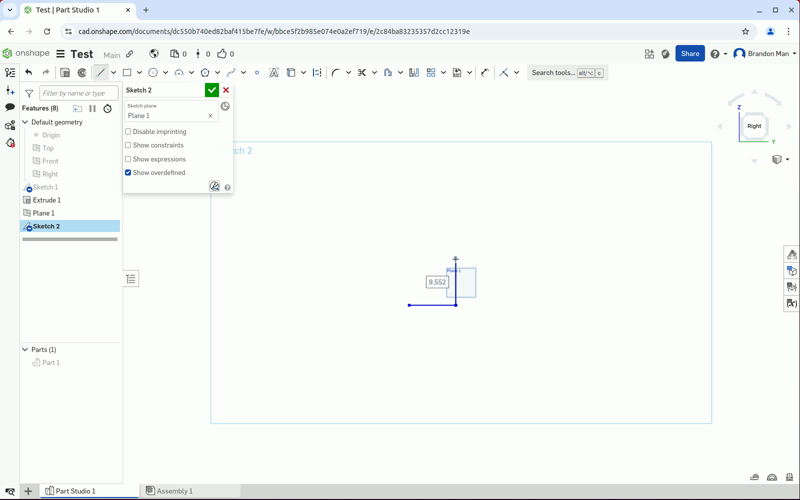
mouse_move(485, 258)
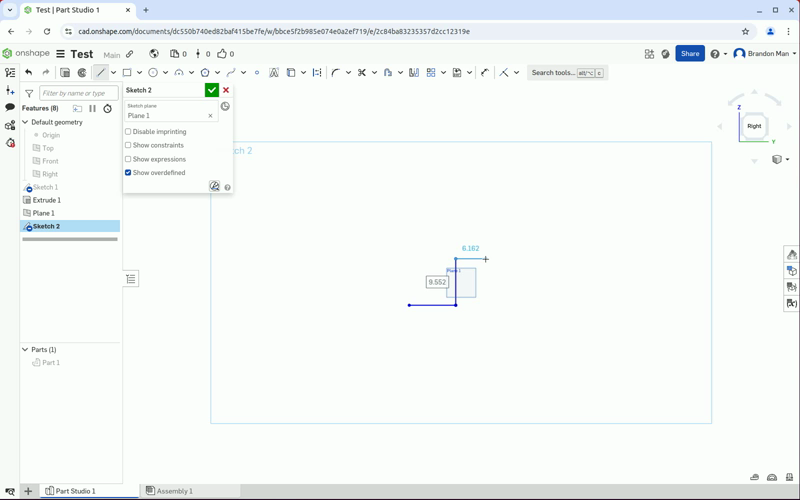
mouse_move(409, 258)
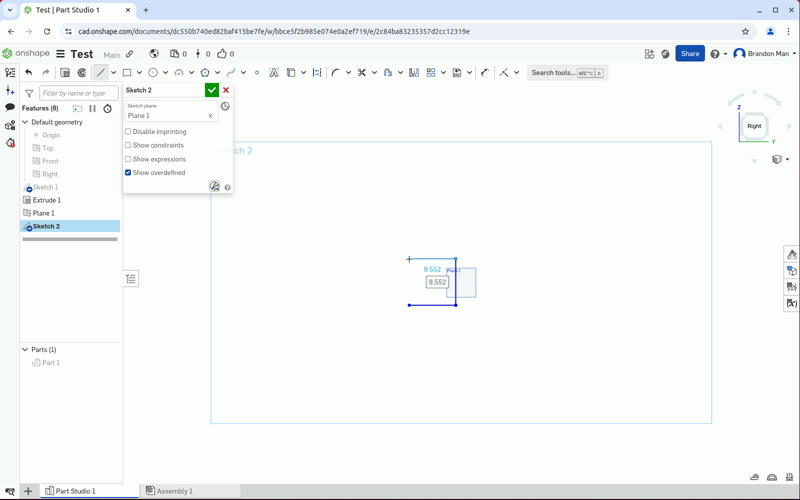
click(409, 258)
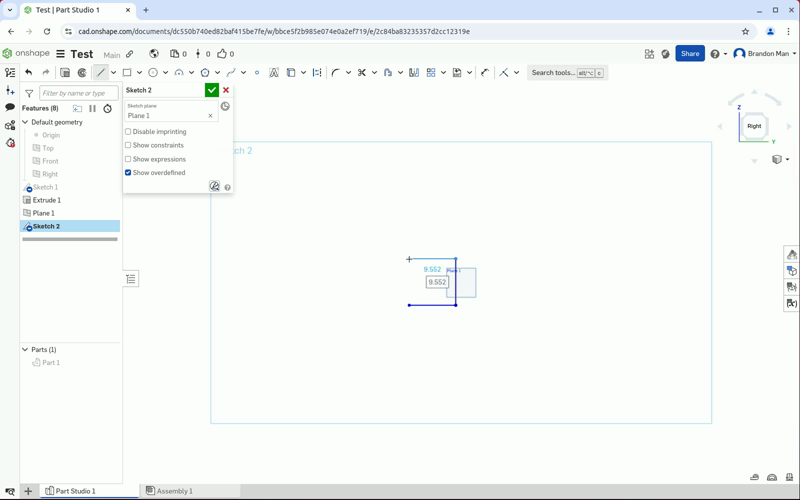
key_up(shift)
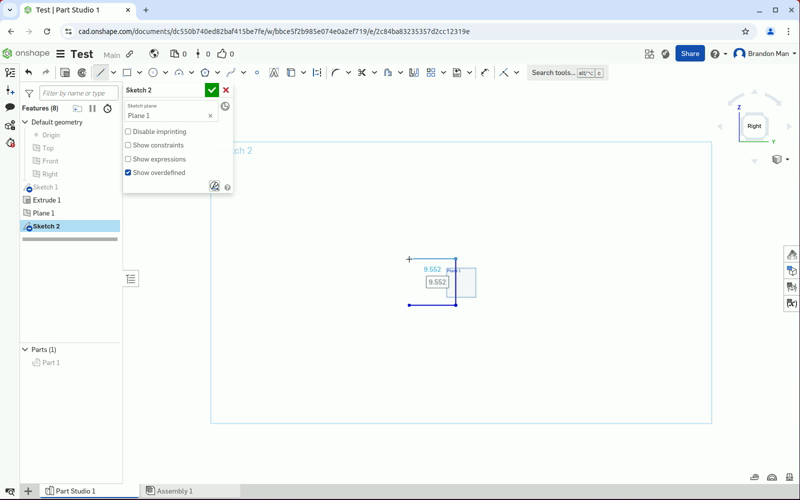
mouse_move(439, 258)
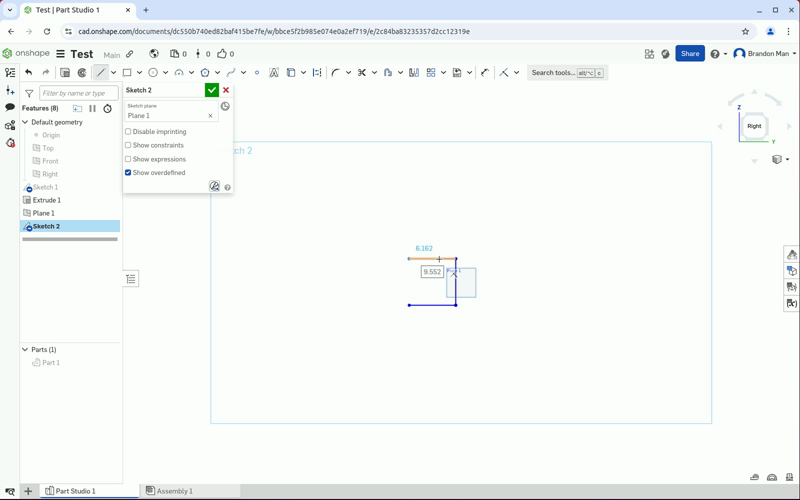
key_down(shift)
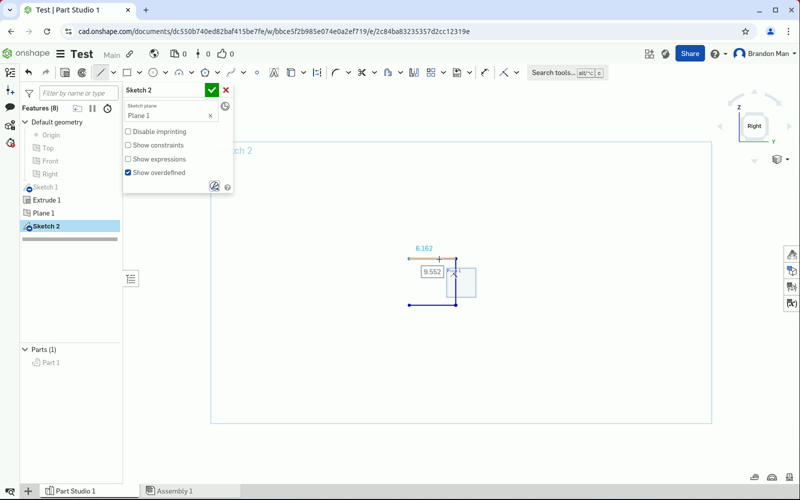
mouse_move(409, 305)
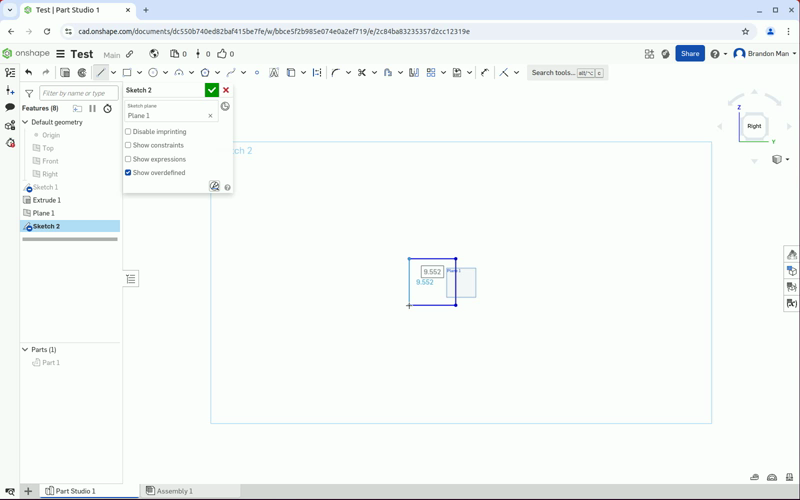
key_up(shift)
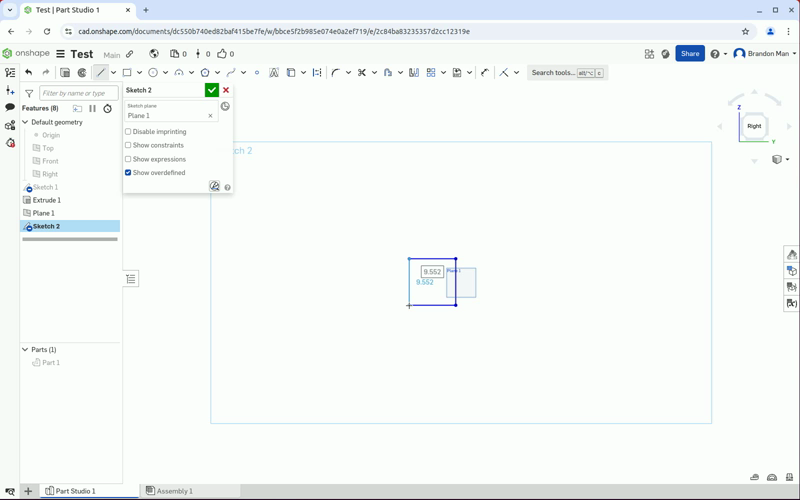
click(409, 305)
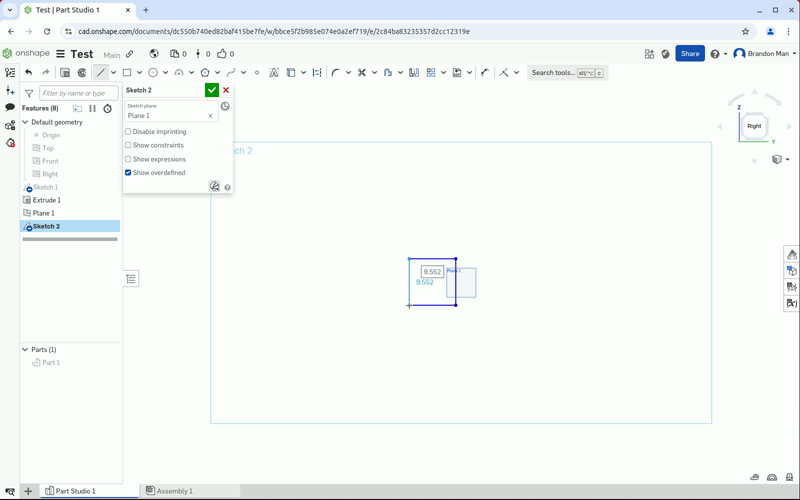
key(esc)
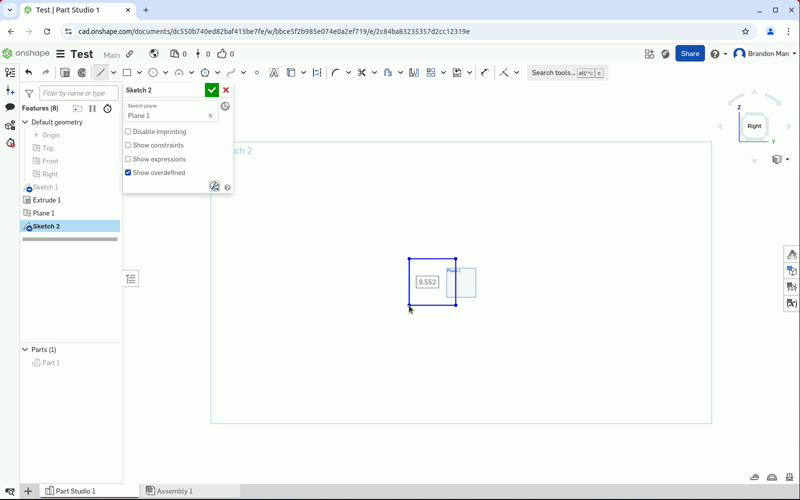
mouse_move(411, 262)
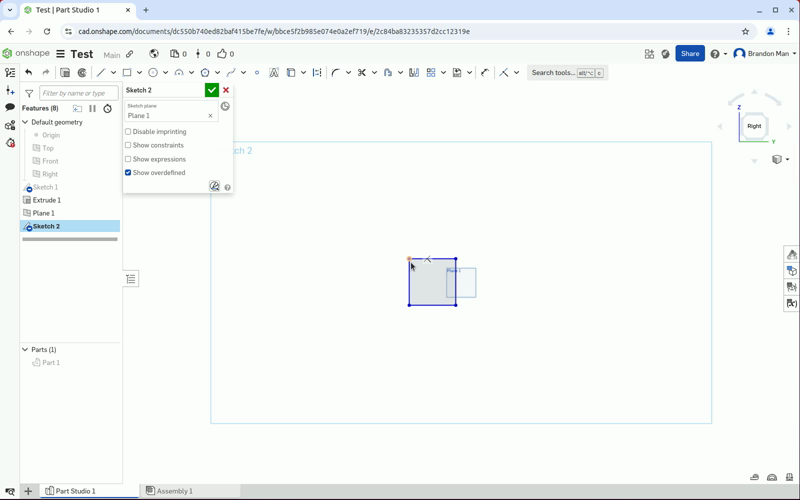
click(411, 262)
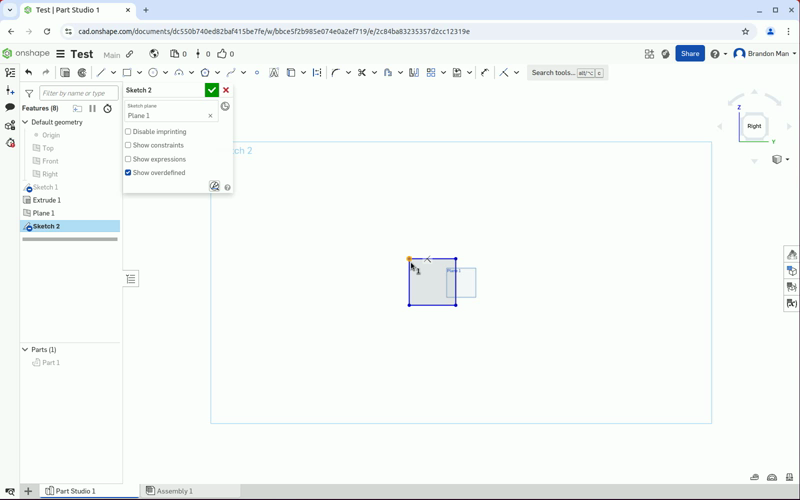
mouse_move(73, 352)
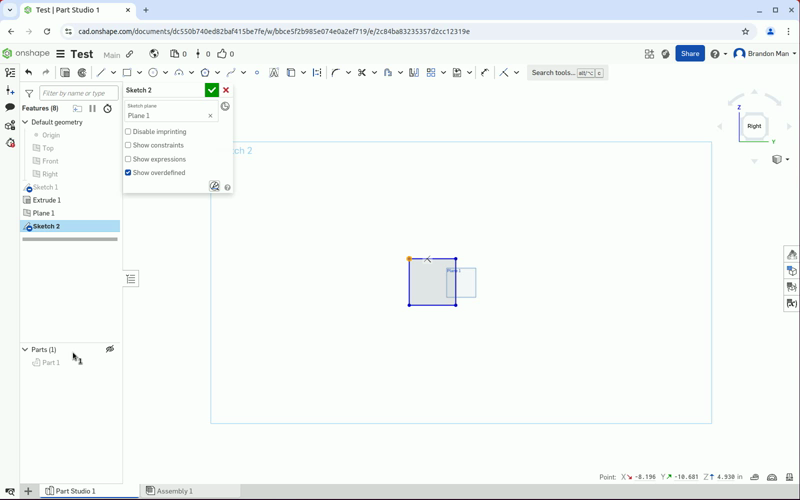
key(shift+y)
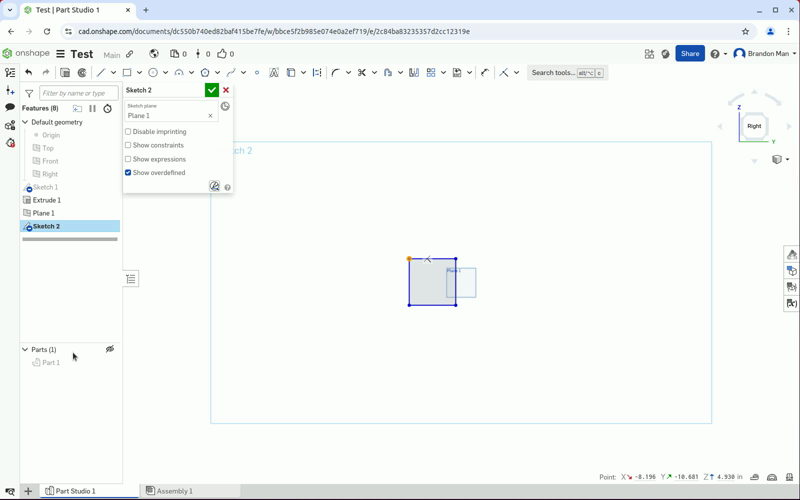
key(shift+e)
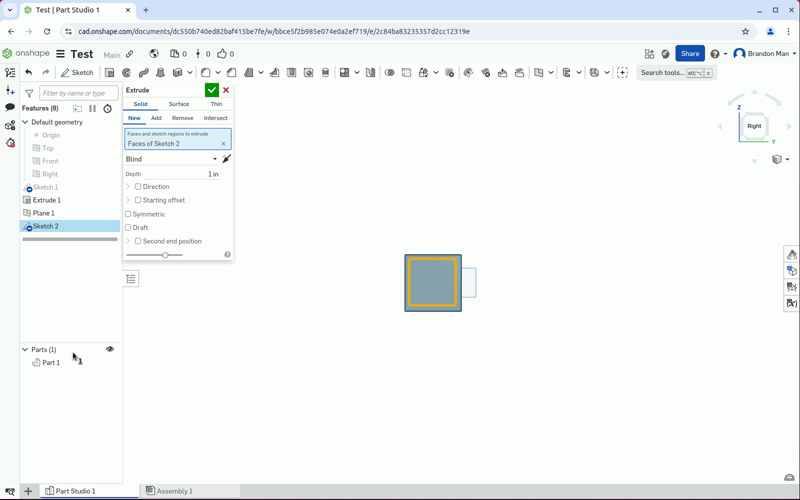
mouse_move(143, 106)
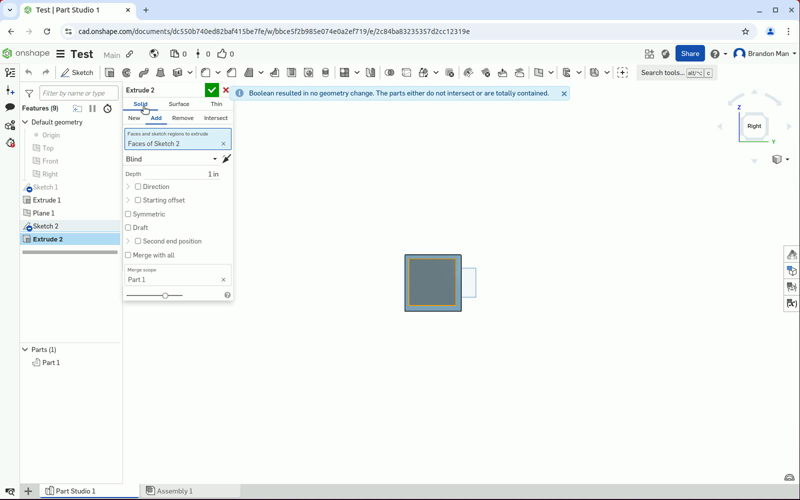
click(143, 106)
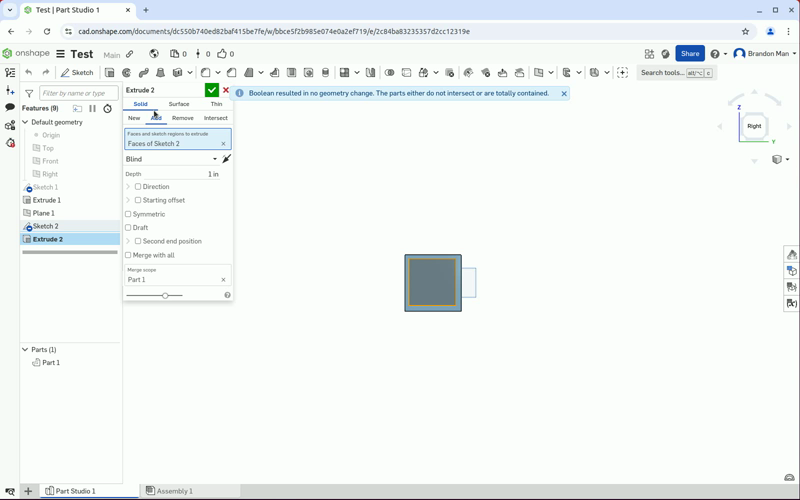
mouse_move(186, 120)
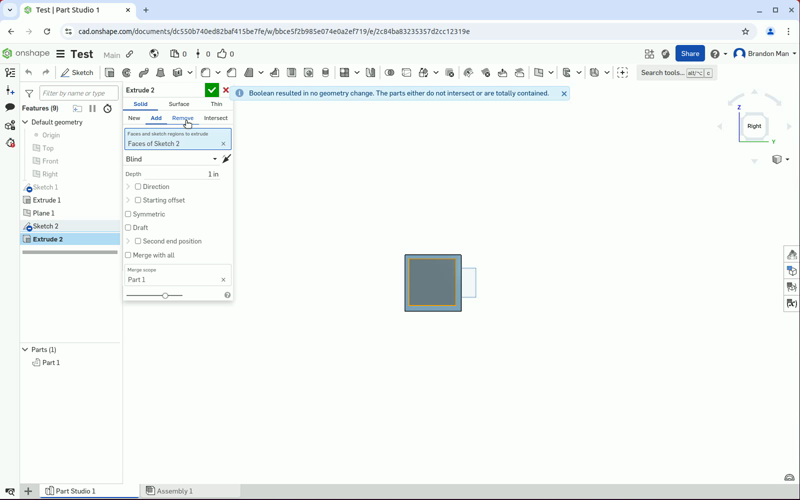
click(186, 120)
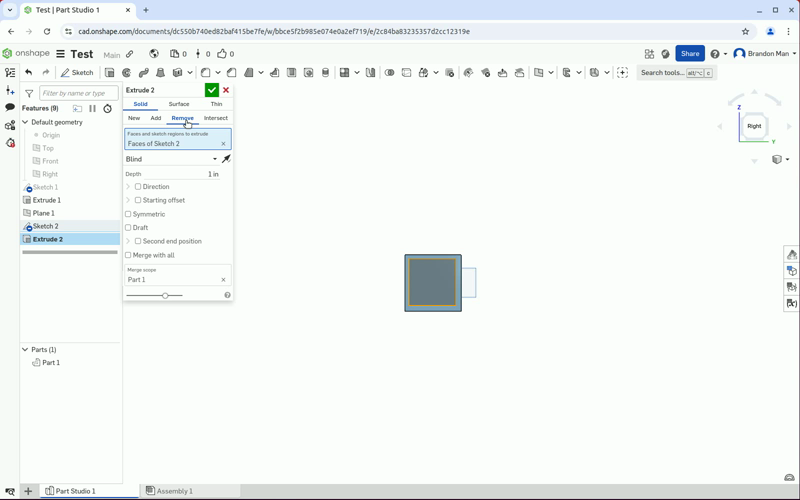
key(tab, 4)
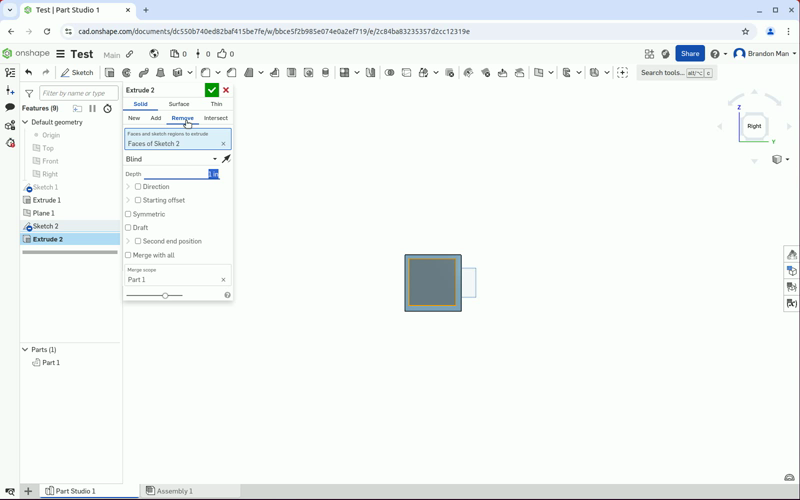
text(16.128)
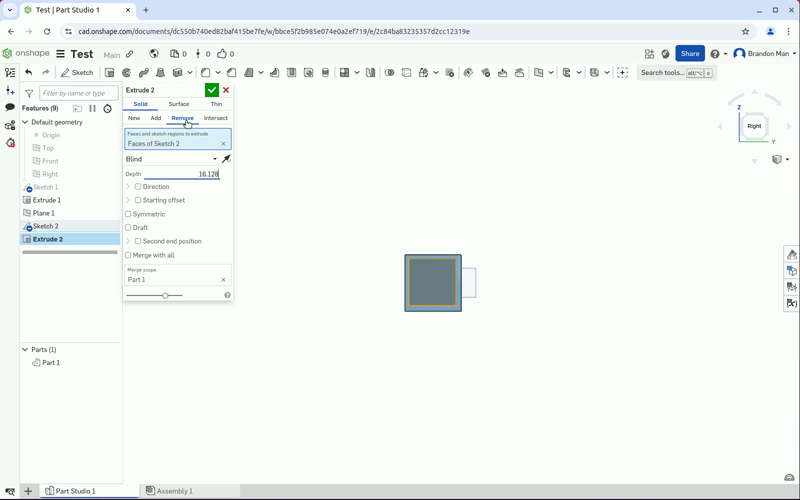
key(tab, 6)
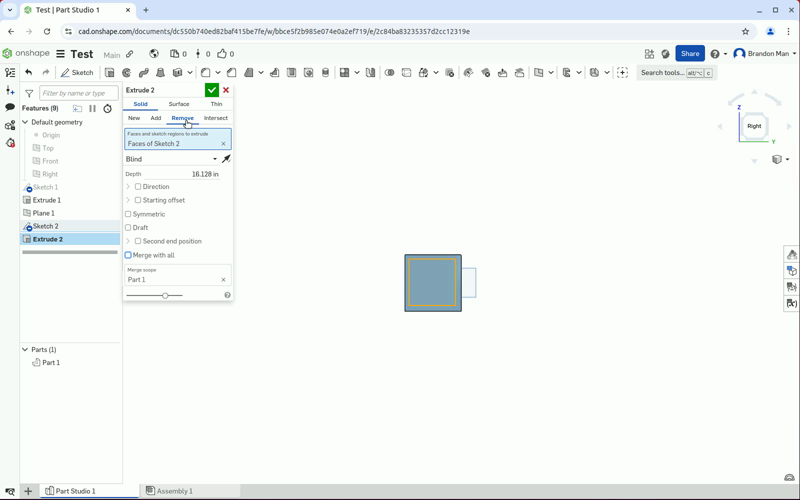
key(space)
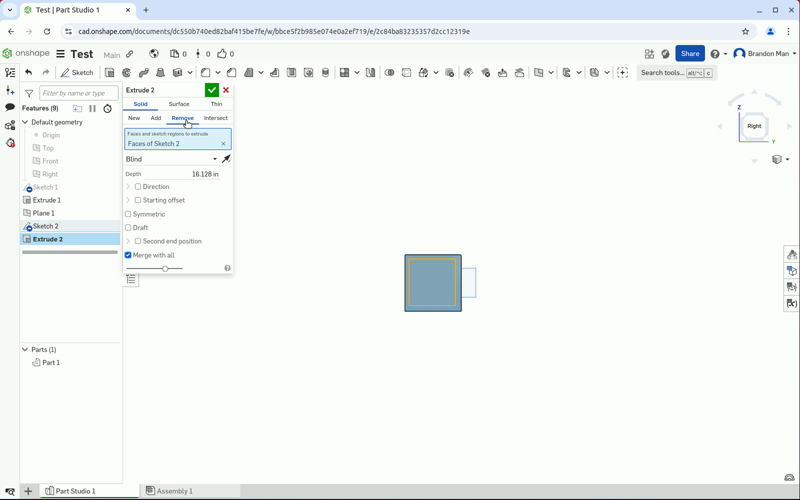
key(enter)
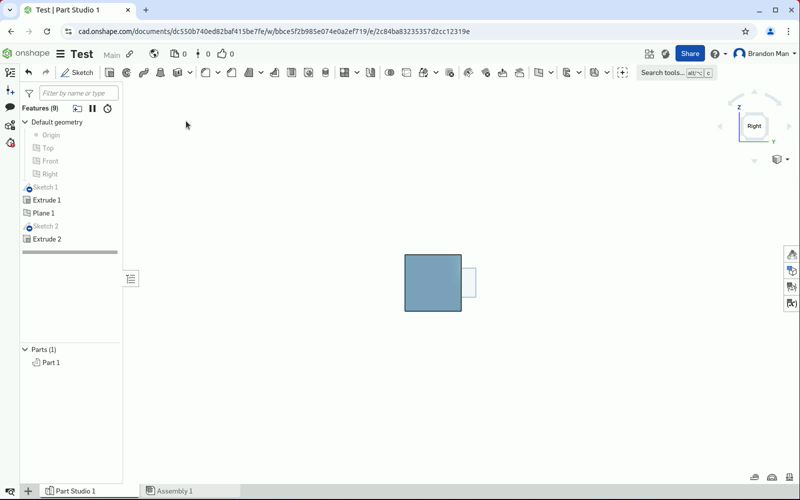
key(shift+h)
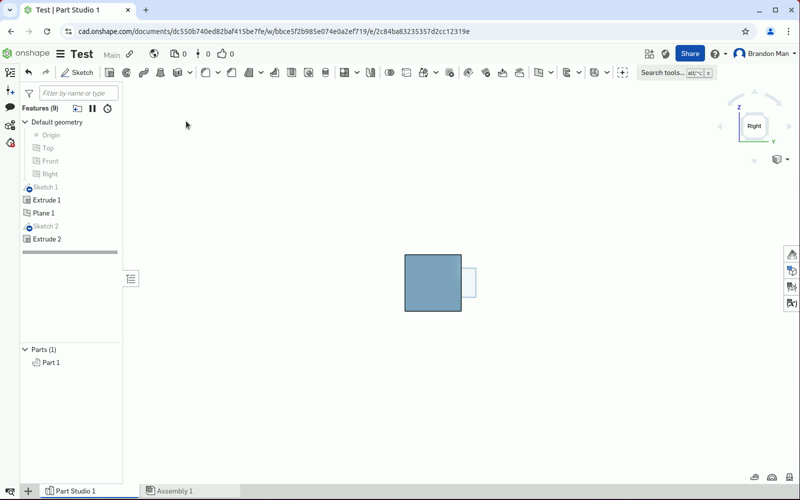
key(shift+h)
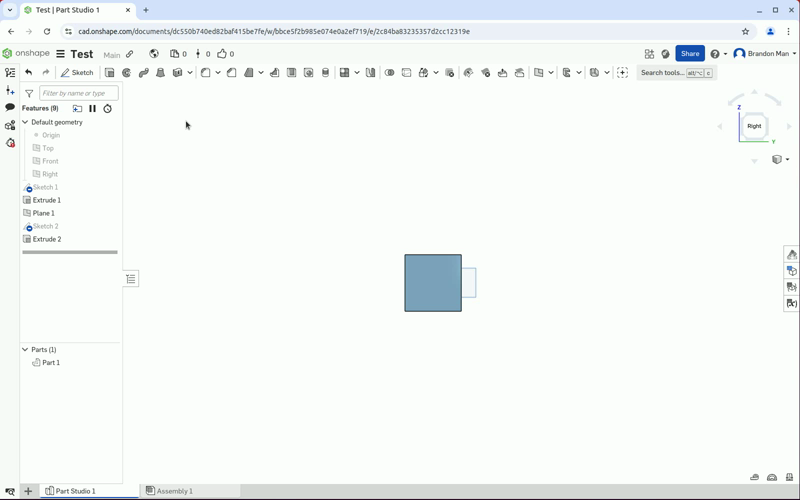
mouse_move(73, 189)
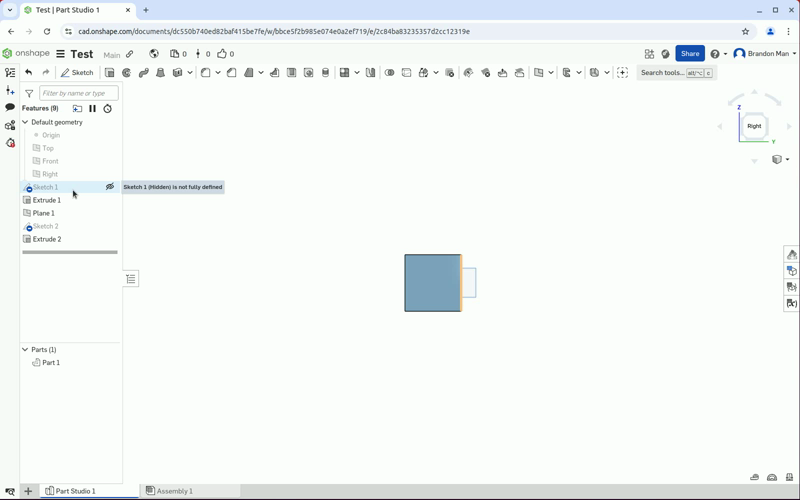
click(73, 189)
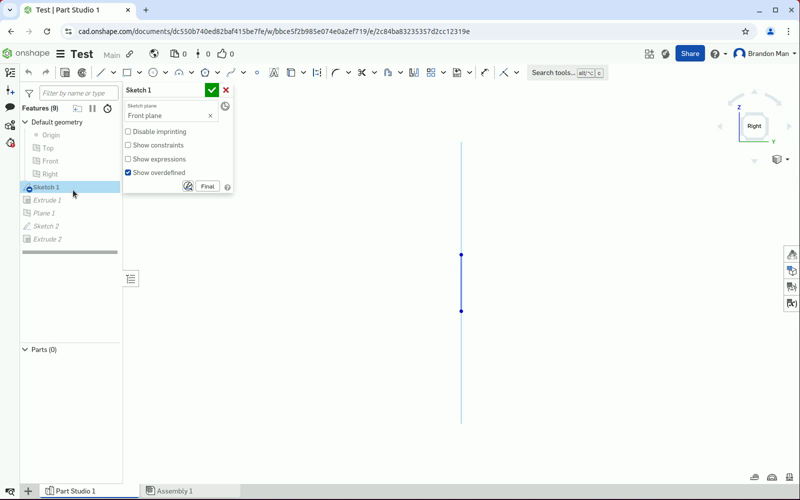
mouse_move(229, 92)
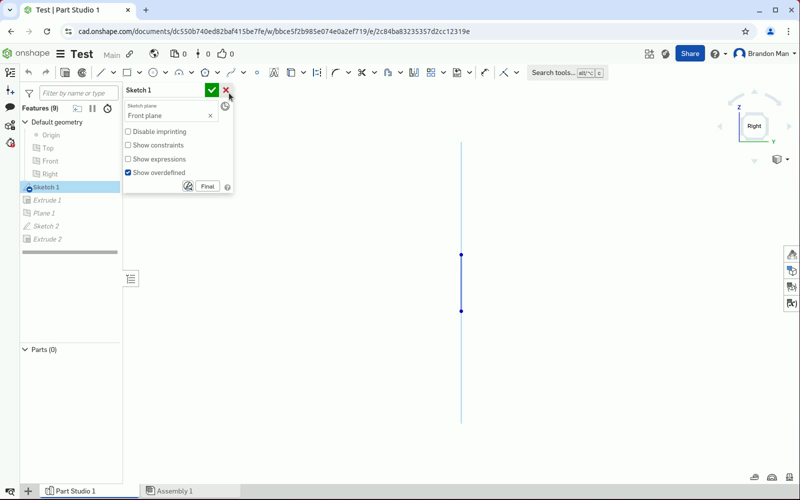
click(229, 92)
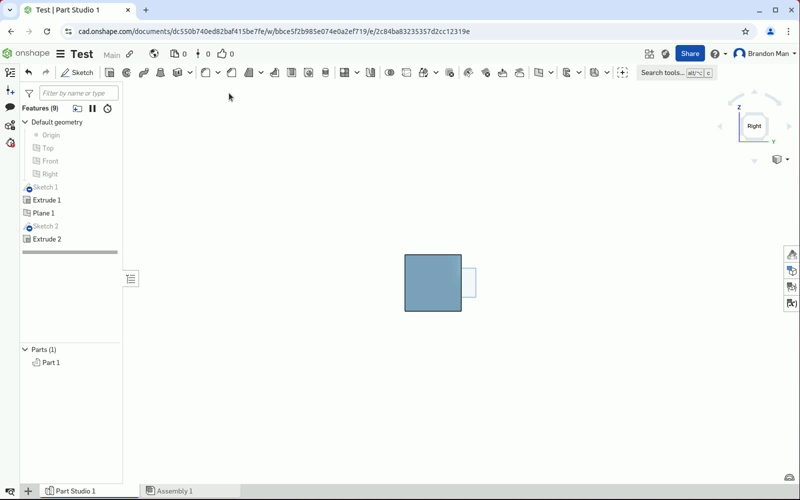
mouse_move(73, 352)
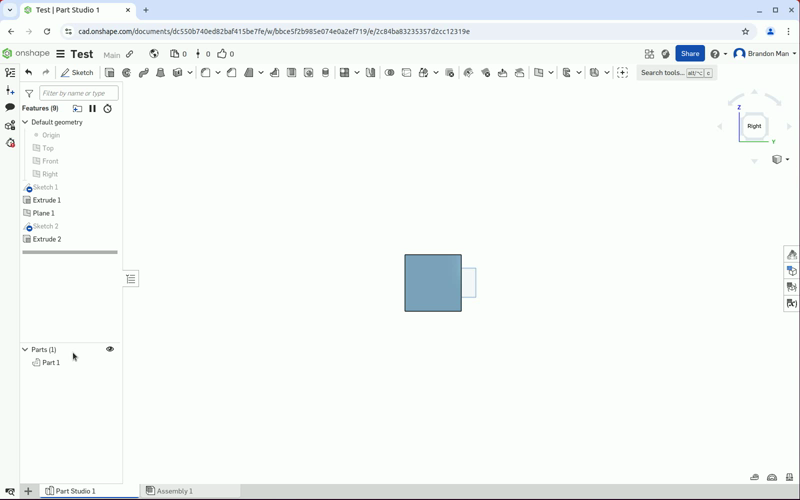
key(y)
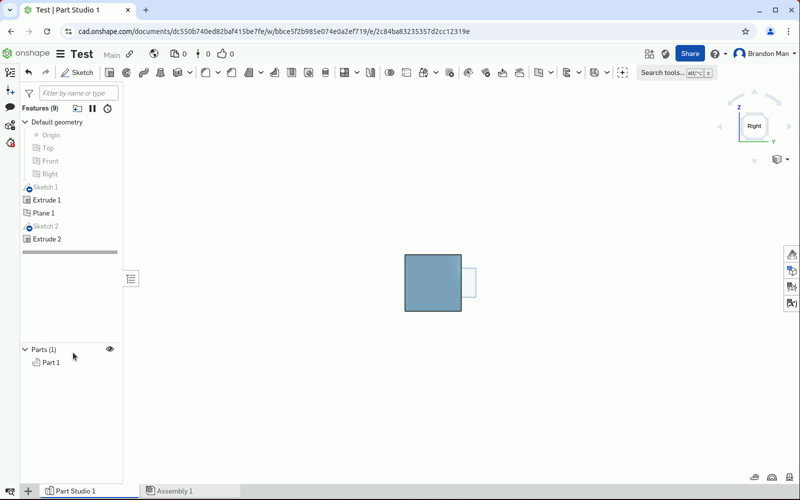
key(shift+p)
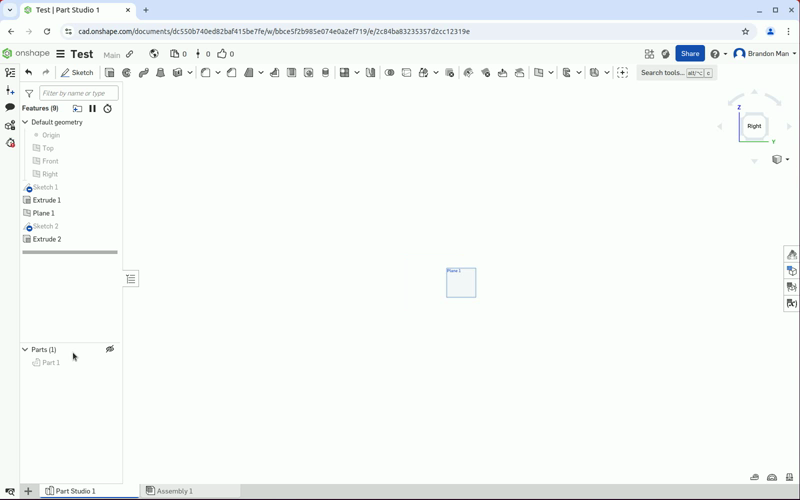
key(space)
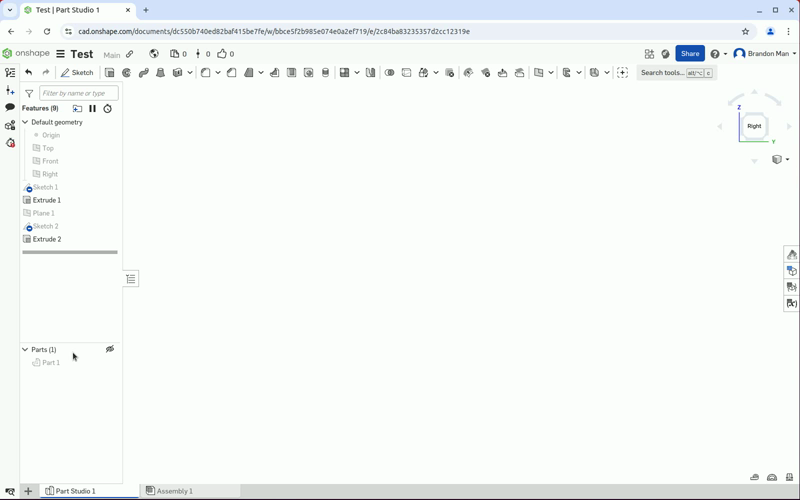
key_down(shift)
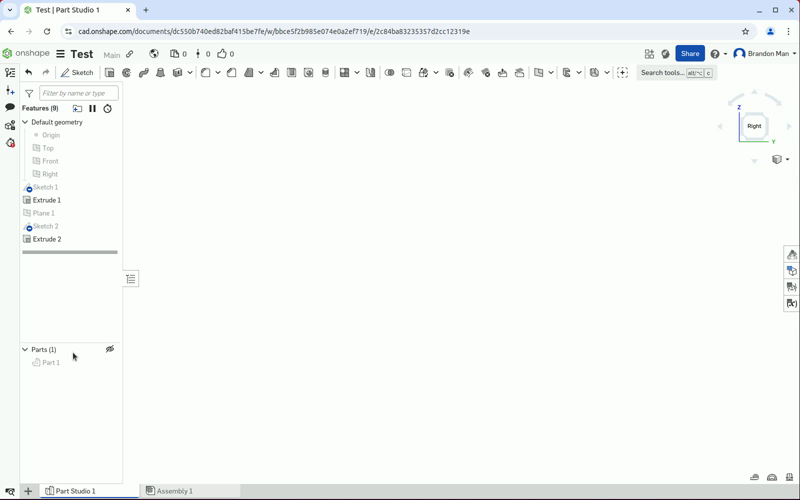
key(right)
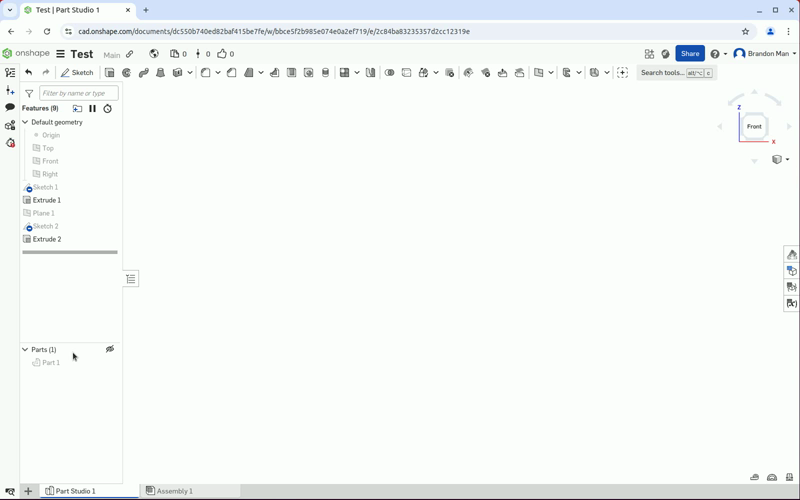
key_up(shift)
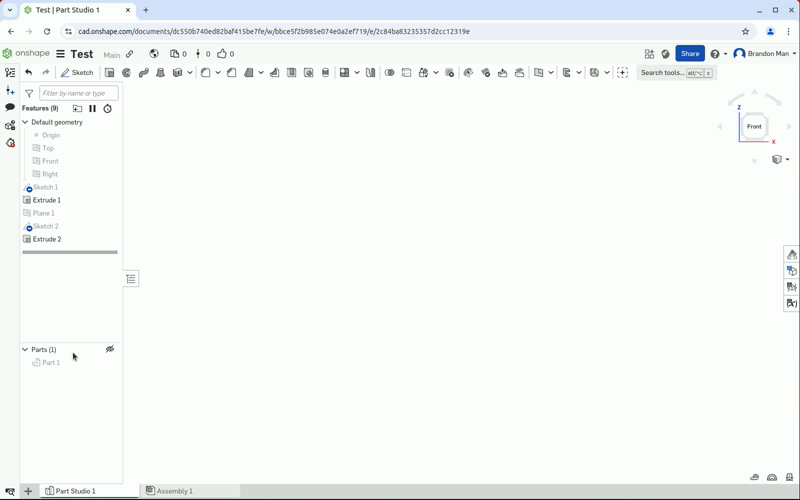
mouse_move(73, 352)
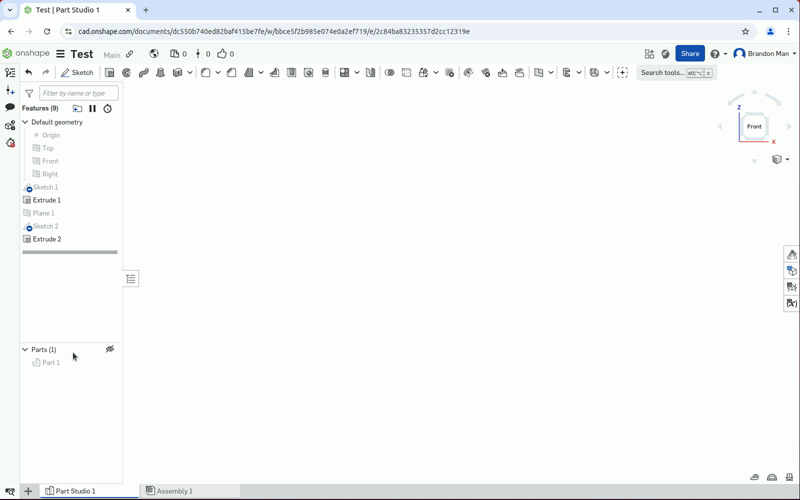
key(shift+y)
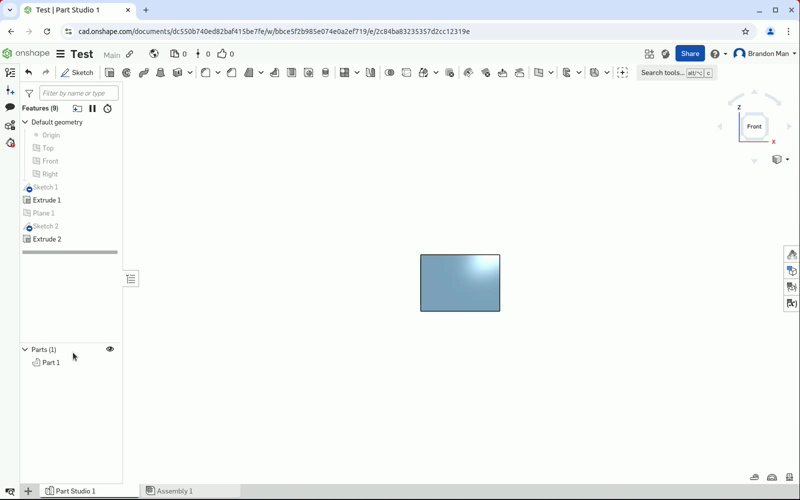
mouse_move(541, 75)
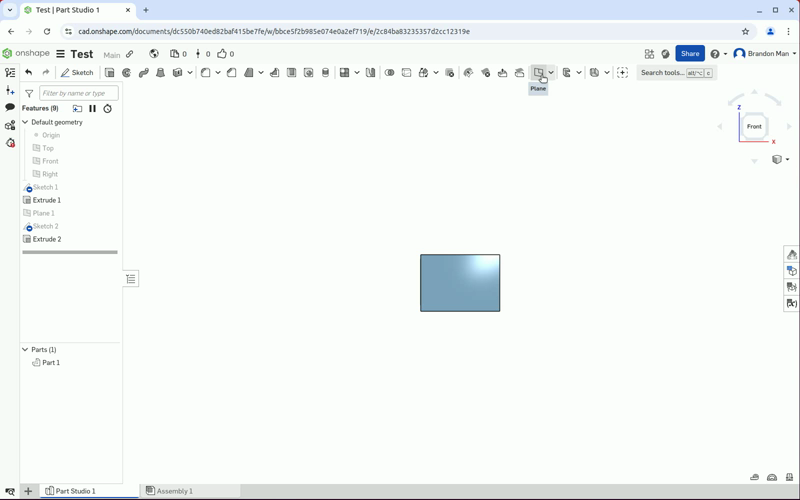
click(541, 75)
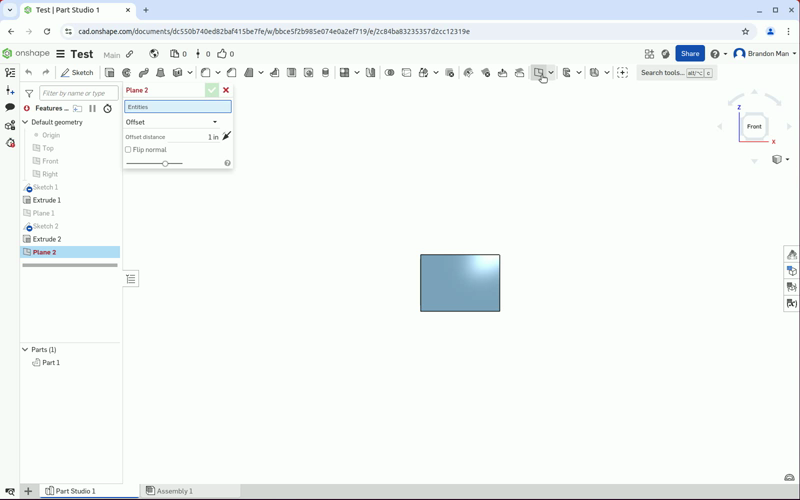
mouse_move(73, 163)
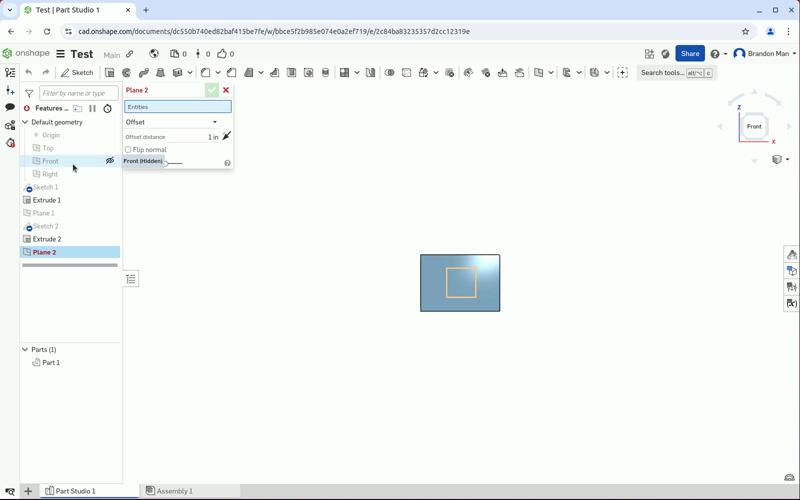
click(73, 163)
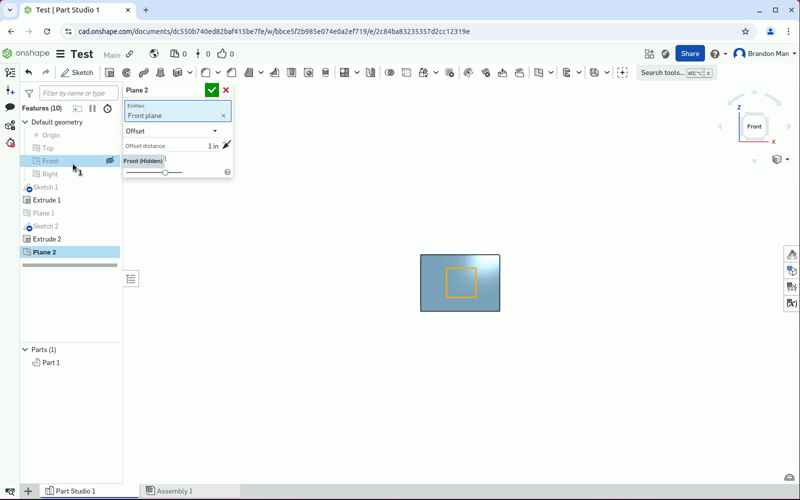
key(tab, 2)
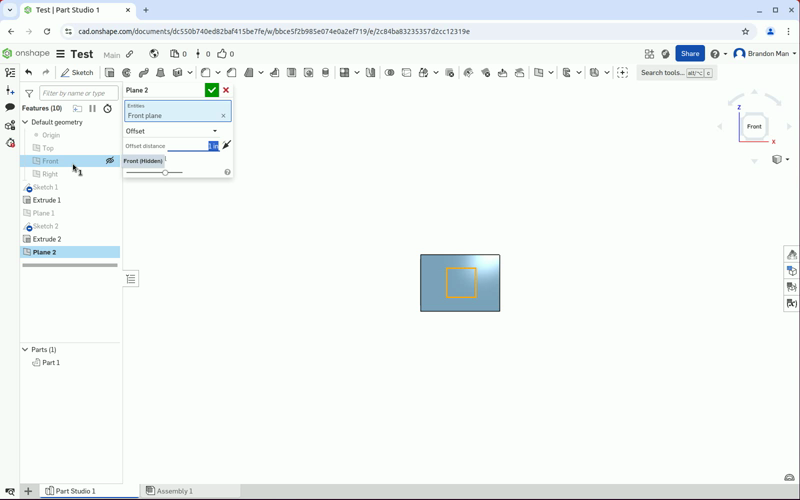
text(11.554)
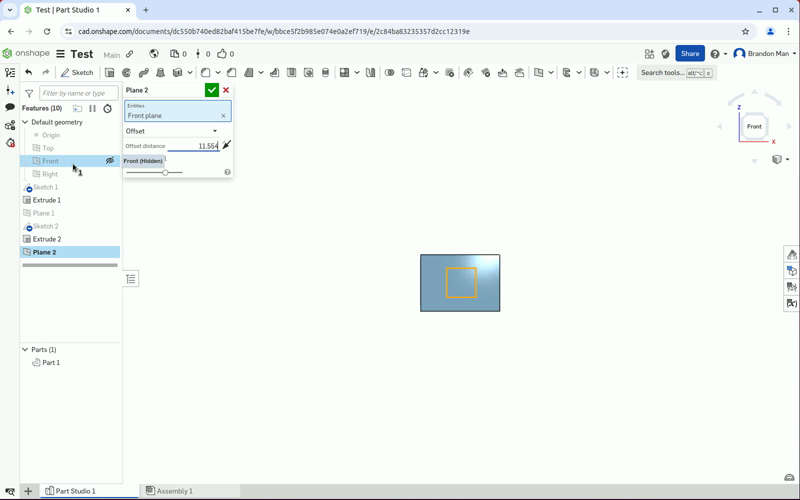
key(enter, 2)
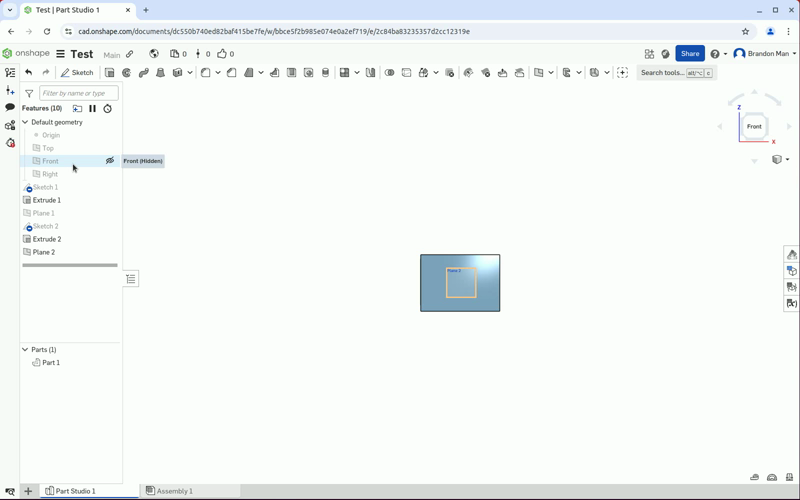
key(shift+s)
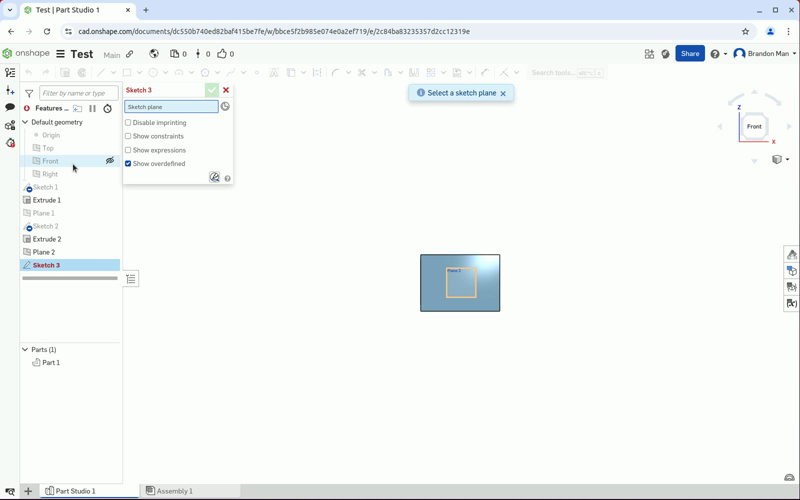
mouse_move(73, 254)
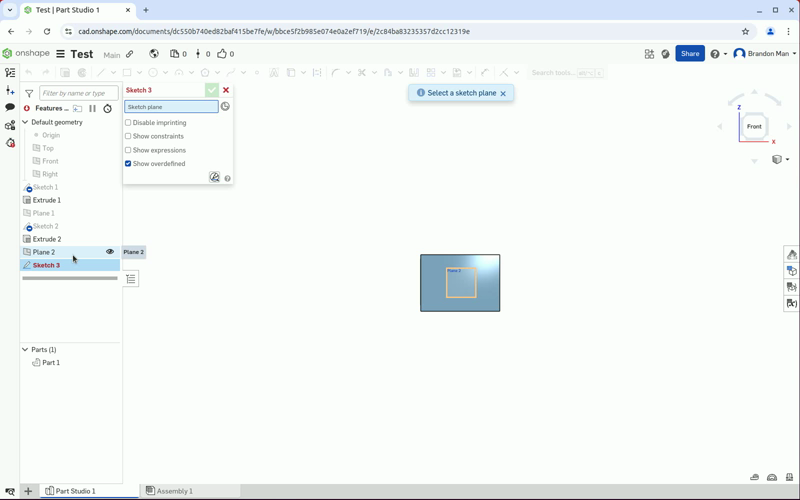
click(73, 254)
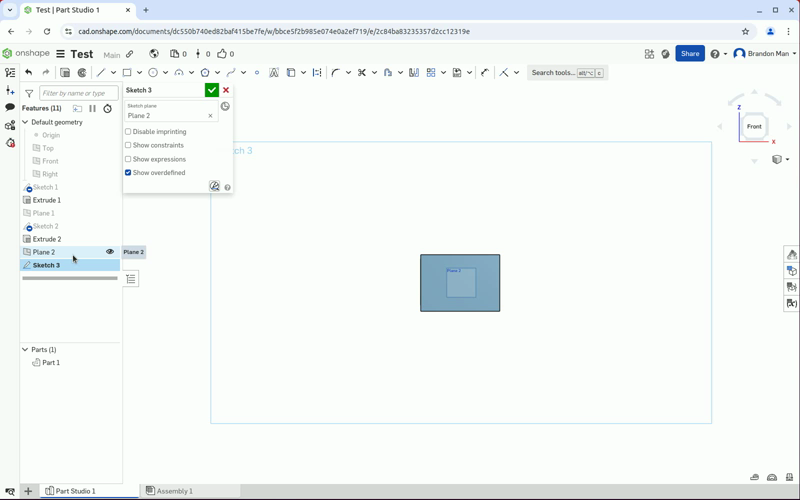
mouse_move(73, 352)
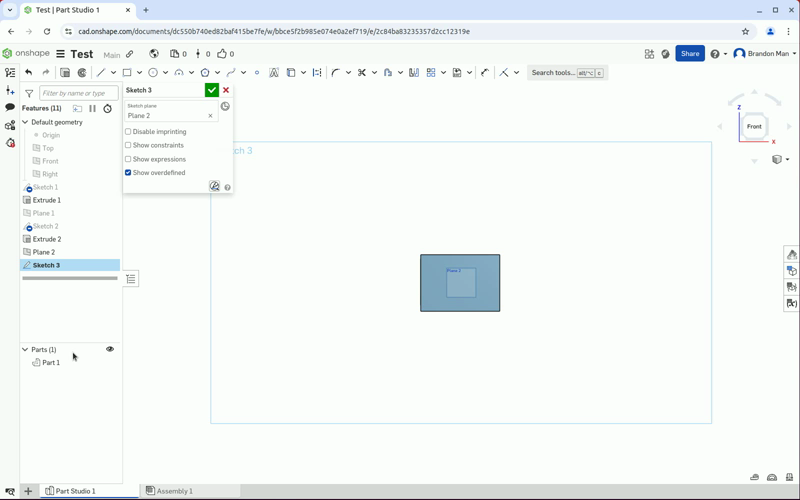
key(y)
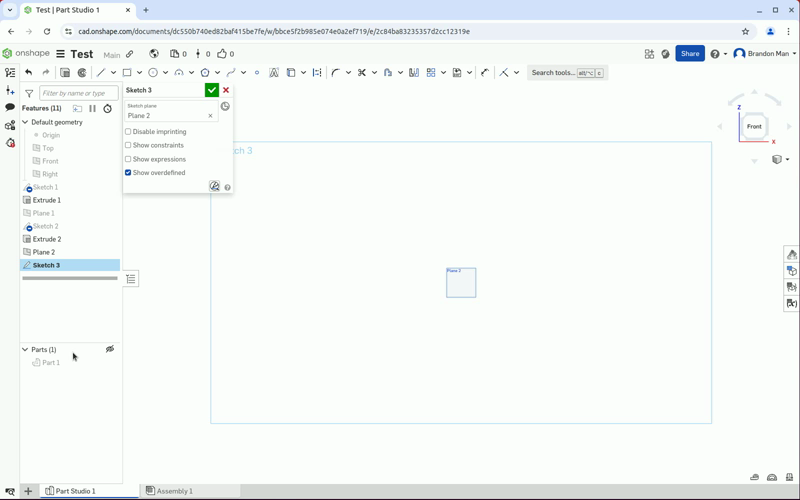
key(l)
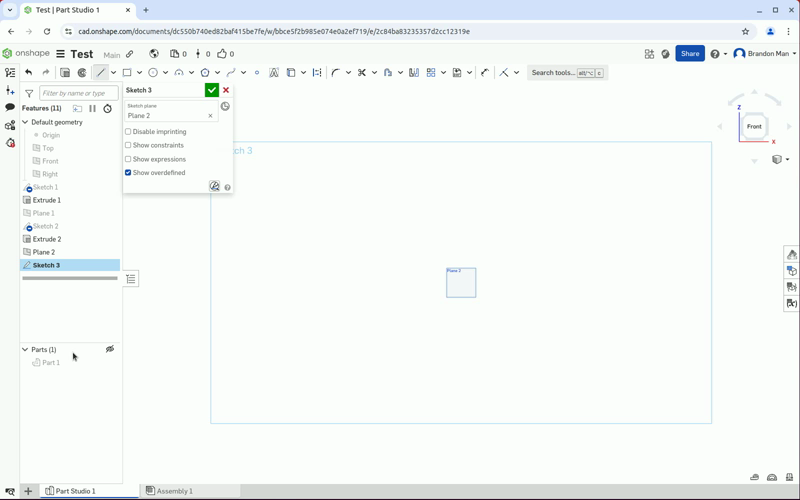
key_down(shift)
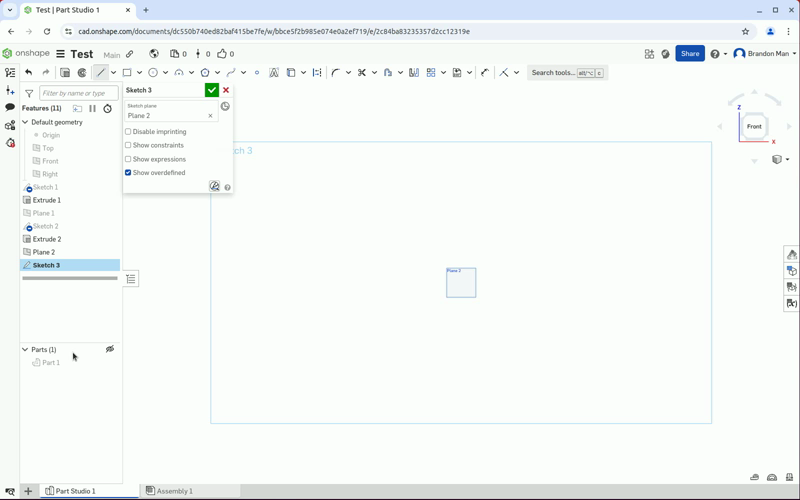
mouse_move(443, 311)
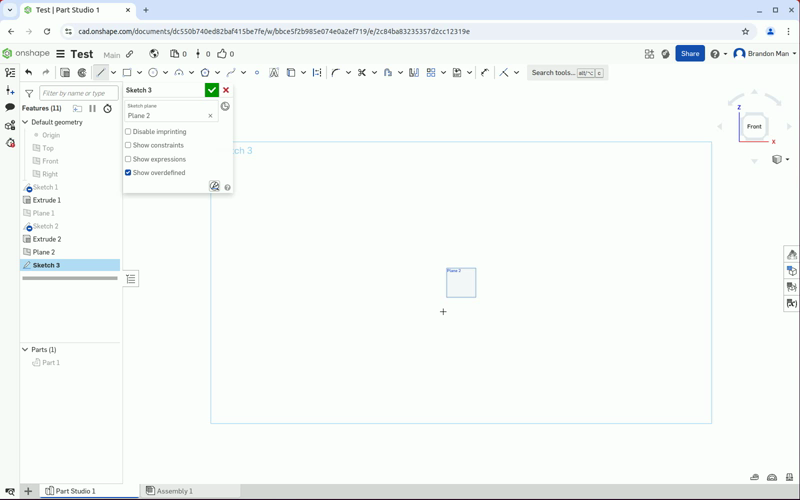
click(443, 311)
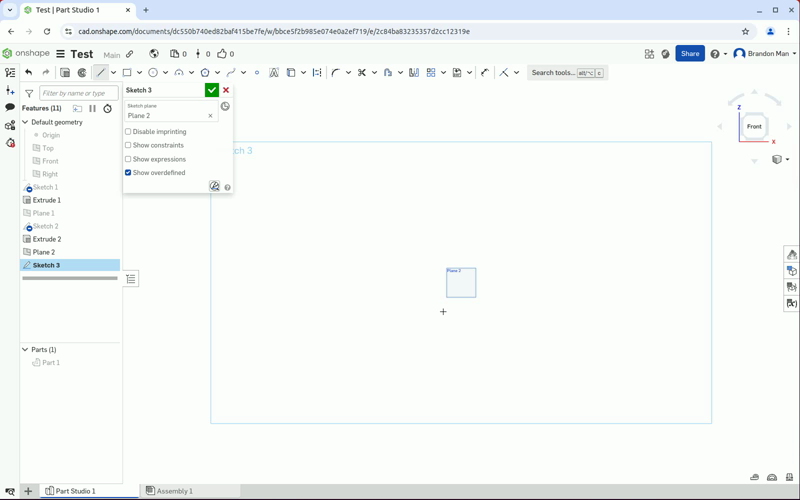
key_up(shift)
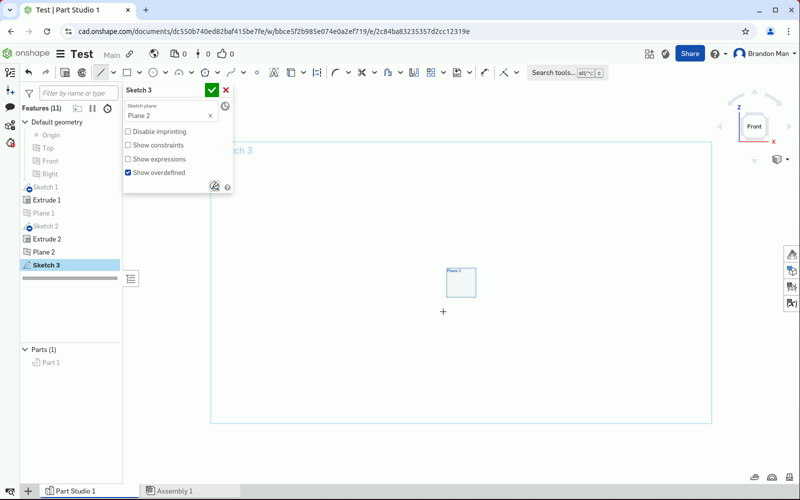
key_down(shift)
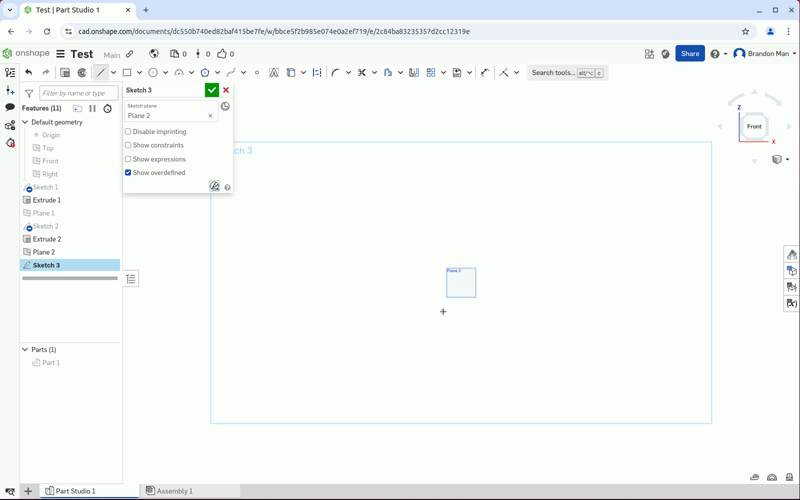
mouse_move(473, 311)
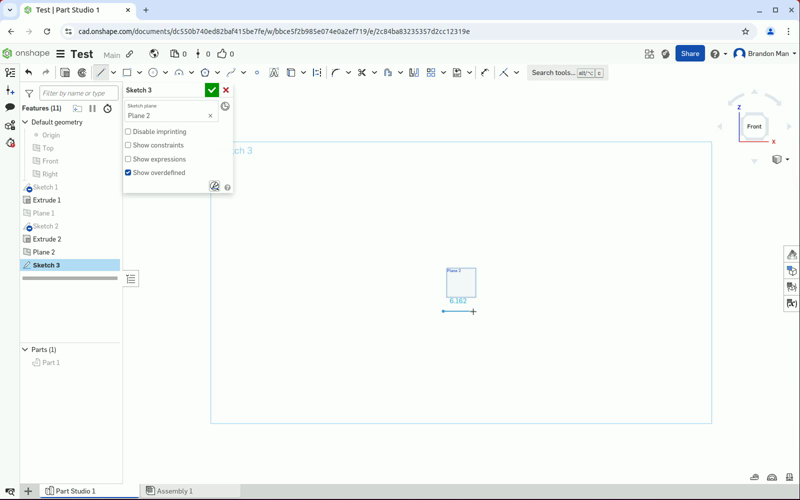
mouse_move(477, 311)
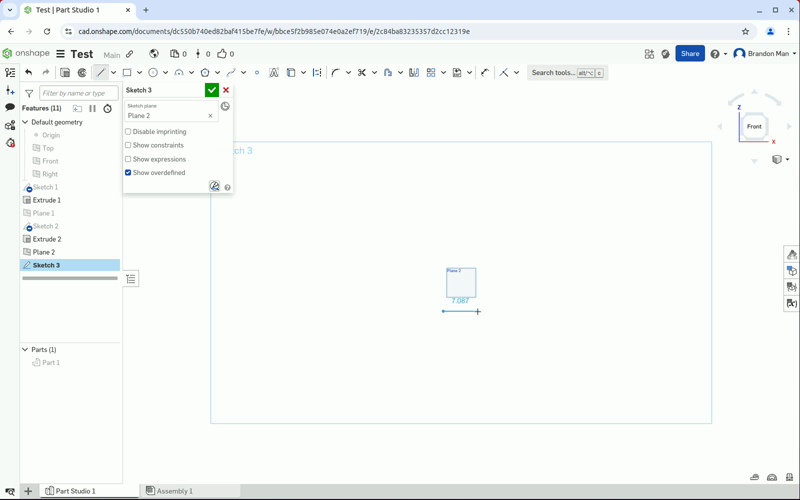
click(477, 311)
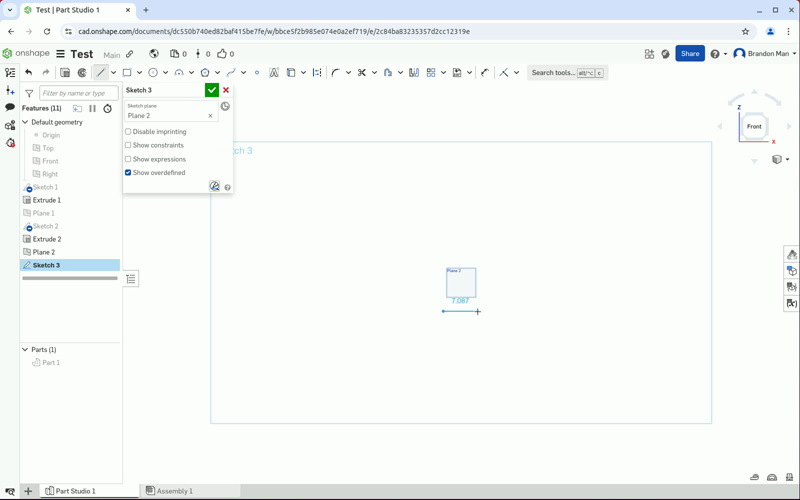
key_up(shift)
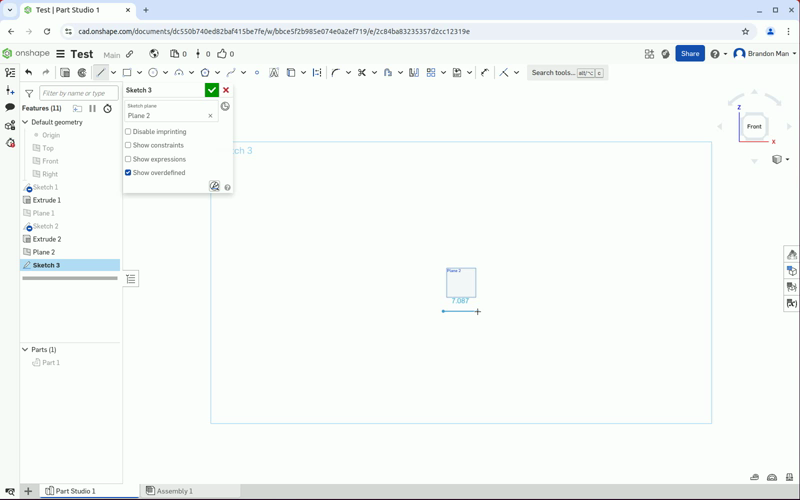
key_down(shift)
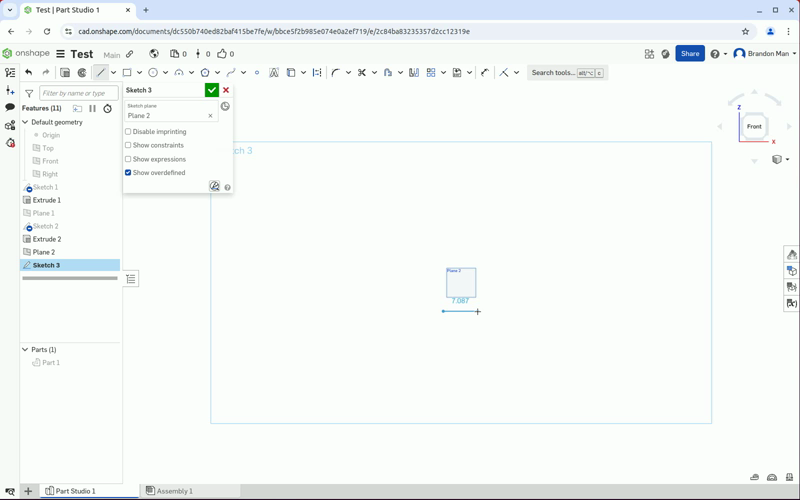
mouse_move(507, 311)
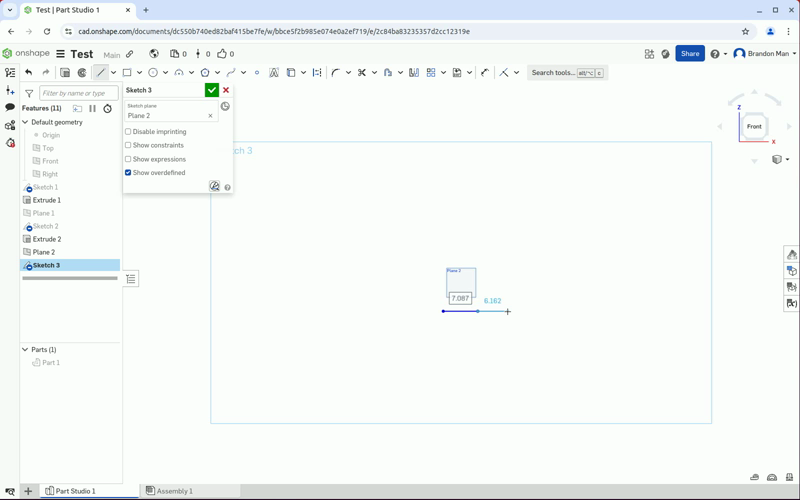
mouse_move(477, 254)
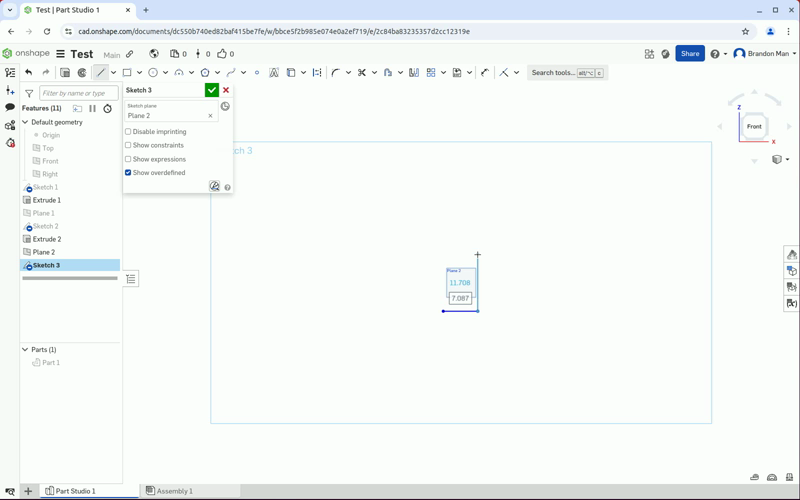
click(477, 254)
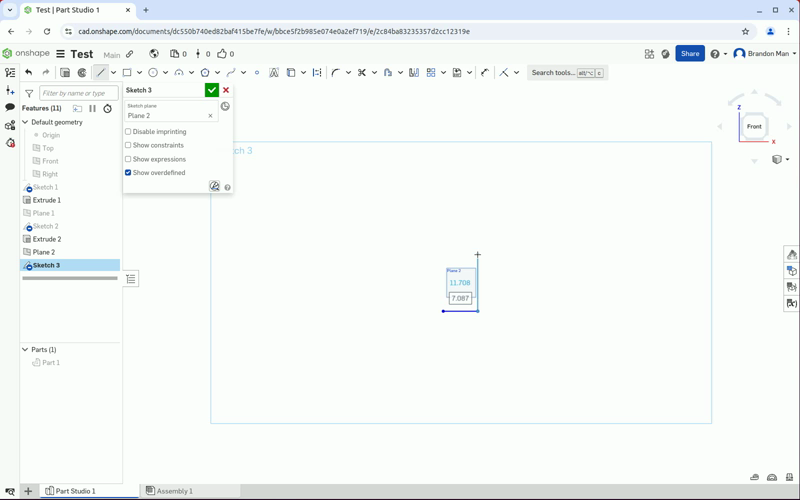
key_up(shift)
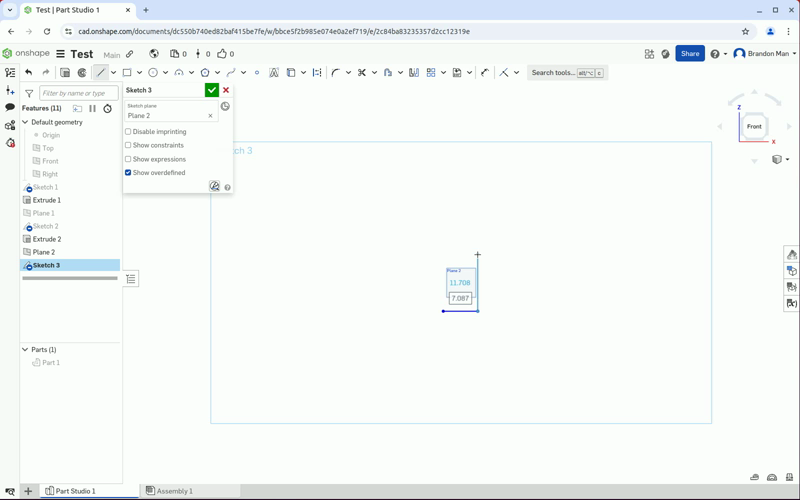
key_down(shift)
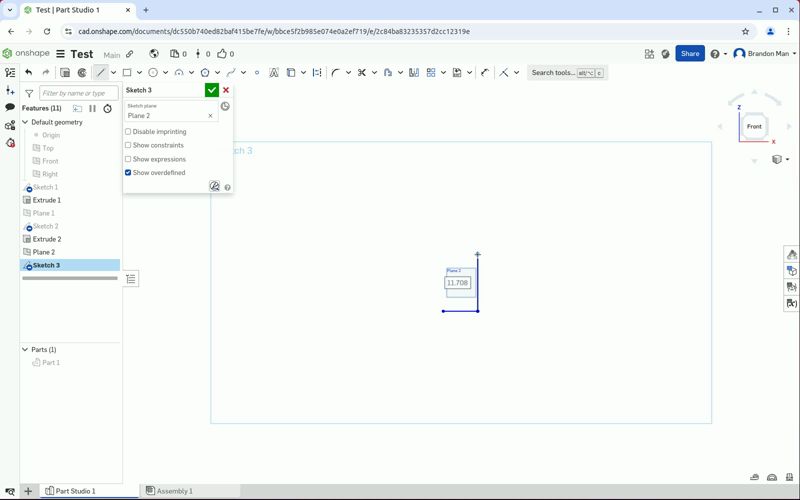
mouse_move(507, 254)
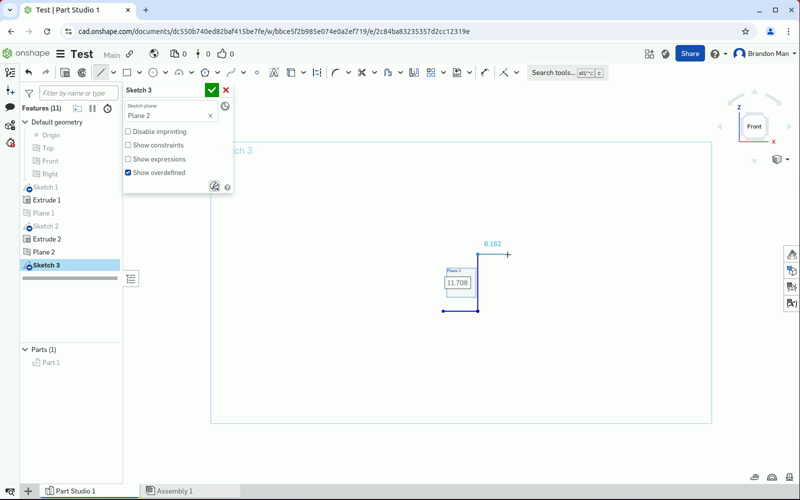
mouse_move(443, 254)
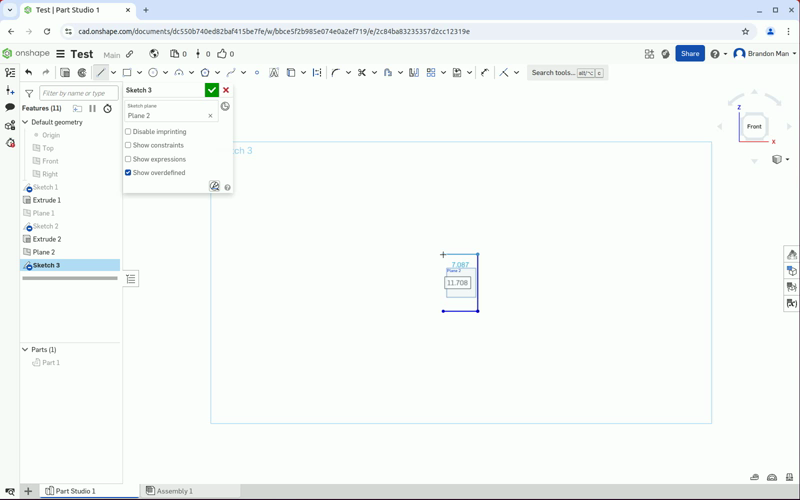
click(443, 254)
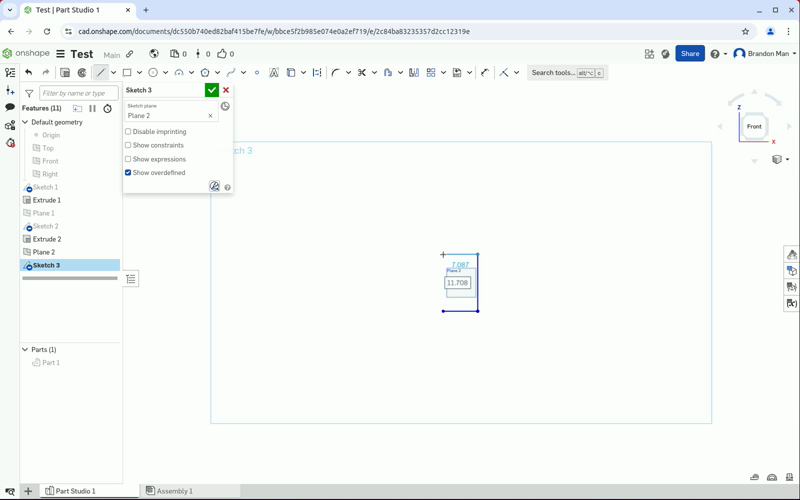
key_up(shift)
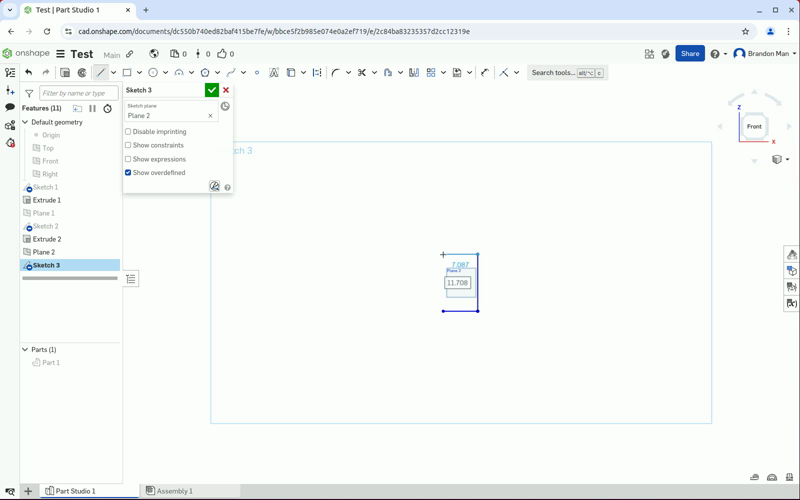
mouse_move(473, 254)
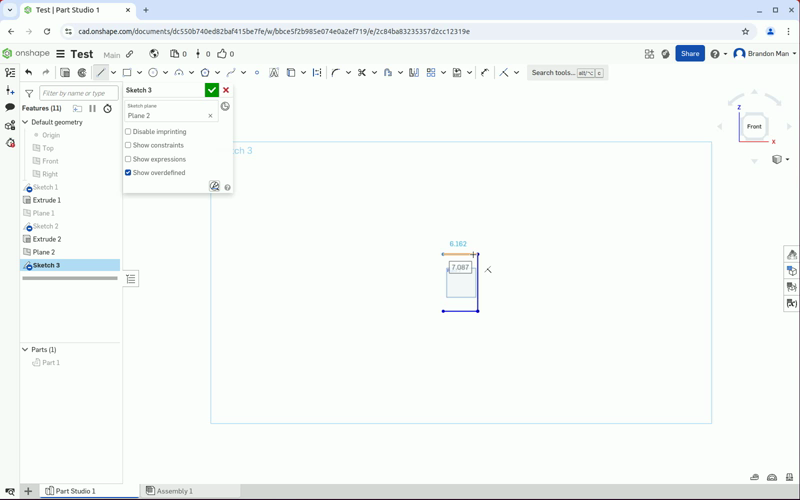
key_down(shift)
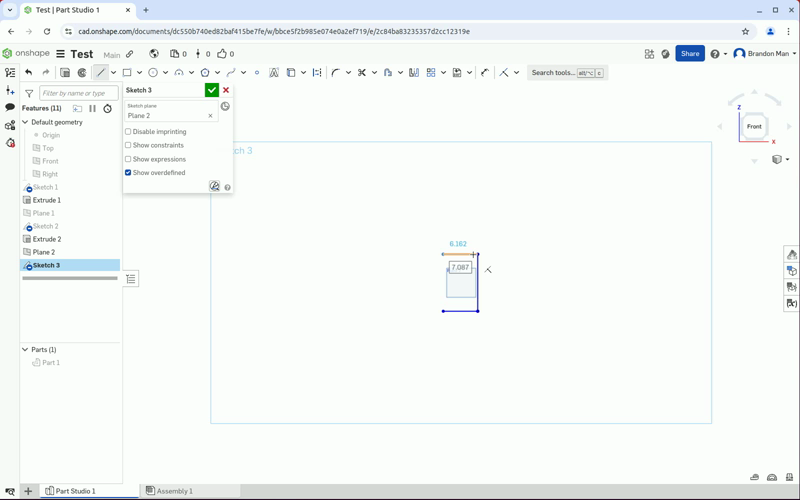
mouse_move(443, 311)
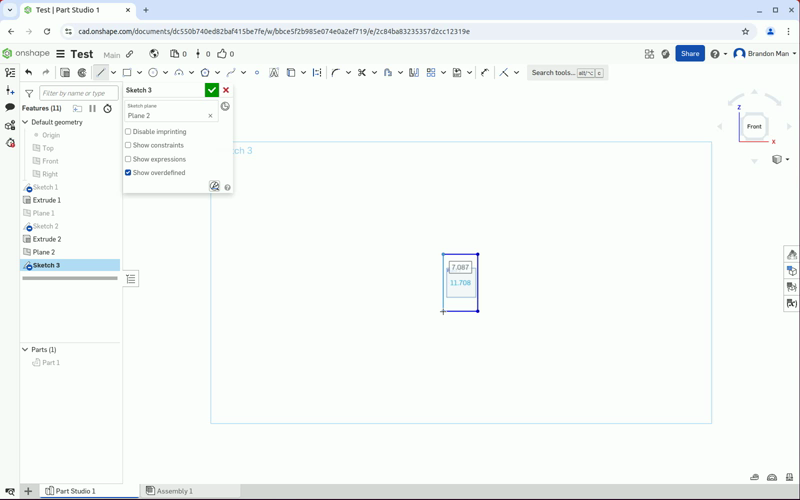
key_up(shift)
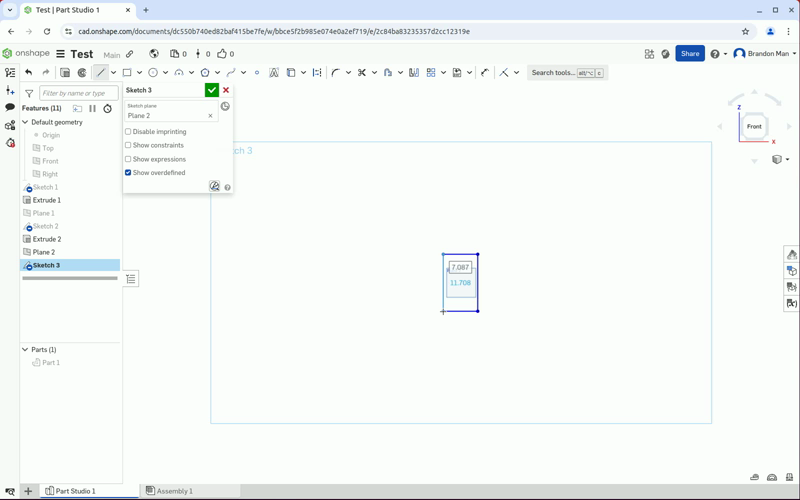
click(443, 311)
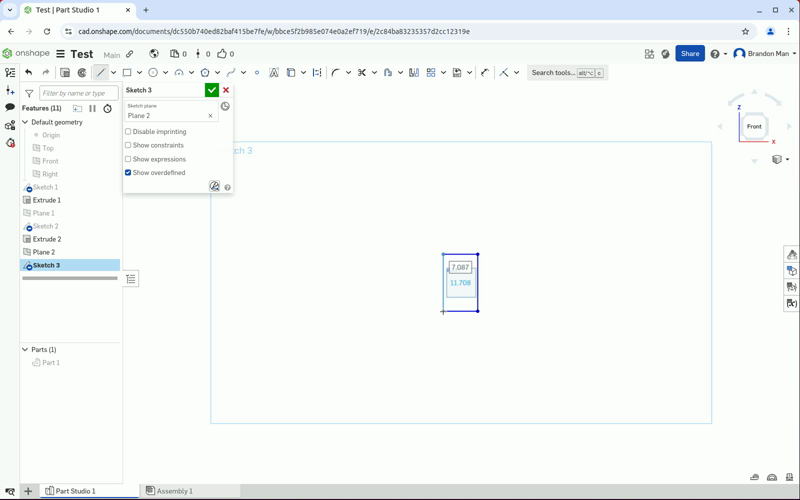
key(esc)
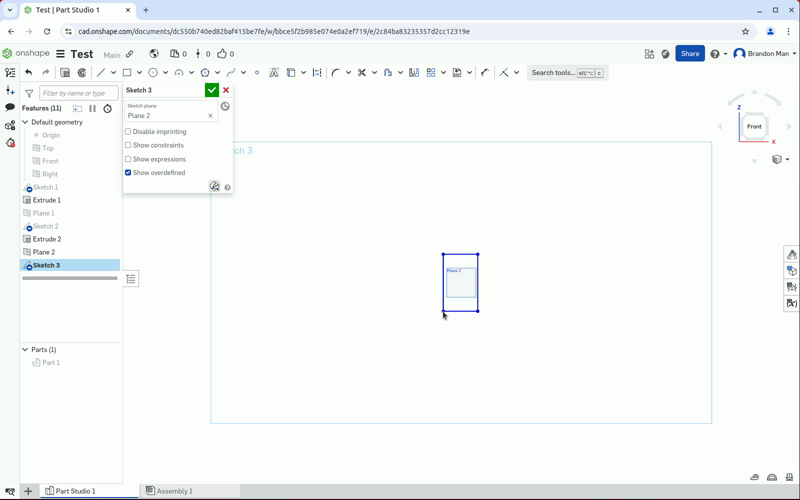
mouse_move(468, 297)
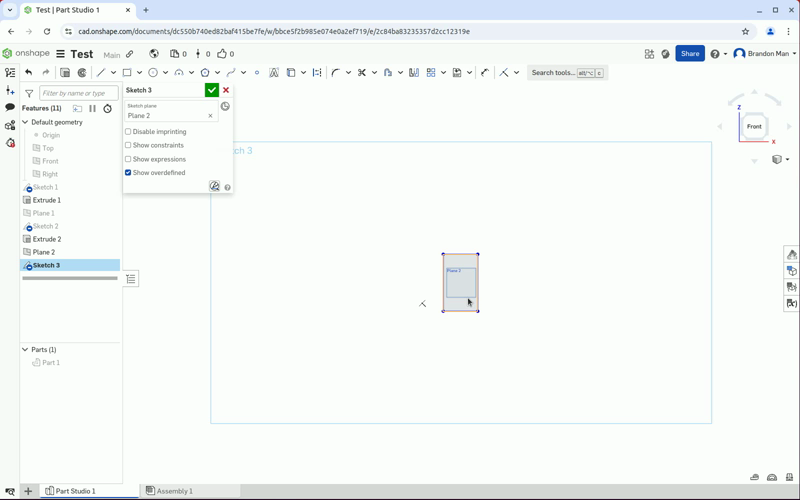
click(468, 297)
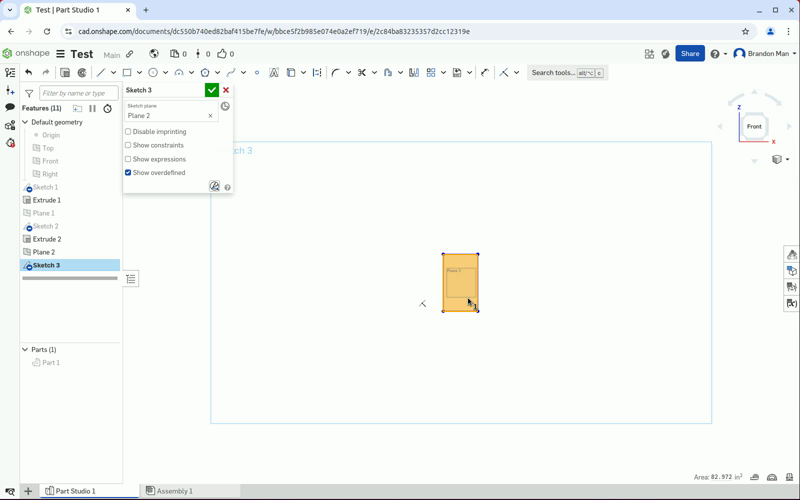
mouse_move(73, 352)
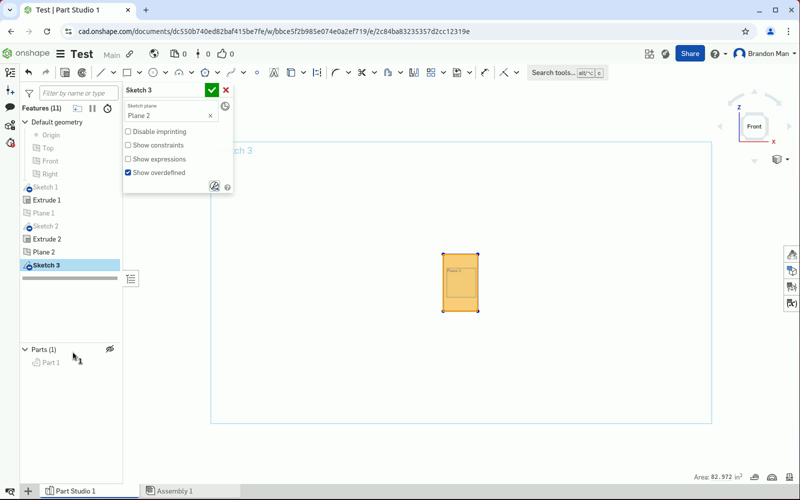
key(shift+y)
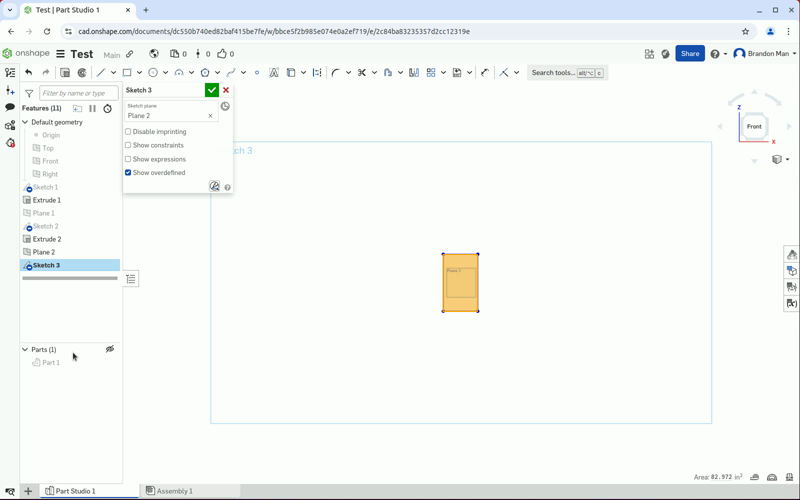
key(shift+e)
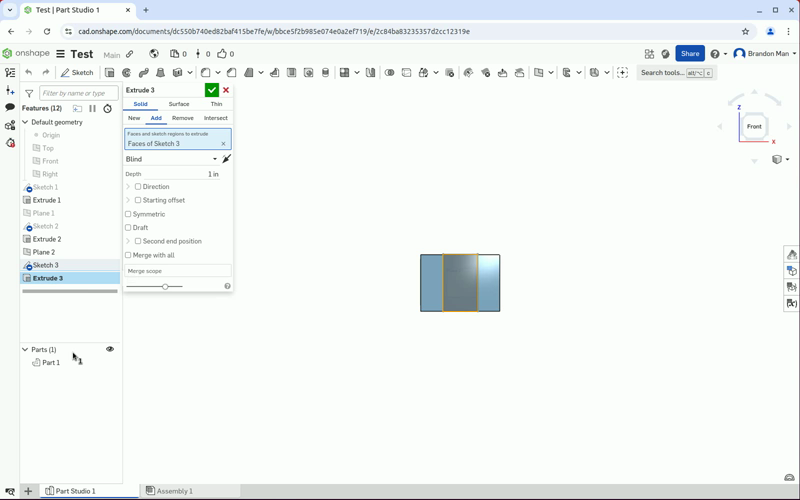
mouse_move(143, 106)
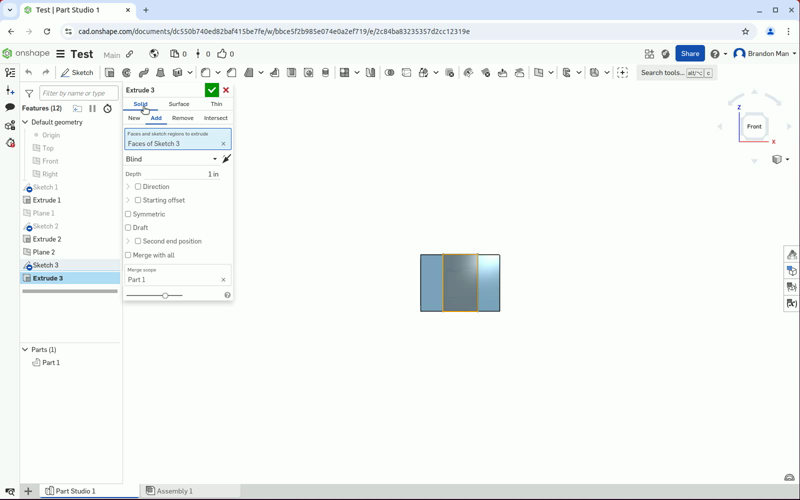
click(143, 106)
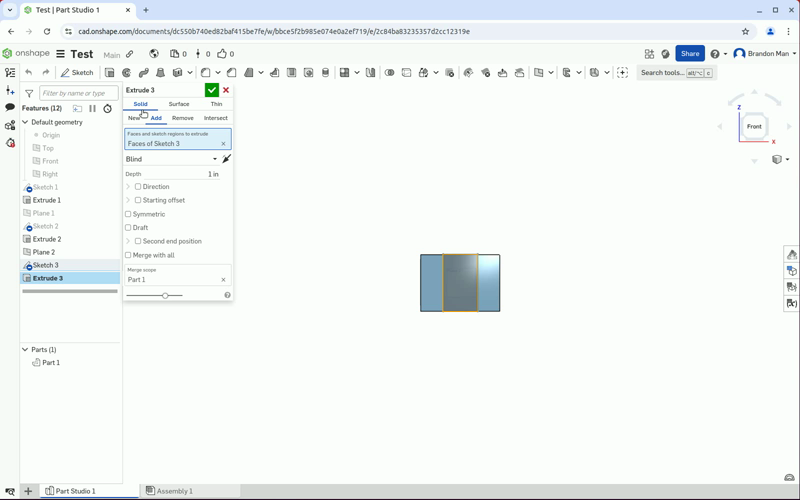
mouse_move(137, 120)
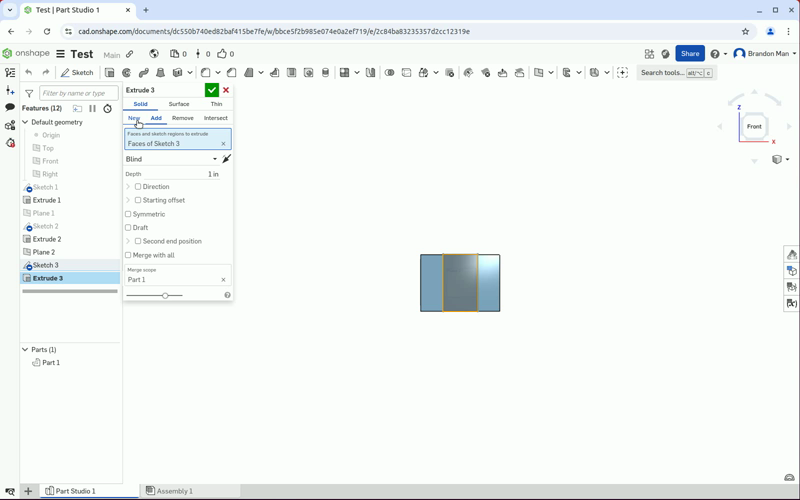
click(137, 120)
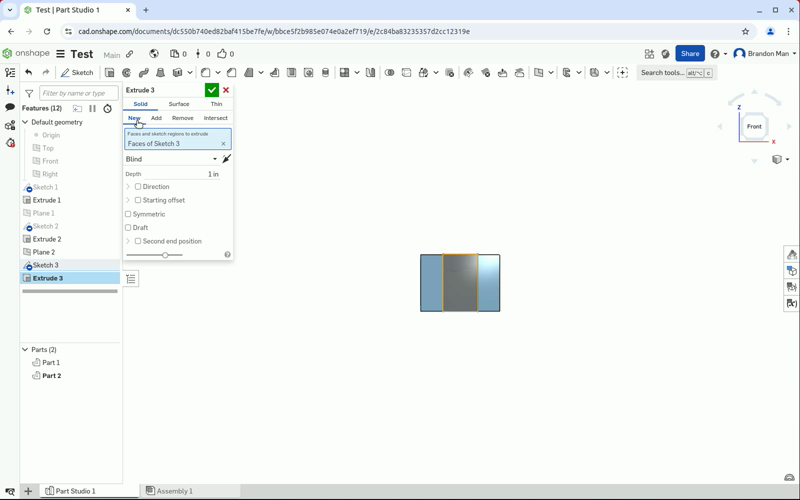
key(tab, 4)
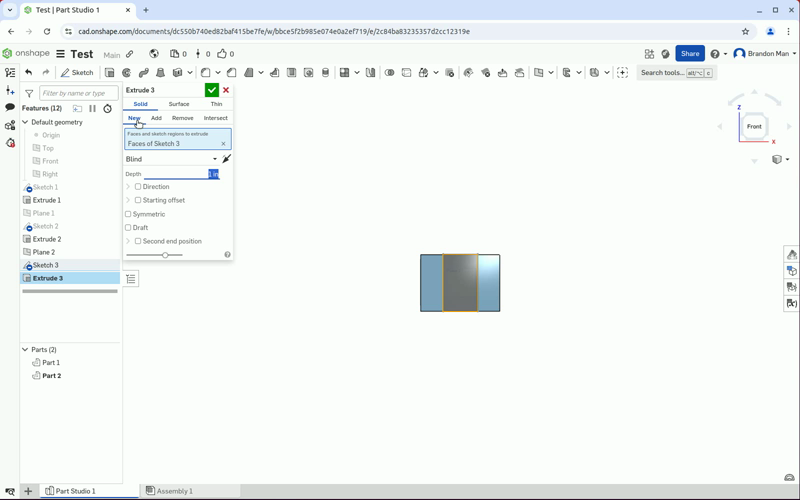
text(11.554)
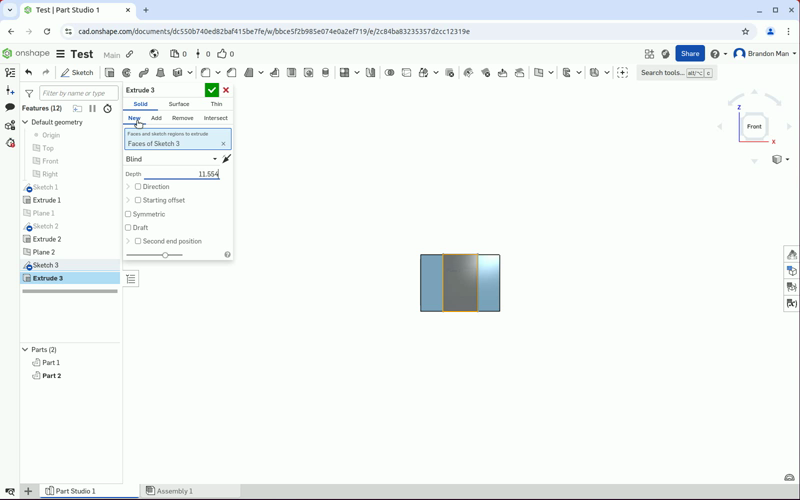
key(enter)
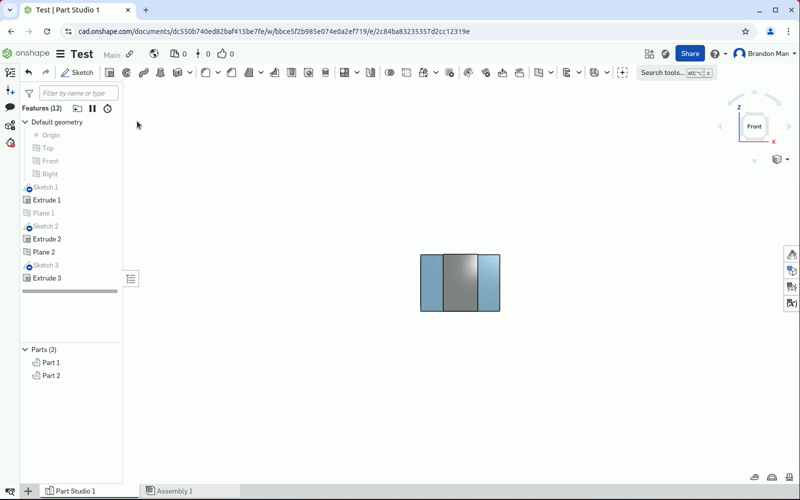
key(shift+h)
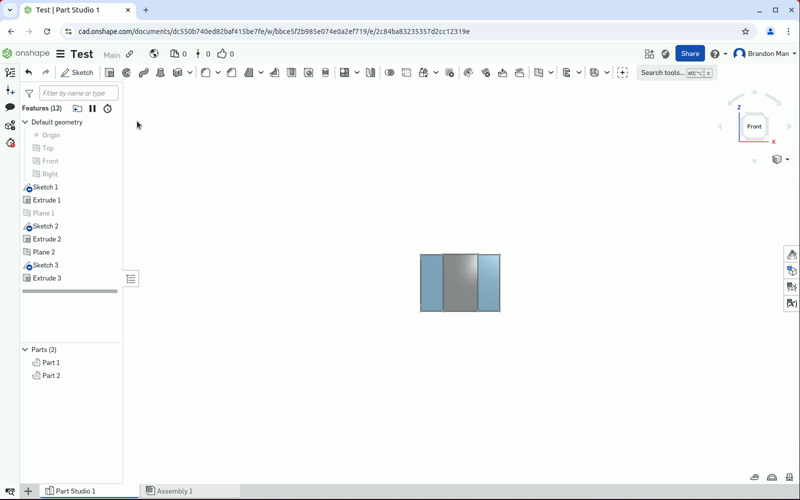
key(shift+h)
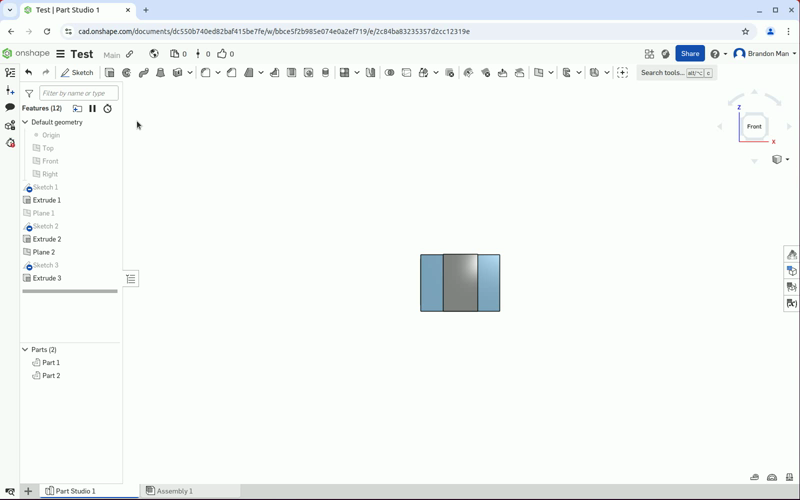
mouse_move(73, 189)
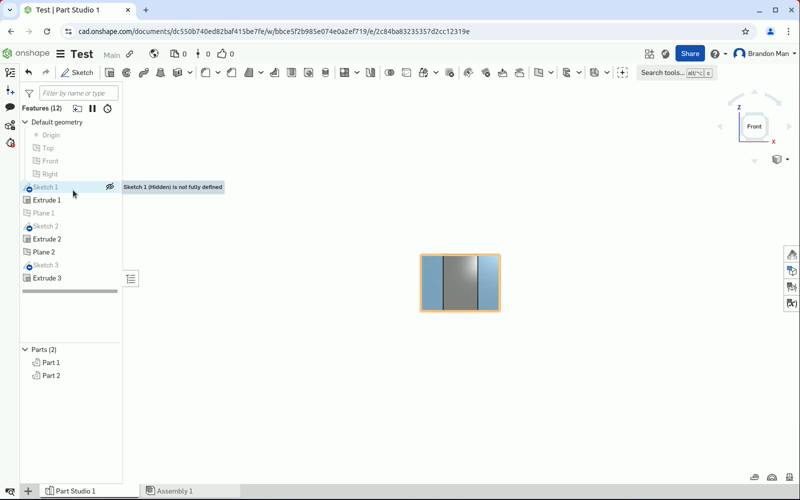
click(73, 189)
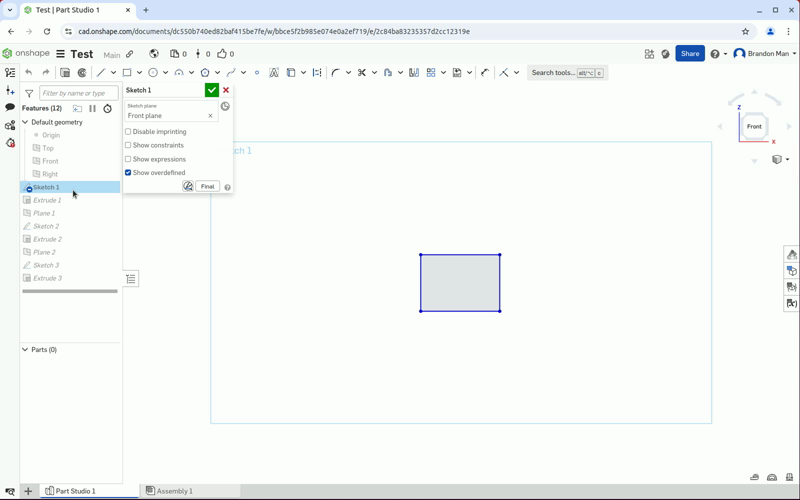
mouse_move(229, 92)
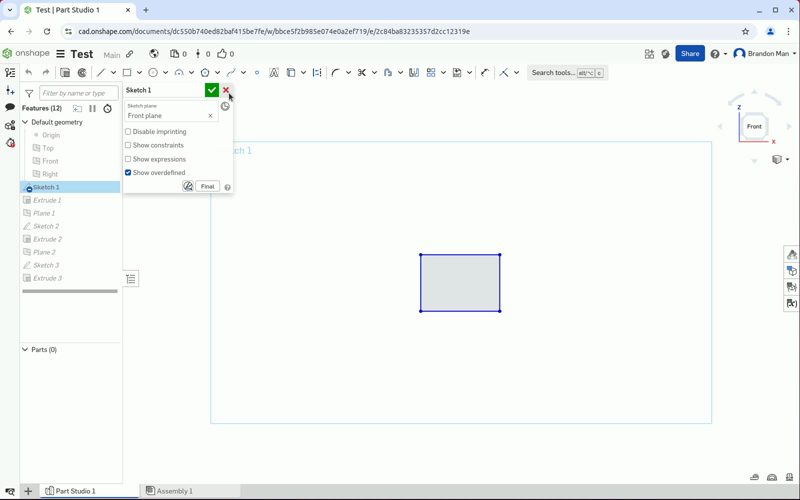
click(229, 92)
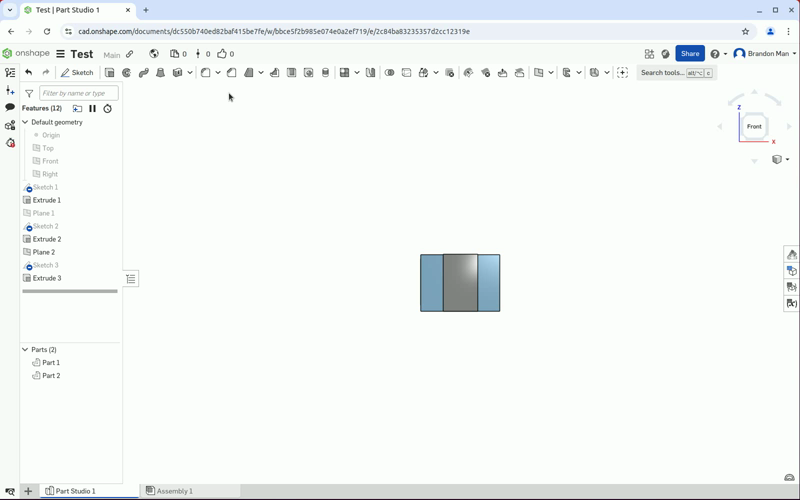
mouse_move(541, 75)
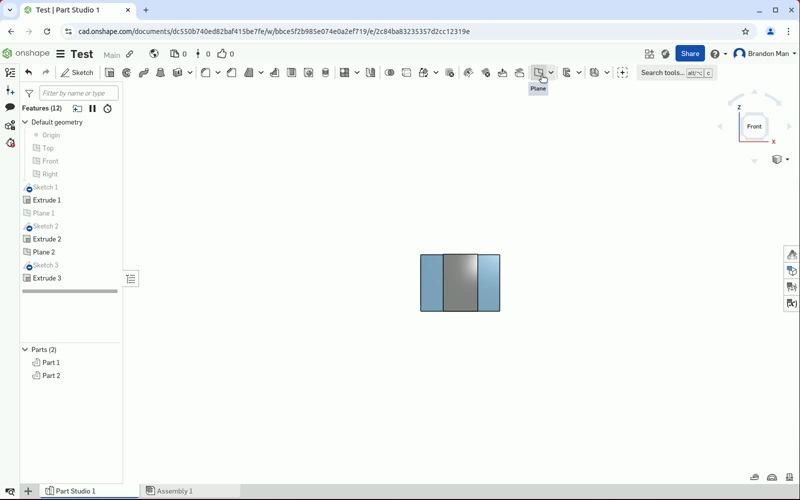
click(541, 75)
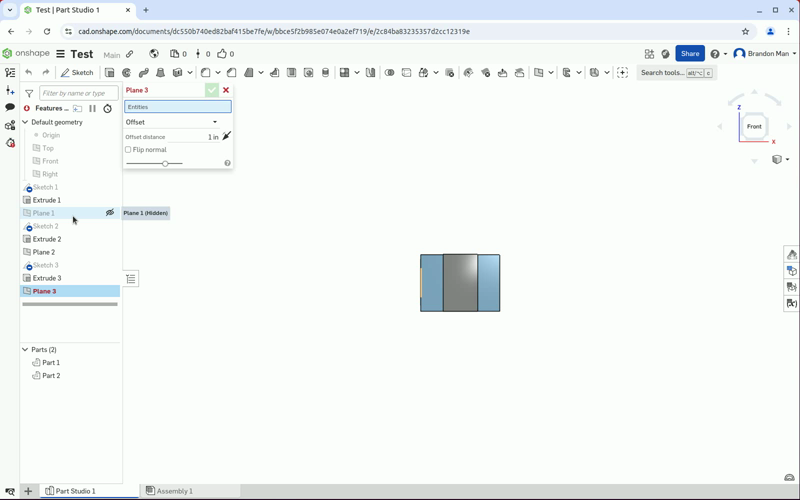
scroll(3)
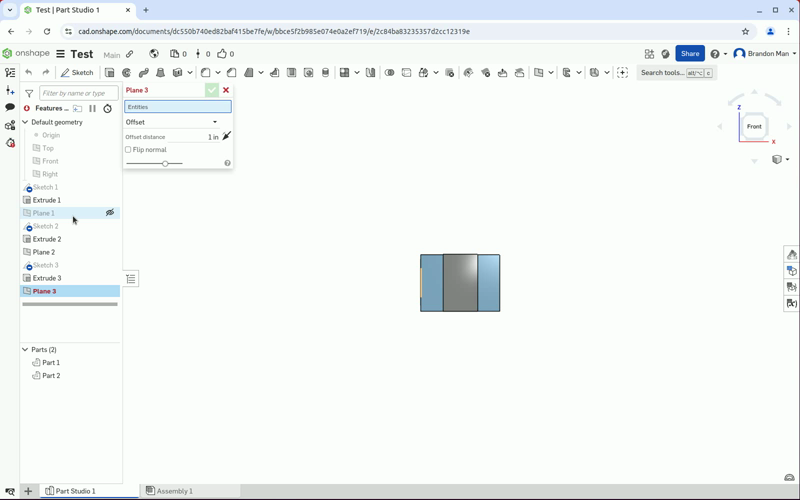
mouse_move(73, 163)
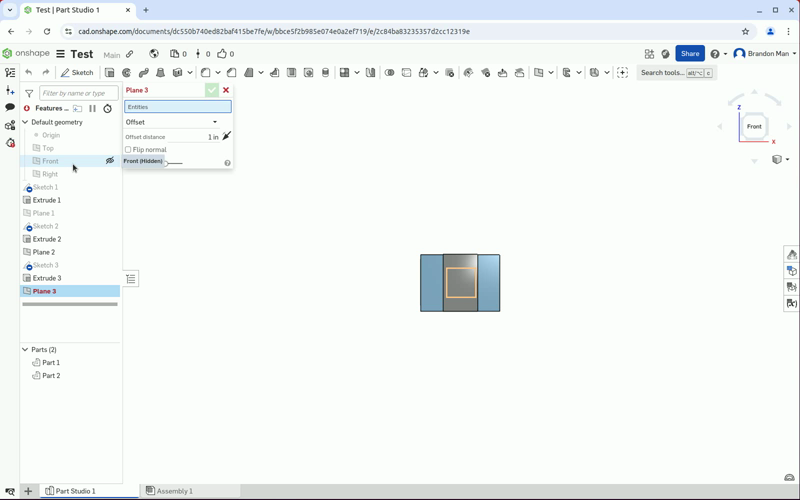
click(73, 163)
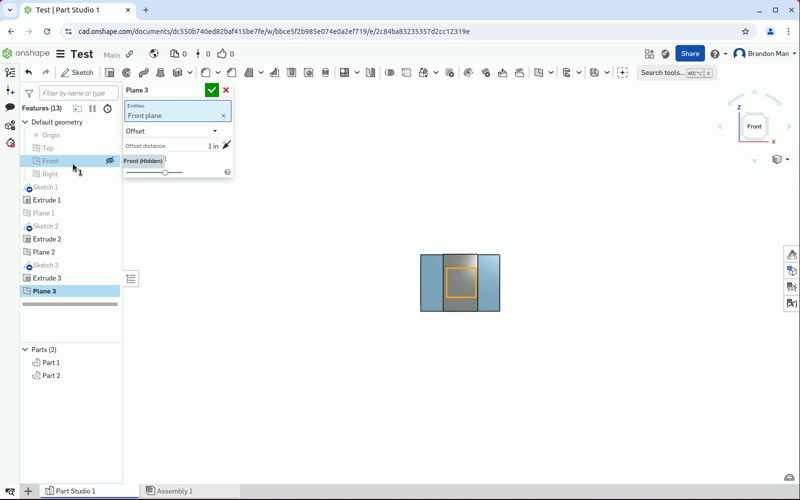
key(tab, 2)
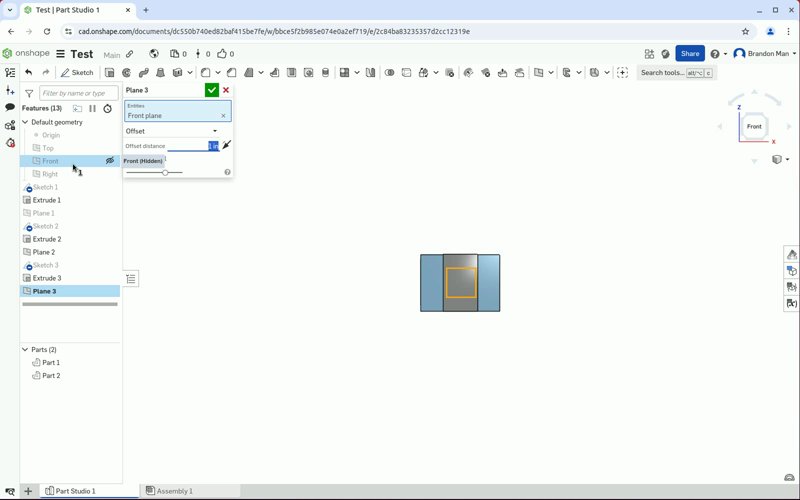
text(23.108)
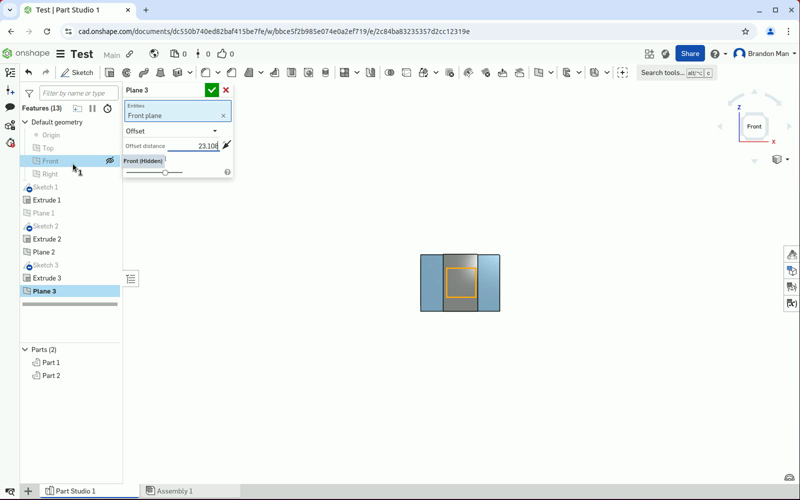
key(enter, 2)
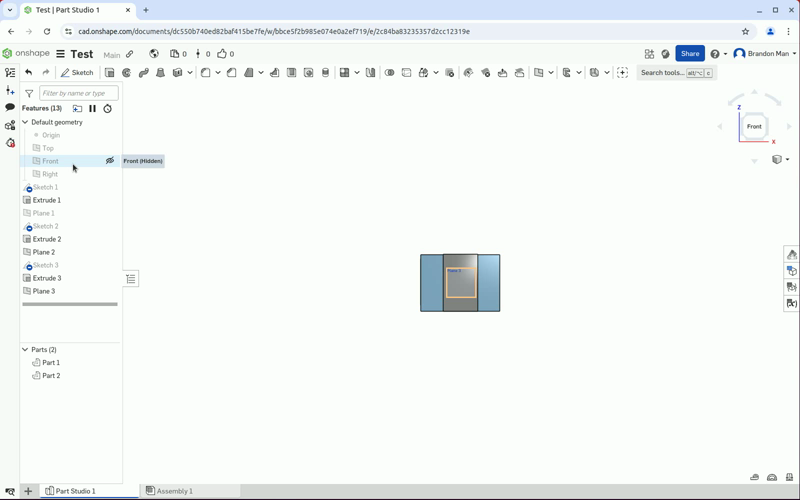
key(shift+s)
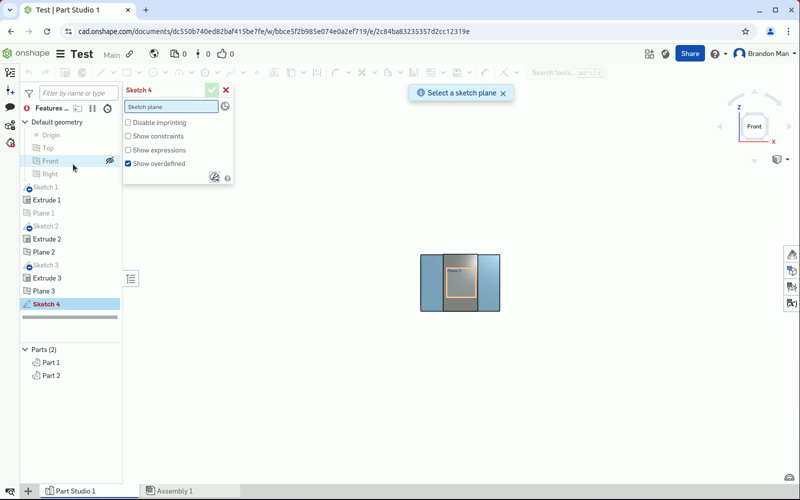
mouse_move(73, 293)
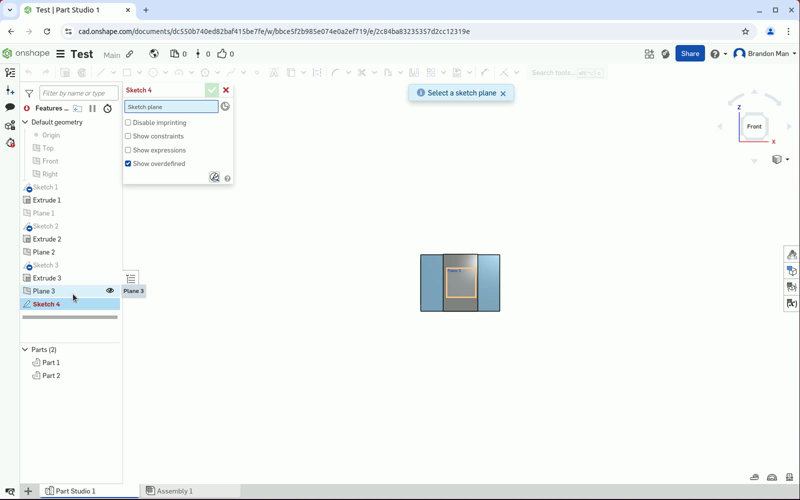
click(73, 293)
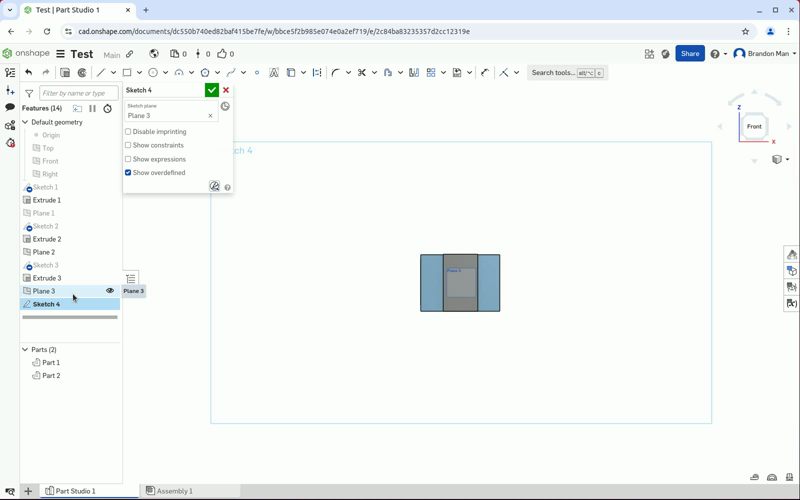
mouse_move(73, 352)
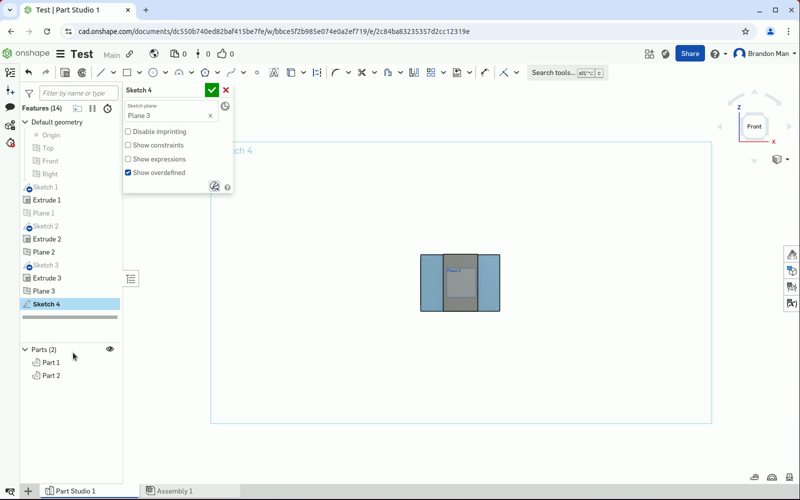
key(y)
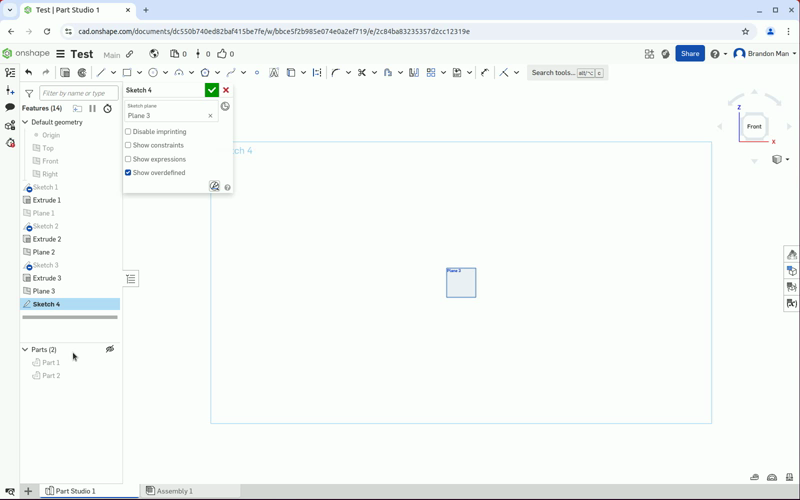
key(l)
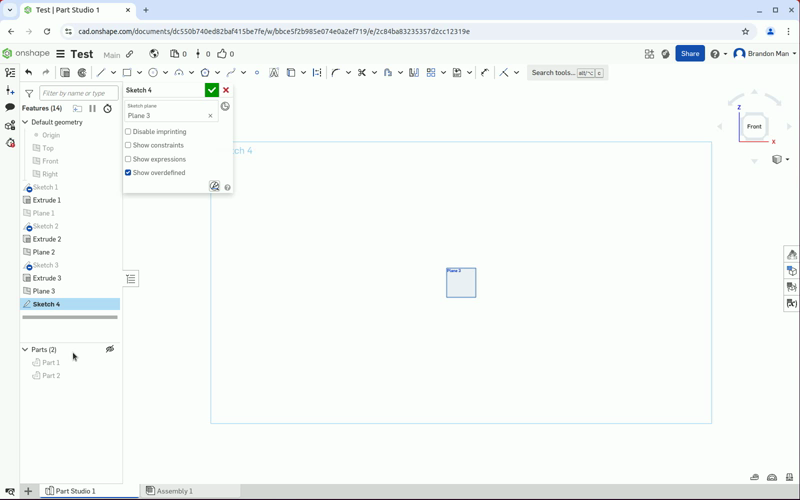
key_down(shift)
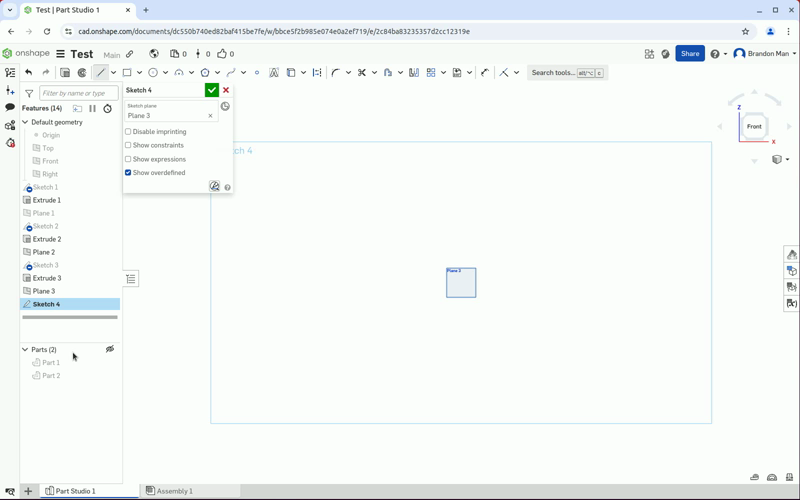
mouse_move(426, 305)
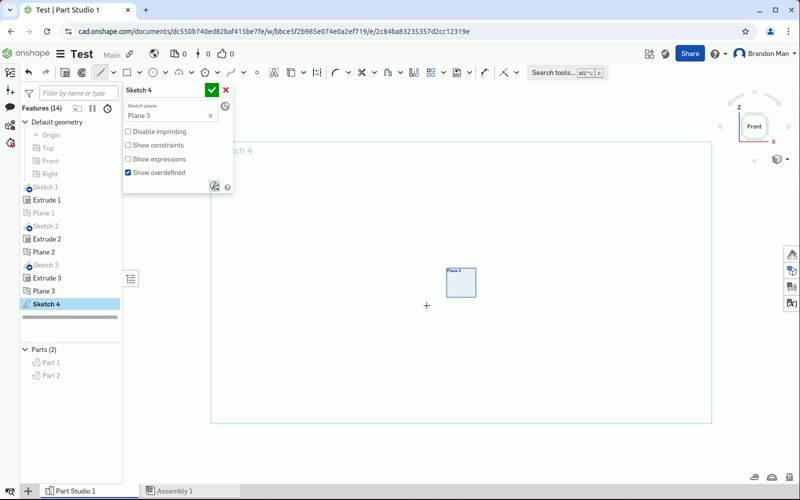
click(426, 305)
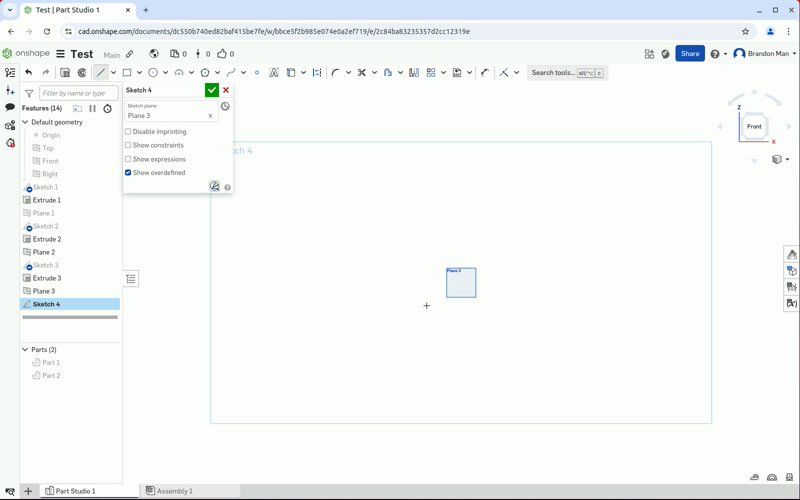
key_up(shift)
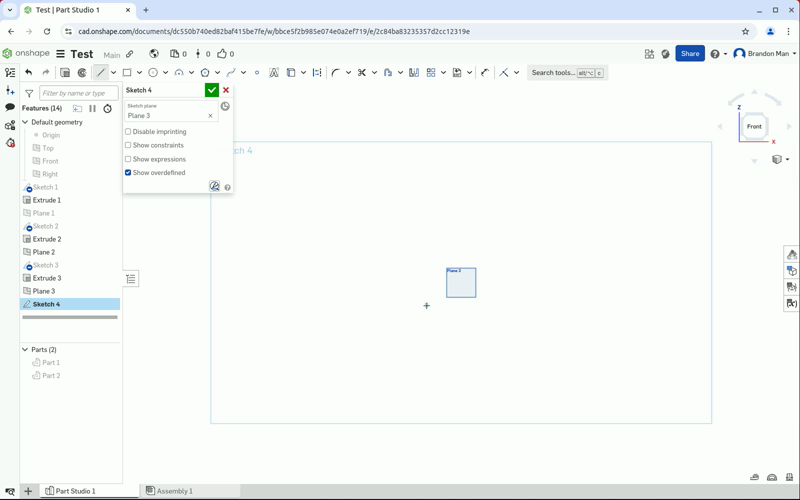
key_down(shift)
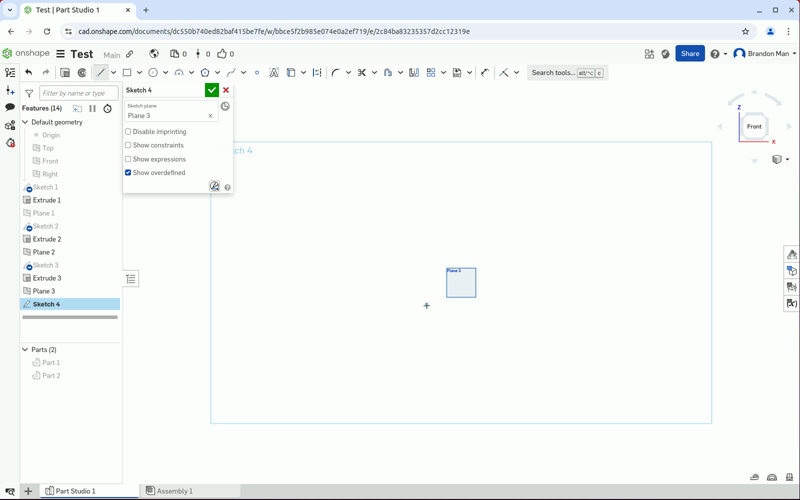
mouse_move(456, 305)
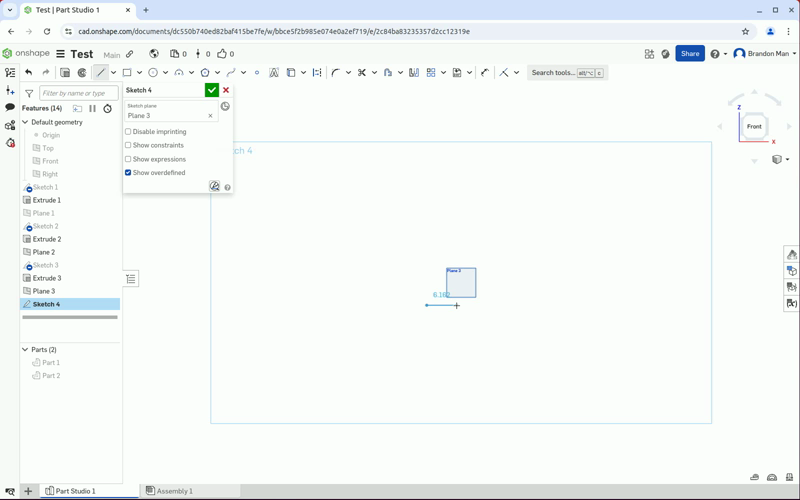
mouse_move(443, 305)
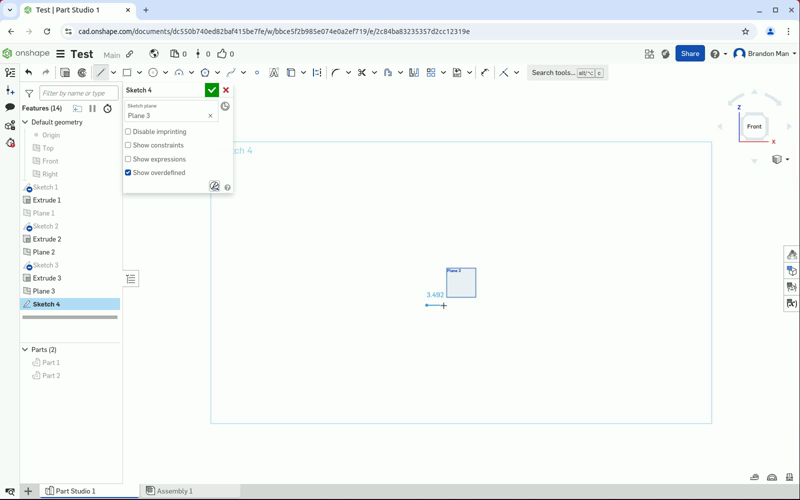
click(443, 305)
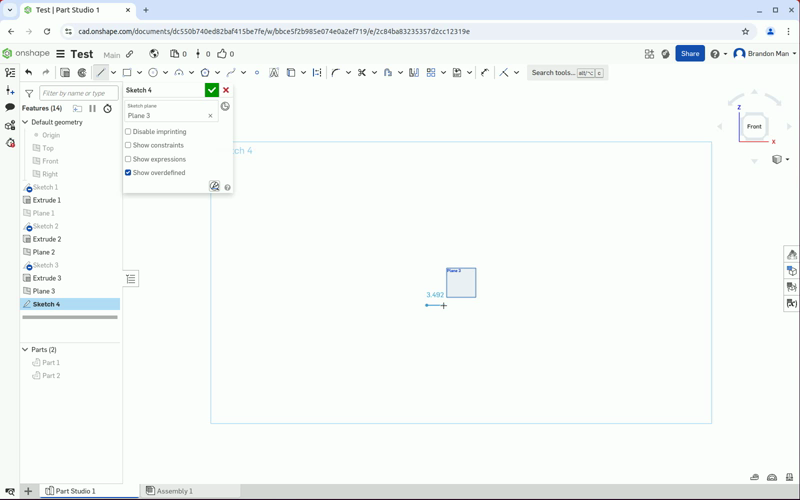
key_up(shift)
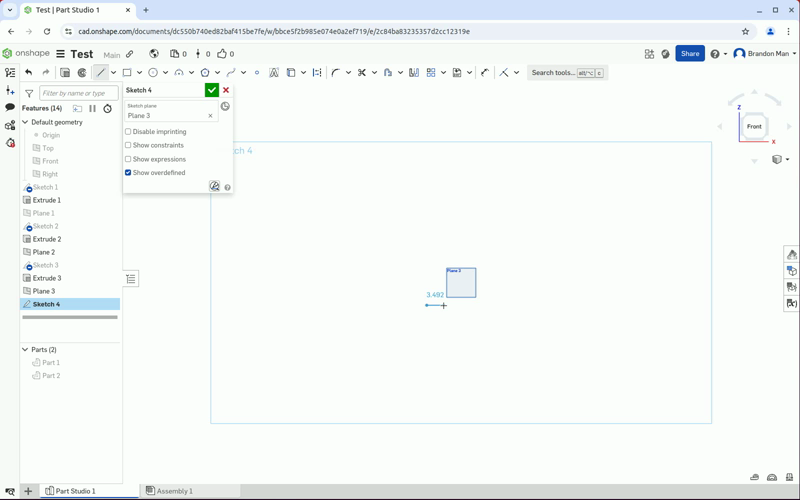
key_down(shift)
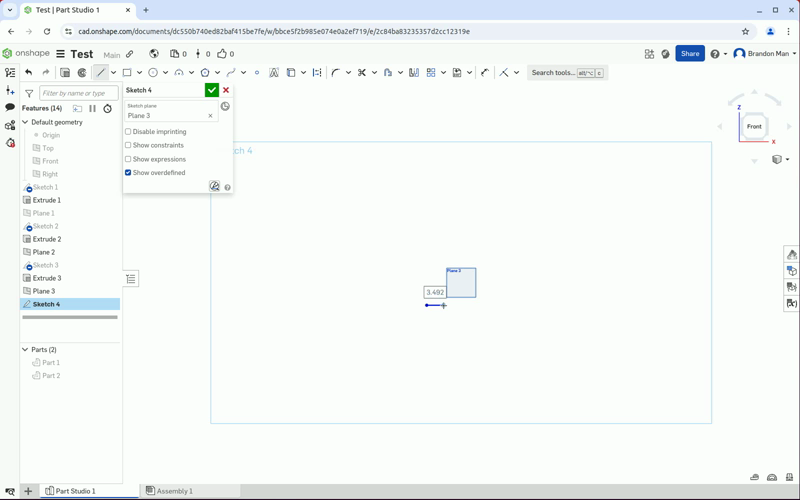
mouse_move(473, 305)
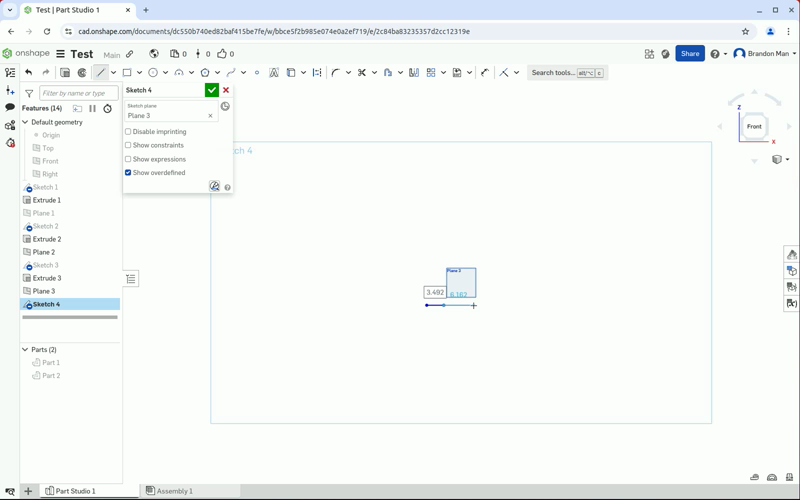
mouse_move(443, 258)
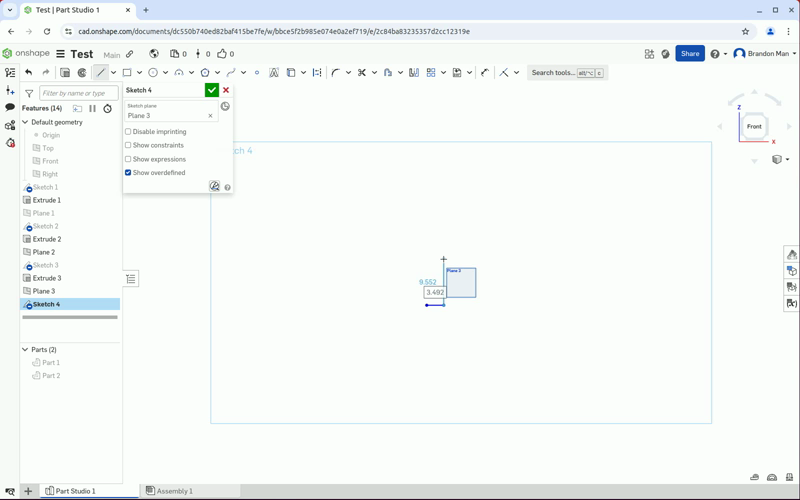
click(443, 258)
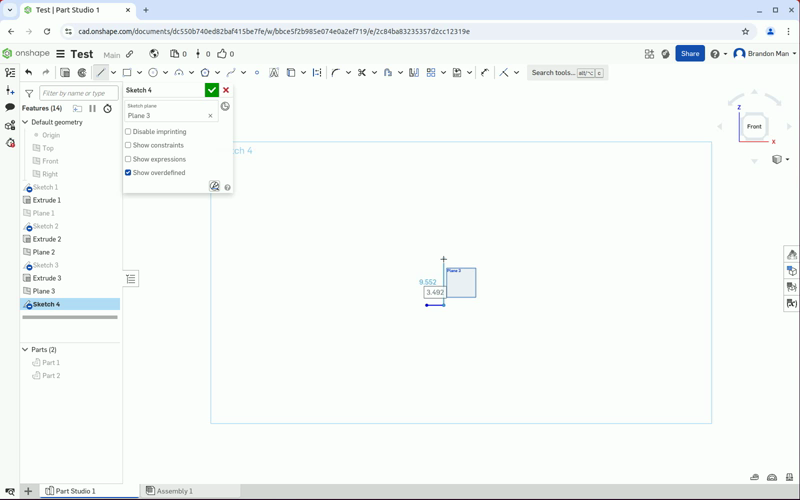
key_up(shift)
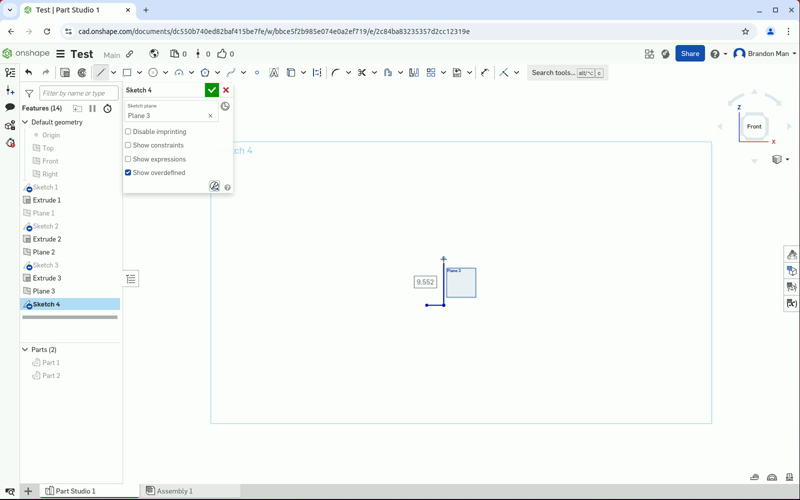
key_down(shift)
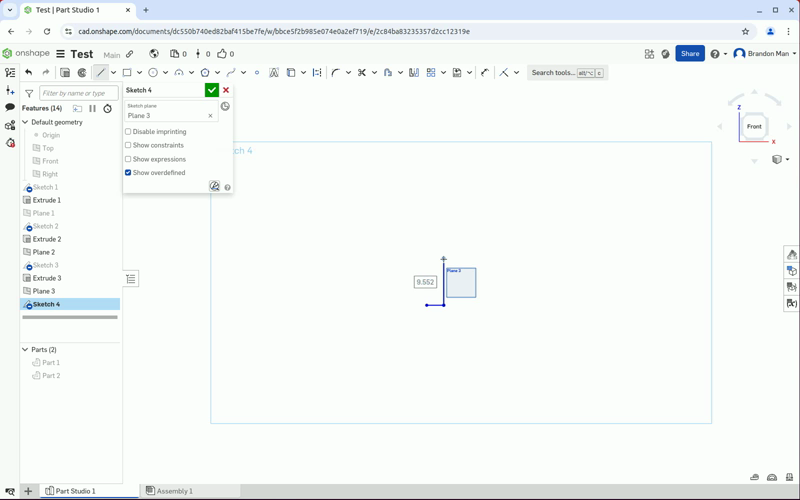
mouse_move(473, 258)
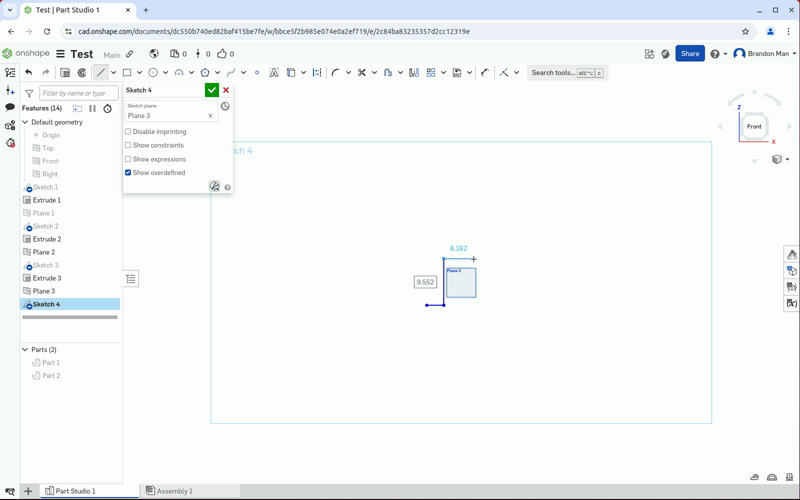
mouse_move(426, 258)
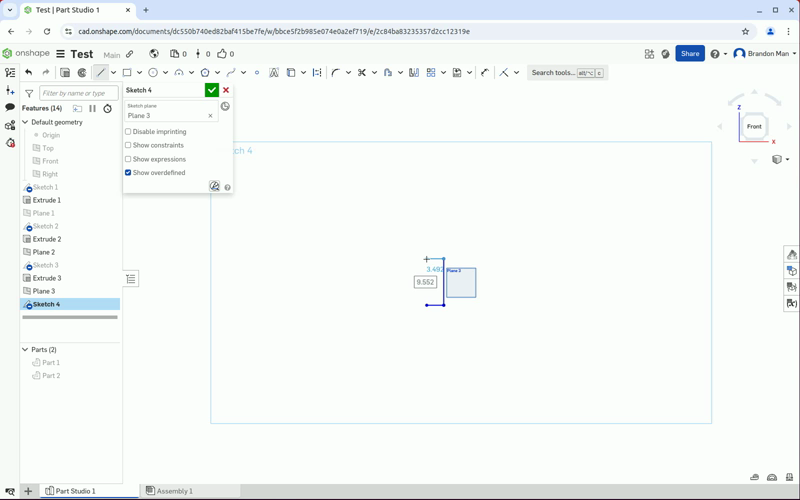
click(426, 258)
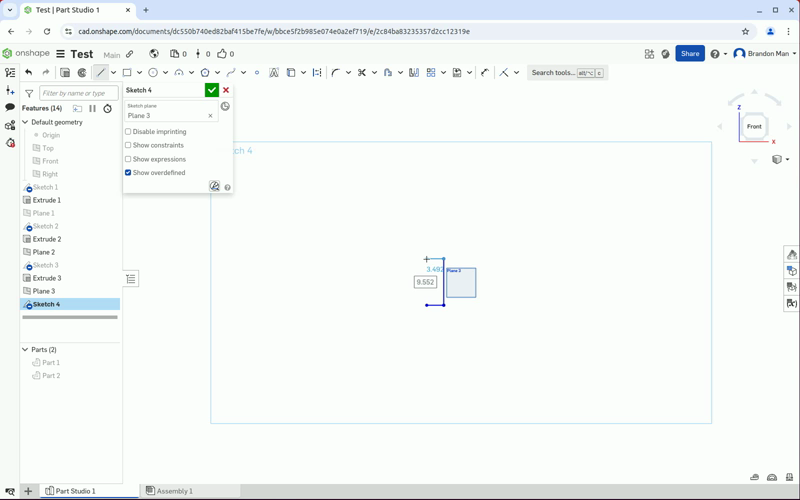
key_up(shift)
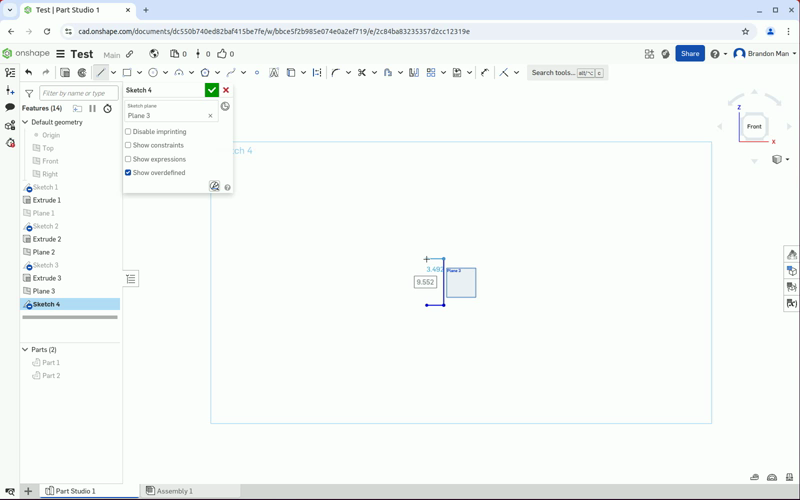
mouse_move(456, 258)
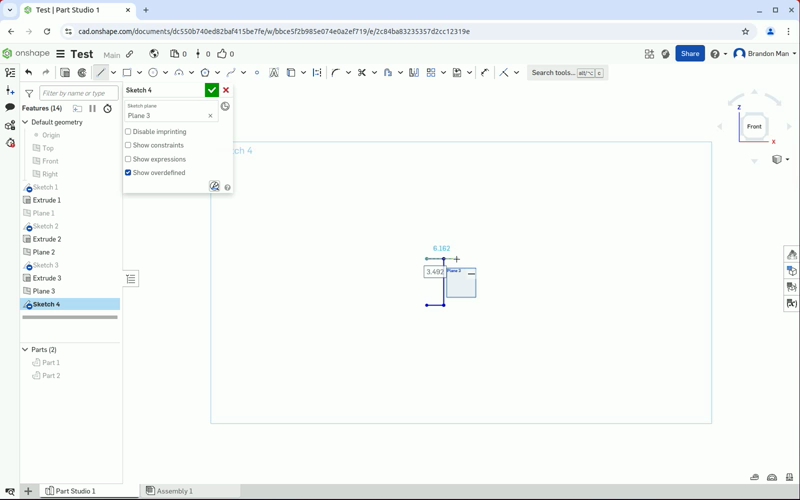
key_down(shift)
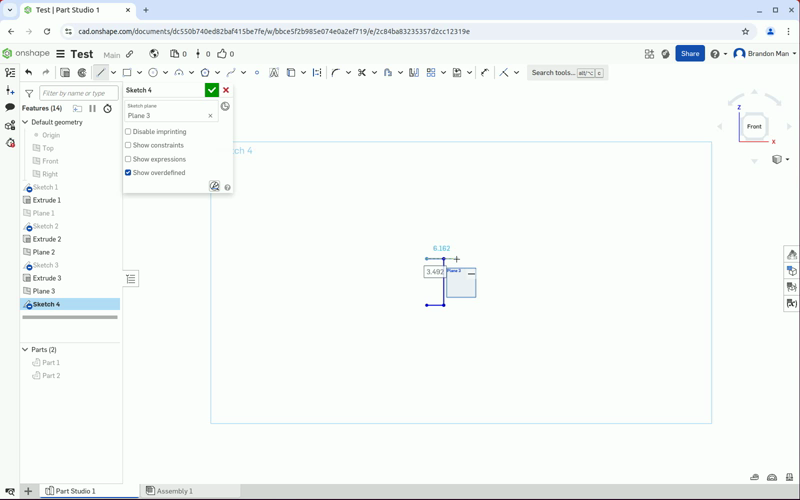
mouse_move(426, 305)
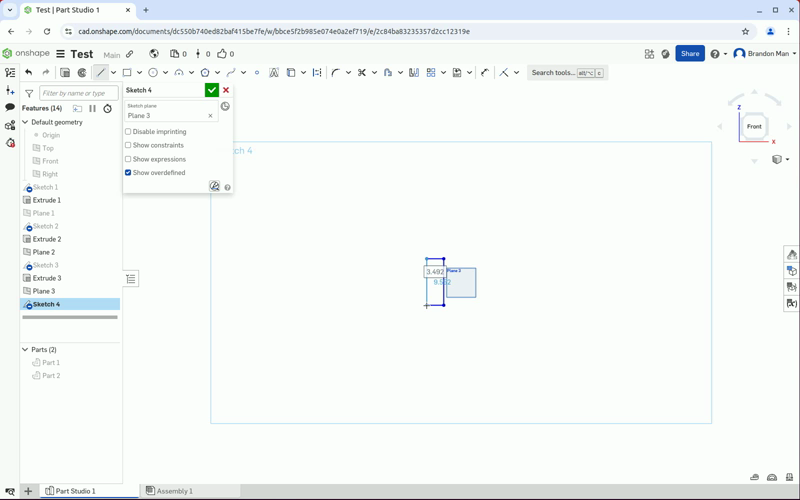
key_up(shift)
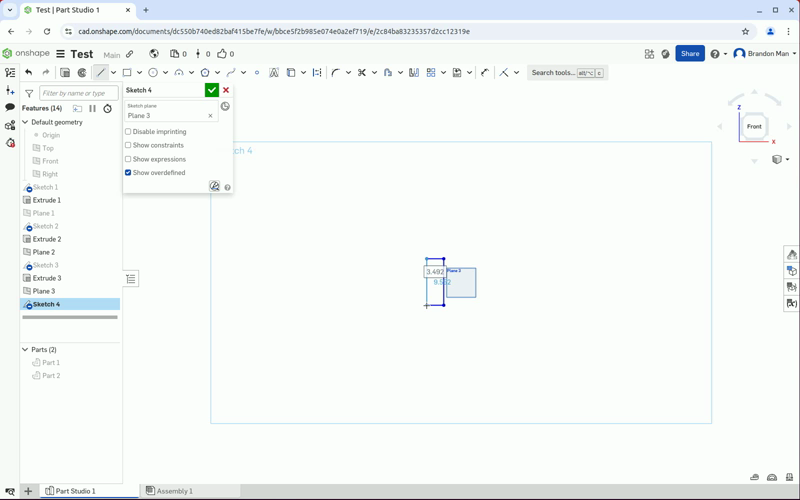
click(426, 305)
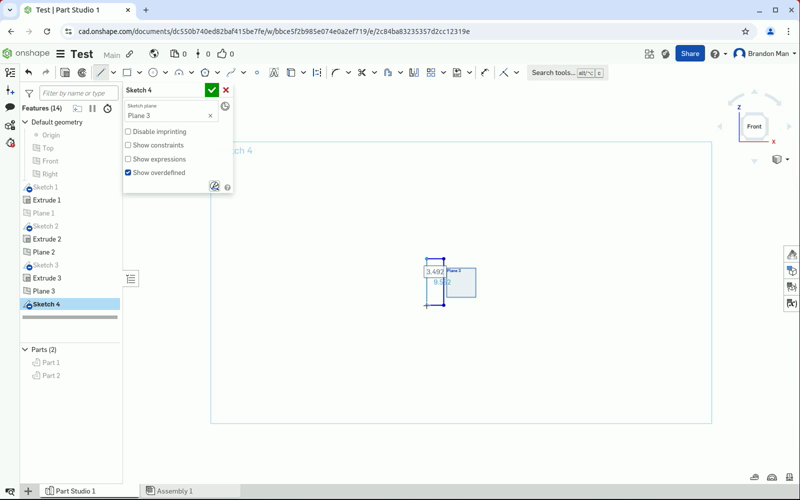
key(esc)
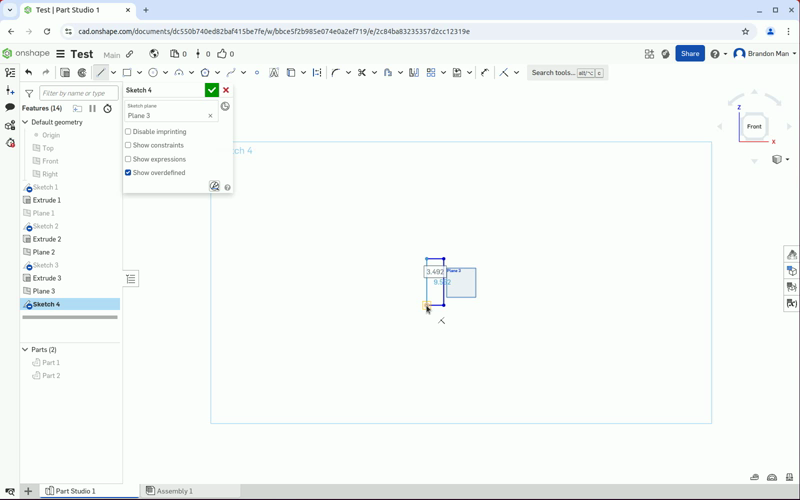
mouse_move(432, 299)
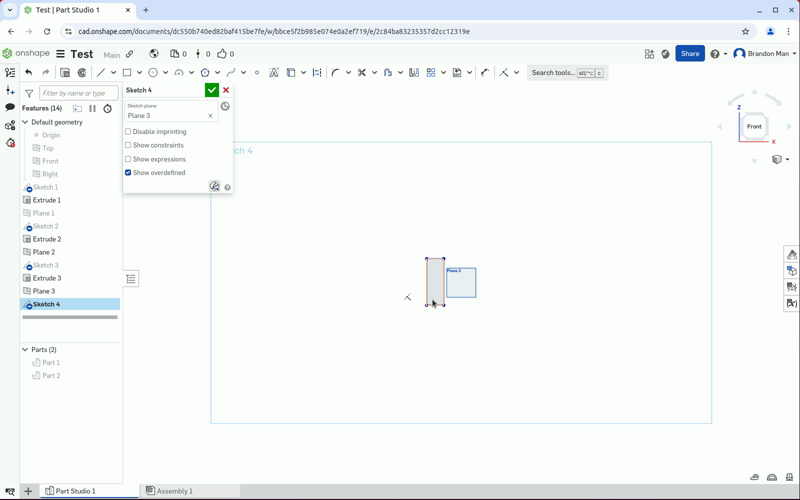
scroll(6)
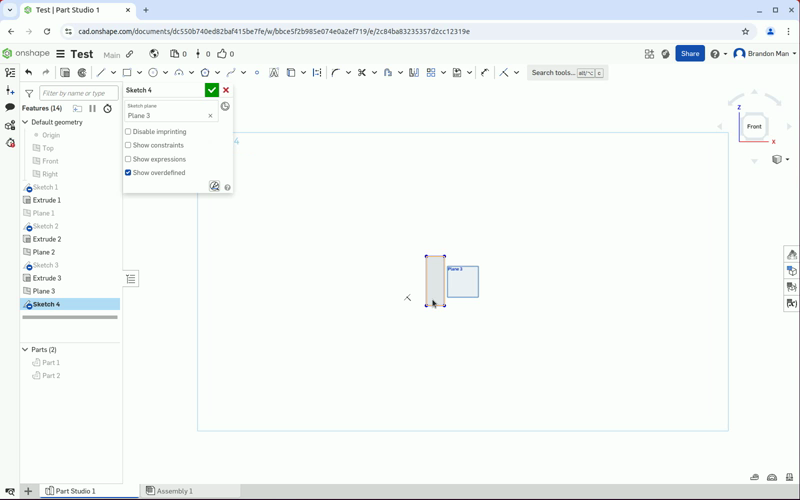
scroll(6)
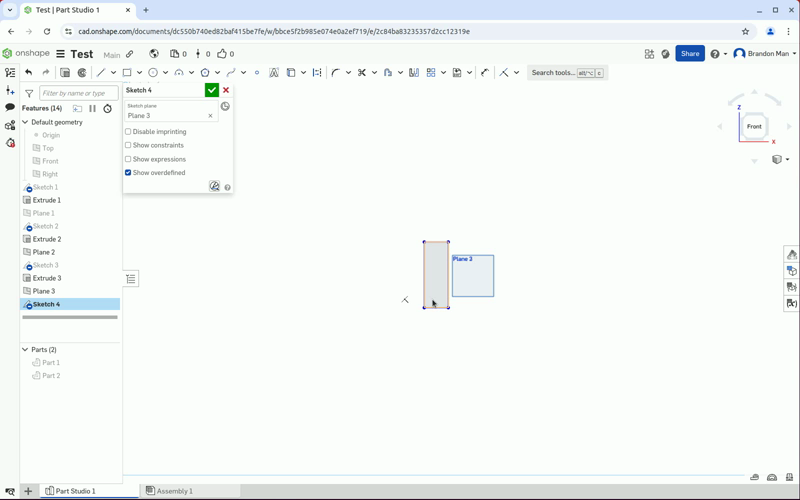
scroll(6)
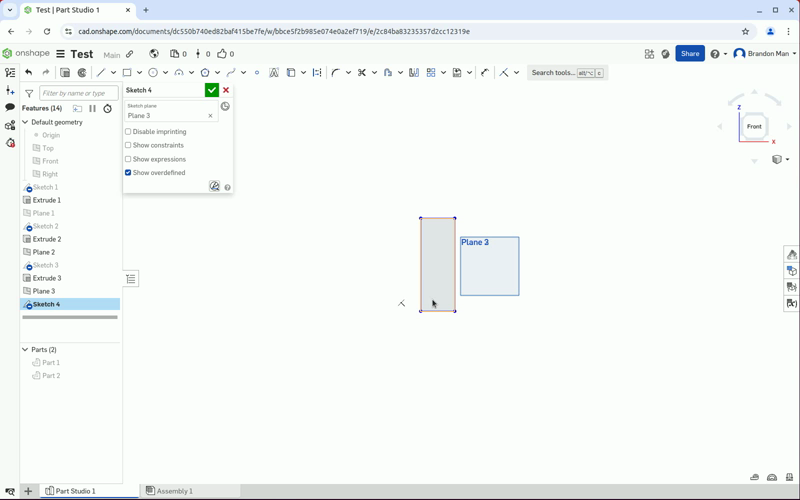
scroll(6)
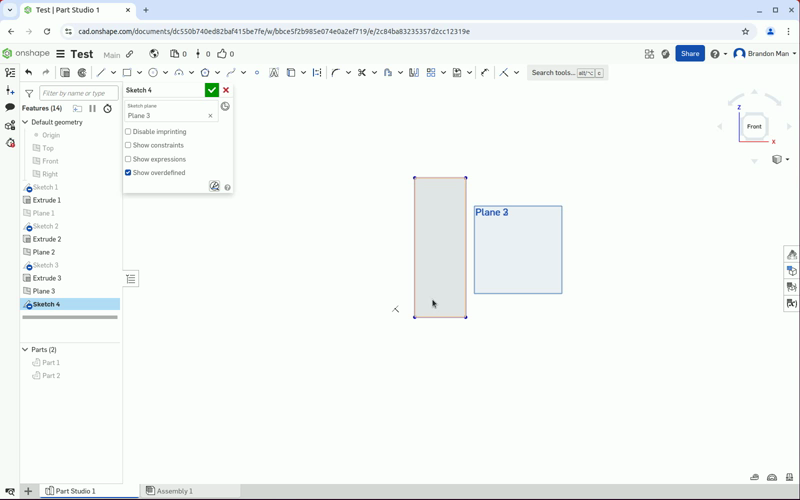
scroll(6)
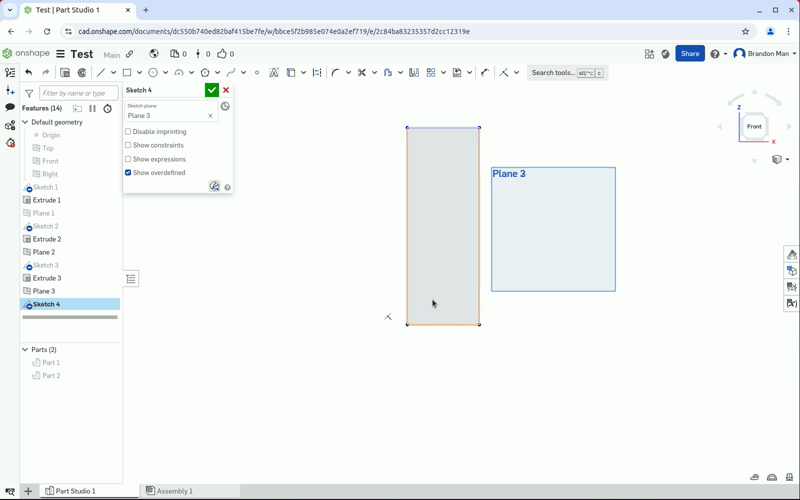
scroll(6)
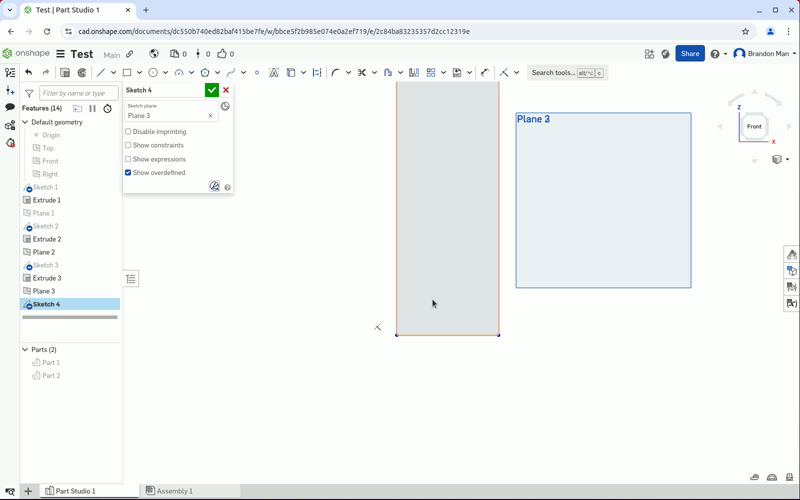
scroll(6)
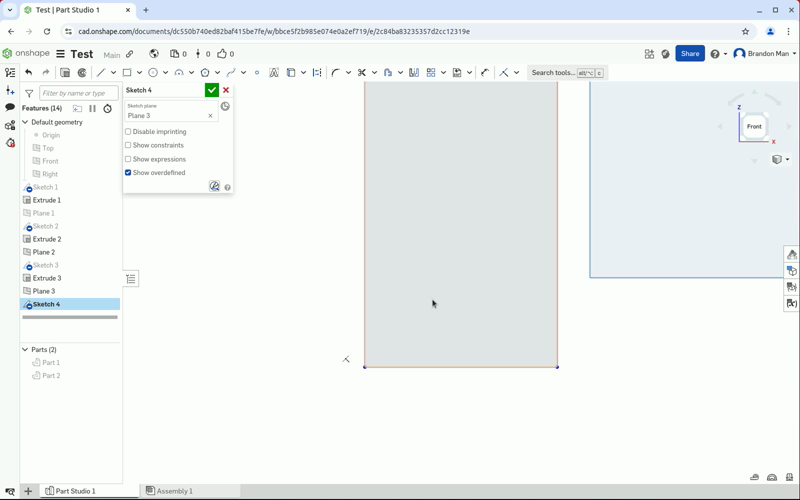
click(432, 299)
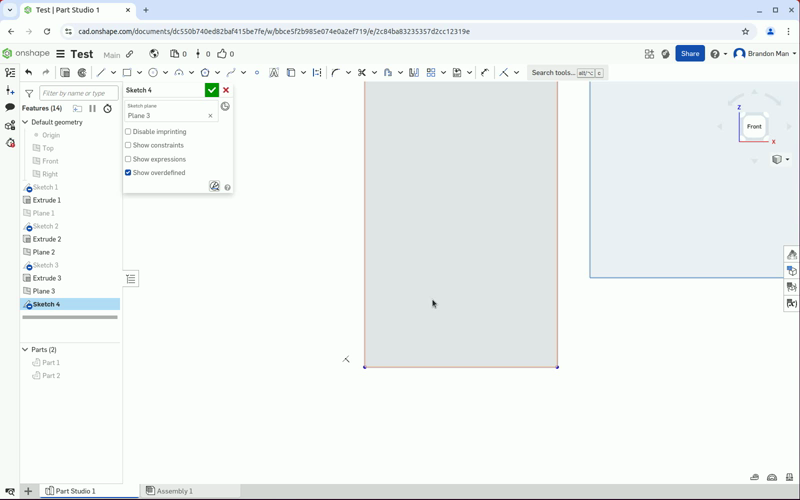
scroll(-6)
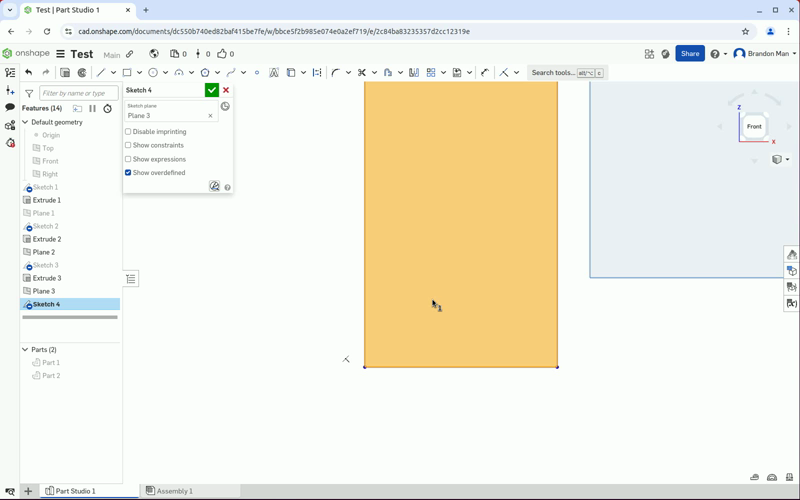
scroll(-6)
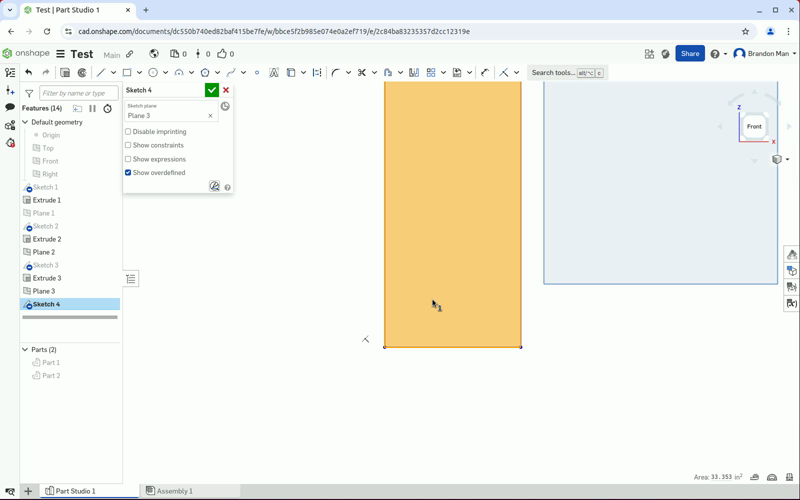
scroll(-6)
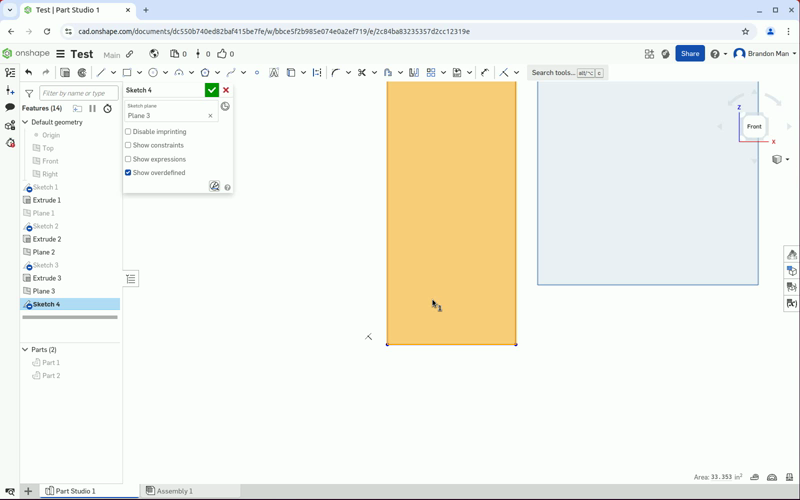
scroll(-6)
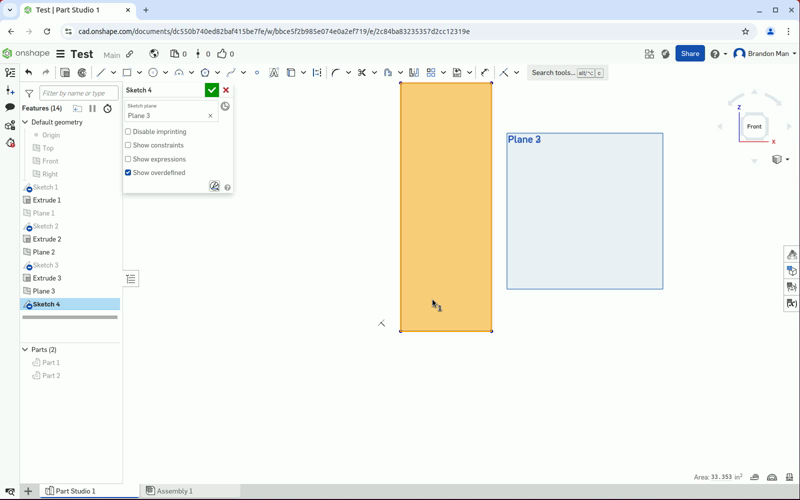
scroll(-6)
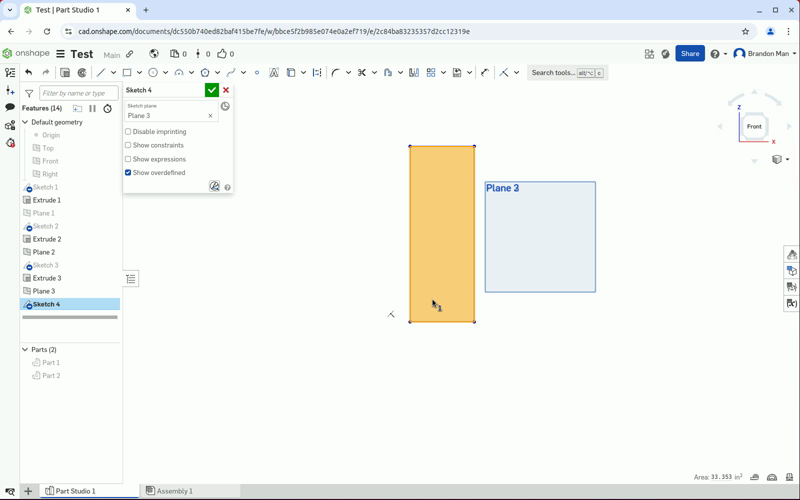
scroll(-6)
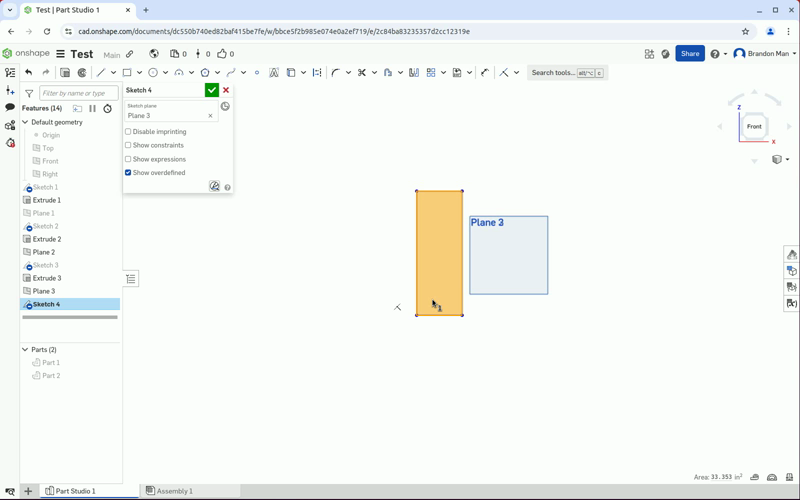
scroll(-6)
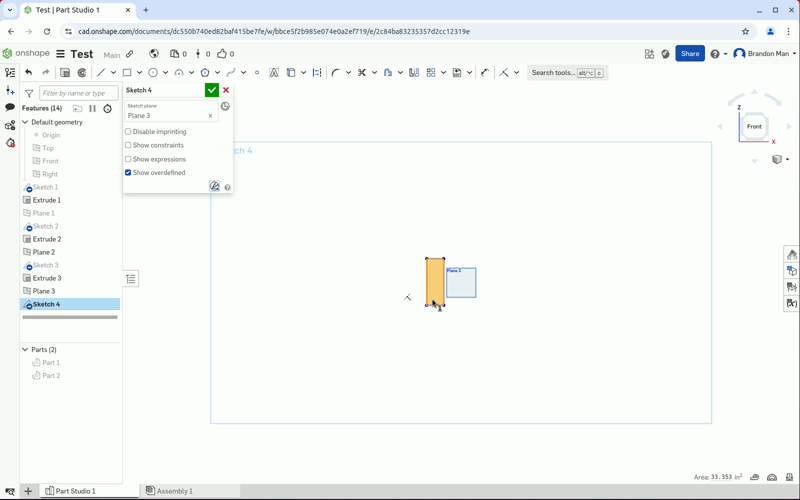
mouse_move(73, 352)
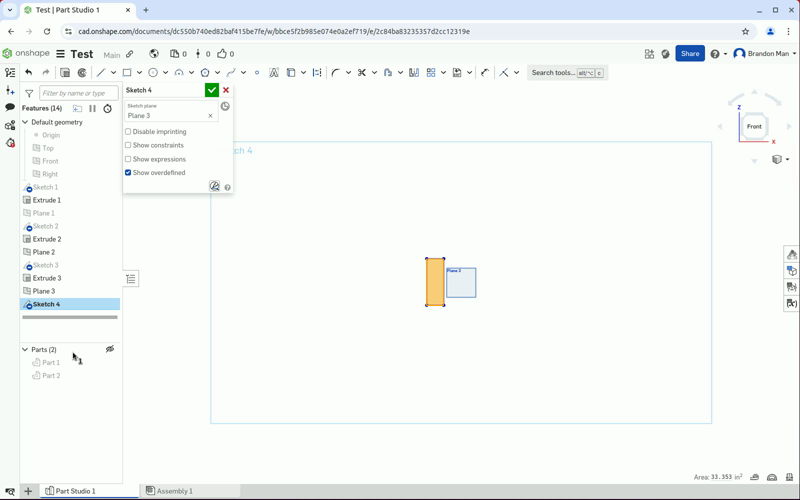
key(shift+y)
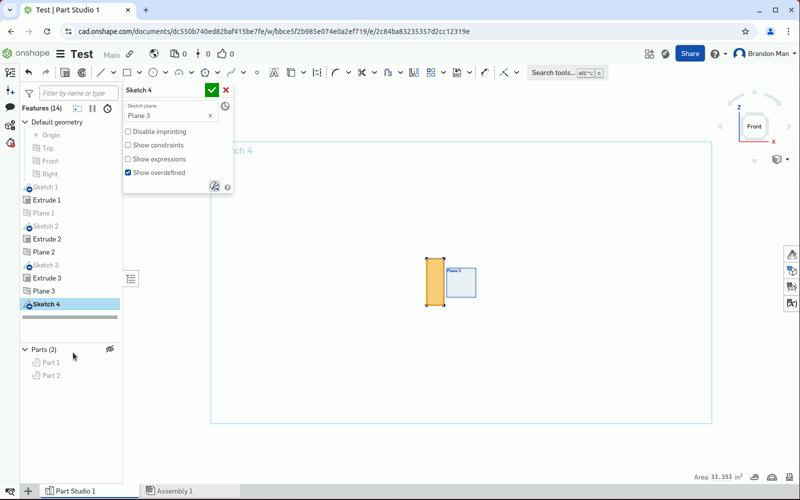
key(shift+e)
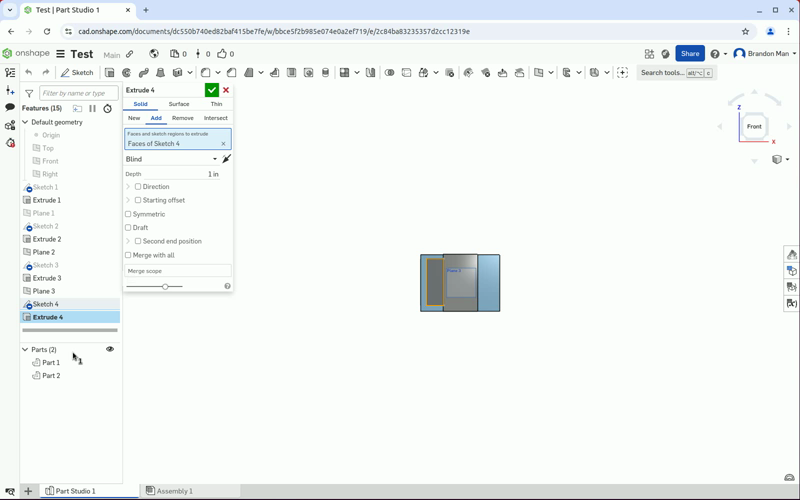
mouse_move(143, 106)
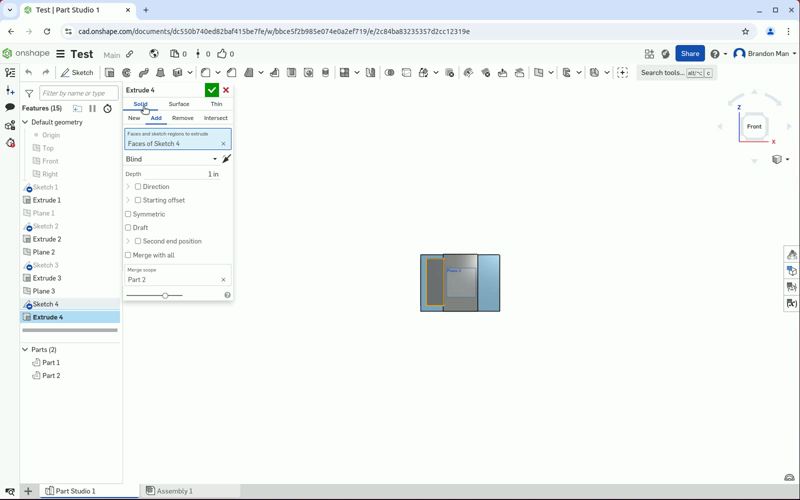
click(143, 106)
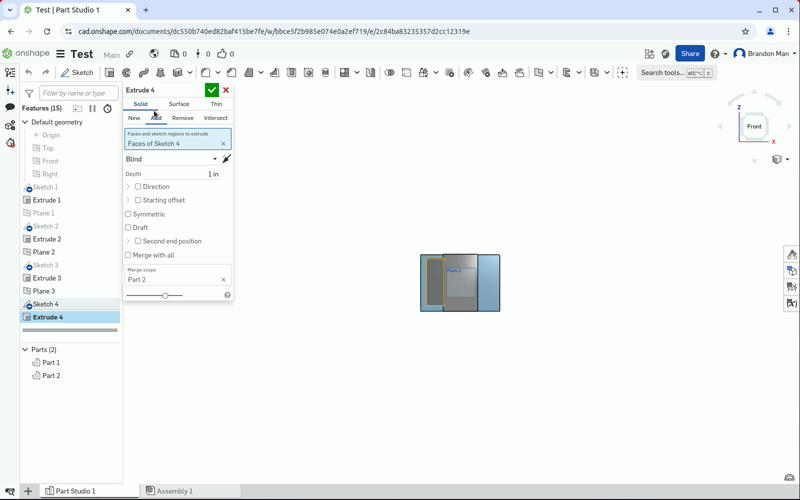
mouse_move(186, 120)
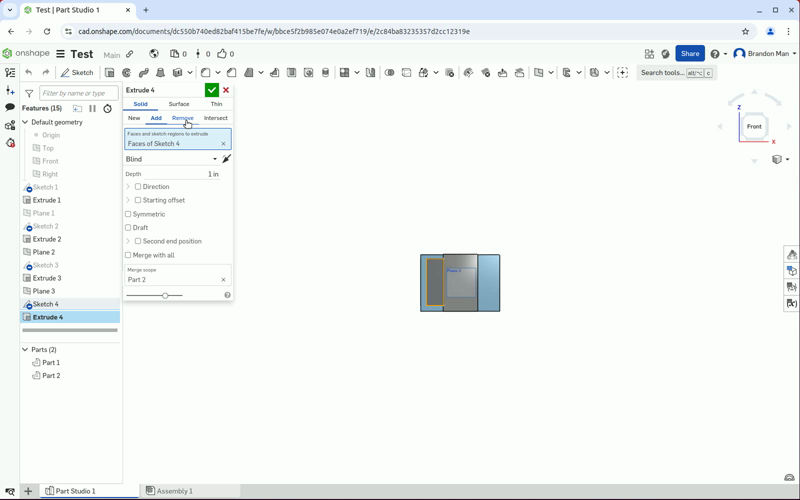
click(186, 120)
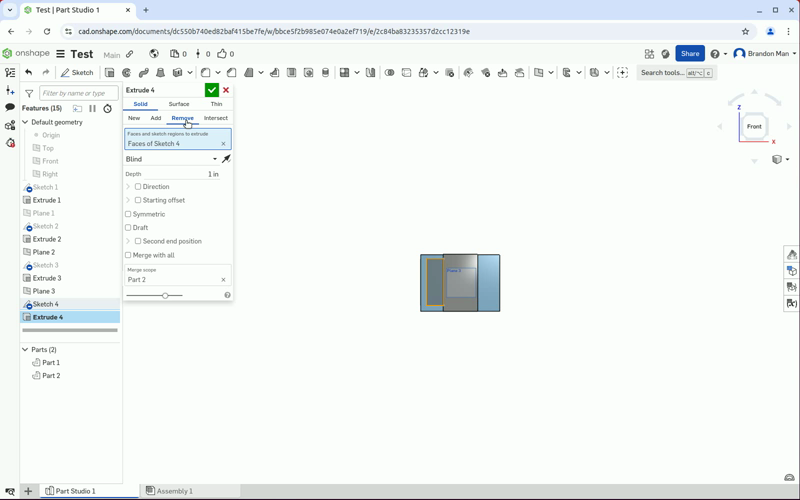
key(tab, 4)
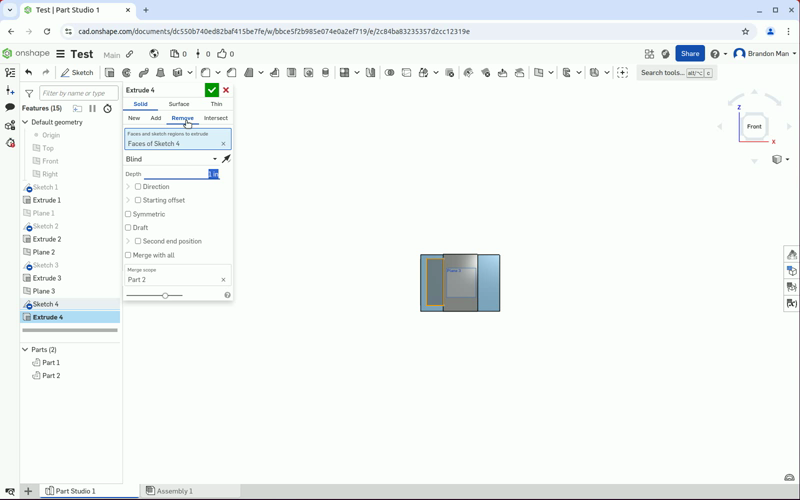
text(17.331)
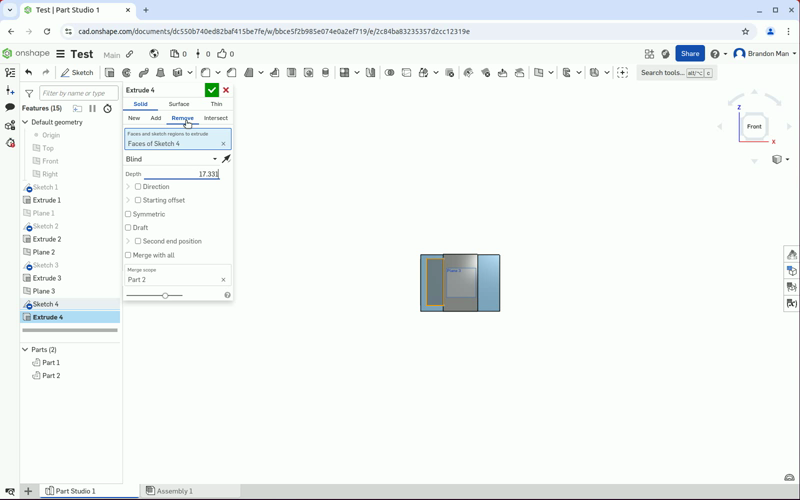
key(tab, 6)
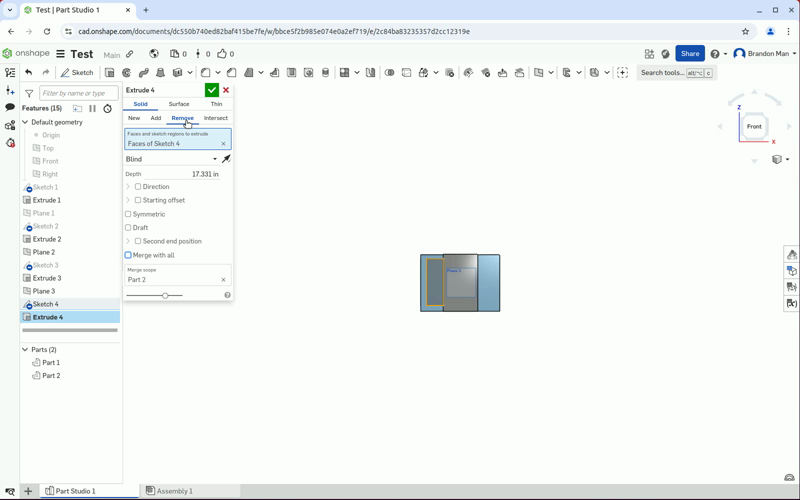
key(space)
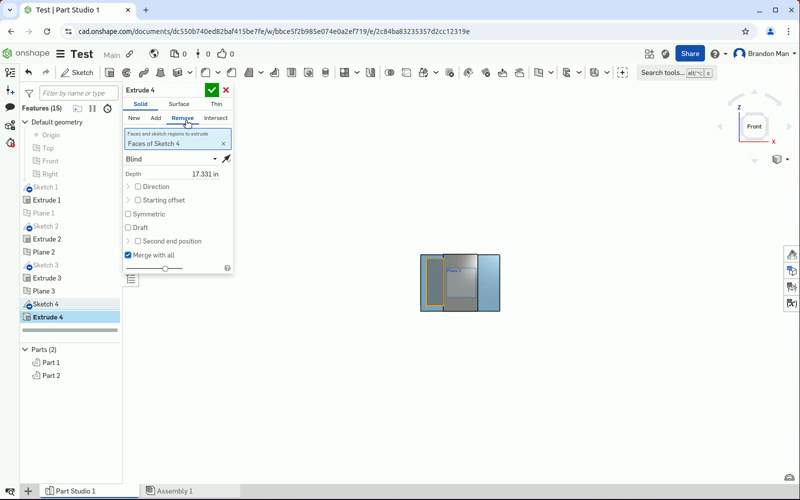
key(enter)
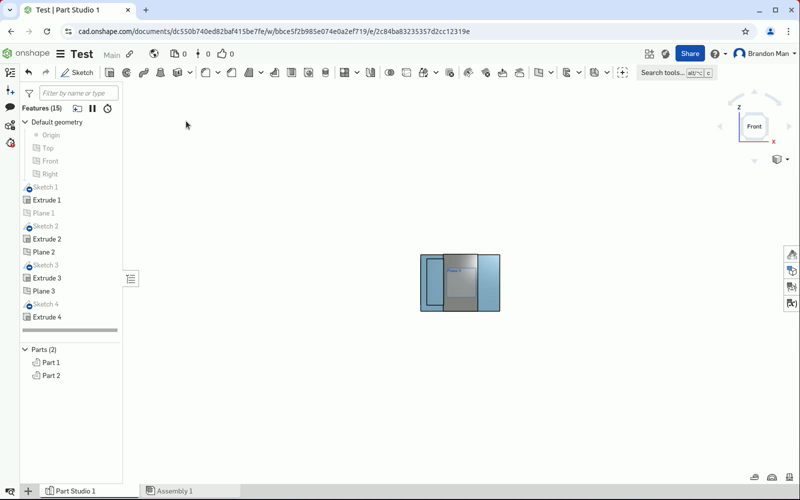
key(shift+h)
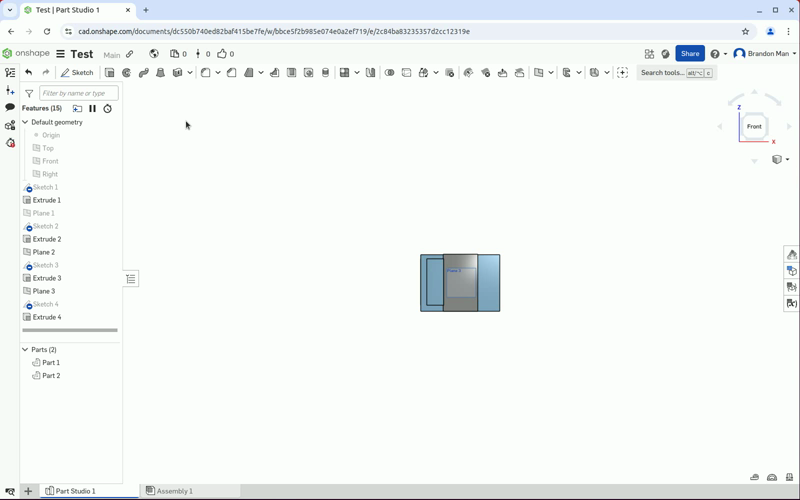
key(shift+h)
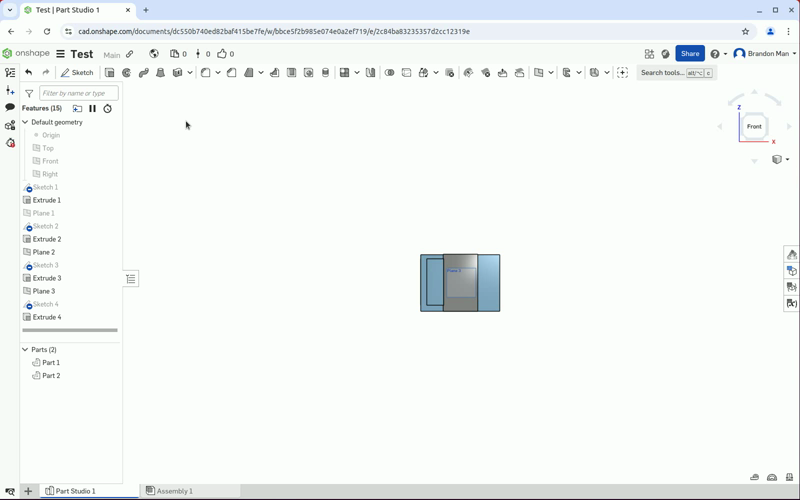
mouse_move(73, 189)
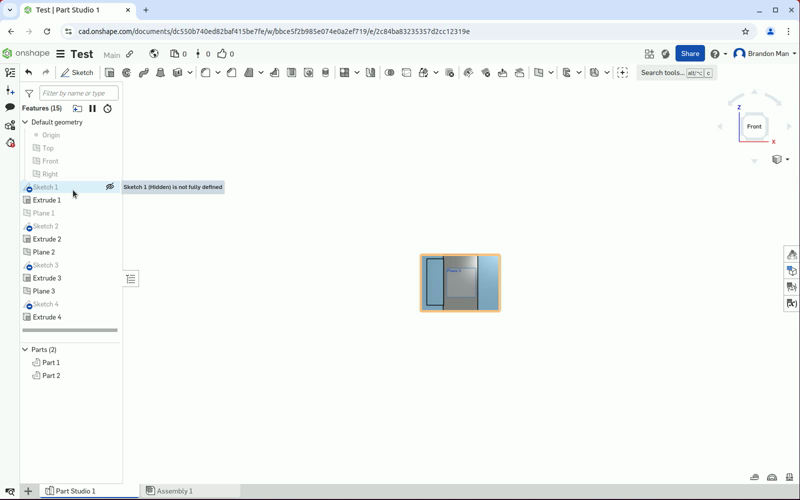
click(73, 189)
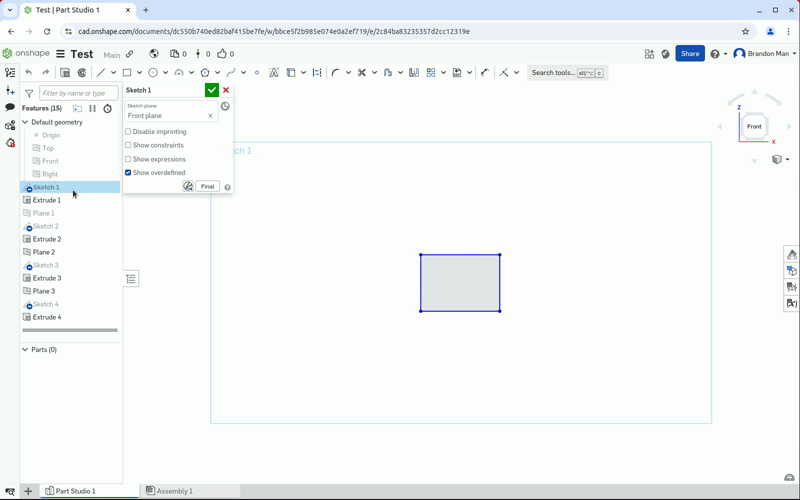
mouse_move(229, 92)
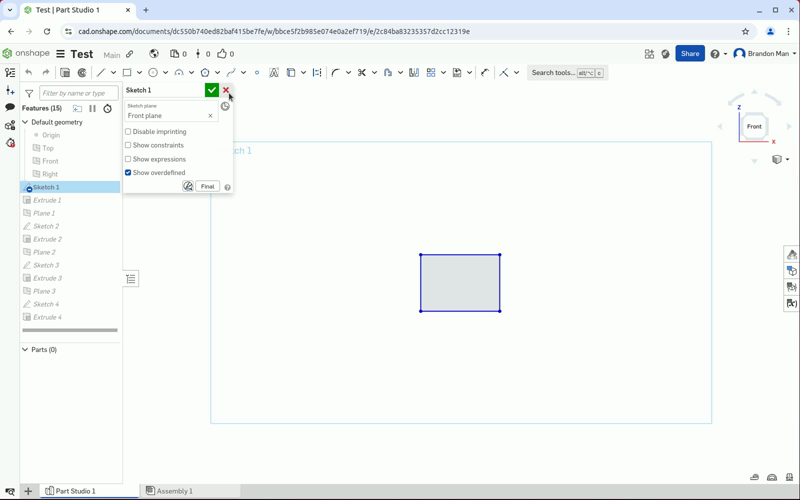
click(229, 92)
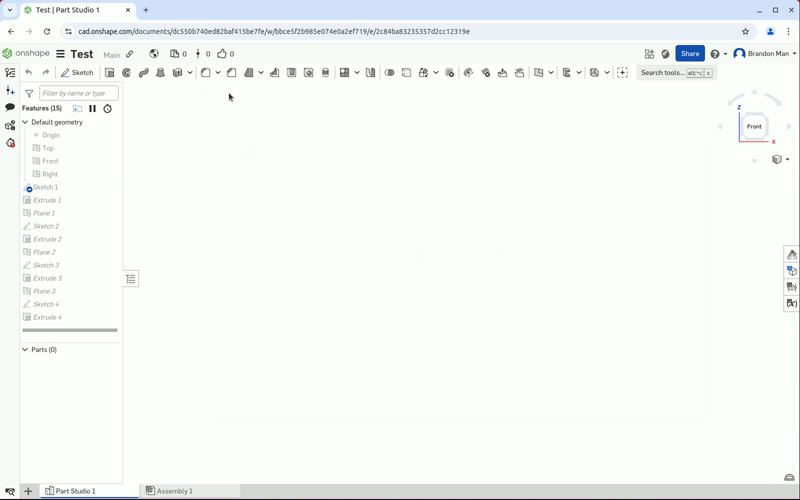
key(shift+s)
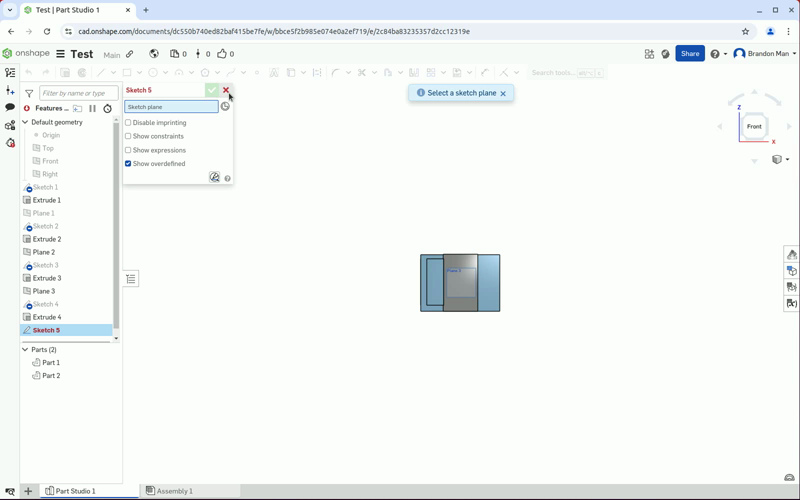
mouse_move(69, 293)
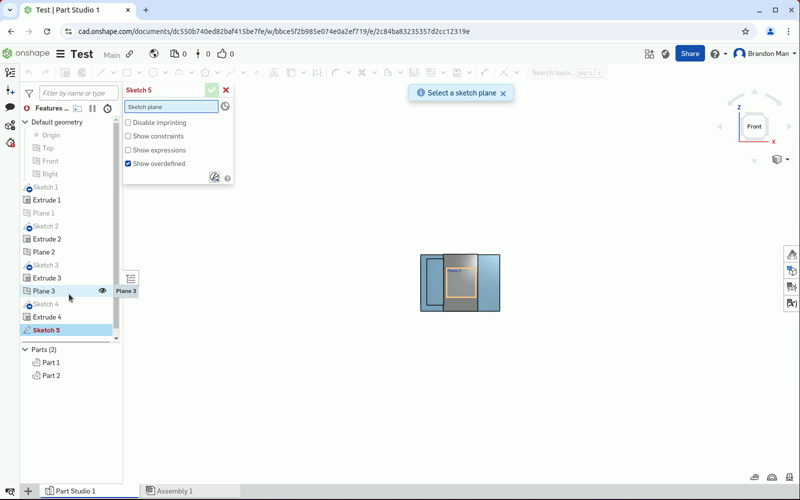
click(69, 293)
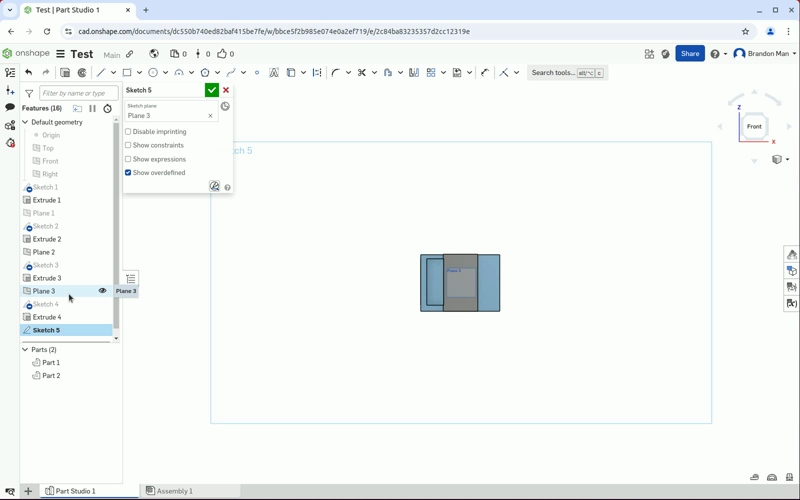
mouse_move(73, 352)
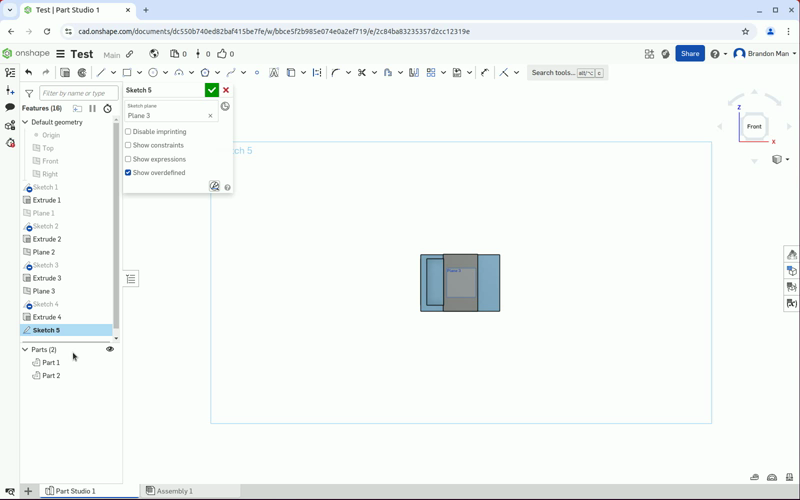
key(y)
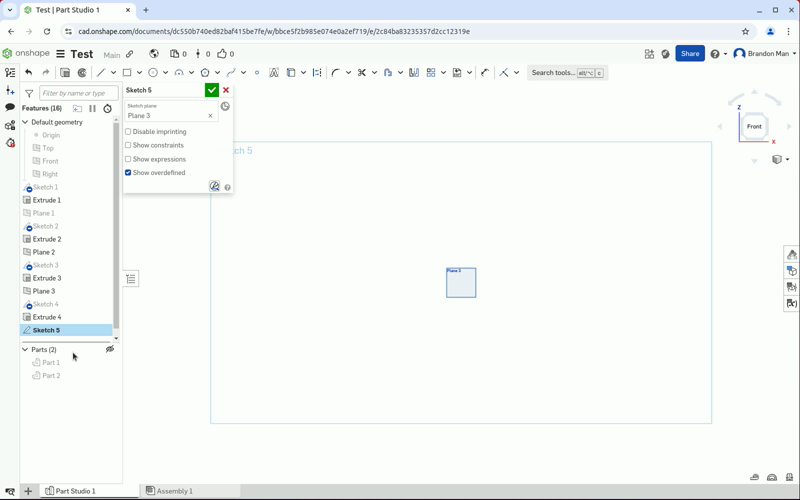
key(l)
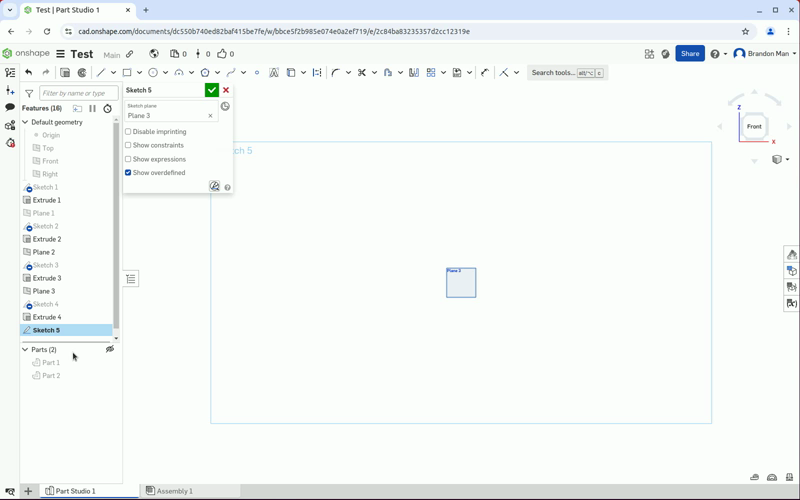
key_down(shift)
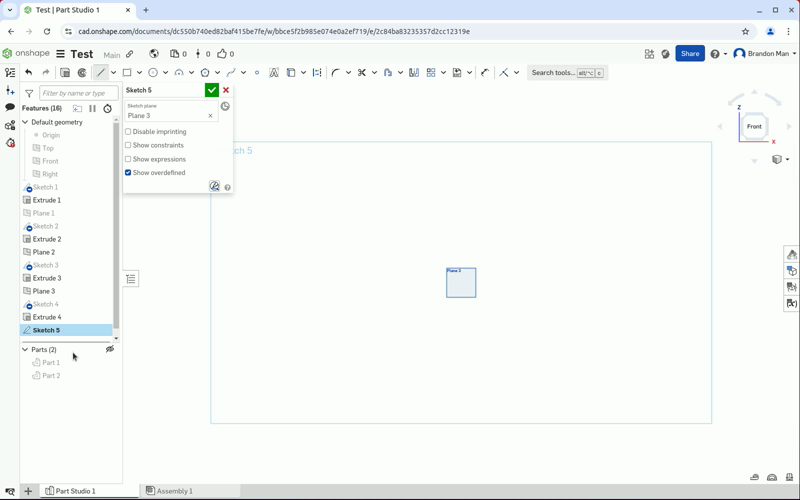
mouse_move(443, 305)
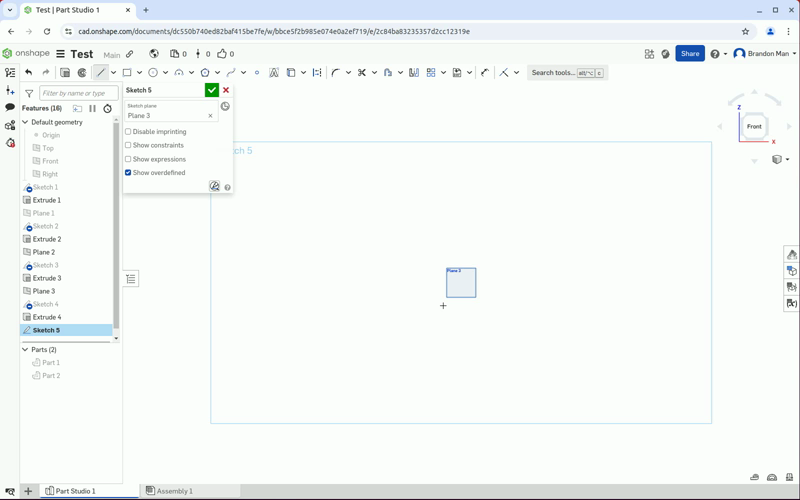
click(443, 305)
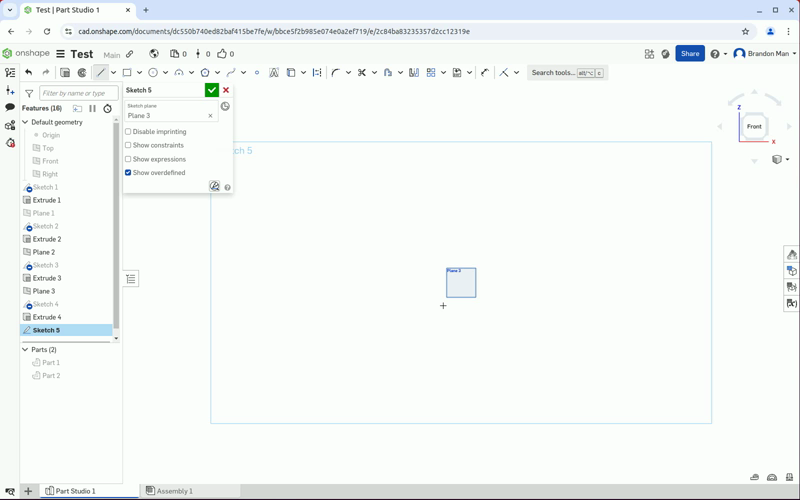
key_up(shift)
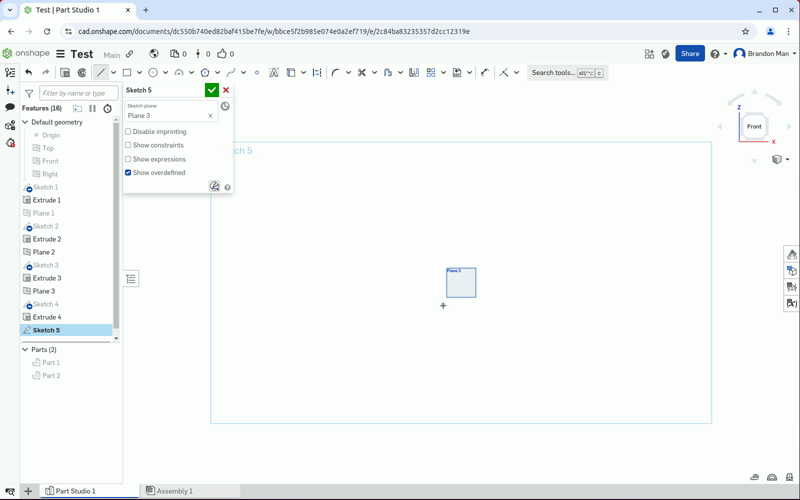
key_down(shift)
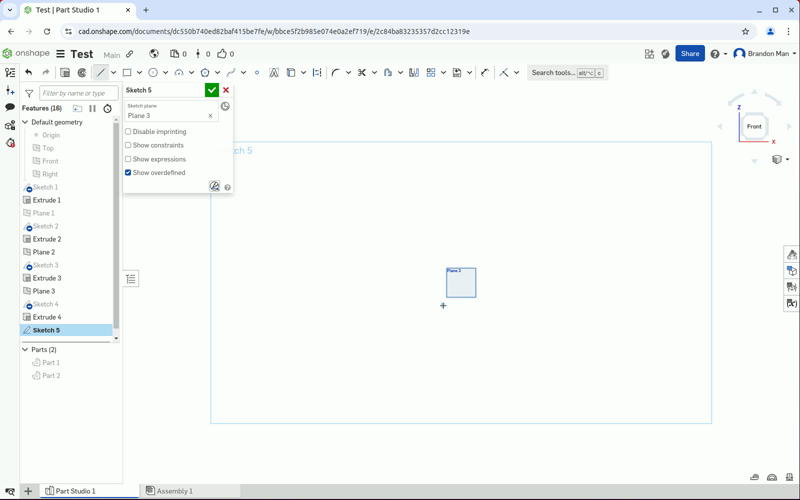
mouse_move(473, 305)
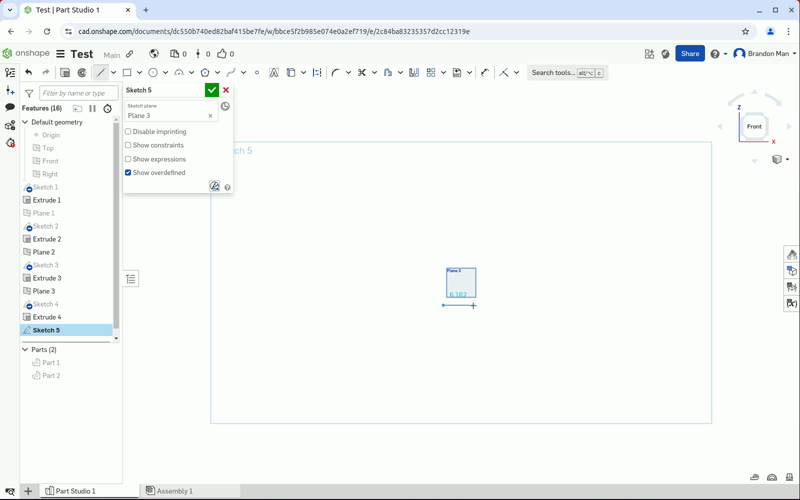
mouse_move(472, 305)
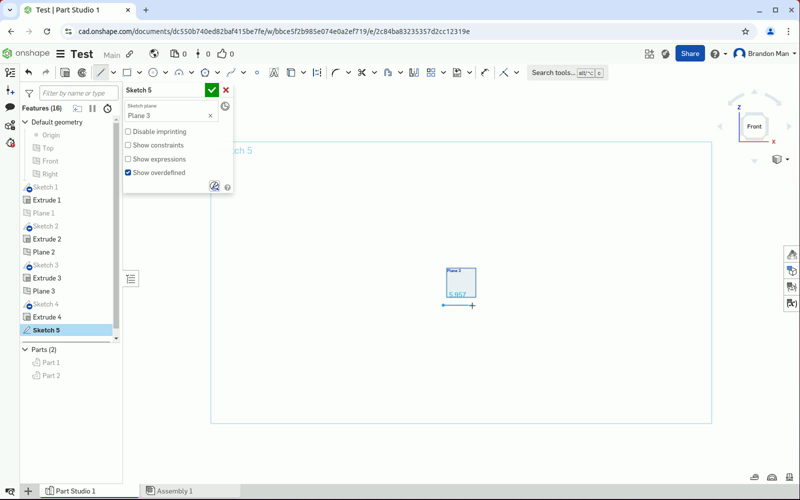
click(472, 305)
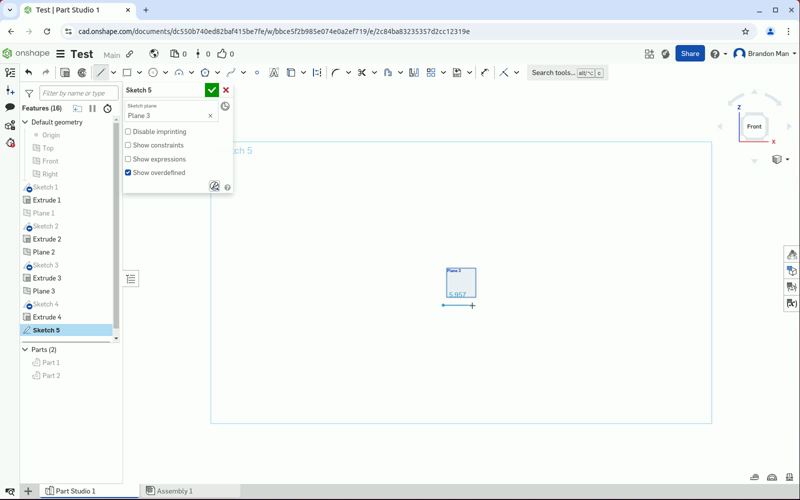
key_up(shift)
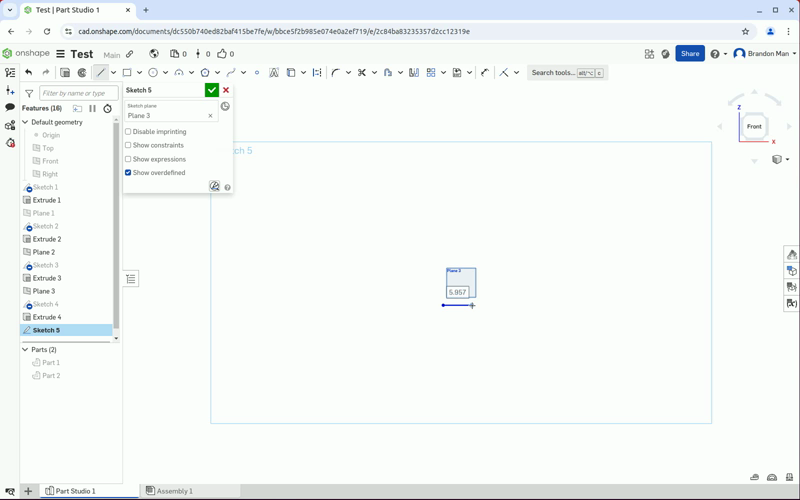
key_down(shift)
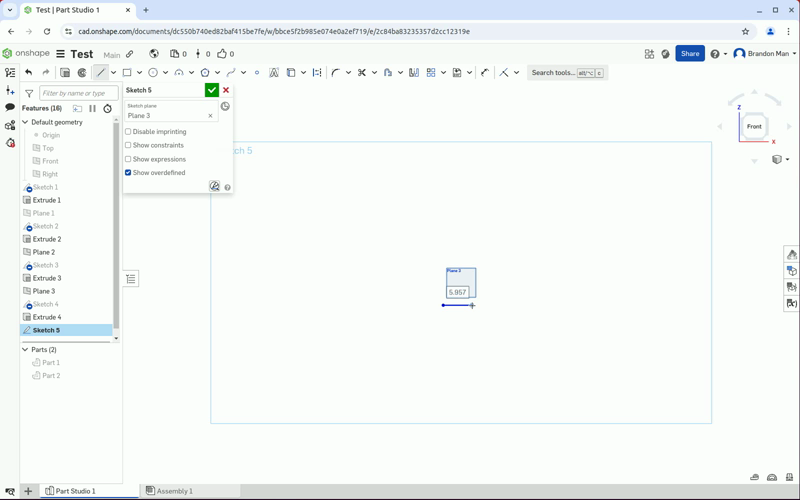
mouse_move(502, 305)
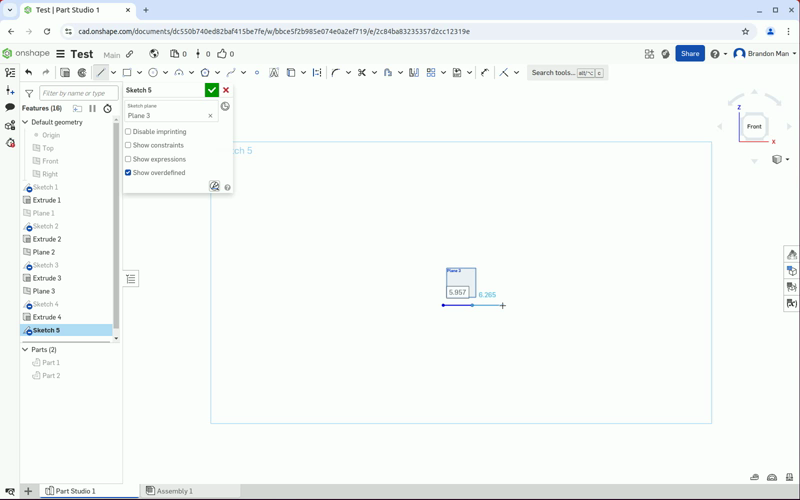
mouse_move(472, 258)
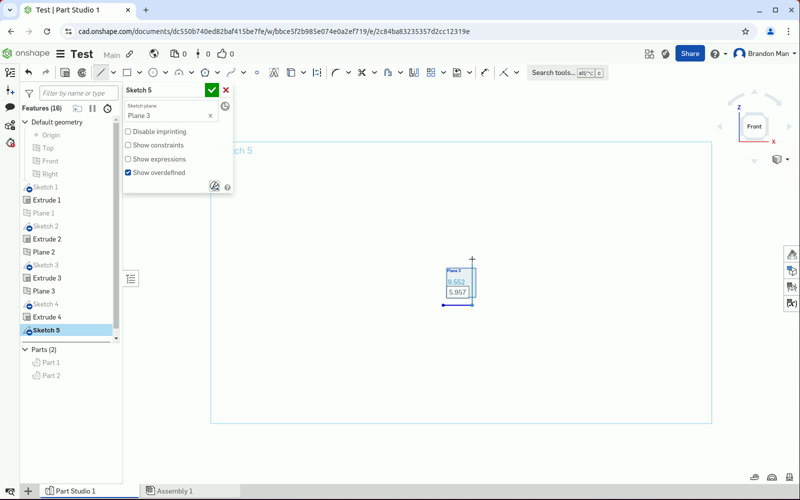
click(472, 258)
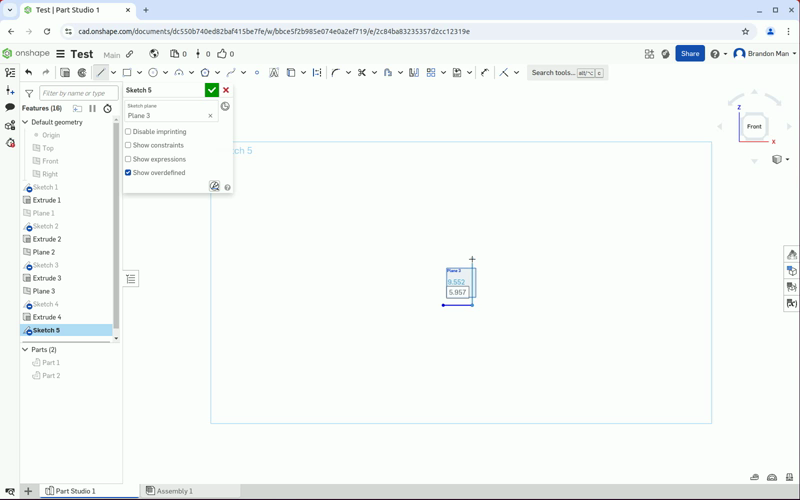
key_up(shift)
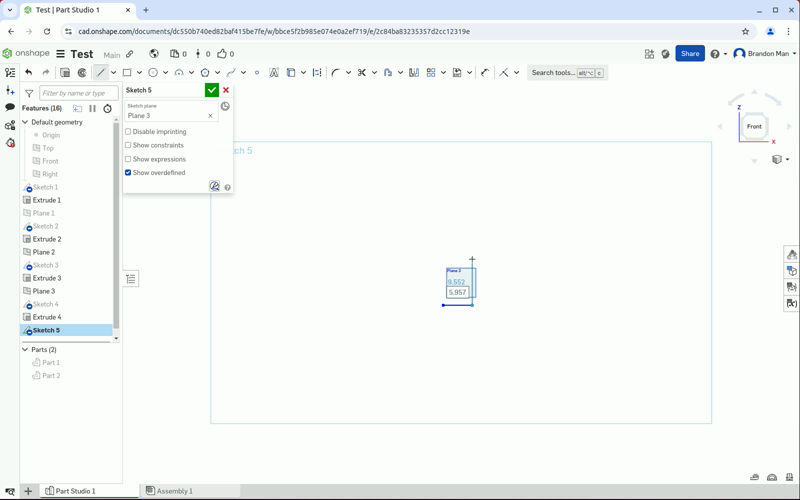
key_down(shift)
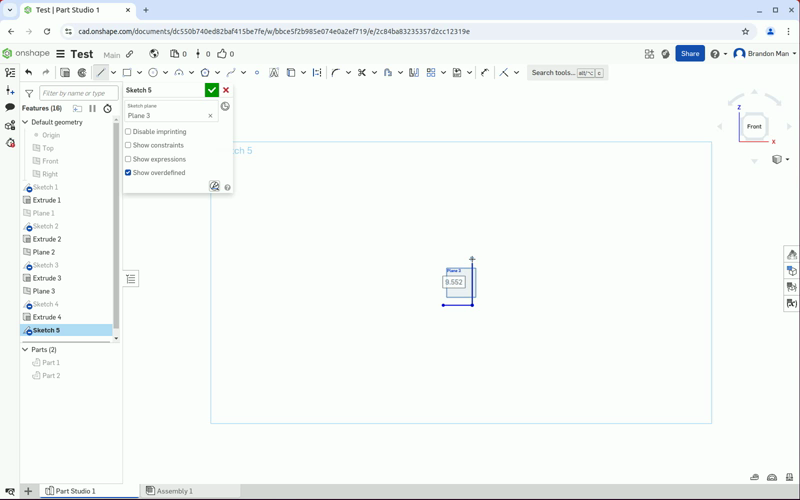
mouse_move(502, 258)
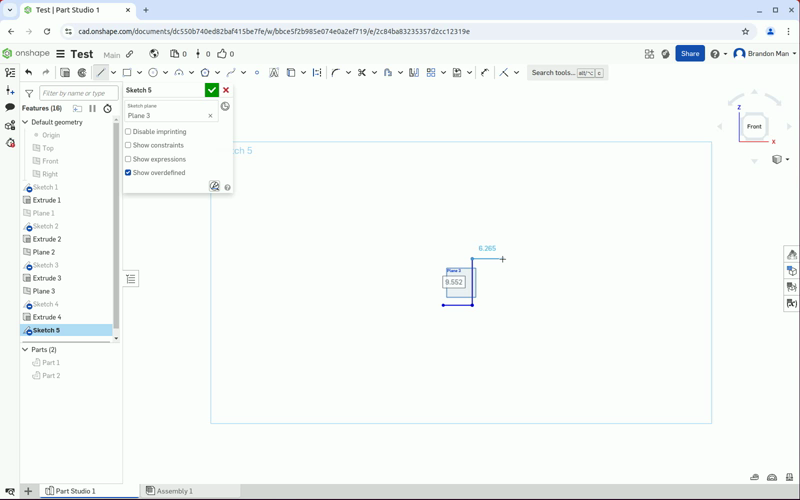
mouse_move(443, 258)
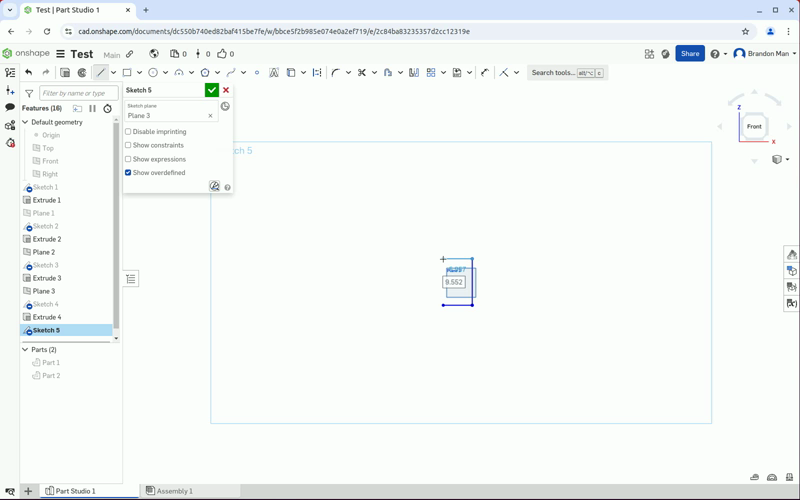
click(443, 258)
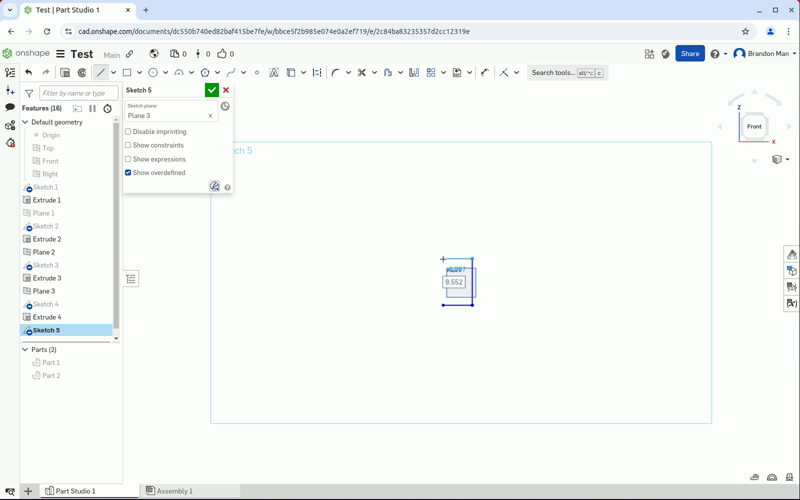
key_up(shift)
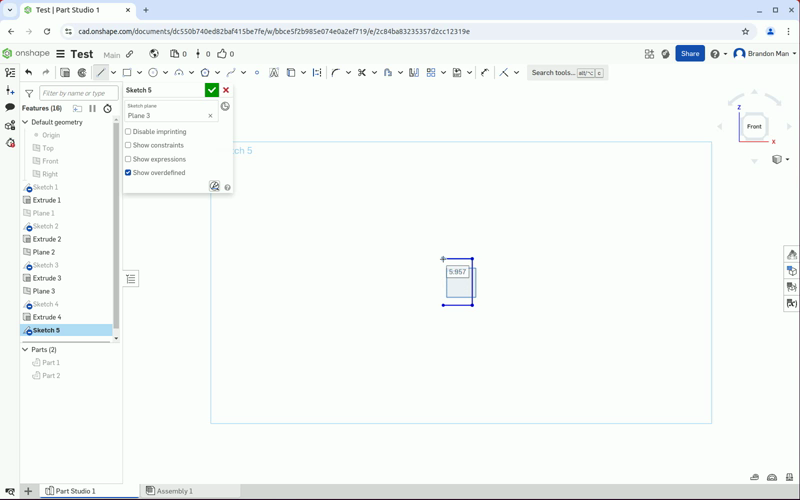
mouse_move(473, 258)
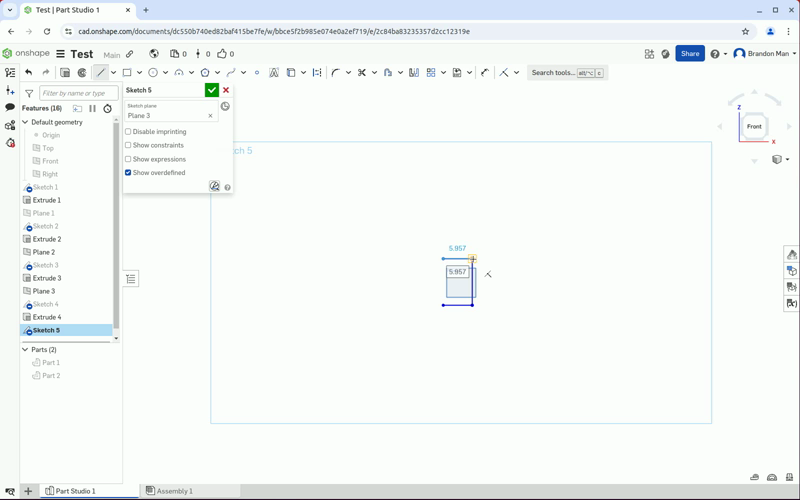
key_down(shift)
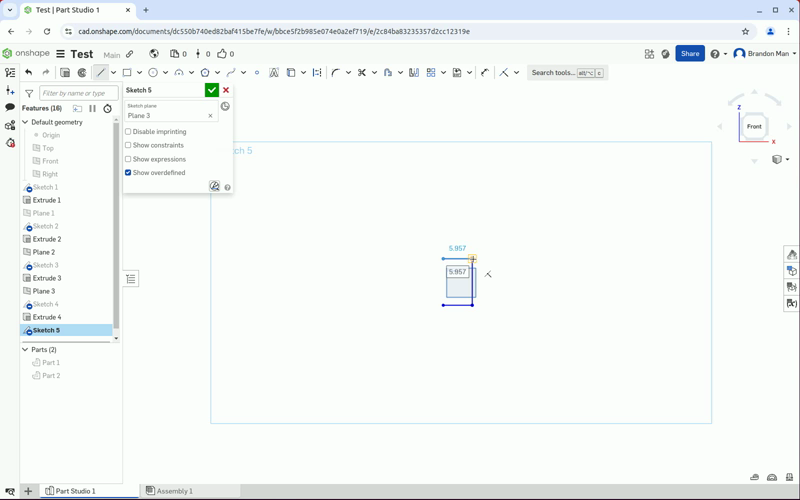
mouse_move(443, 305)
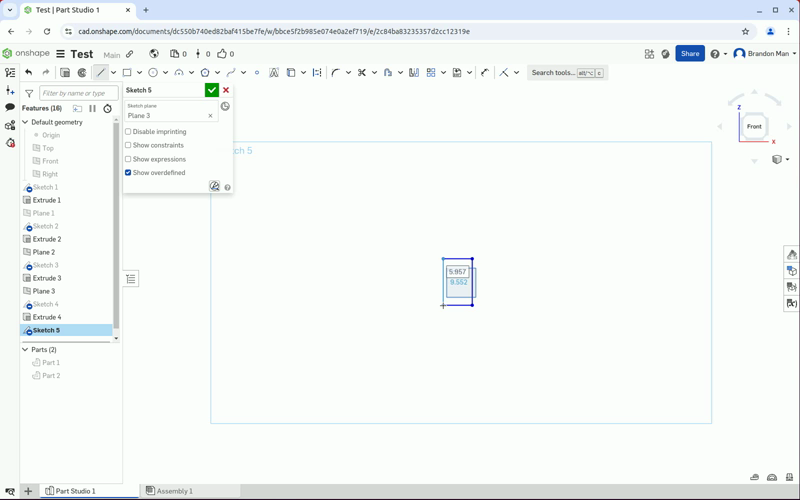
key_up(shift)
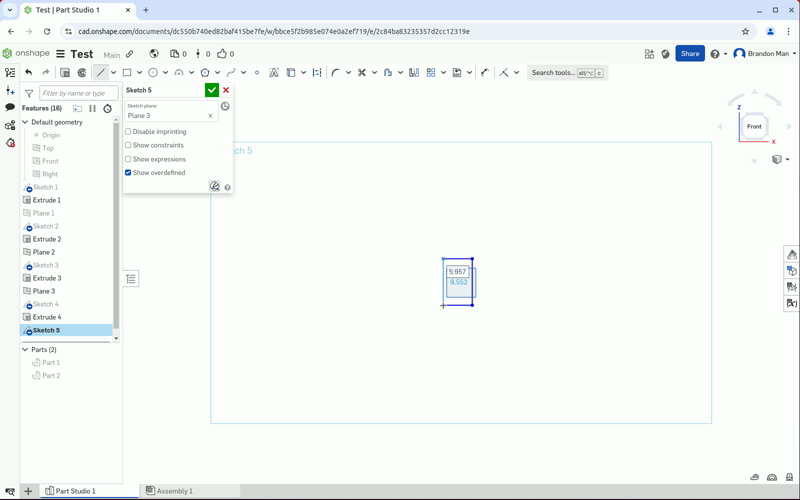
click(443, 305)
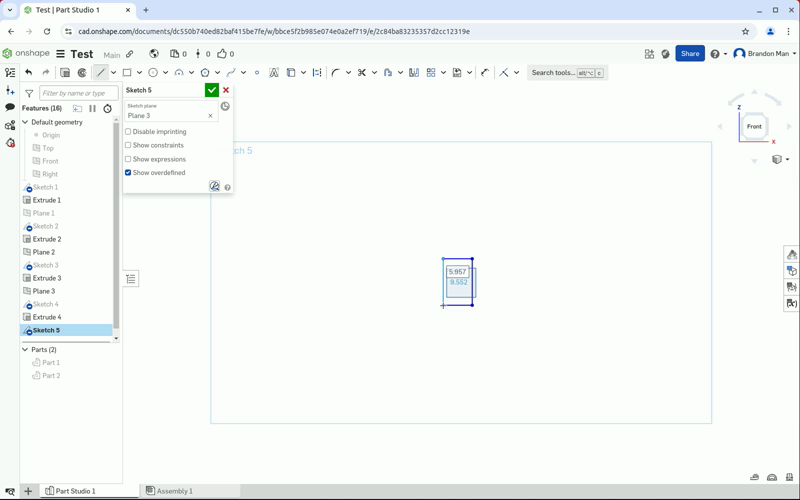
key(esc)
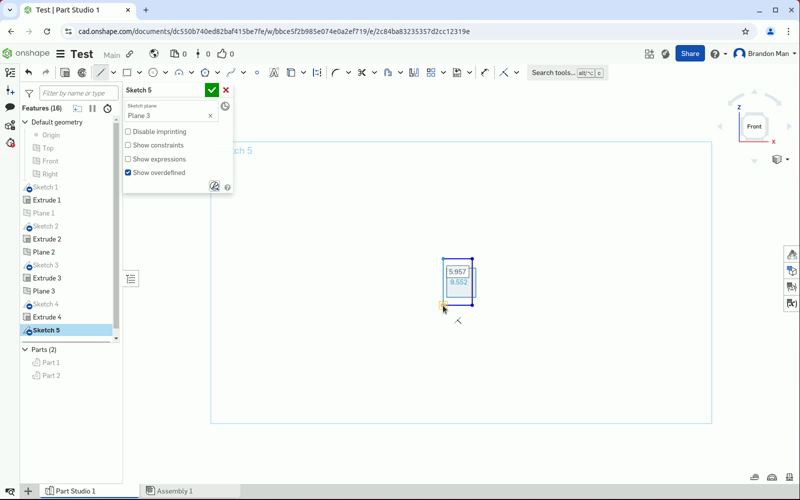
mouse_move(469, 296)
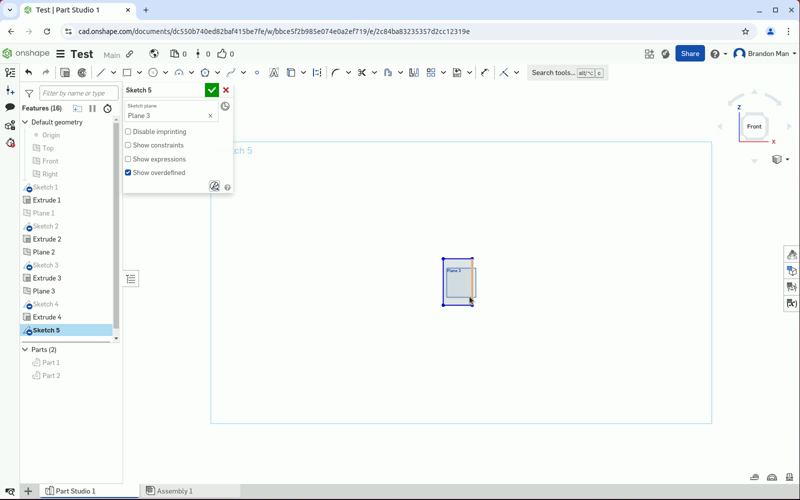
scroll(6)
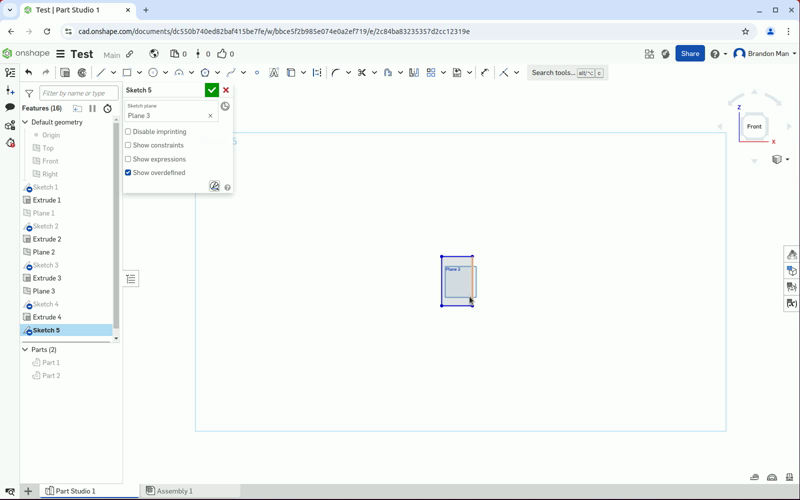
scroll(6)
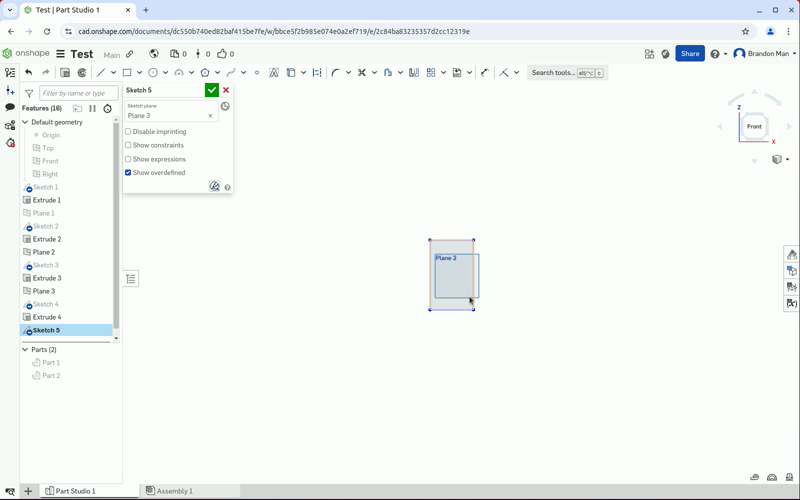
scroll(6)
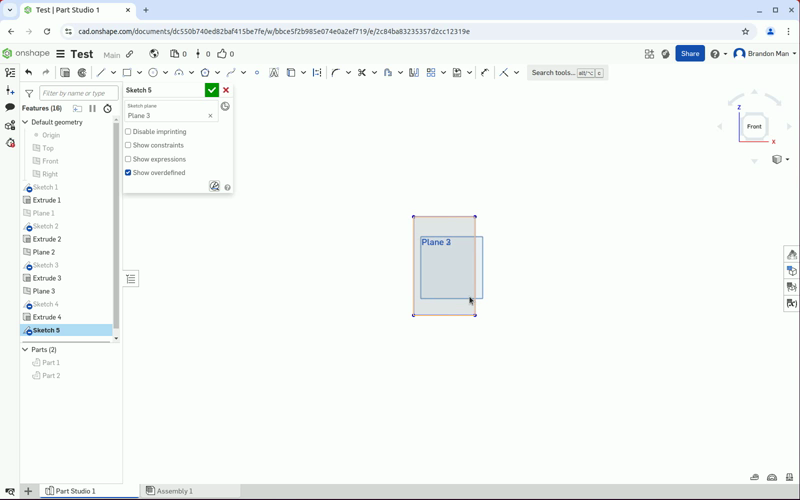
scroll(6)
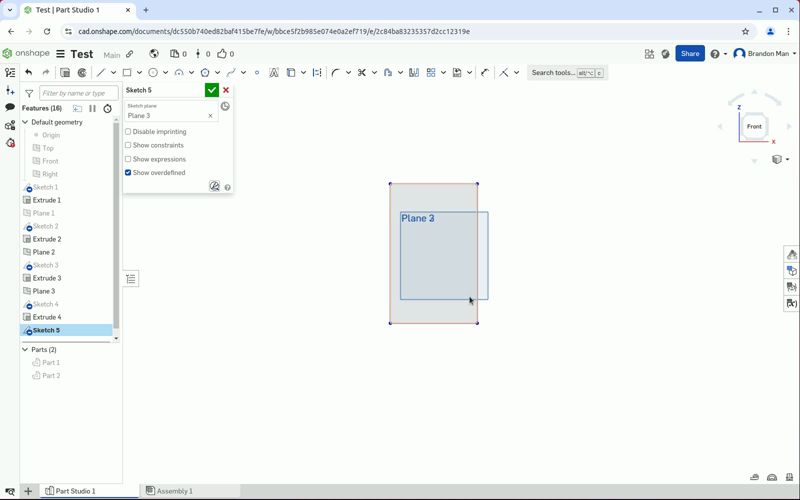
scroll(6)
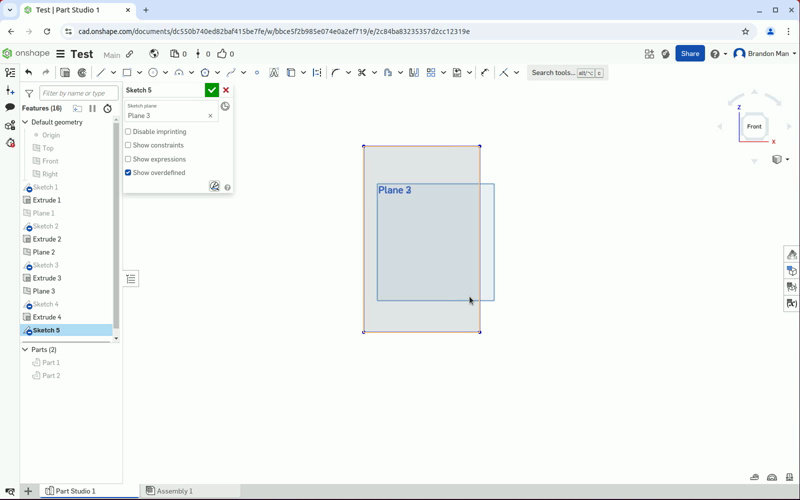
scroll(6)
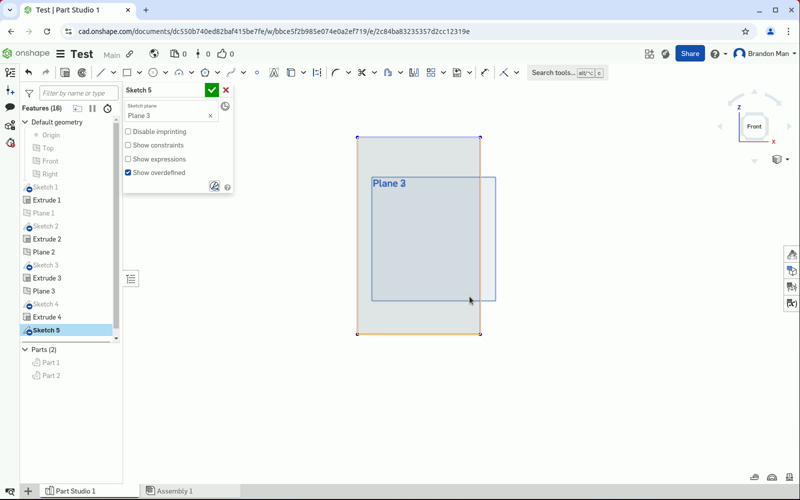
scroll(6)
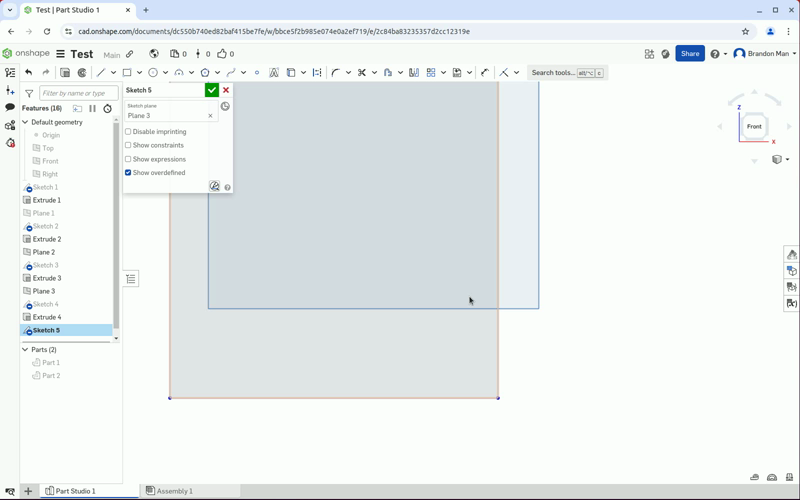
click(469, 296)
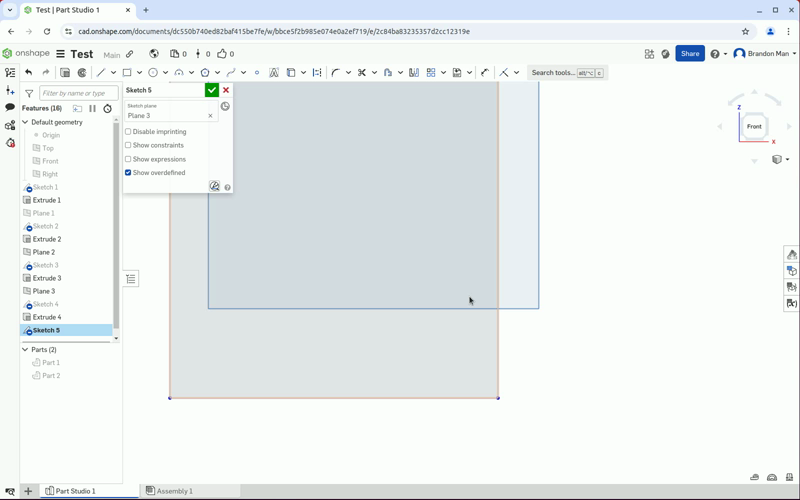
scroll(-6)
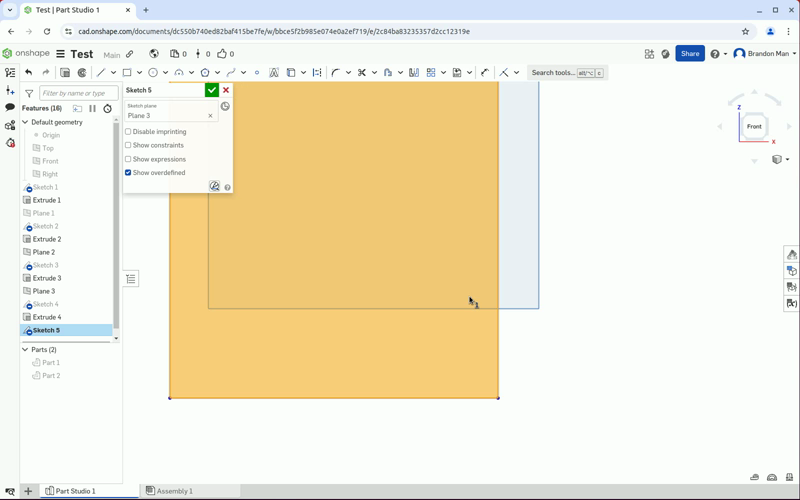
scroll(-6)
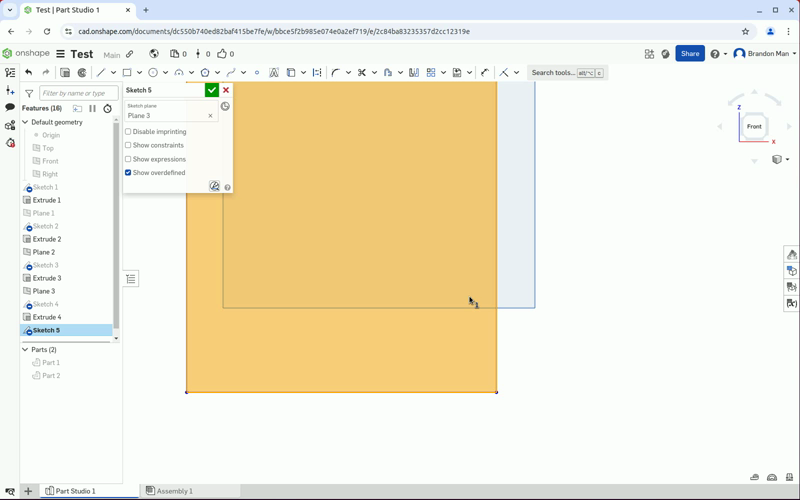
scroll(-6)
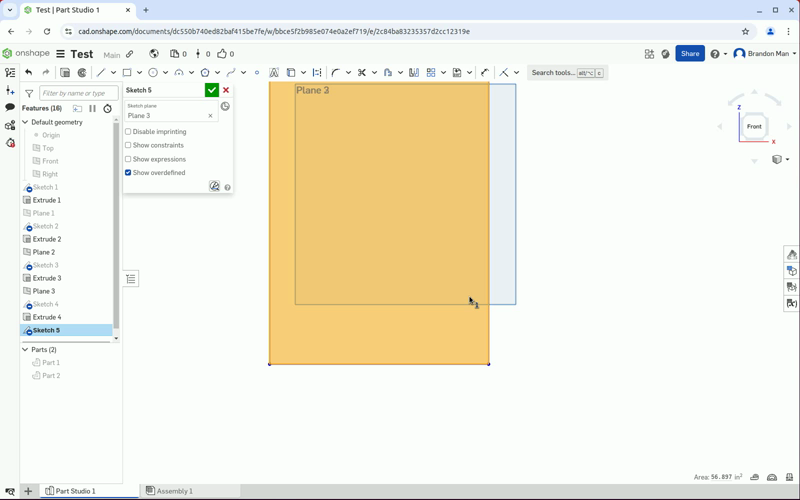
scroll(-6)
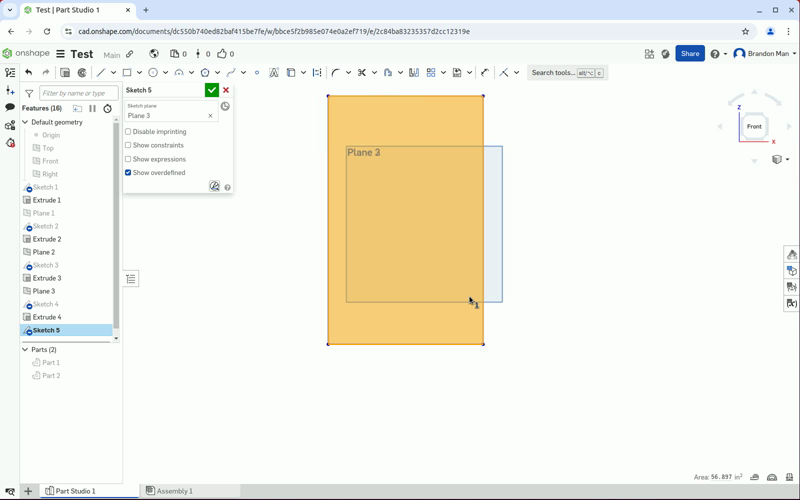
scroll(-6)
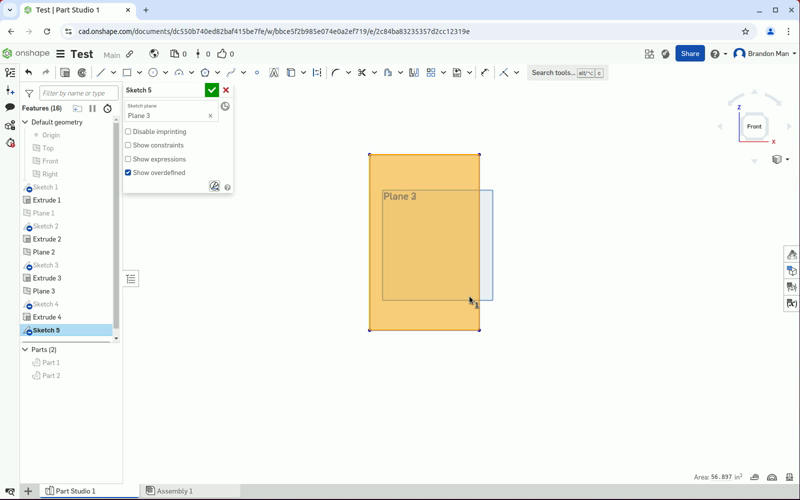
scroll(-6)
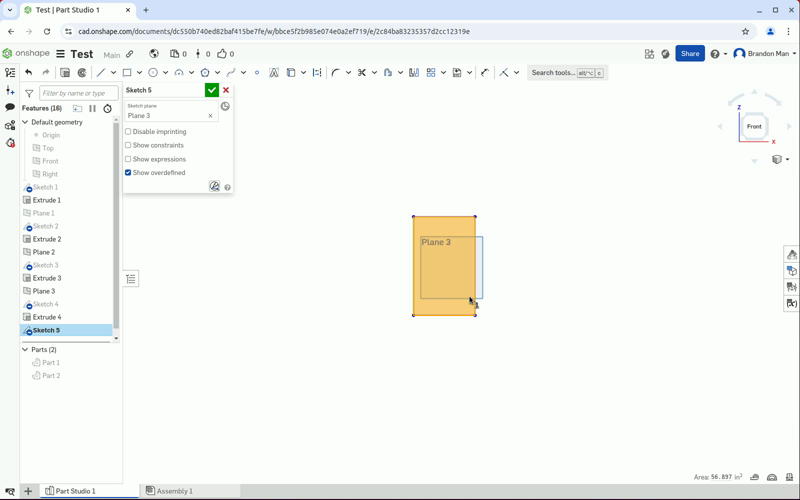
scroll(-6)
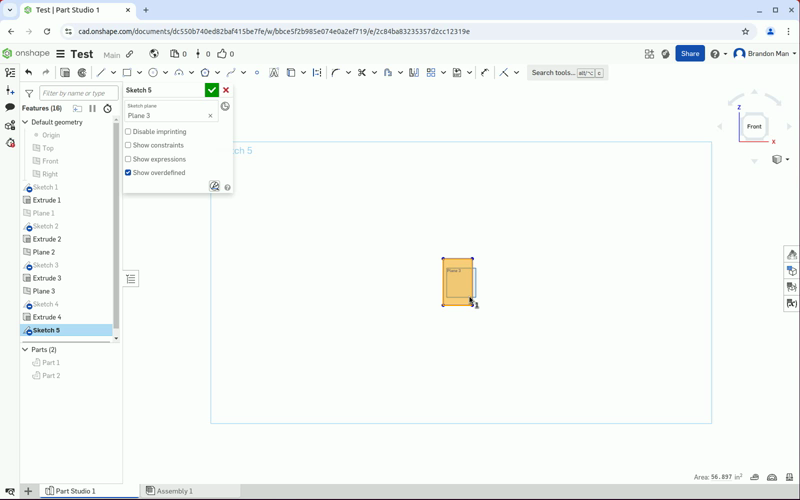
mouse_move(73, 352)
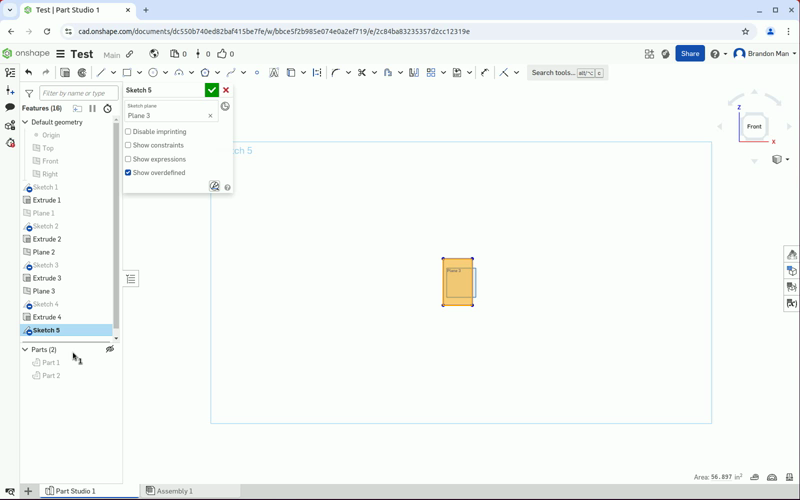
key(shift+y)
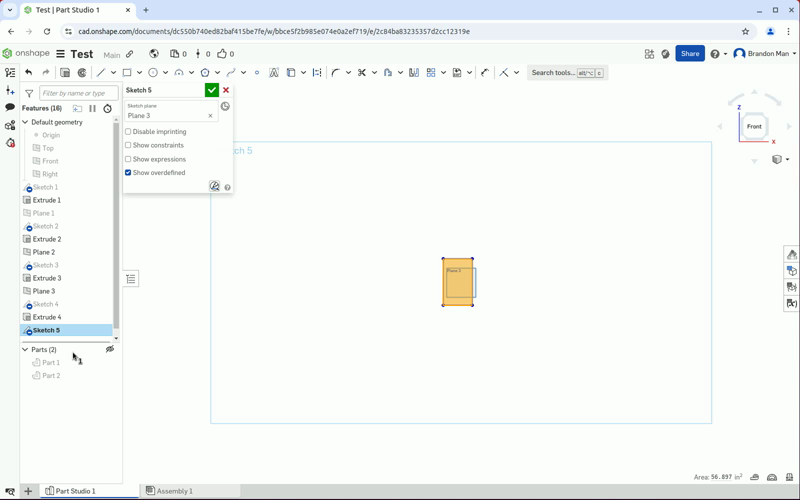
key(shift+e)
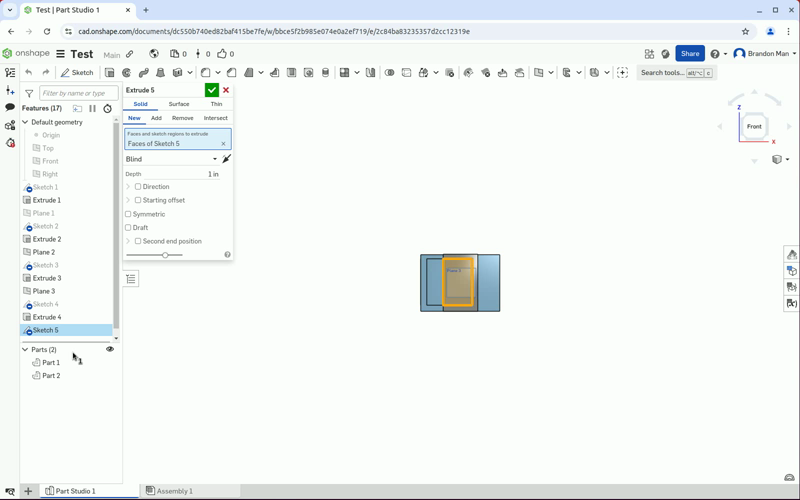
mouse_move(143, 106)
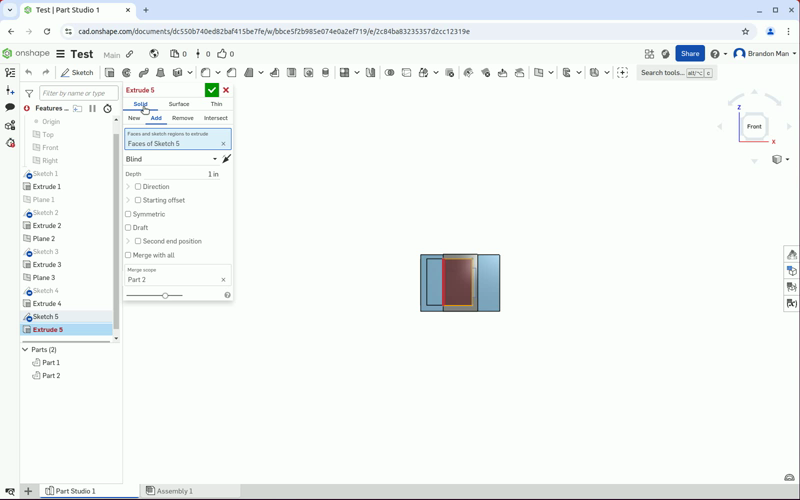
click(143, 106)
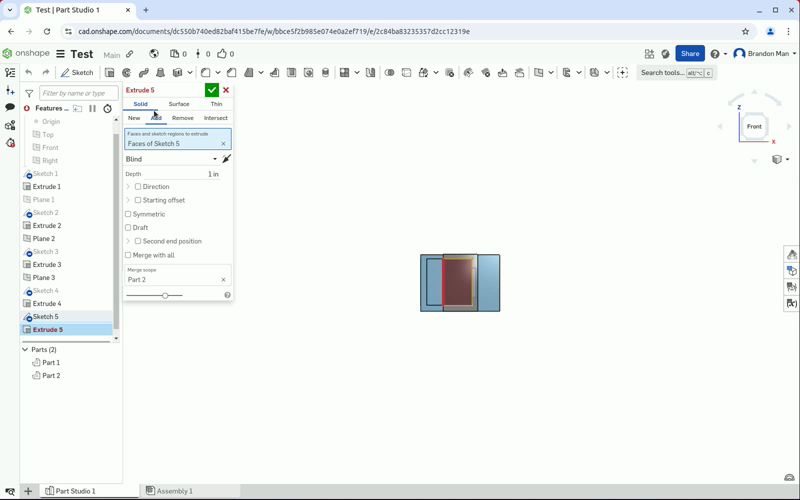
mouse_move(186, 120)
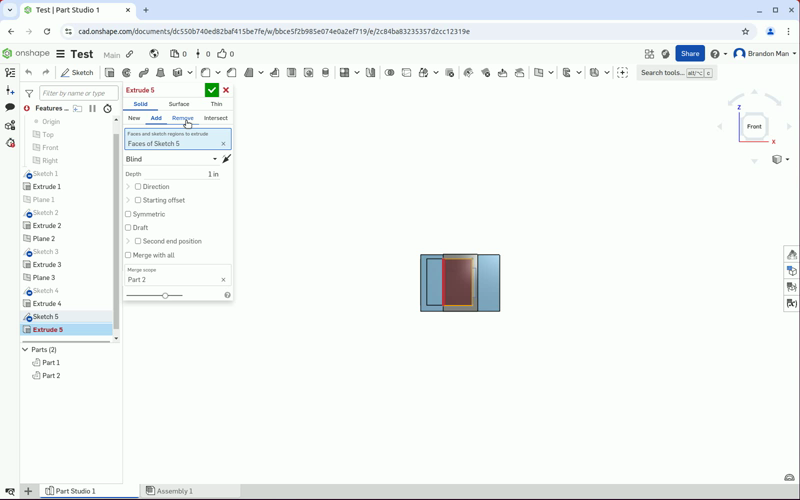
click(186, 120)
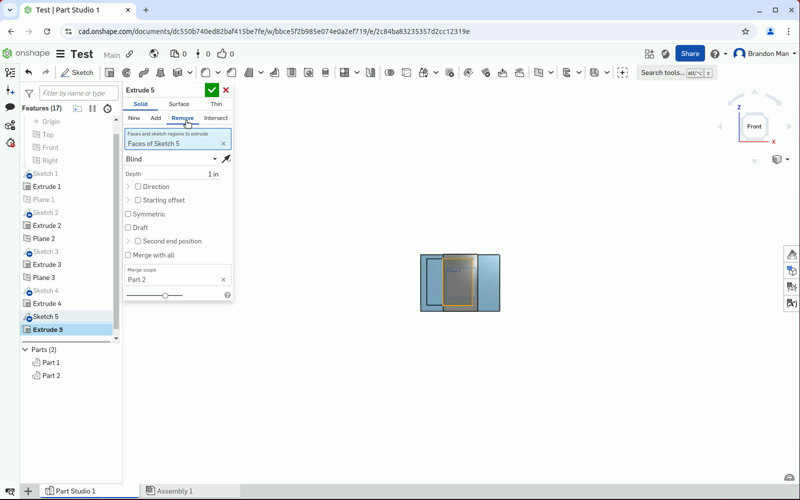
key(tab, 4)
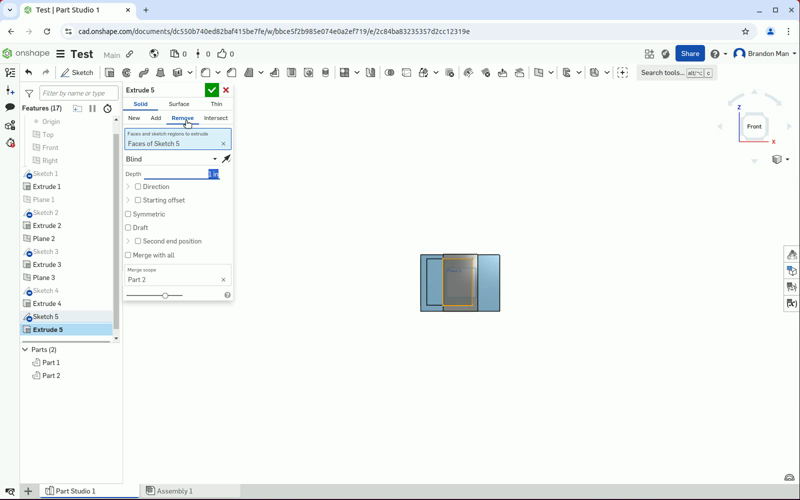
text(17.331)
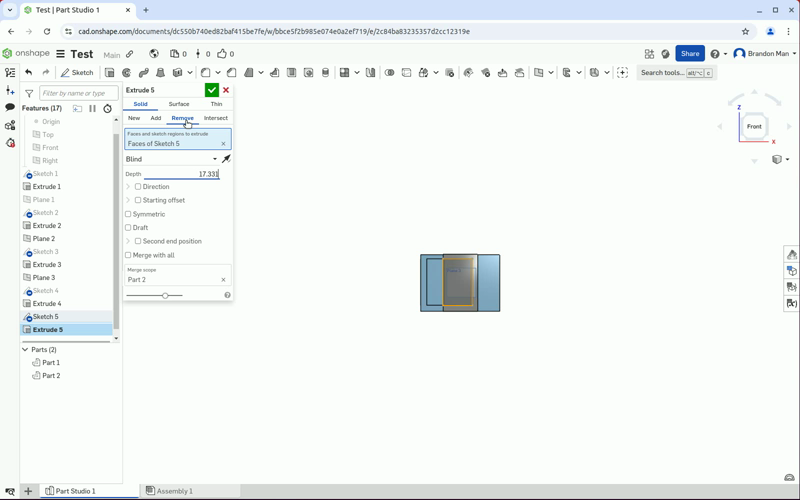
key(tab, 6)
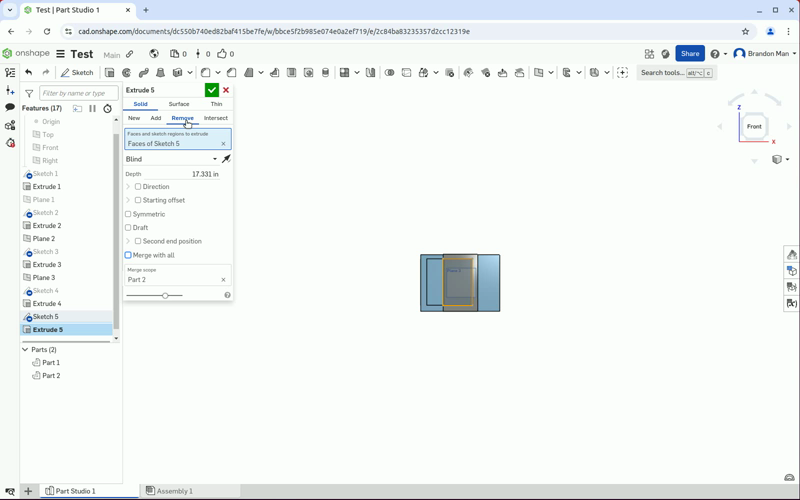
key(space)
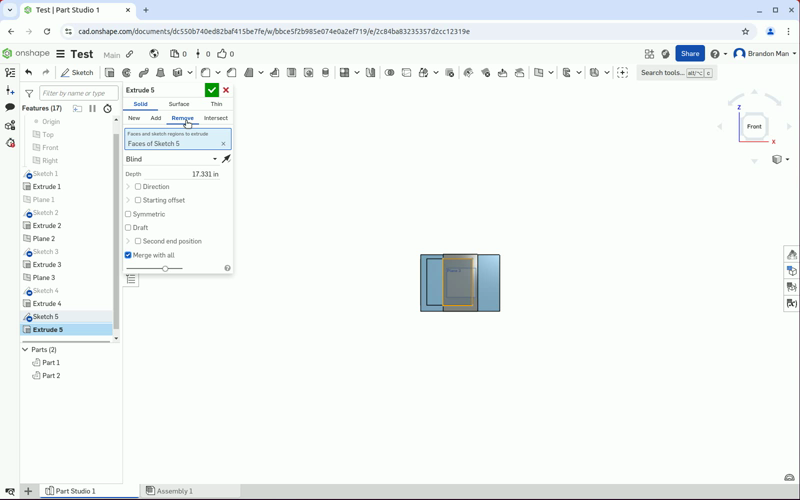
key(enter)
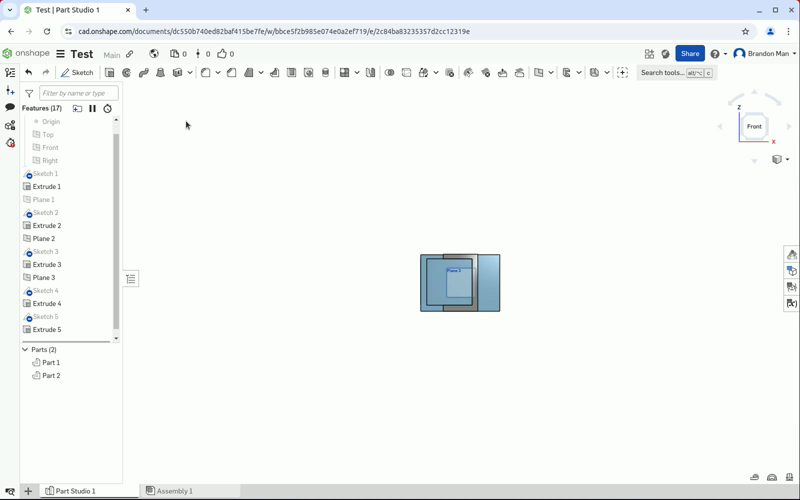
key(shift+h)
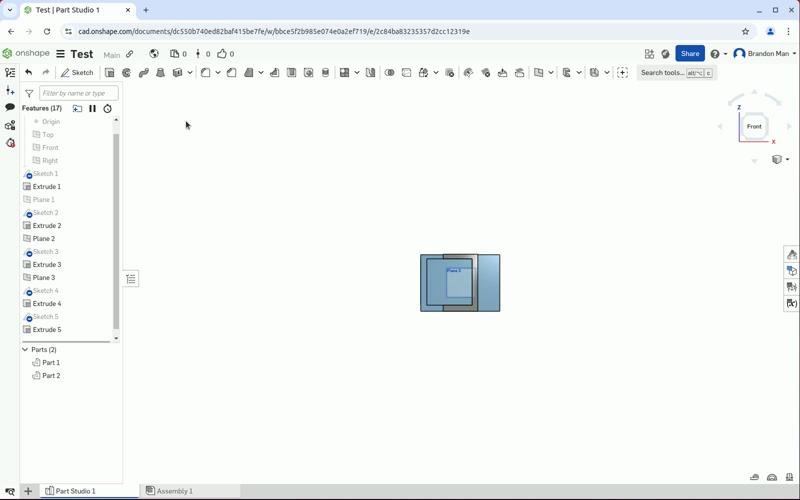
key(shift+h)
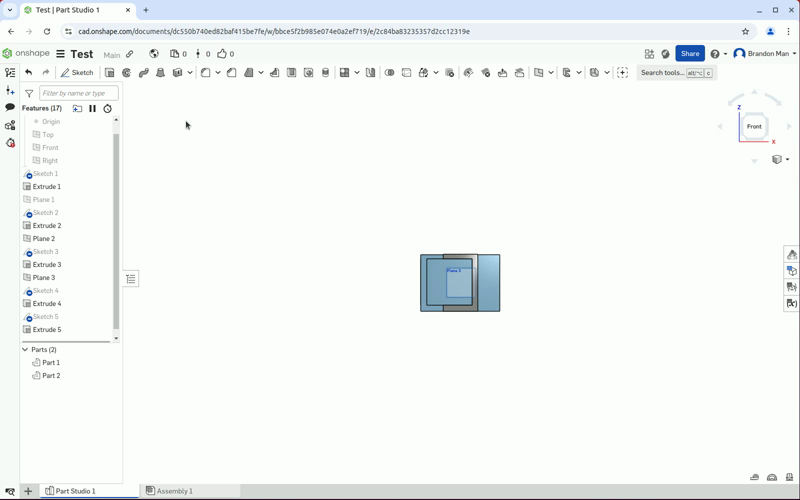
mouse_move(69, 176)
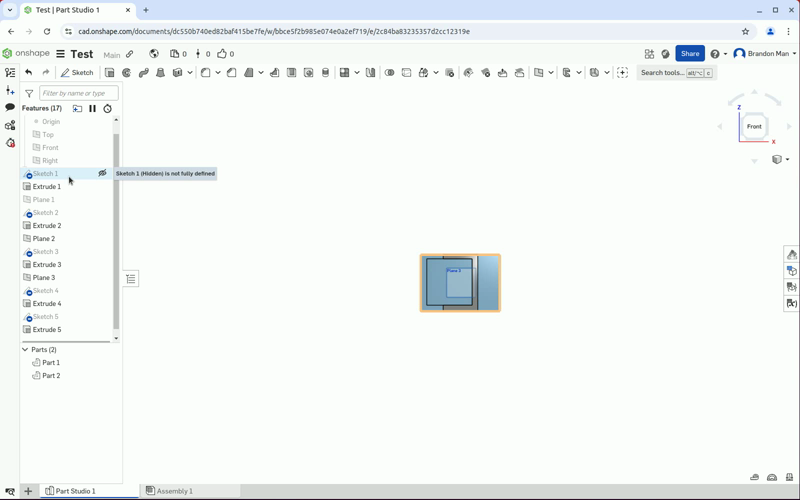
click(69, 176)
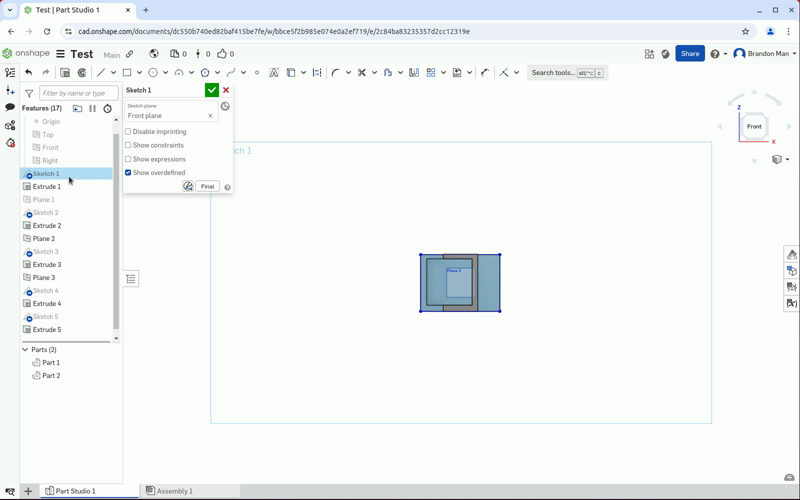
mouse_move(229, 92)
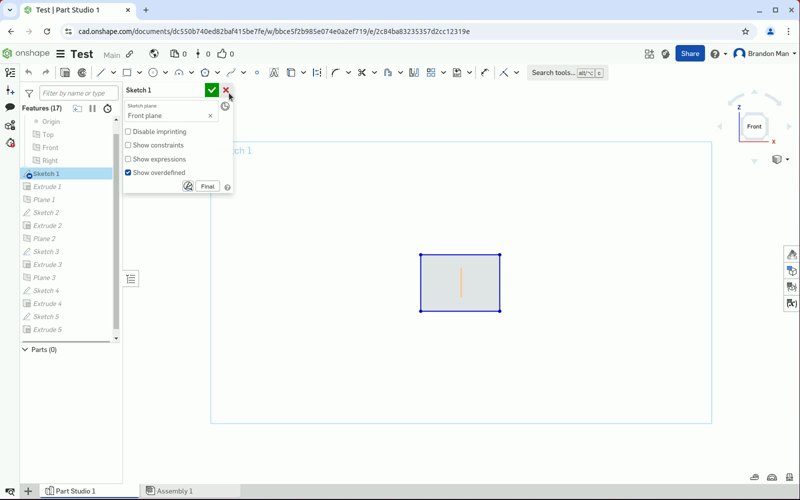
click(229, 92)
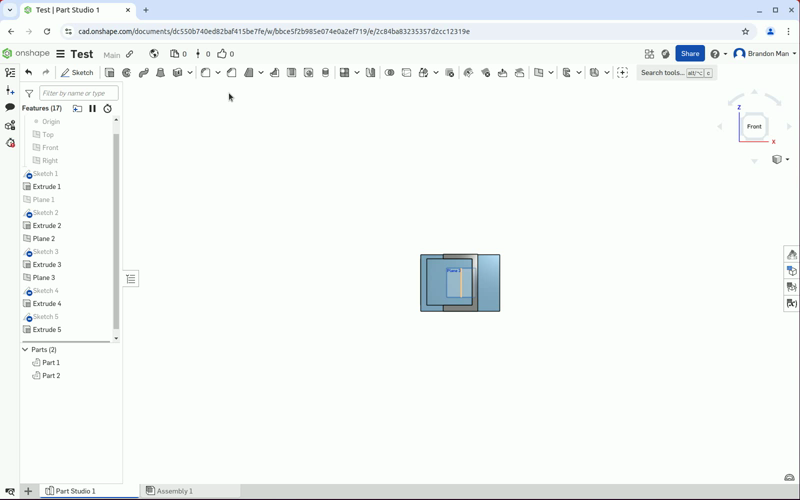
mouse_move(73, 352)
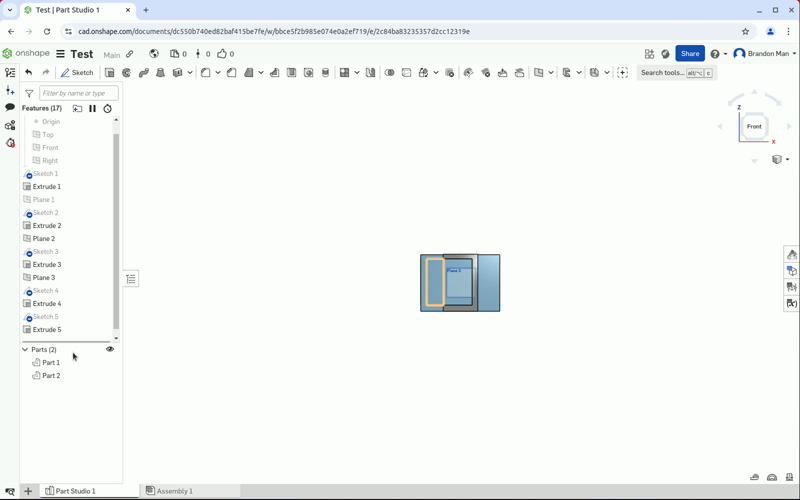
key(y)
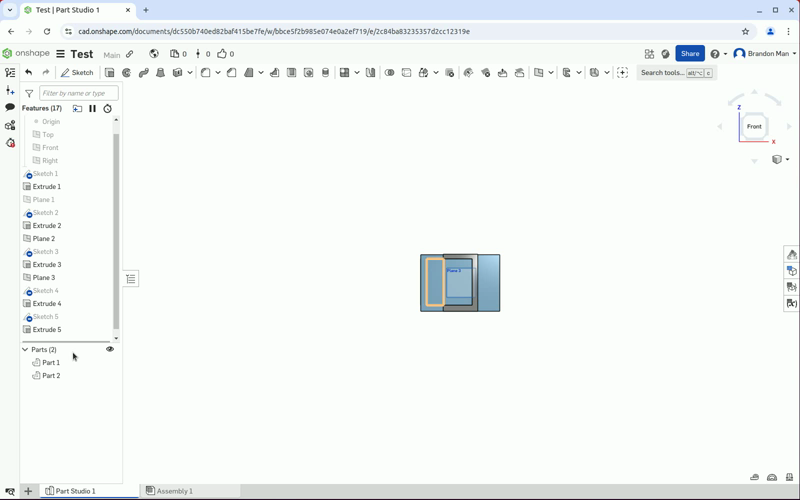
key(shift+p)
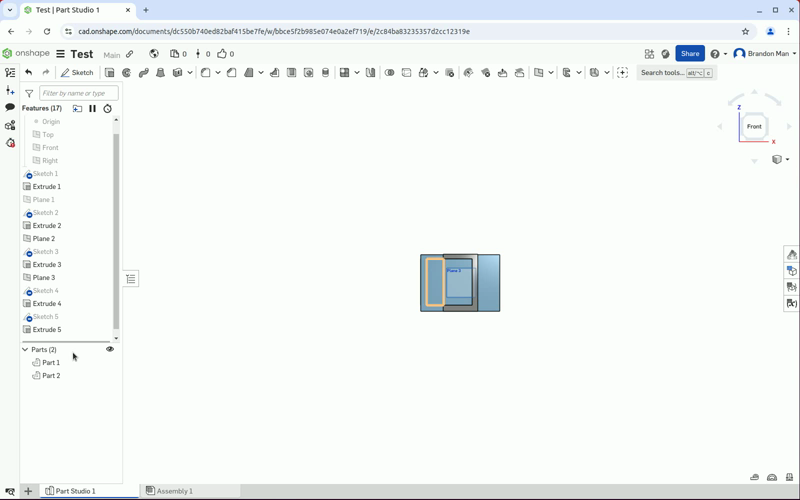
key(space)
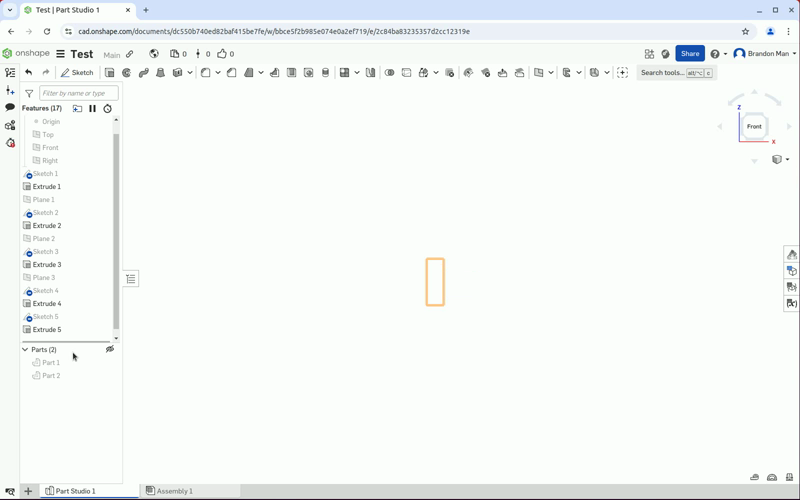
key_down(shift)
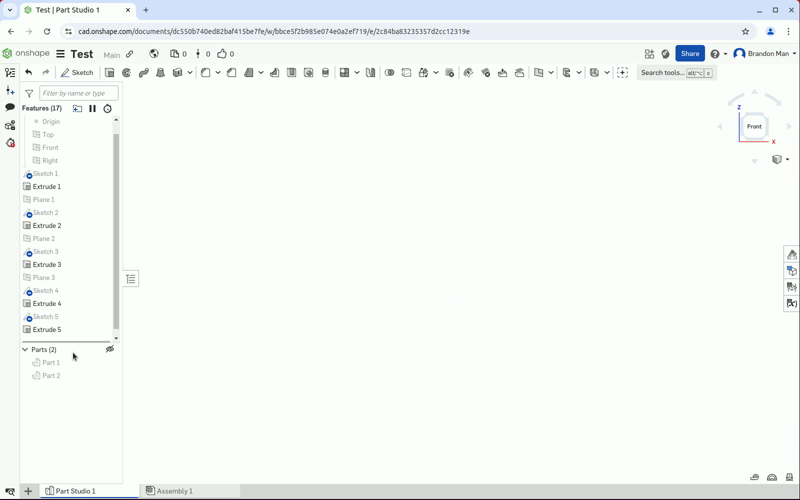
key(left)
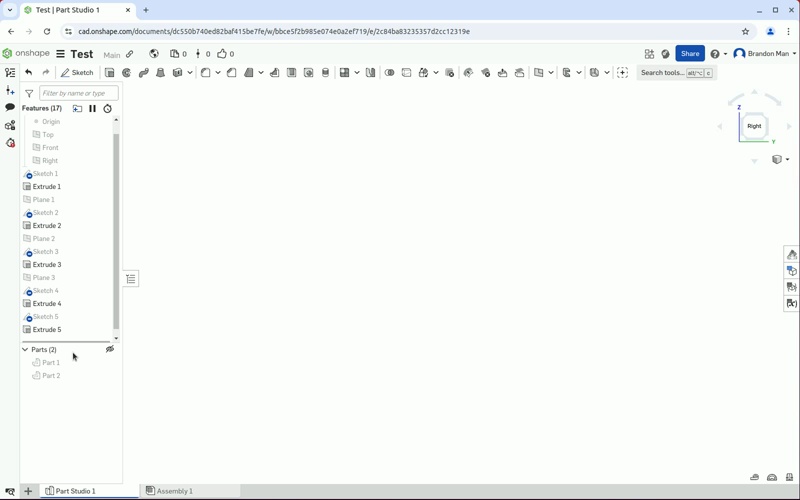
key_up(shift)
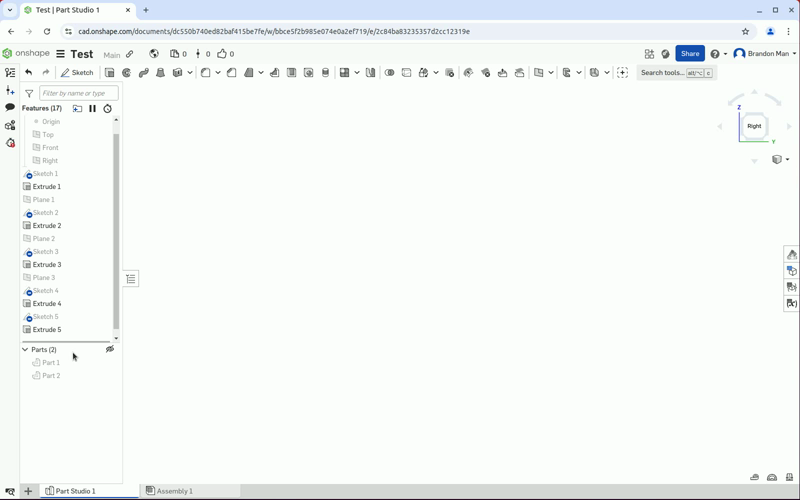
mouse_move(73, 352)
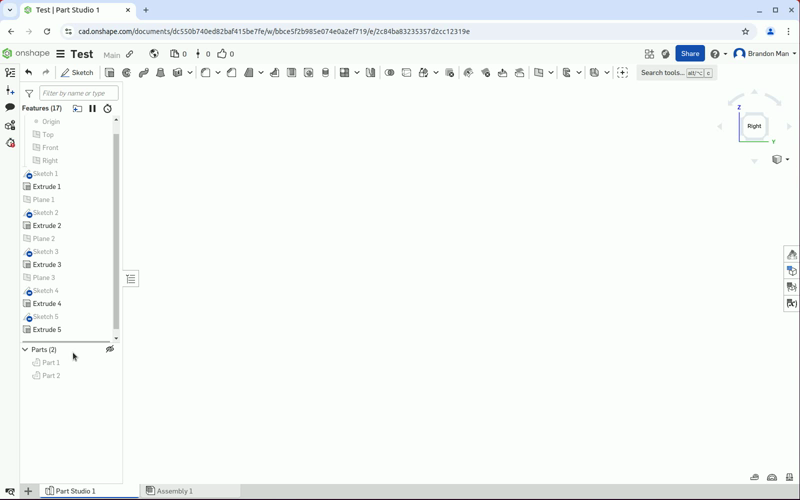
key(shift+y)
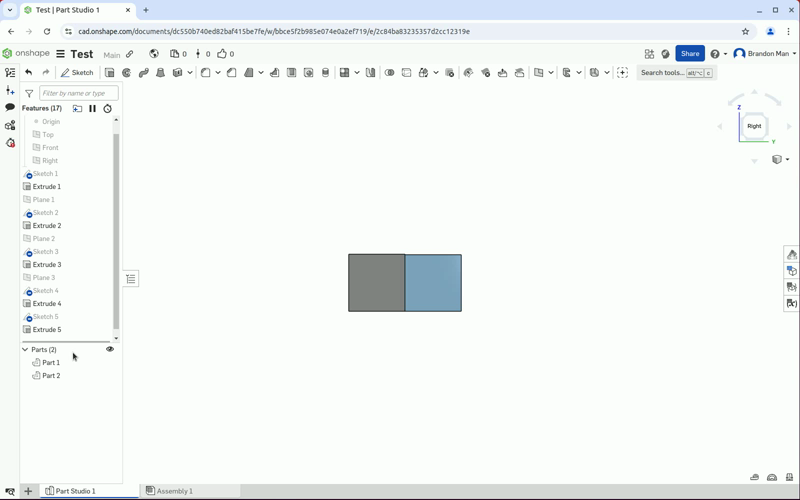
mouse_move(541, 75)
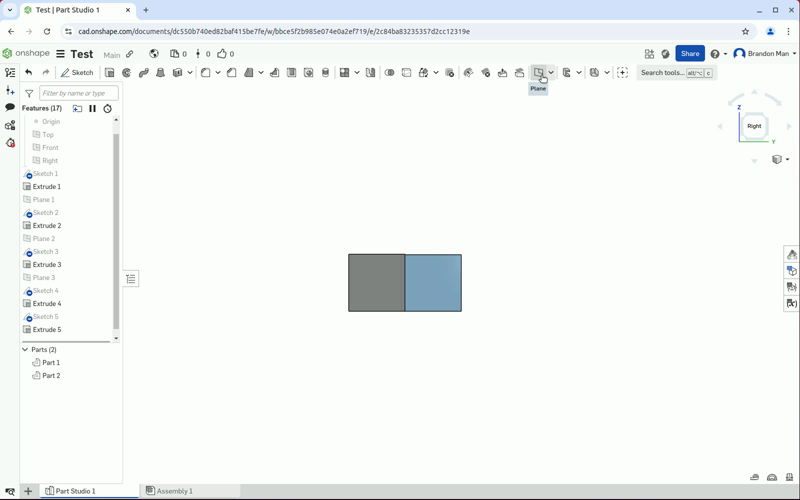
click(541, 75)
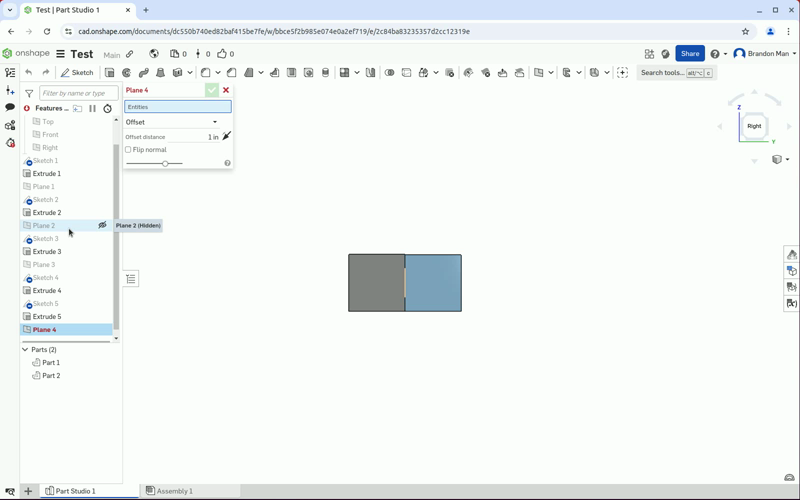
scroll(3)
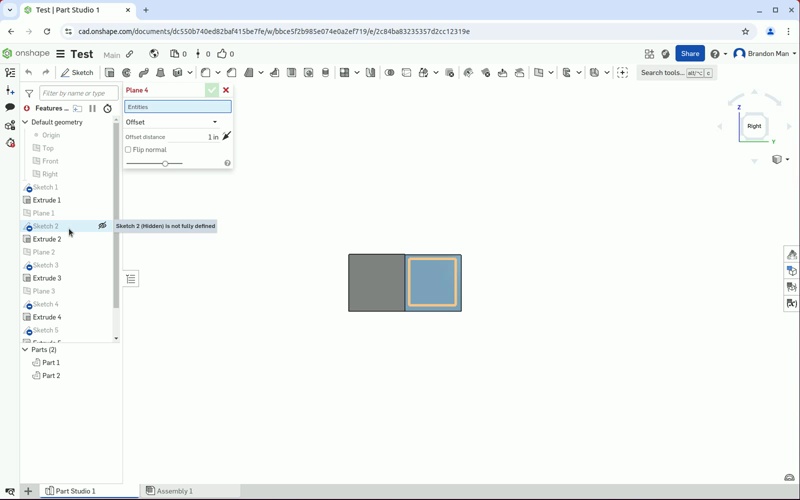
mouse_move(69, 176)
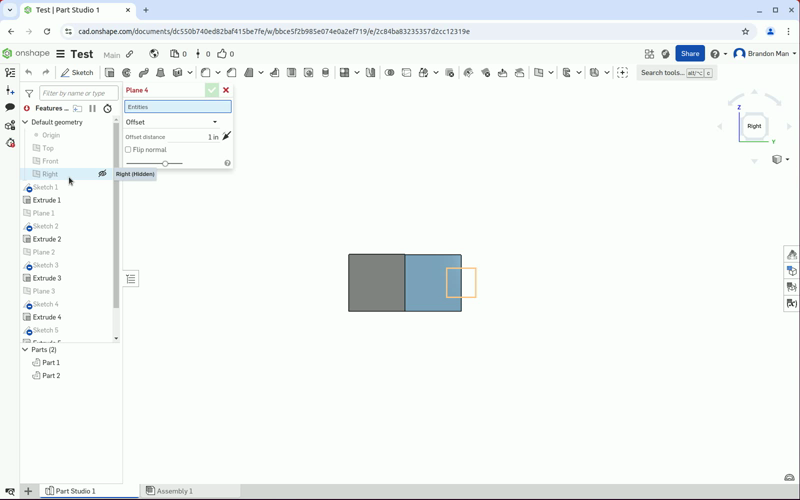
click(69, 176)
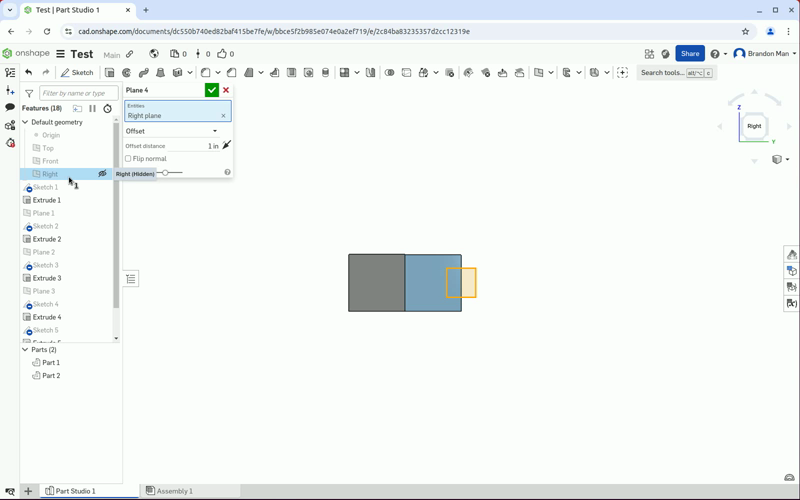
key(tab, 2)
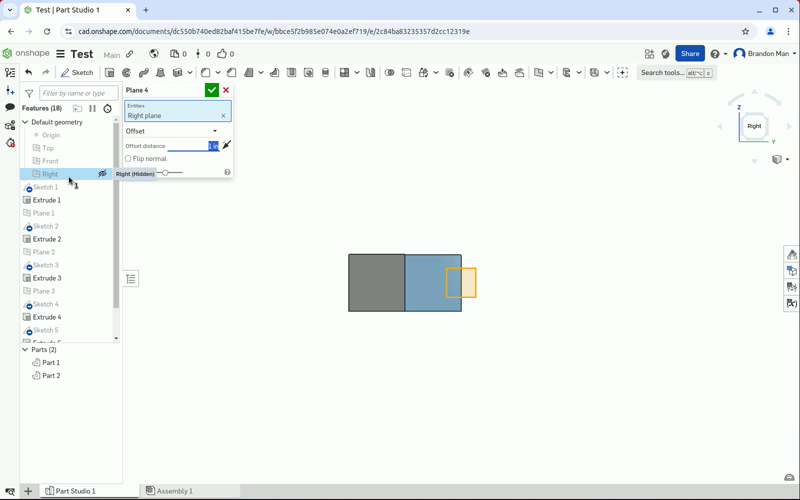
text(3.605)
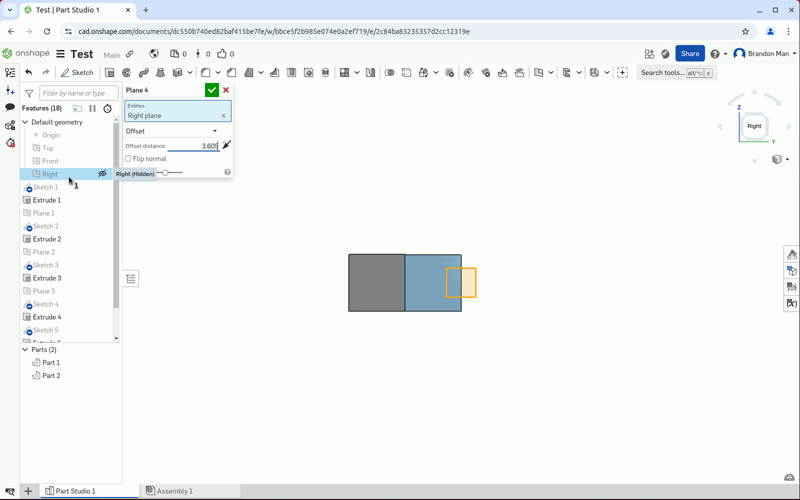
key(enter, 2)
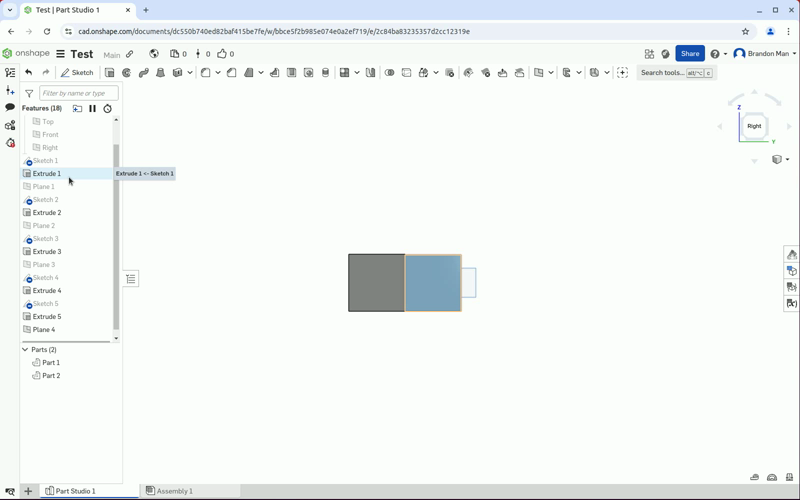
key(shift+s)
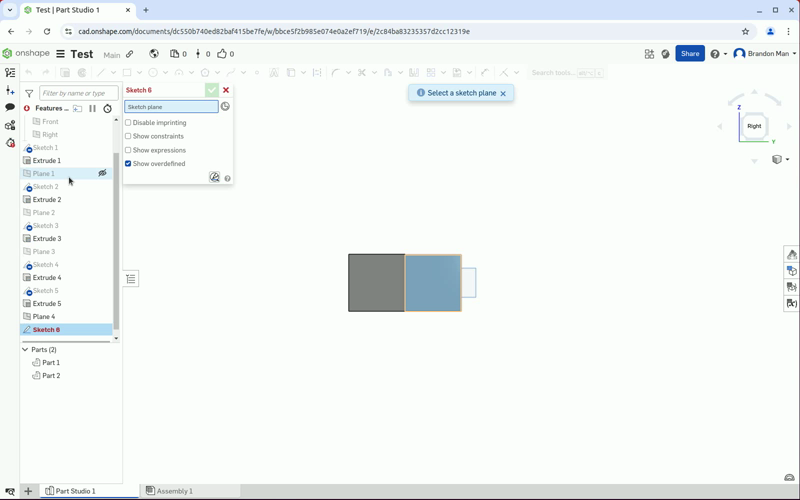
mouse_move(69, 319)
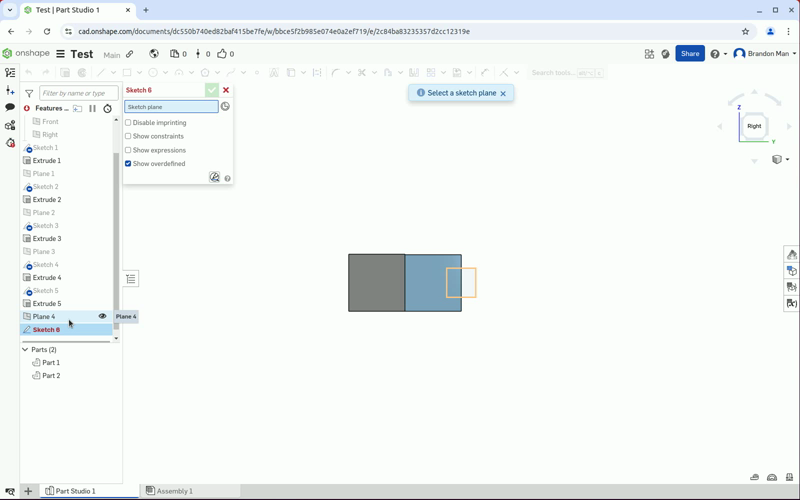
click(69, 319)
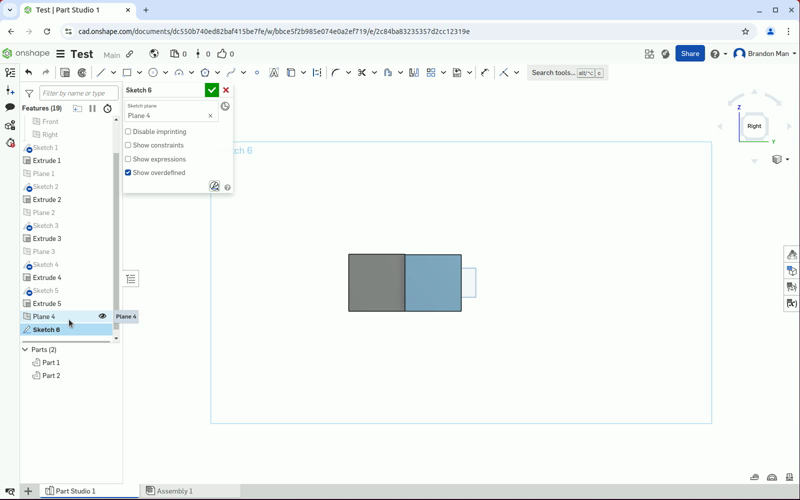
mouse_move(73, 352)
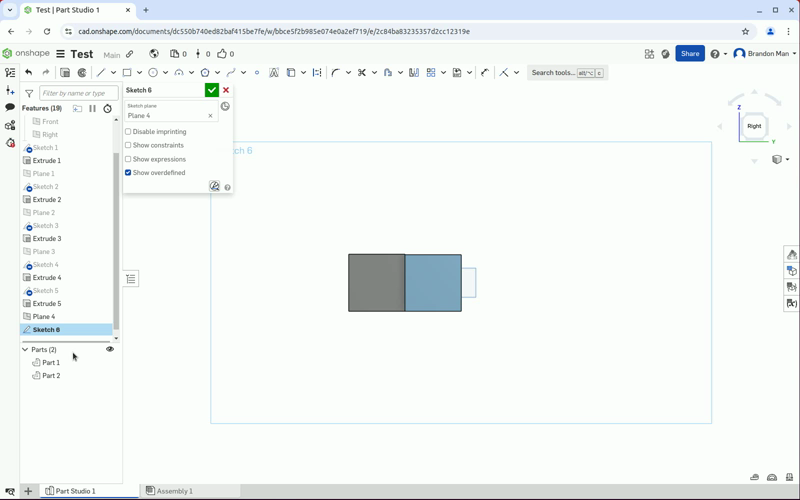
key(y)
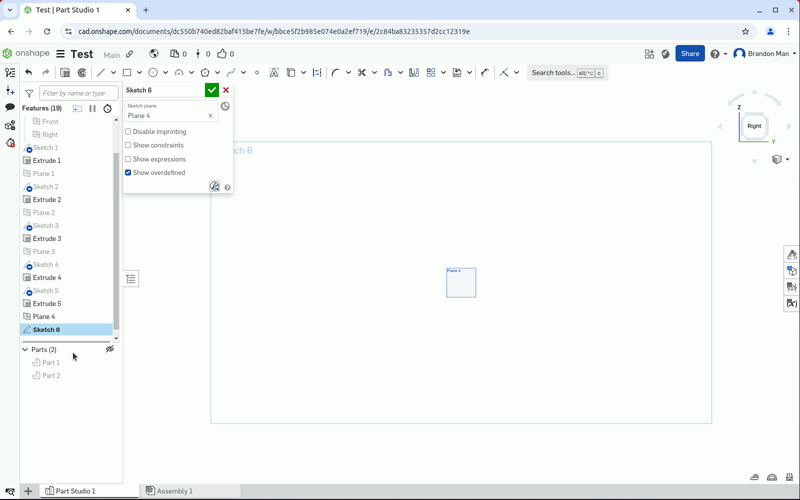
key(c)
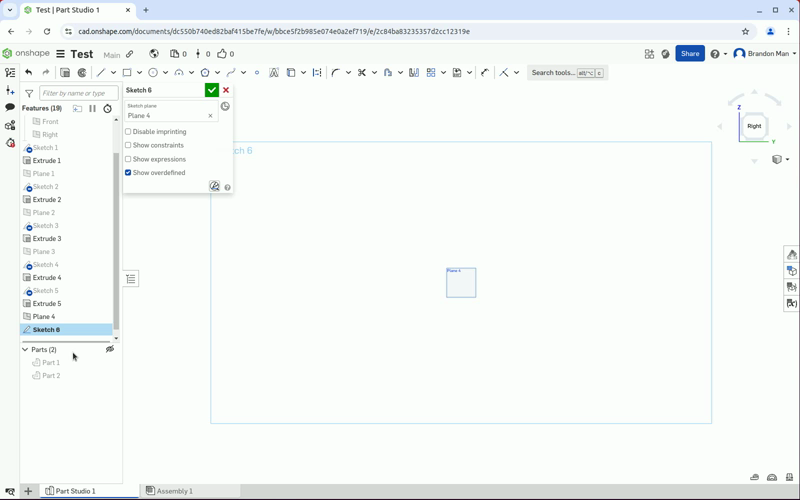
key_down(shift)
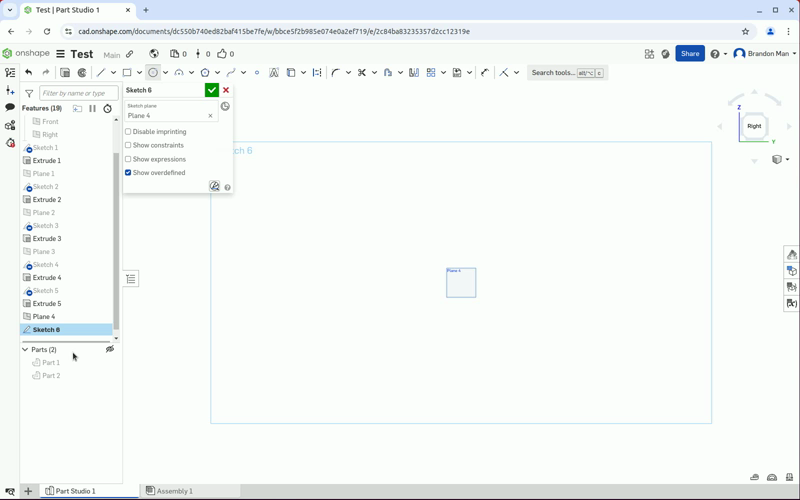
mouse_move(376, 282)
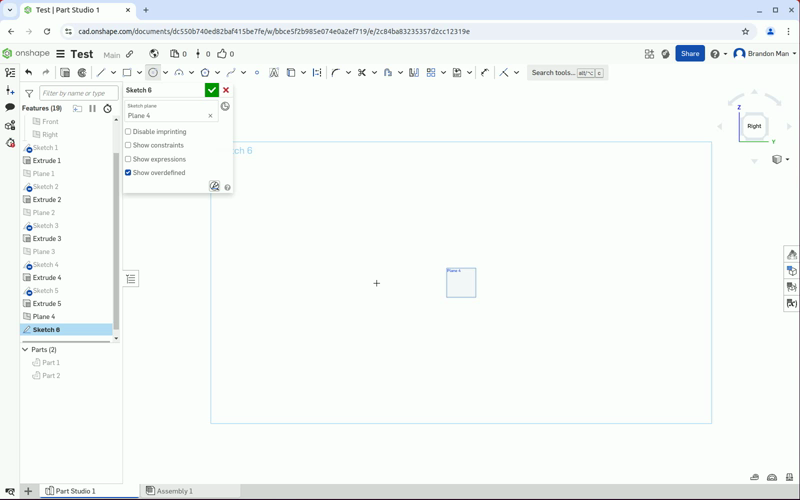
click(376, 282)
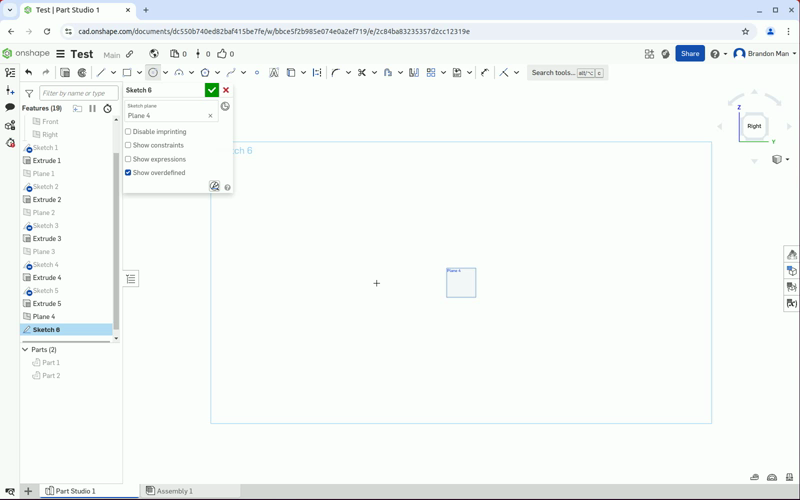
key_up(shift)
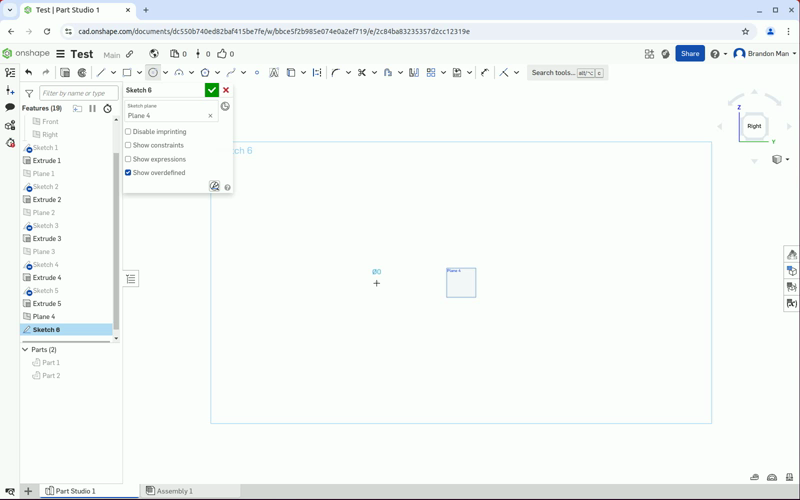
mouse_move(383, 282)
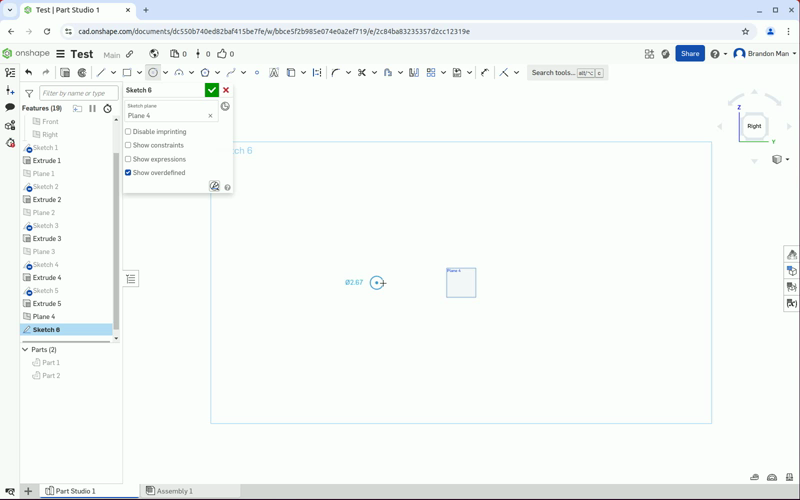
click(383, 282)
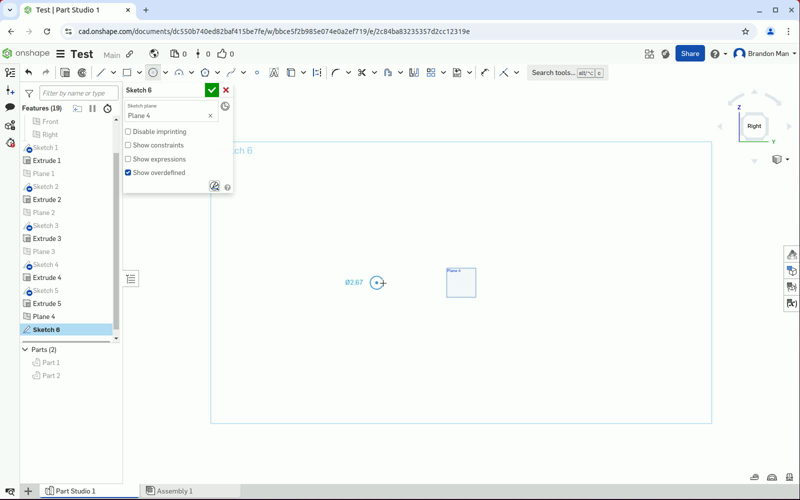
key(esc)
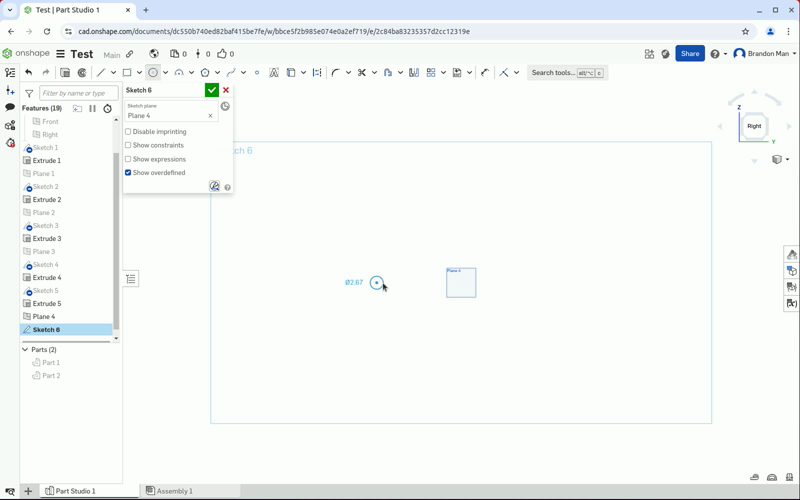
mouse_move(373, 282)
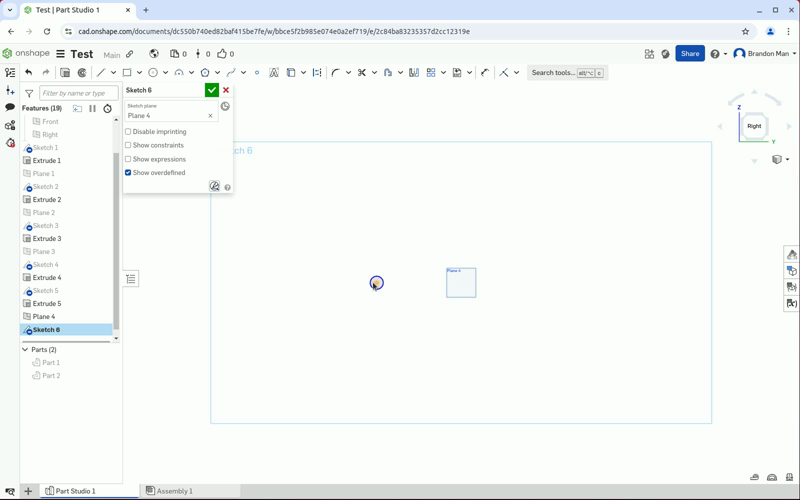
scroll(6)
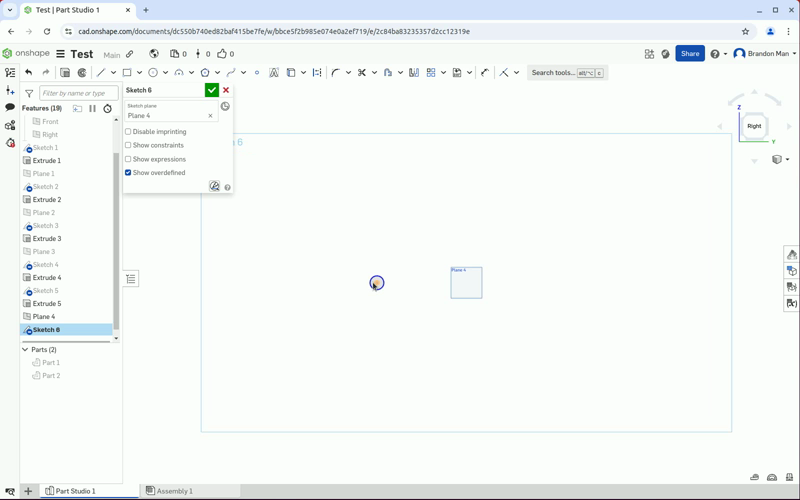
scroll(6)
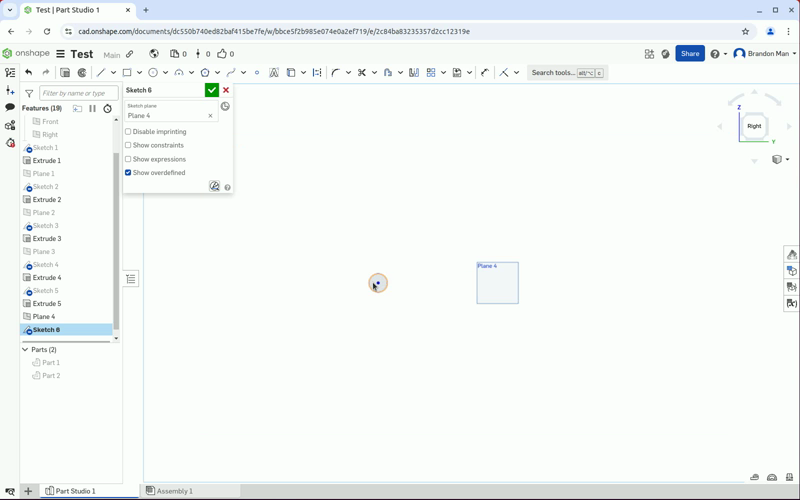
scroll(6)
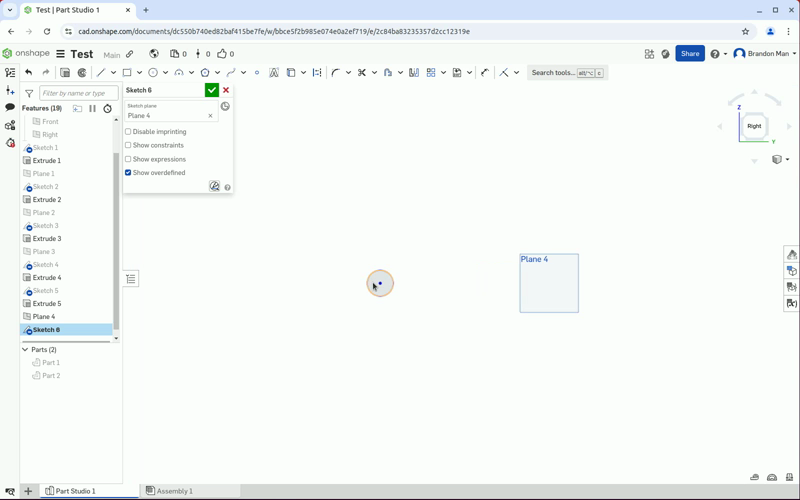
scroll(6)
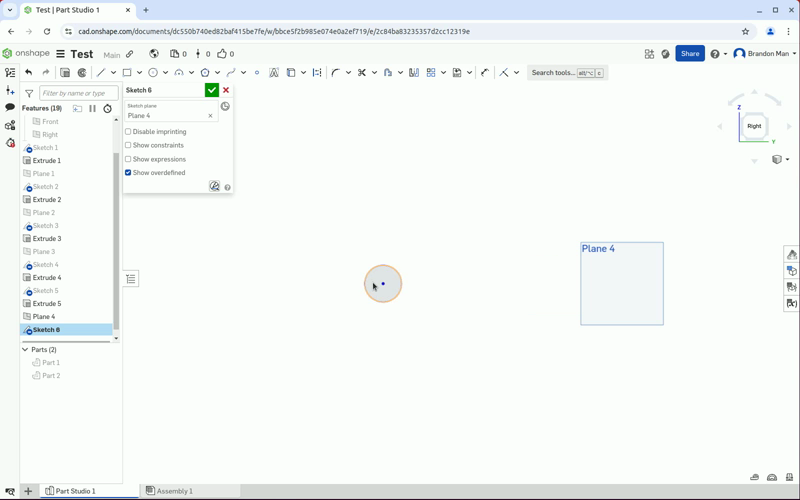
scroll(6)
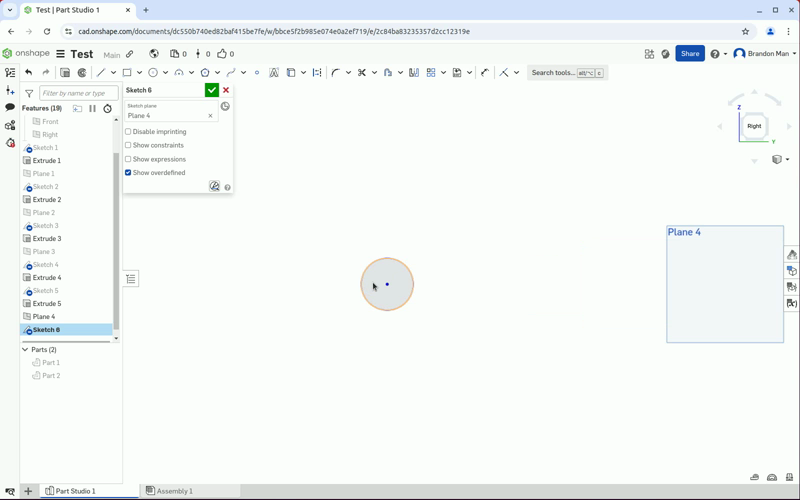
scroll(6)
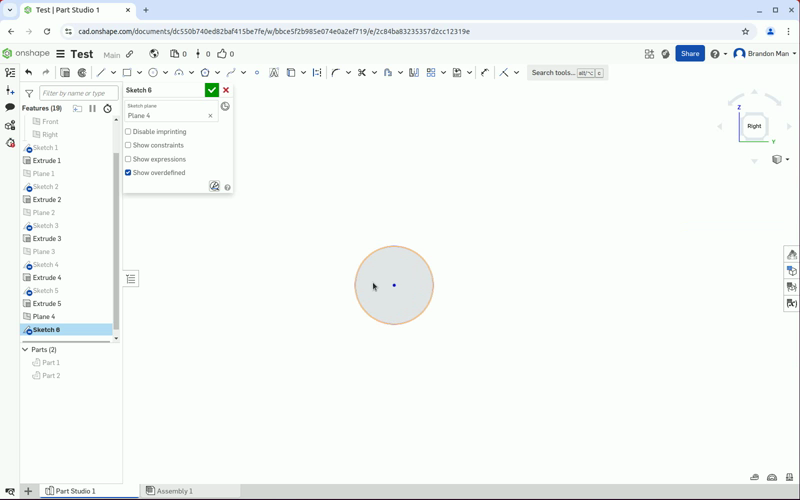
scroll(6)
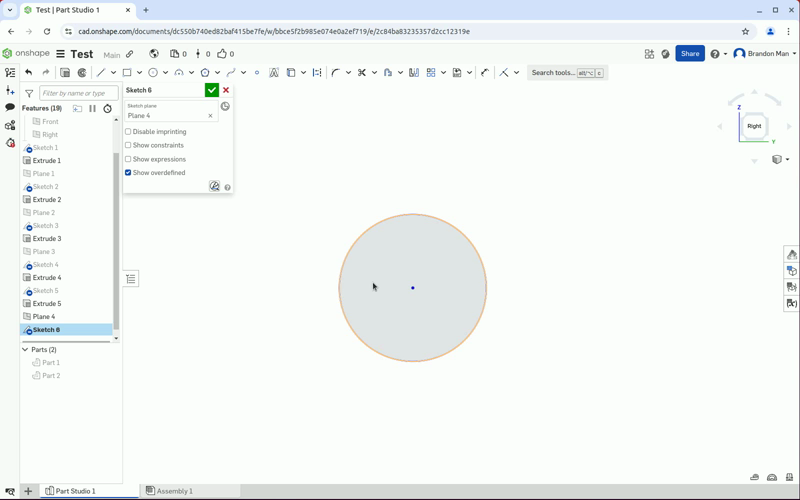
click(373, 282)
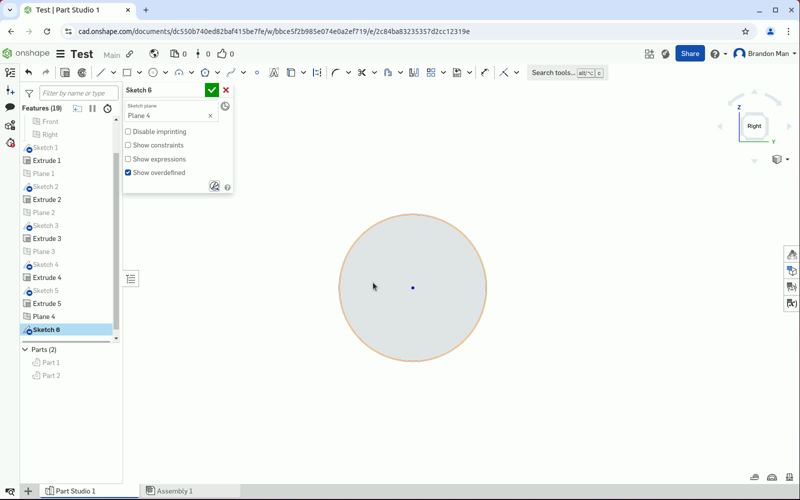
scroll(-6)
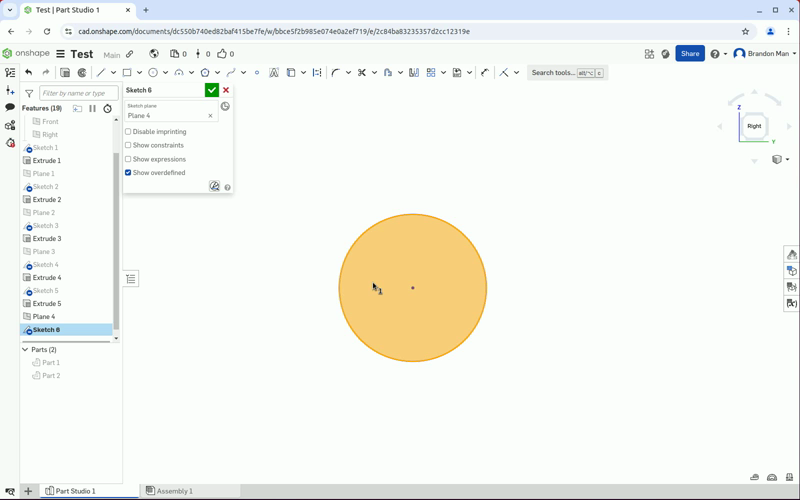
scroll(-6)
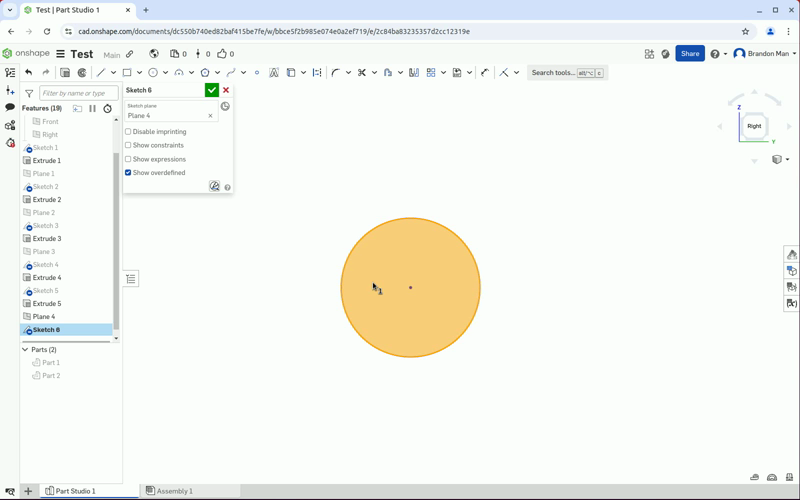
scroll(-6)
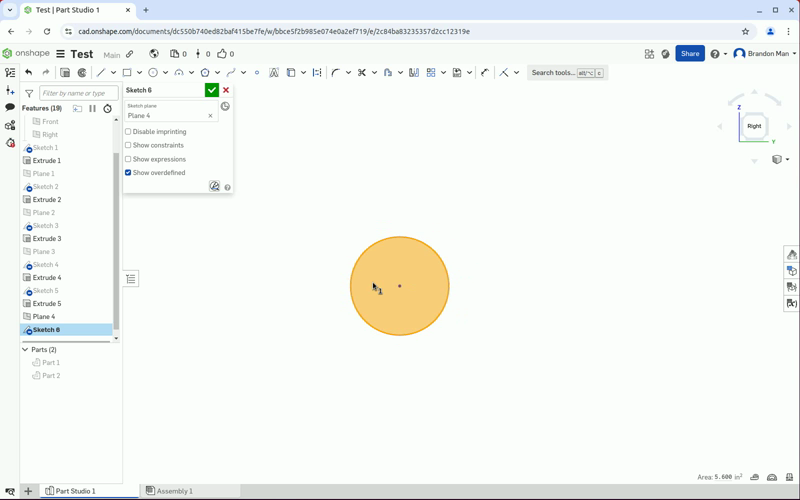
scroll(-6)
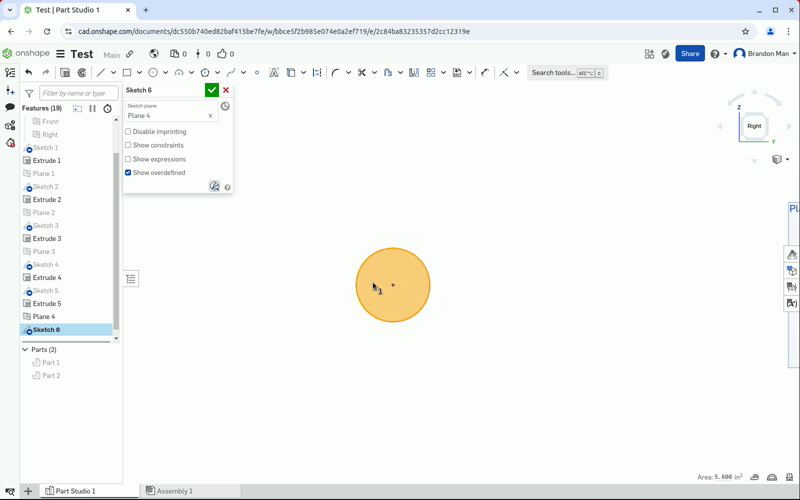
scroll(-6)
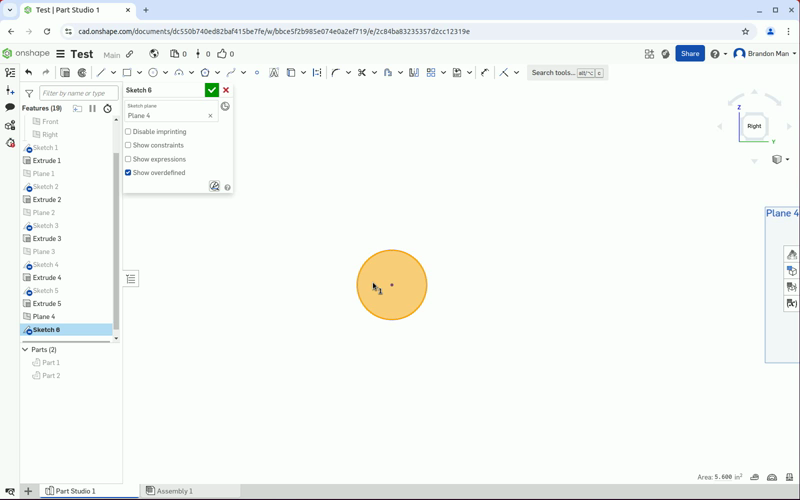
scroll(-6)
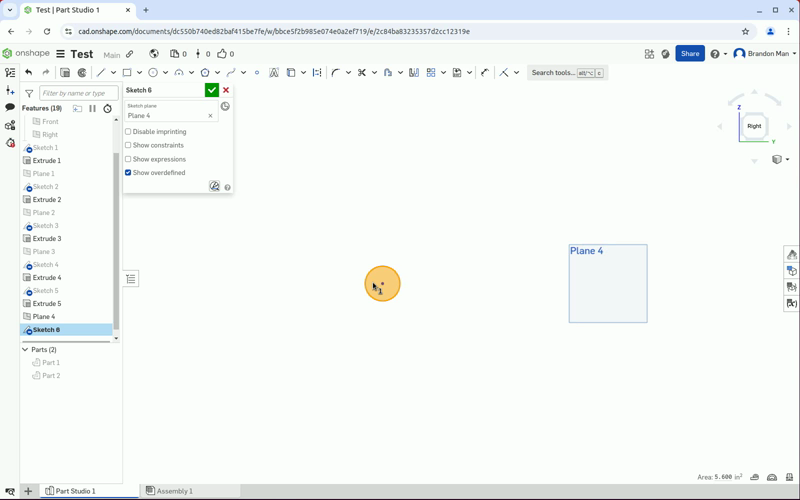
scroll(-6)
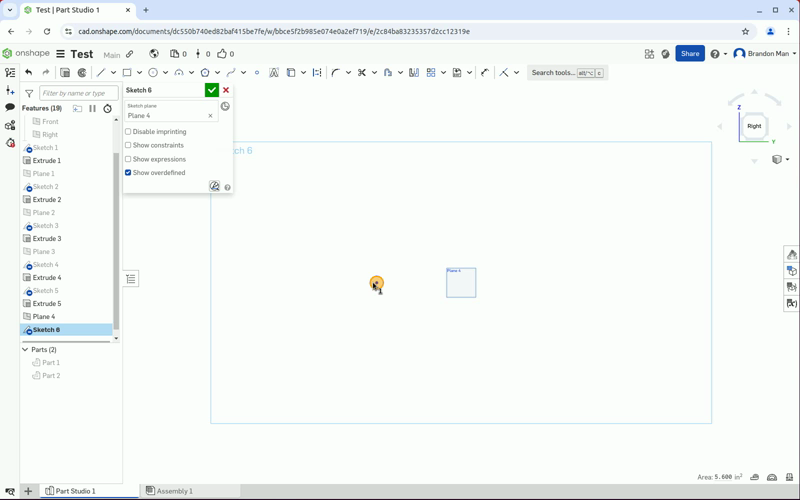
mouse_move(73, 352)
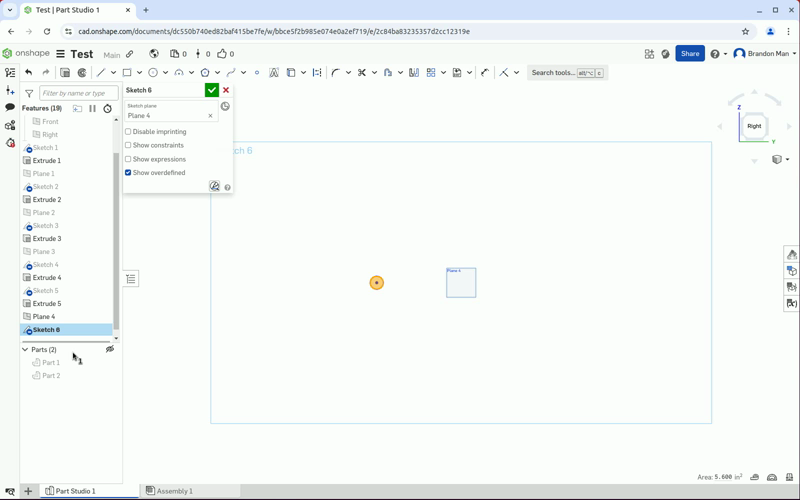
key(shift+y)
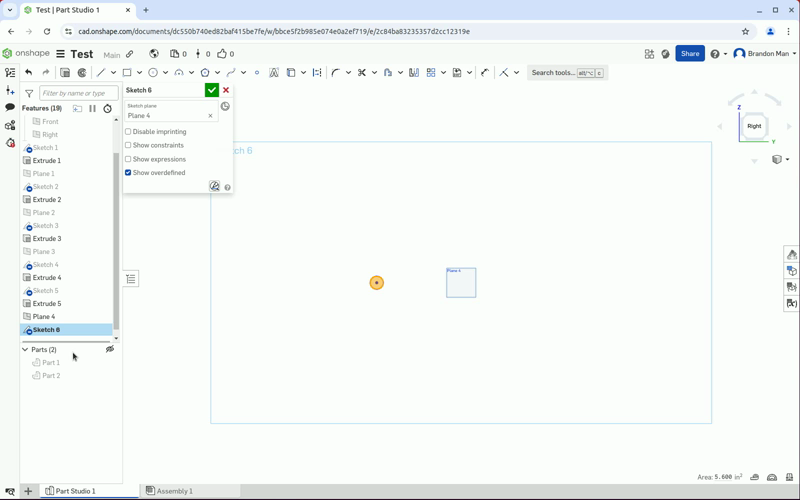
key(shift+e)
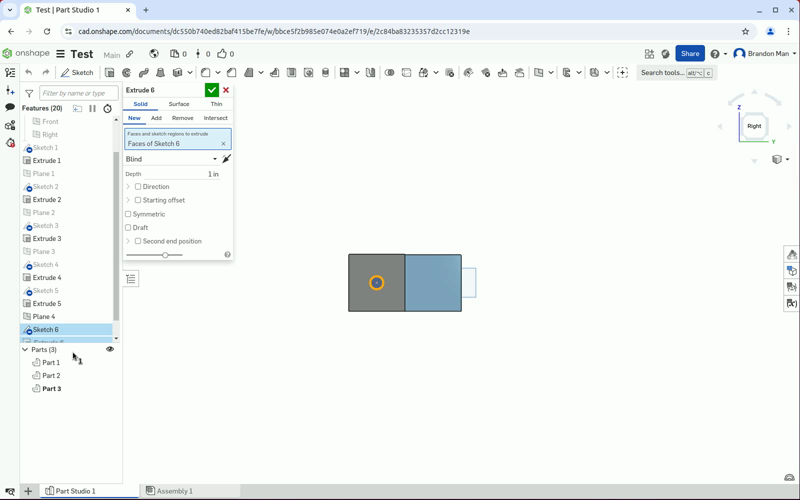
mouse_move(143, 106)
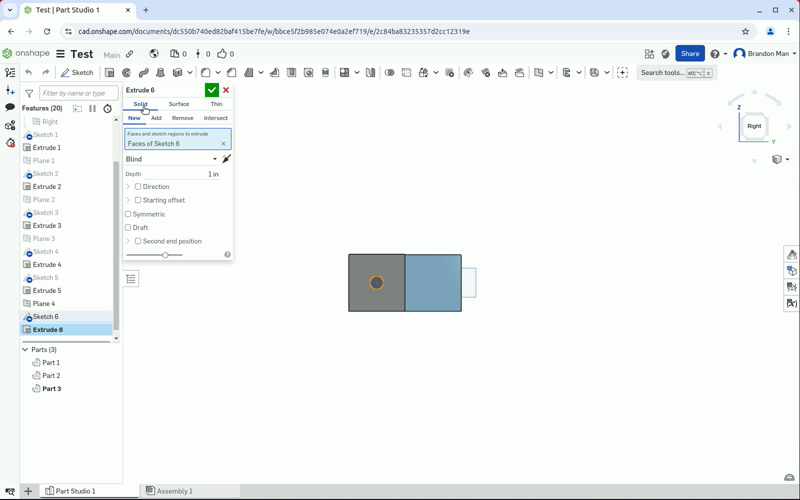
click(143, 106)
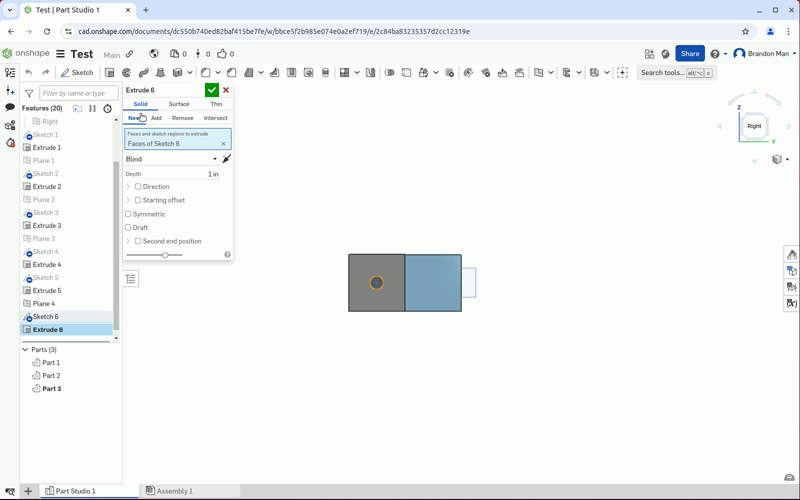
mouse_move(137, 120)
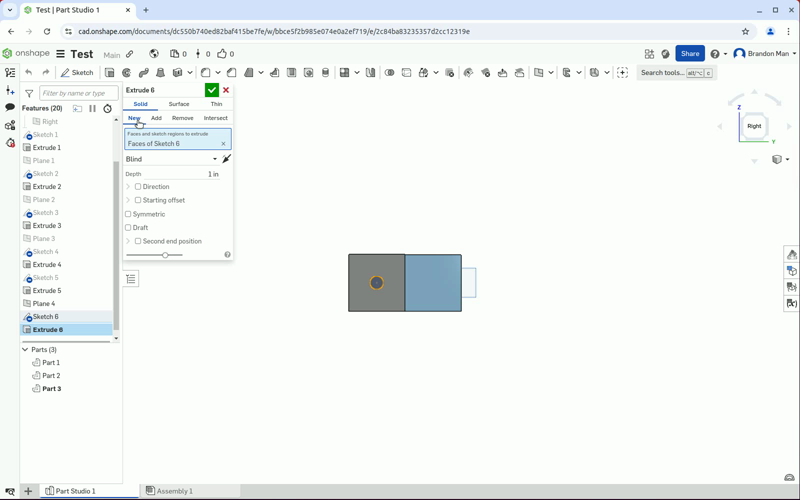
click(137, 120)
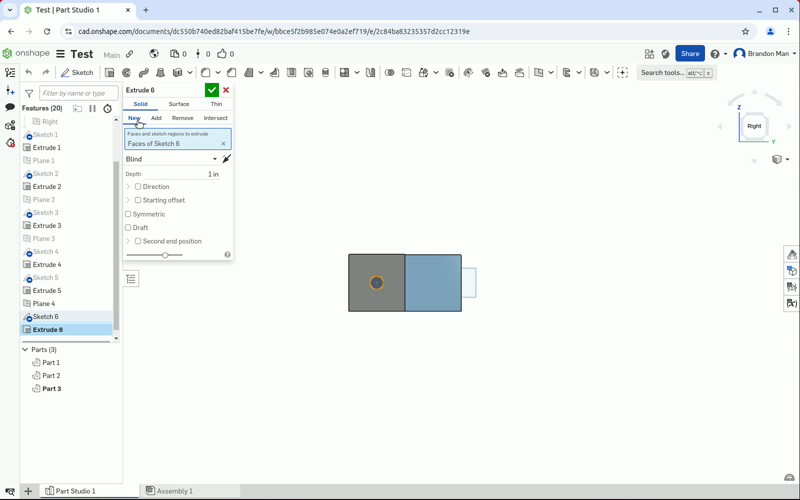
key(tab, 4)
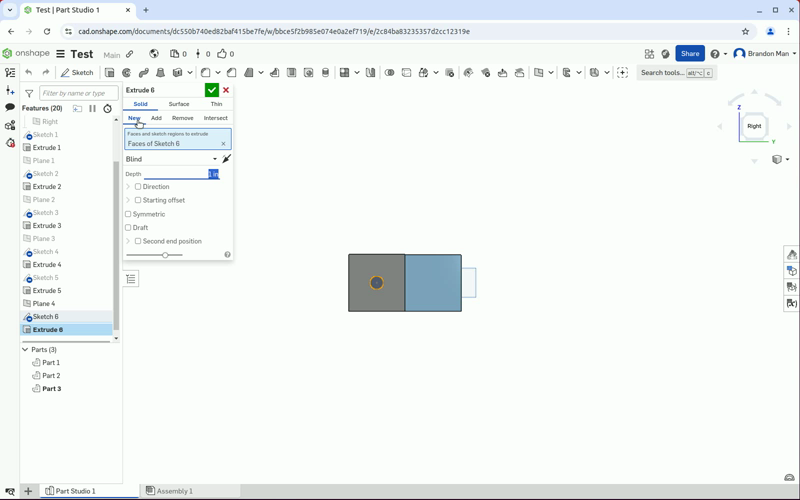
text(0.963)
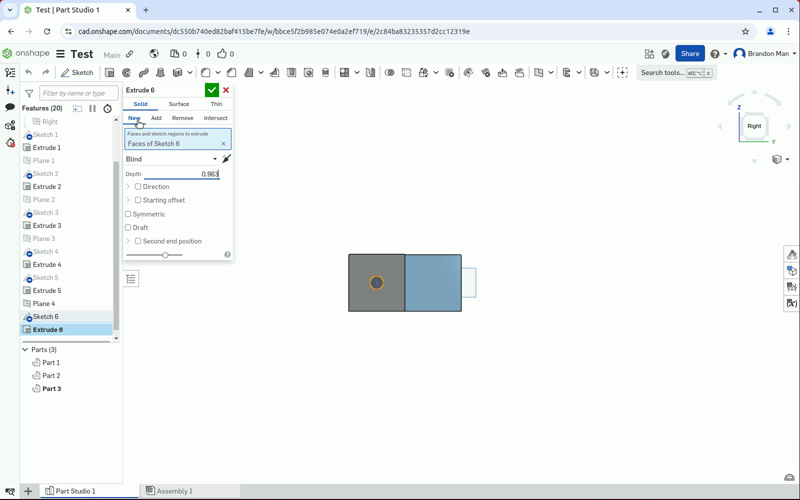
key(enter)
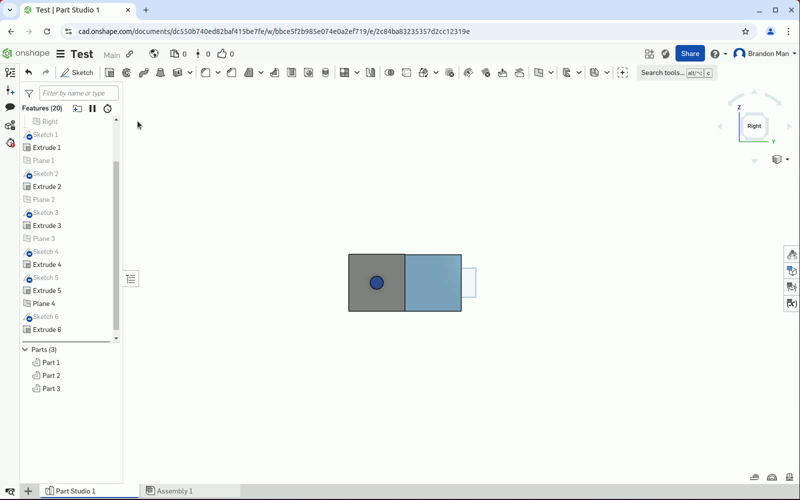
key(shift+h)
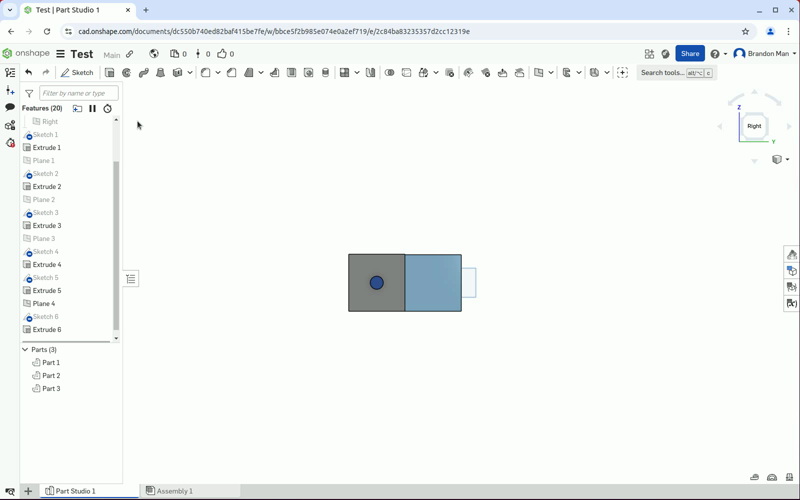
key(shift+h)
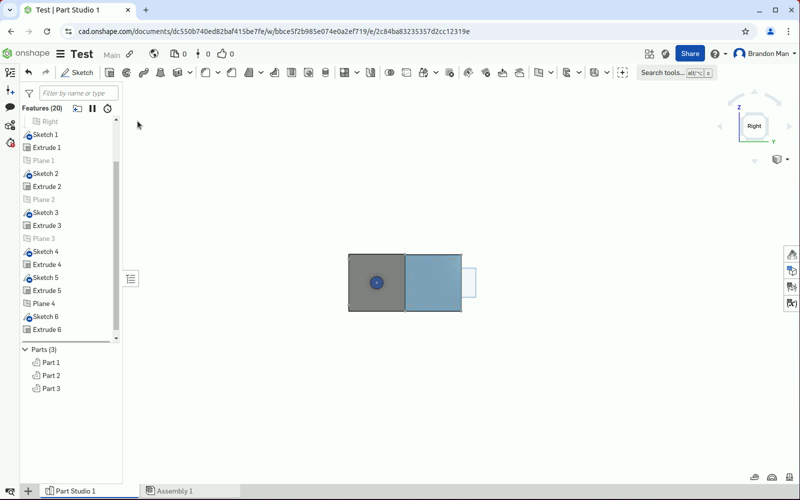
key(shift+7)
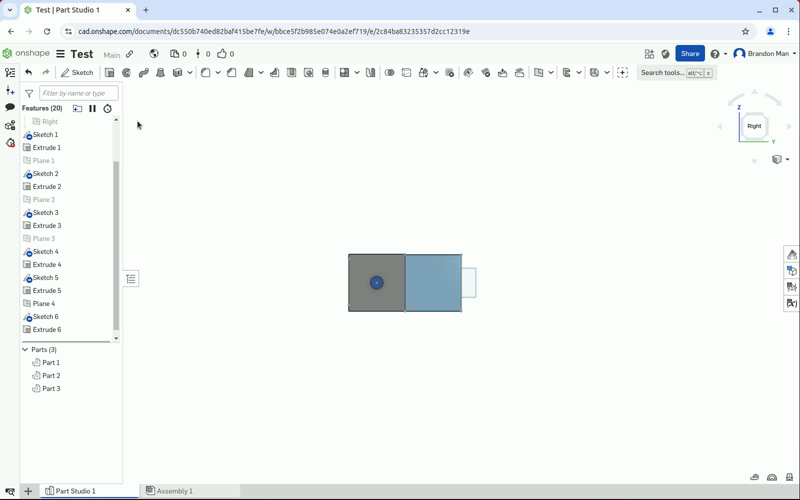
key(right, 2)
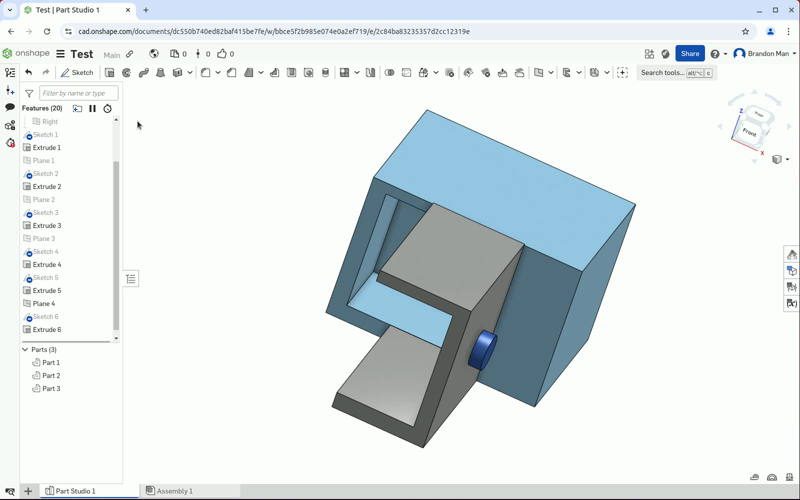
key(down, 2)
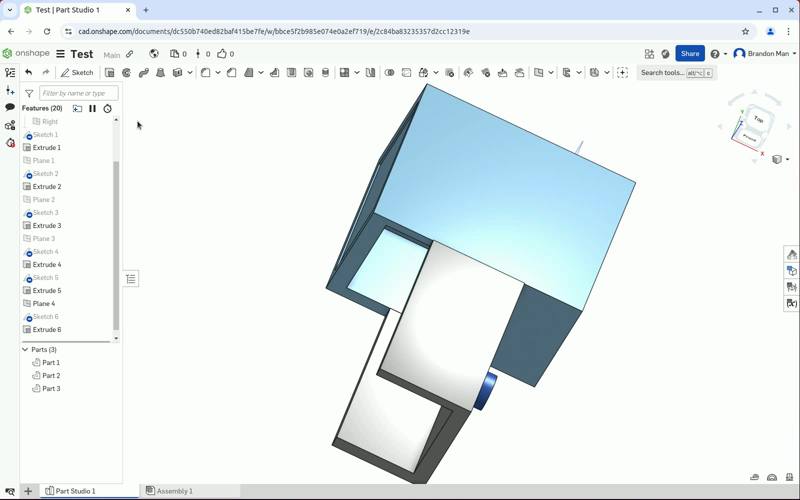
key(up, 2)
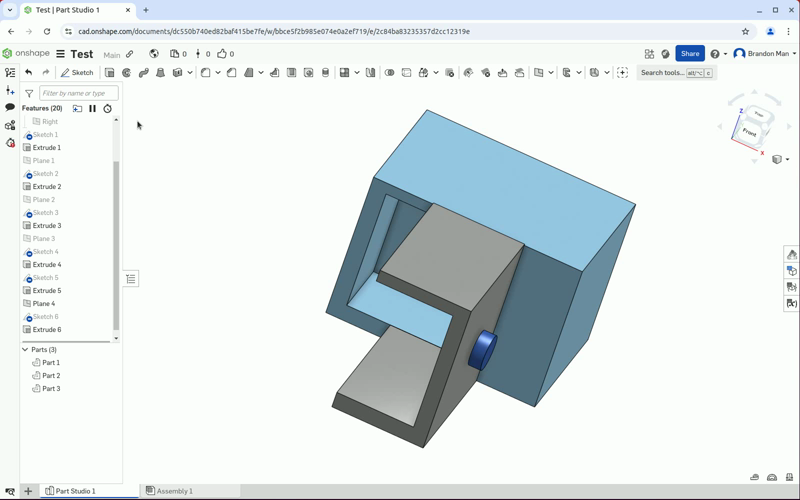
key(left, 2)
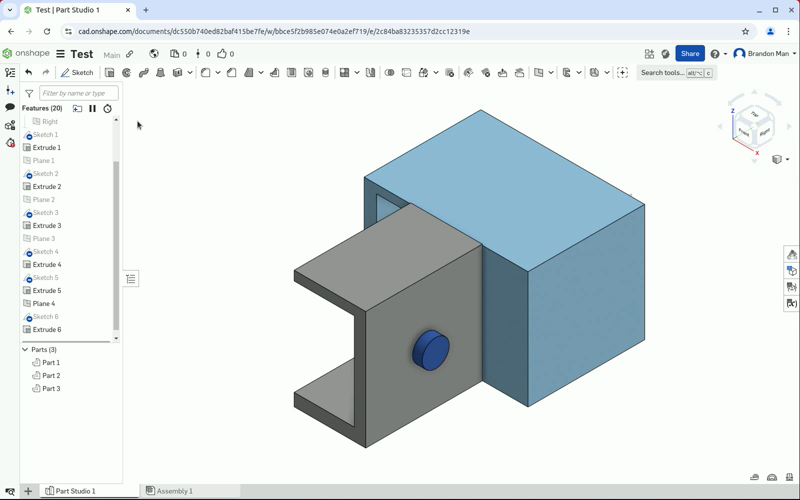
mouse_move(69, 137)
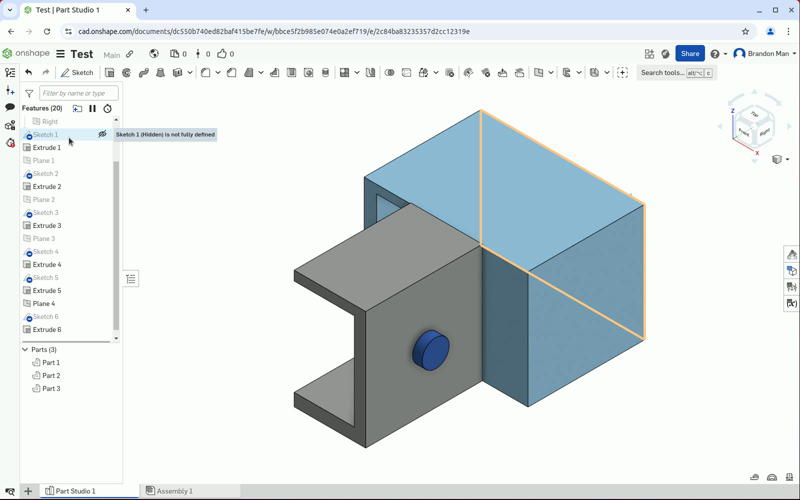
click(69, 137)